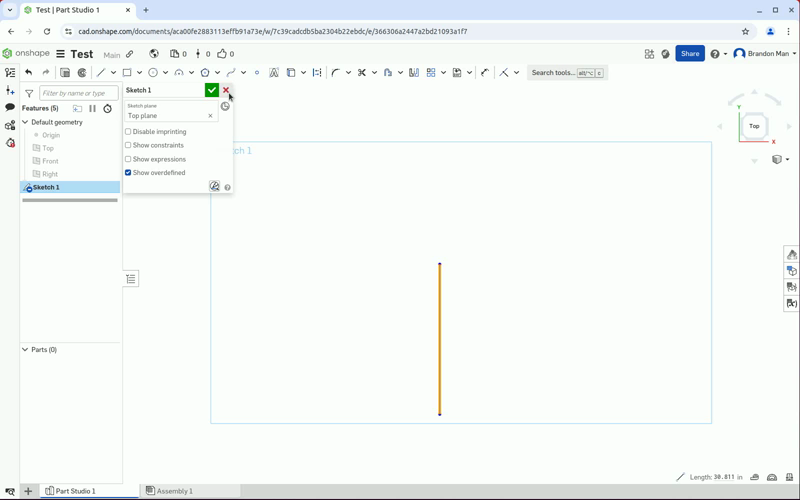
key(shift+h)
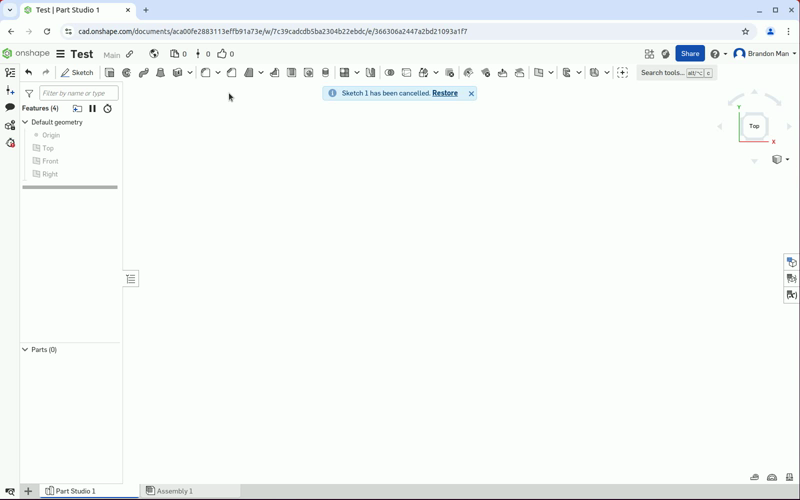
mouse_move(73, 352)
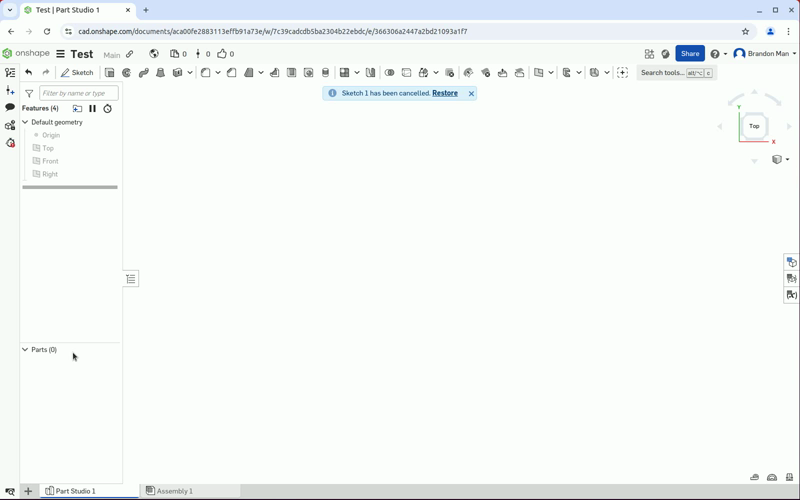
key(y)
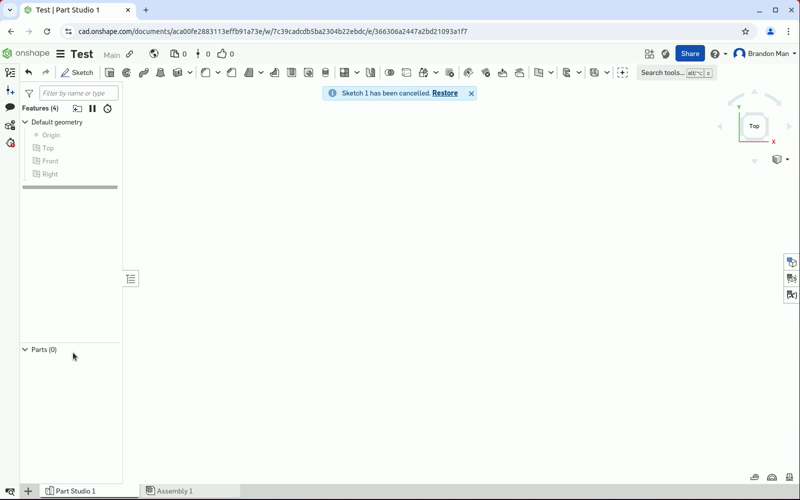
key(shift+p)
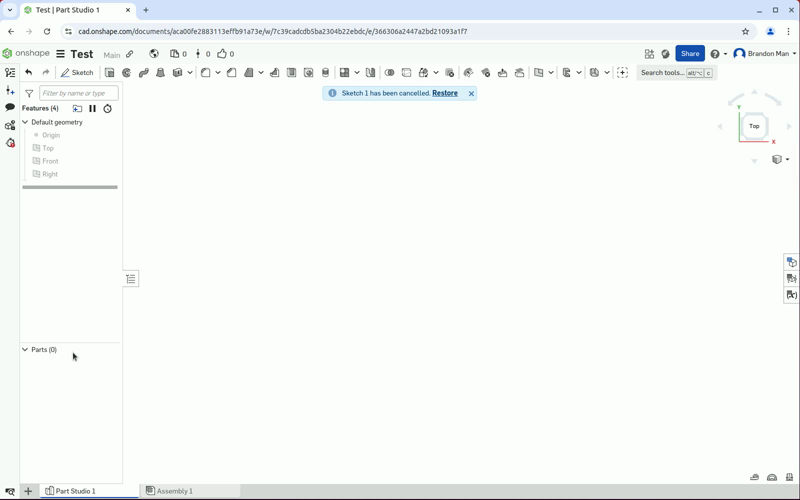
key(space)
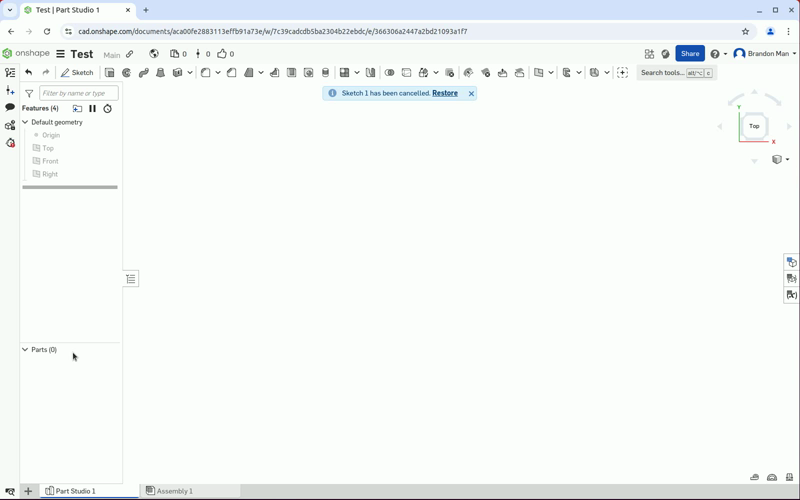
key_down(shift)
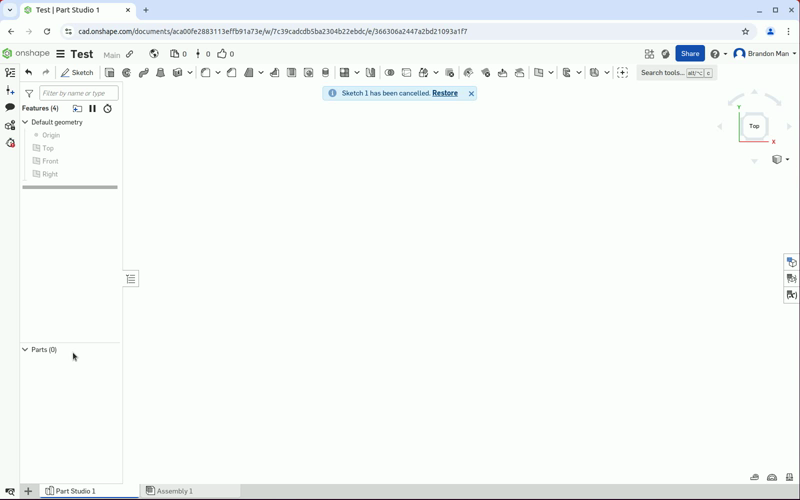
key(up)
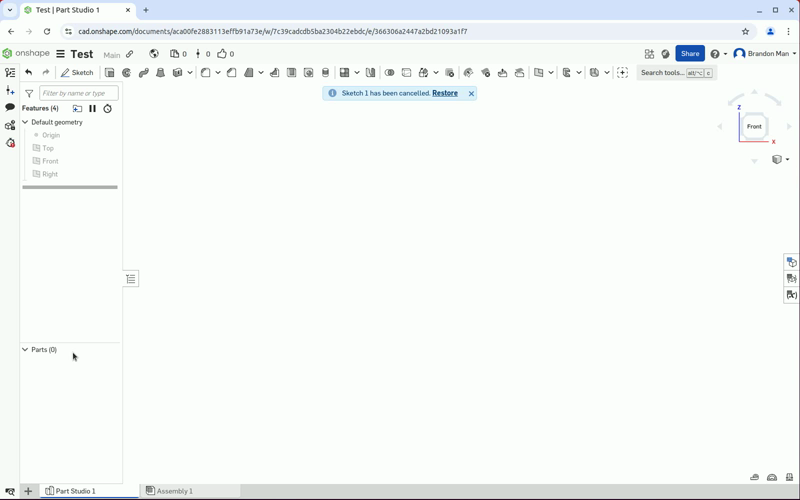
key_up(shift)
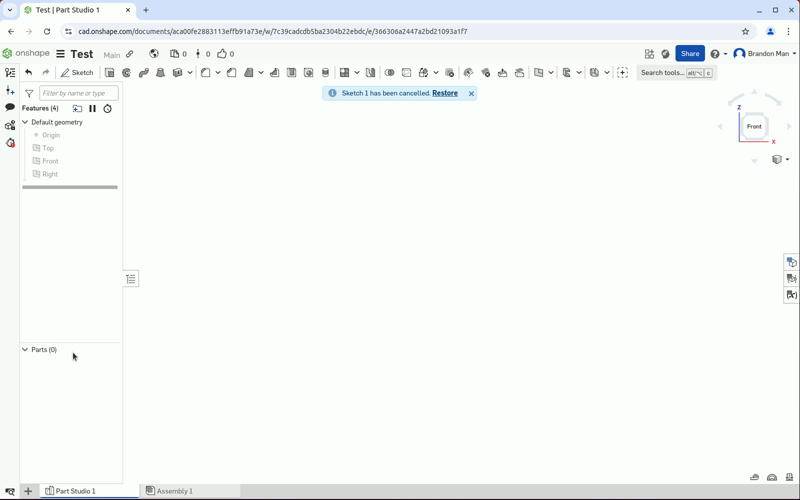
mouse_move(73, 352)
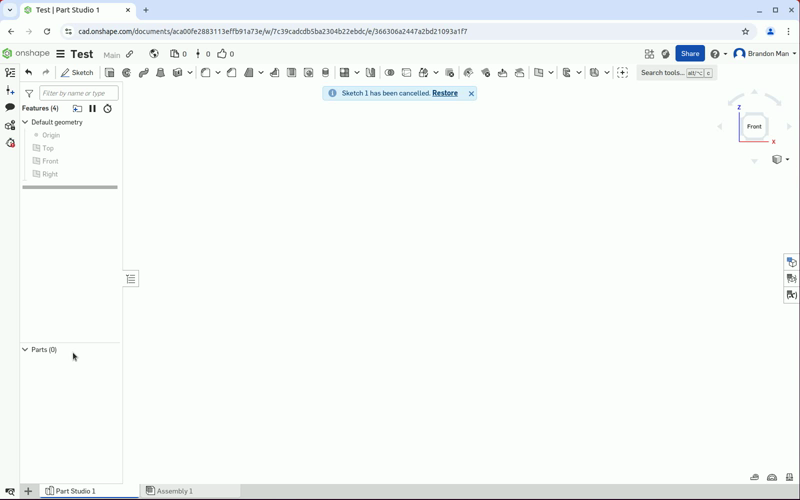
key(shift+y)
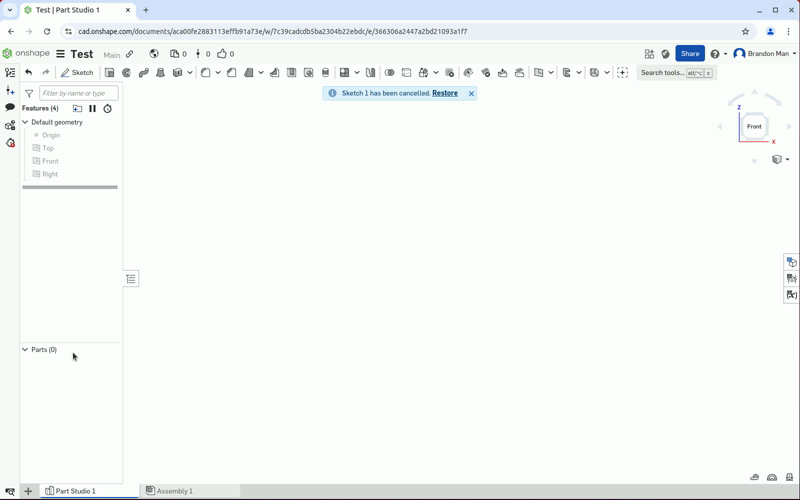
key(shift+s)
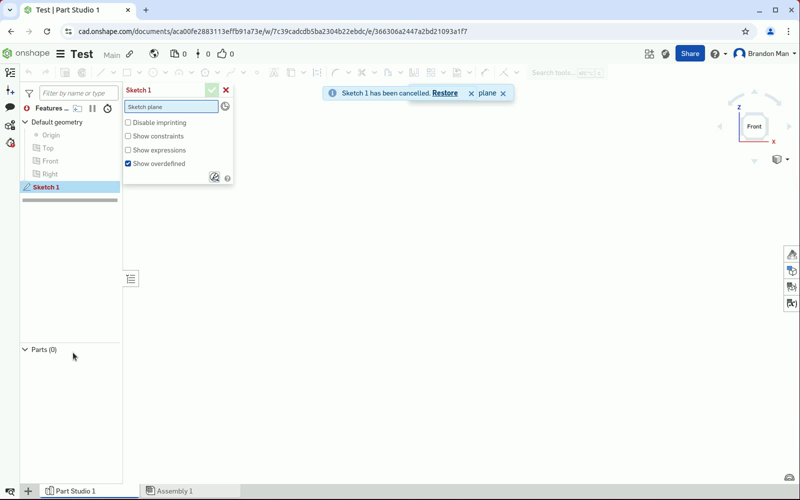
mouse_move(73, 163)
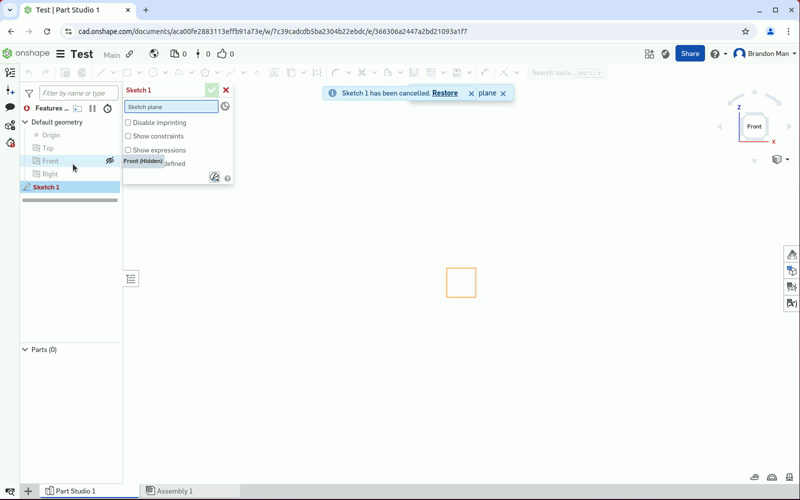
click(73, 163)
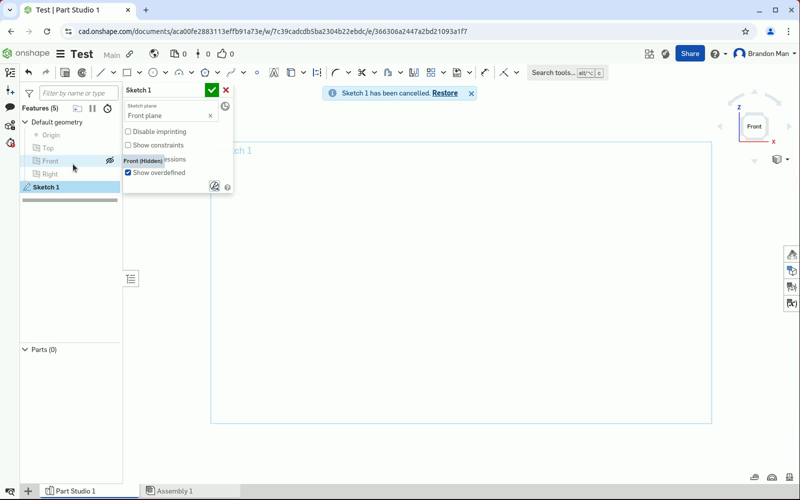
mouse_move(73, 352)
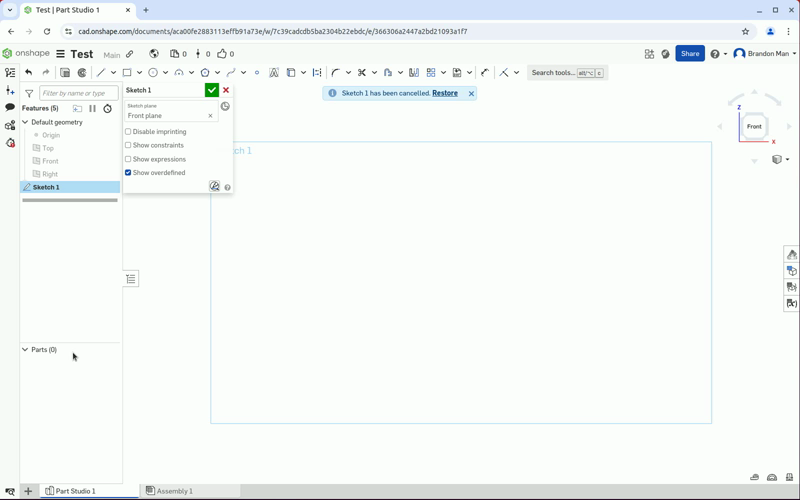
key(y)
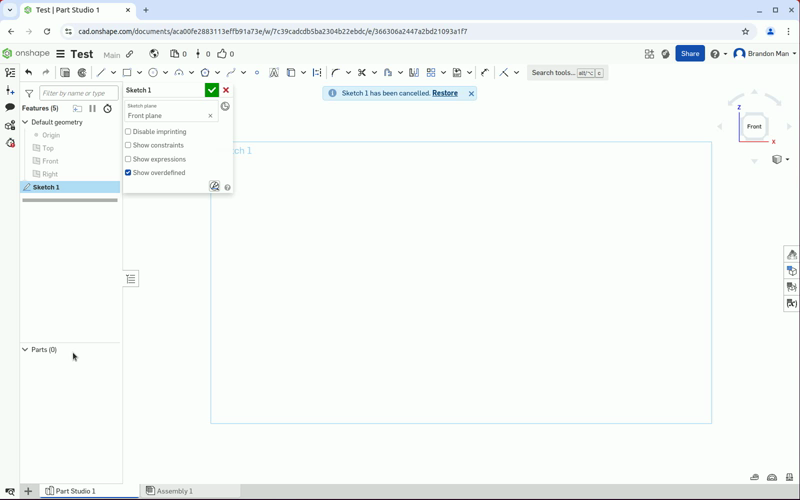
key(l)
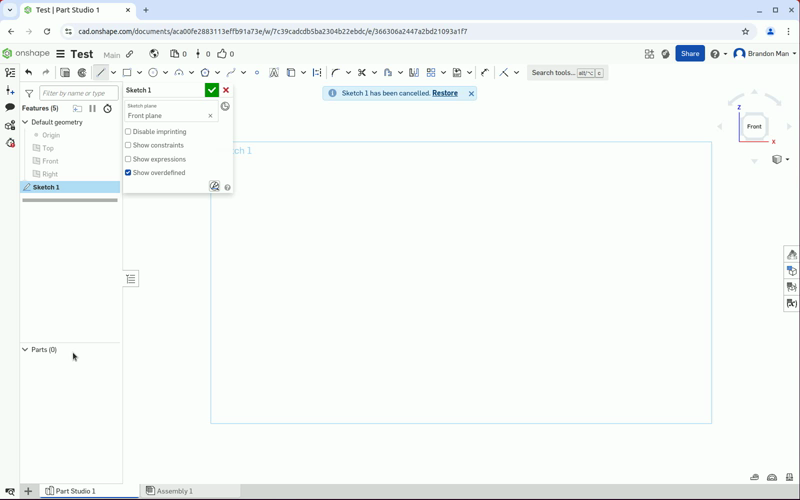
key_down(shift)
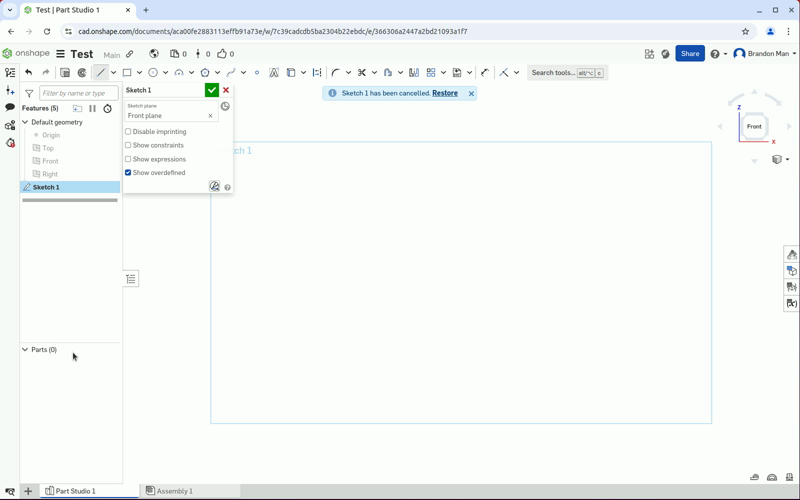
mouse_move(348, 306)
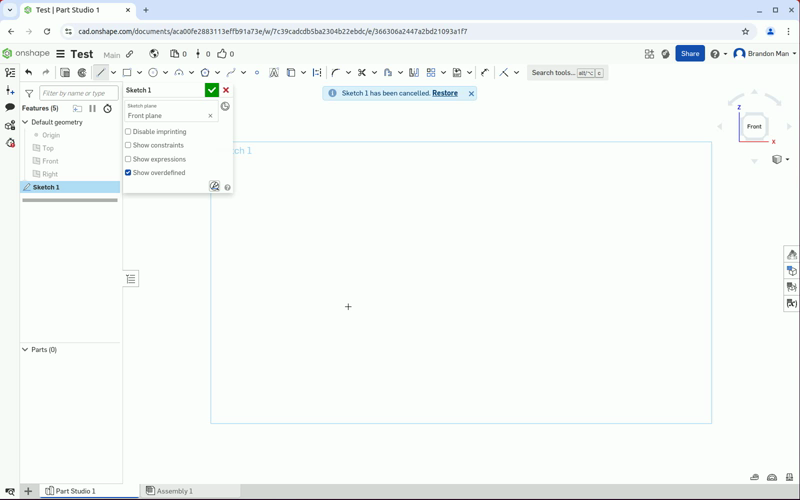
click(348, 306)
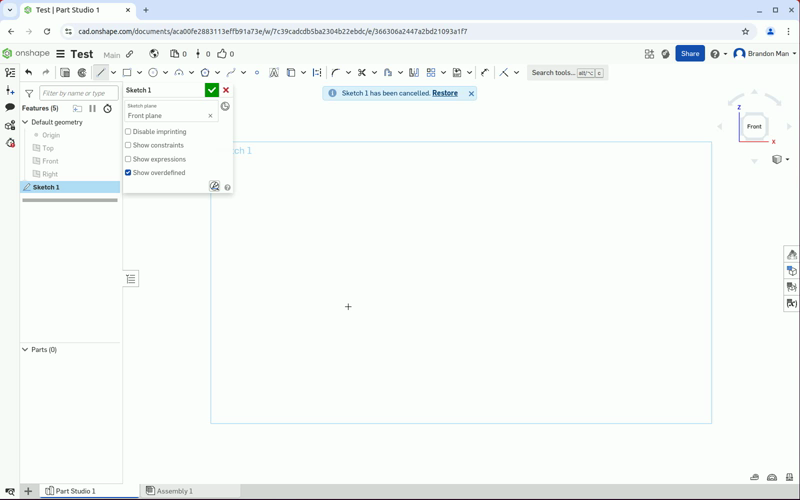
key_up(shift)
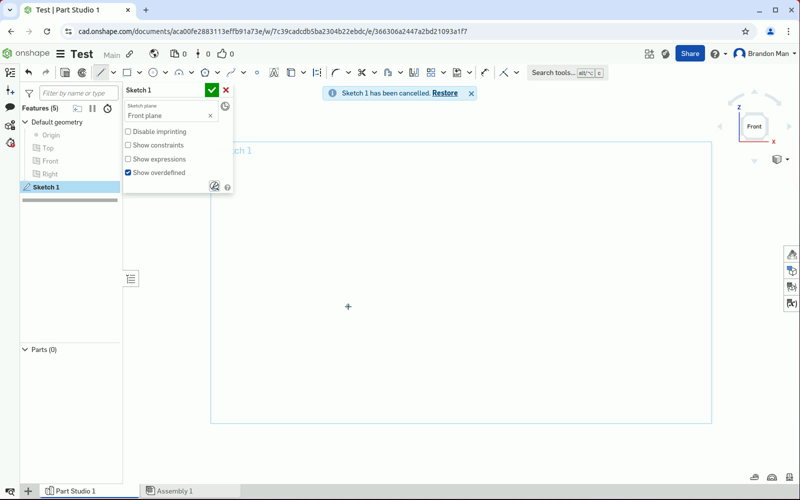
key_down(shift)
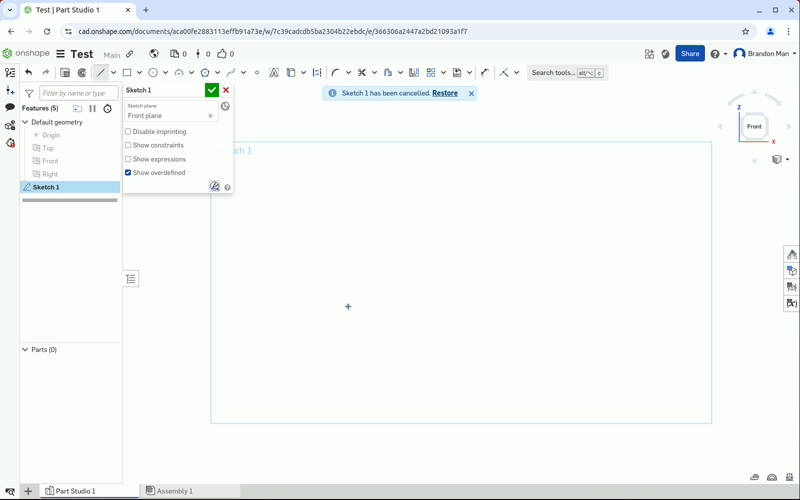
mouse_move(572, 306)
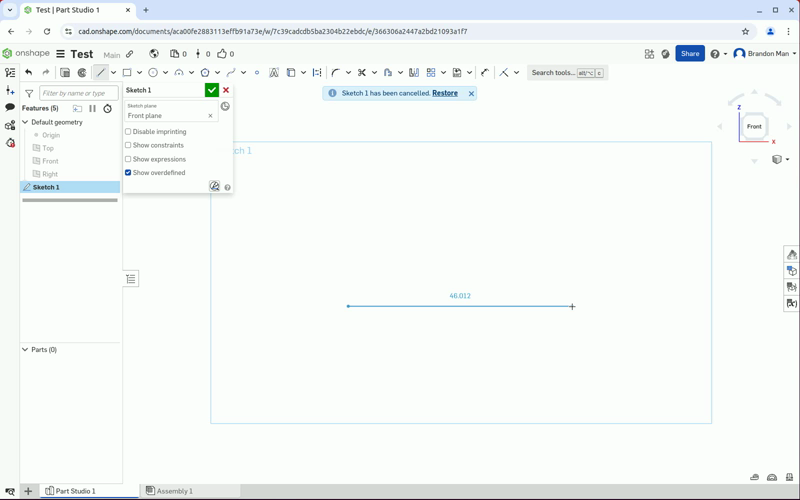
click(572, 306)
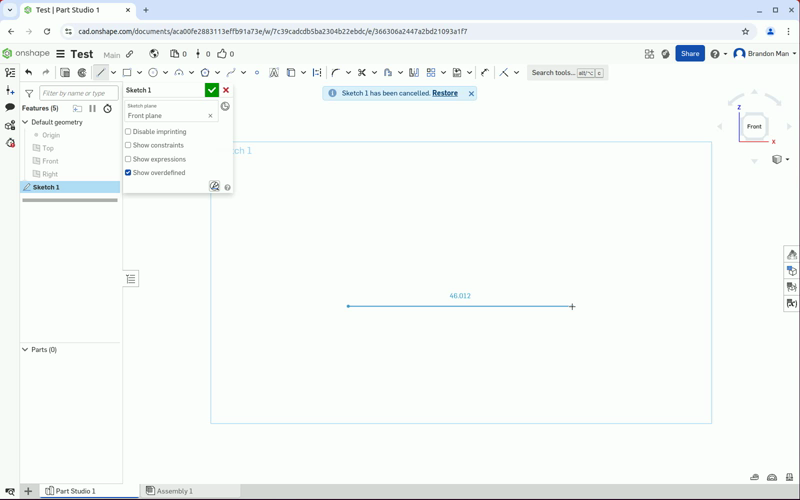
key_up(shift)
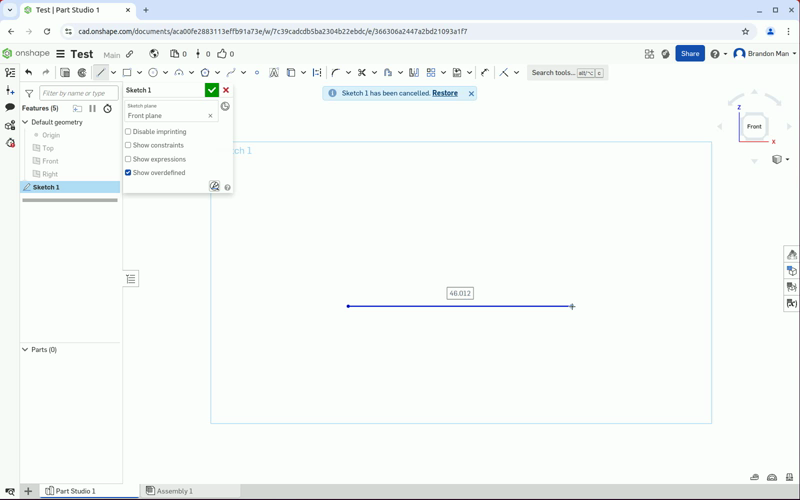
key_down(shift)
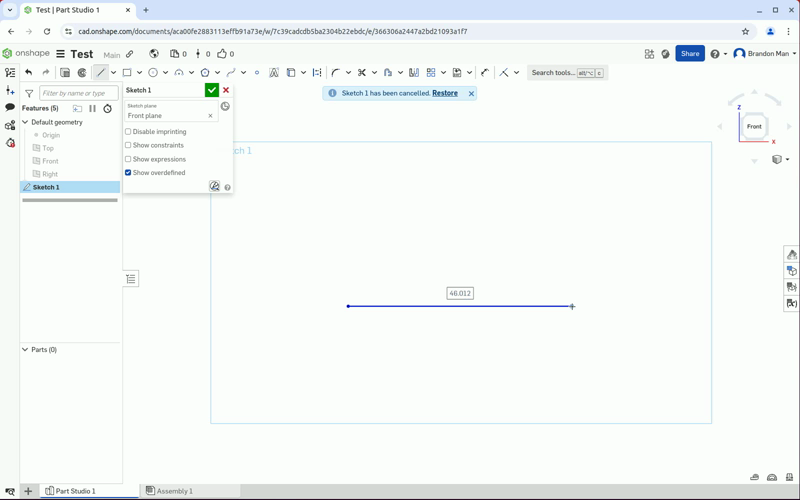
mouse_move(589, 306)
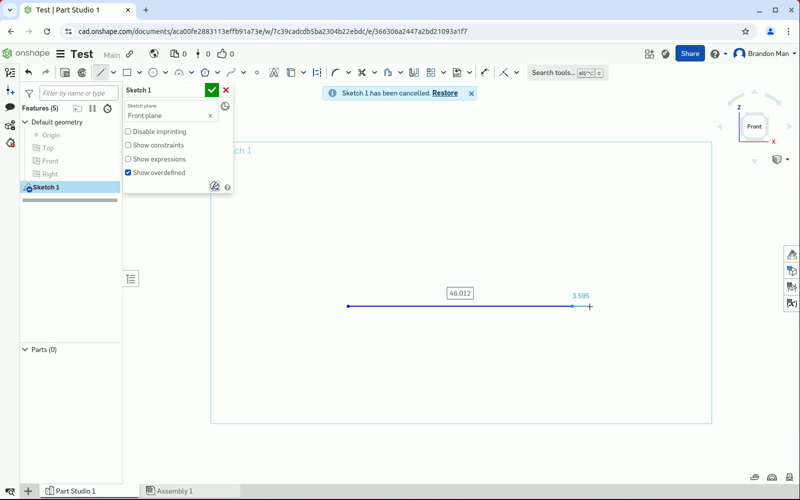
mouse_move(572, 259)
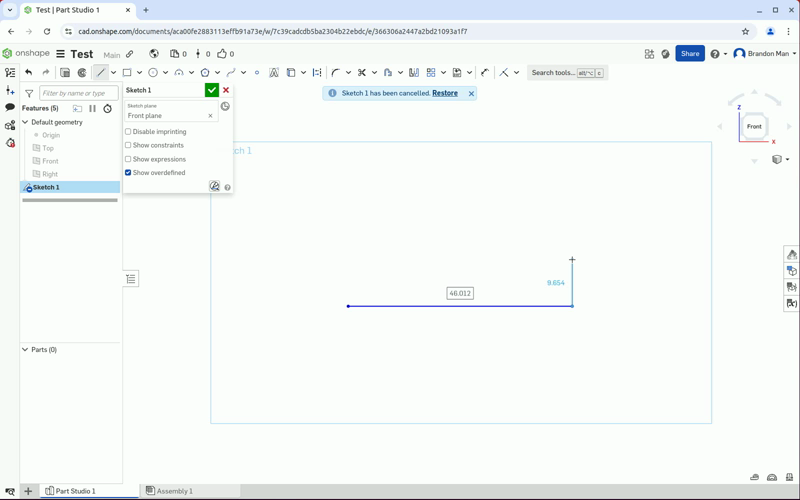
click(572, 259)
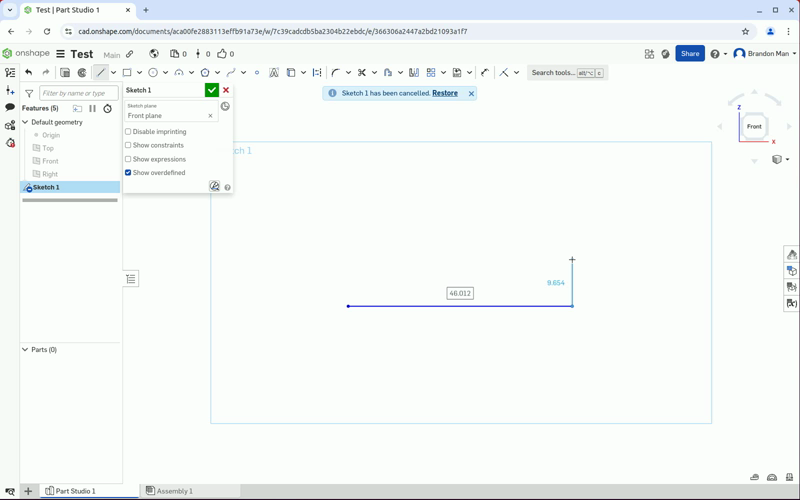
key_up(shift)
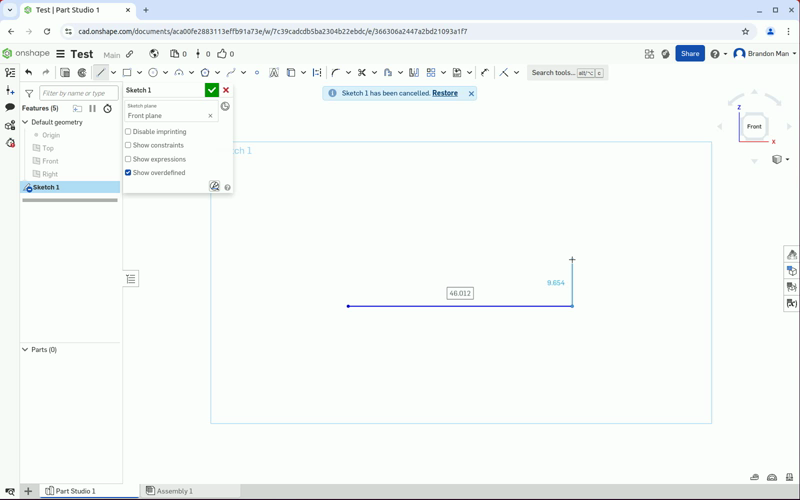
key_down(shift)
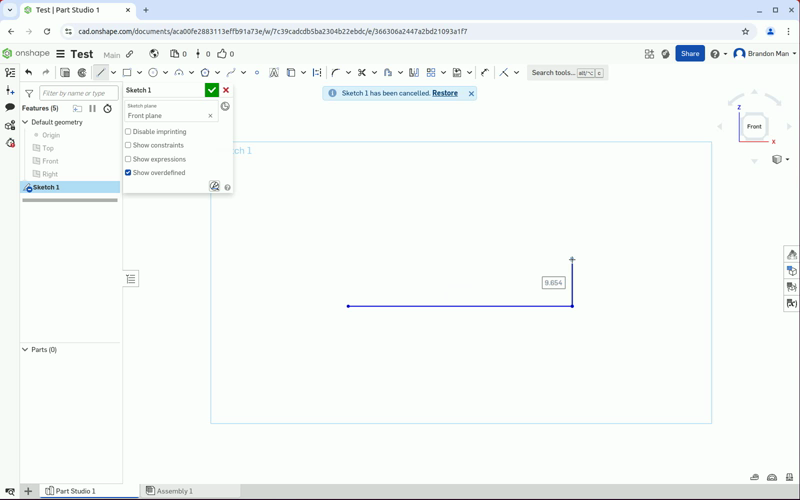
mouse_move(348, 259)
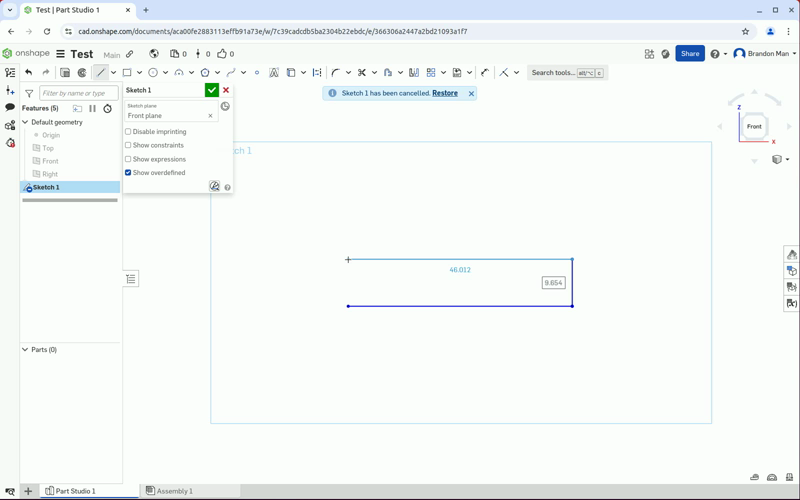
click(348, 259)
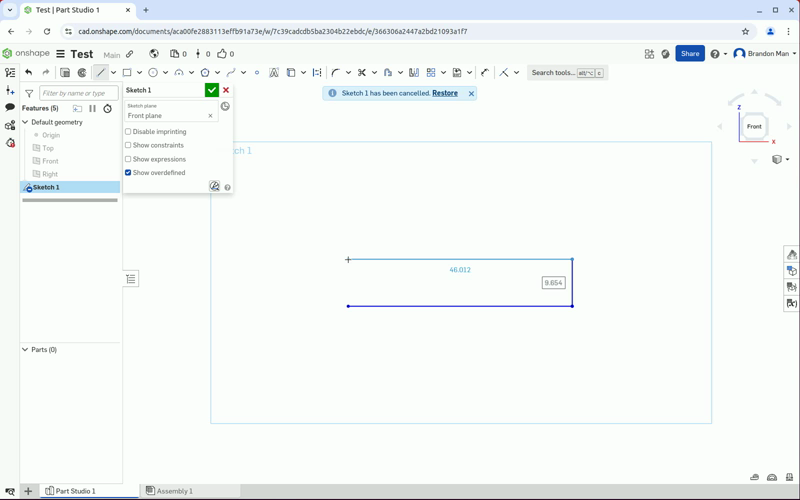
key_up(shift)
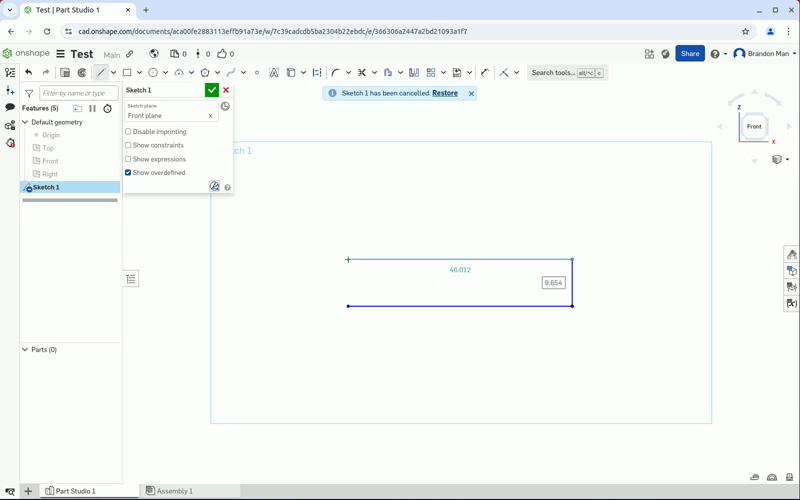
mouse_move(378, 259)
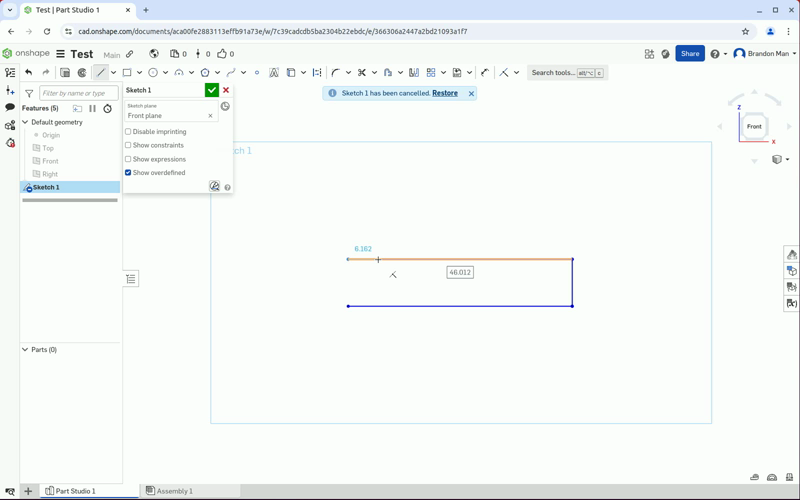
key_down(shift)
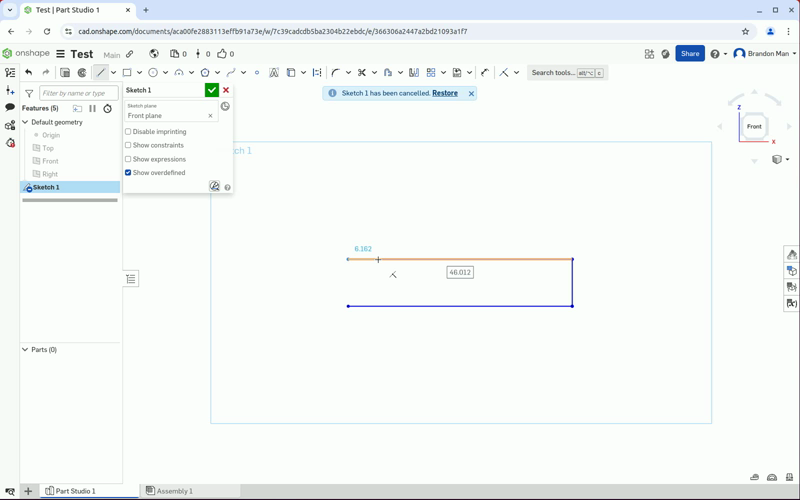
mouse_move(348, 306)
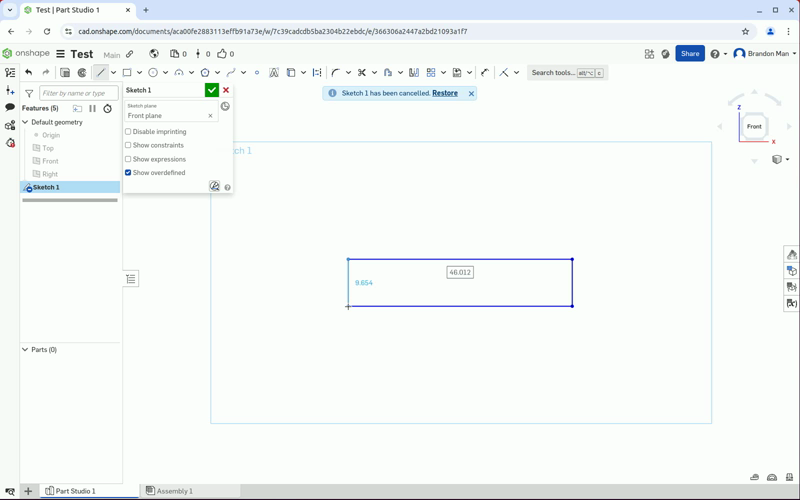
key_up(shift)
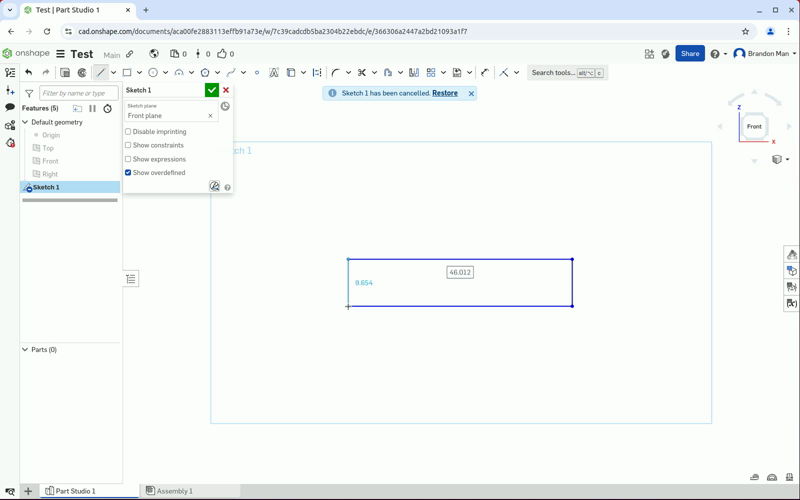
click(348, 306)
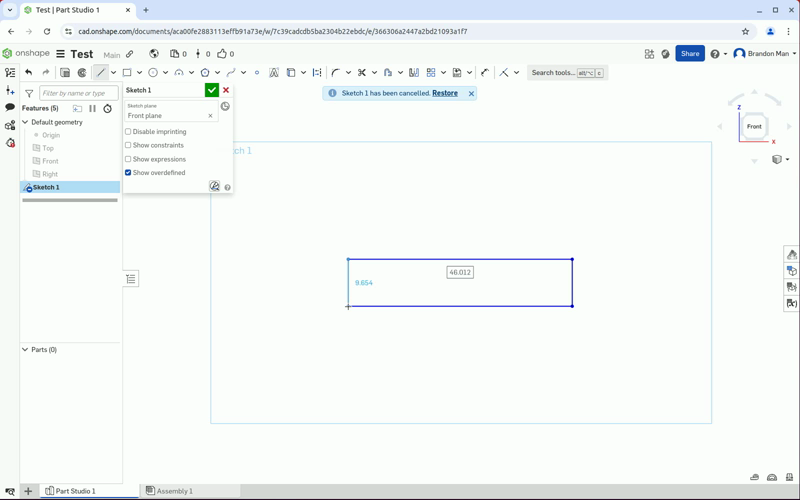
key(esc)
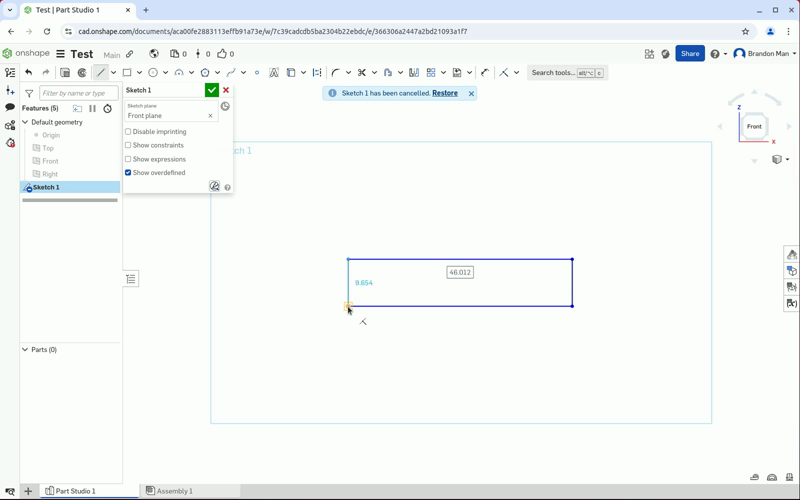
mouse_move(524, 278)
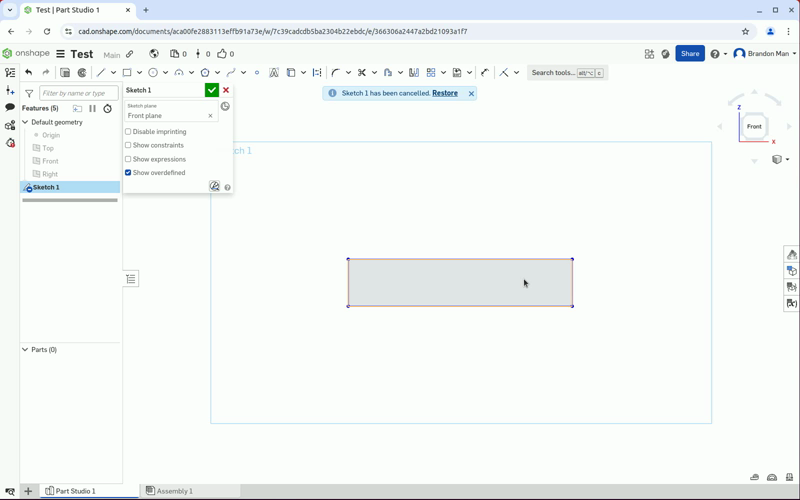
click(524, 278)
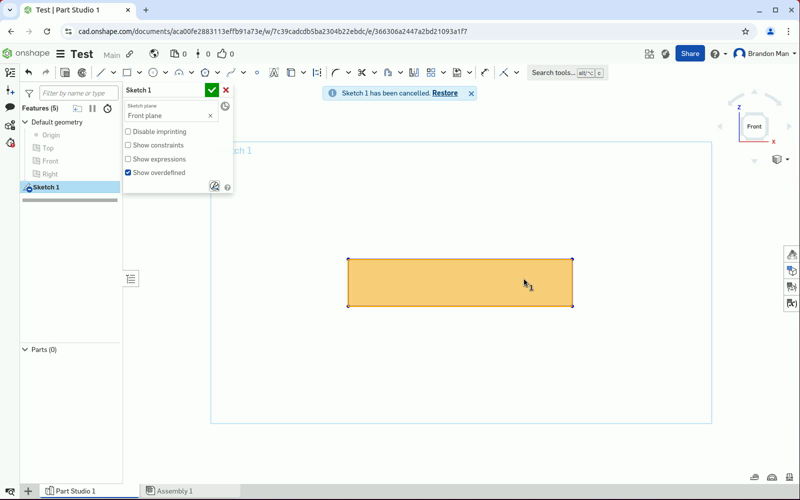
mouse_move(73, 352)
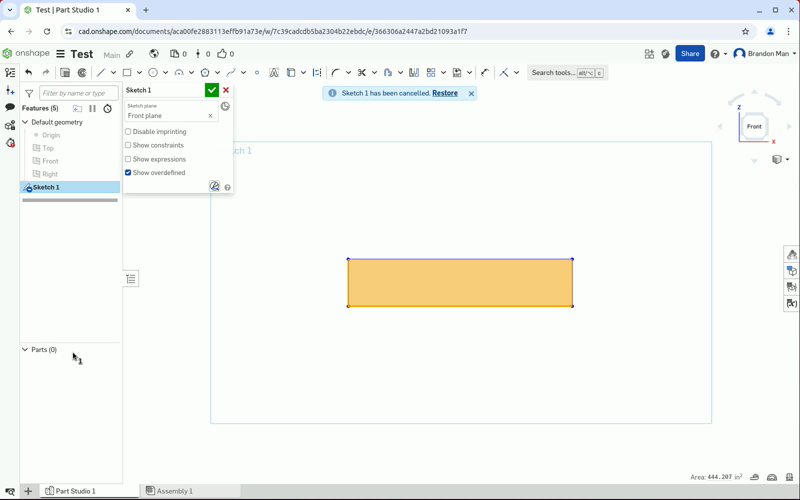
key(shift+y)
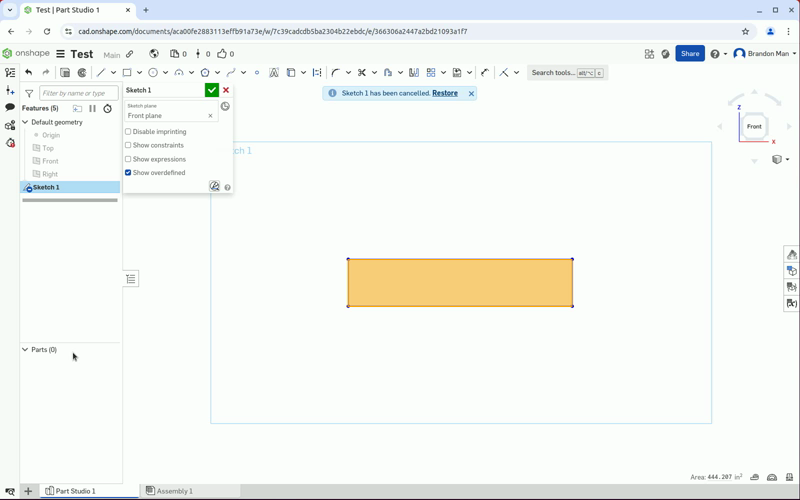
key(shift+e)
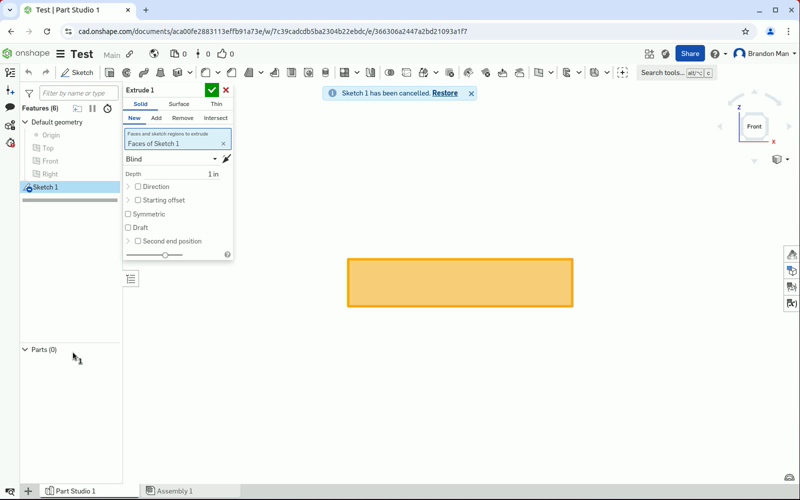
mouse_move(143, 106)
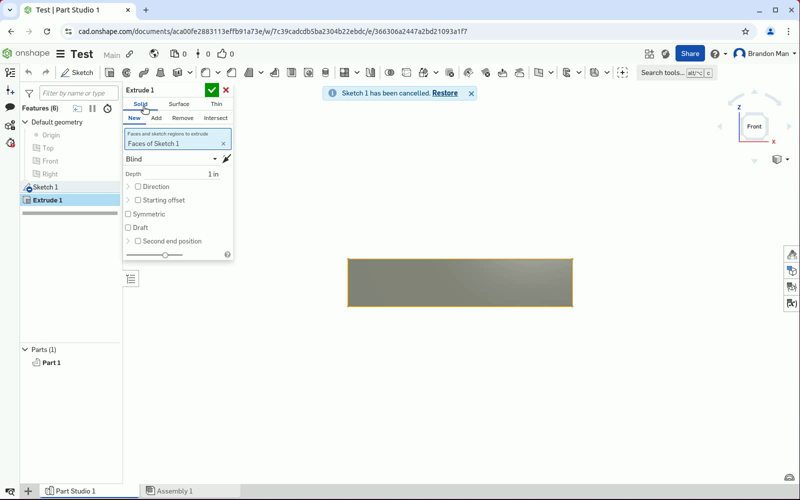
click(143, 106)
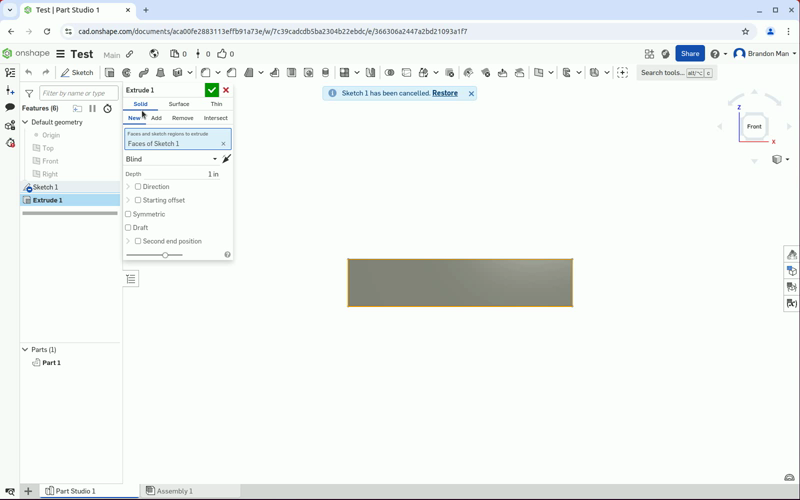
mouse_move(137, 120)
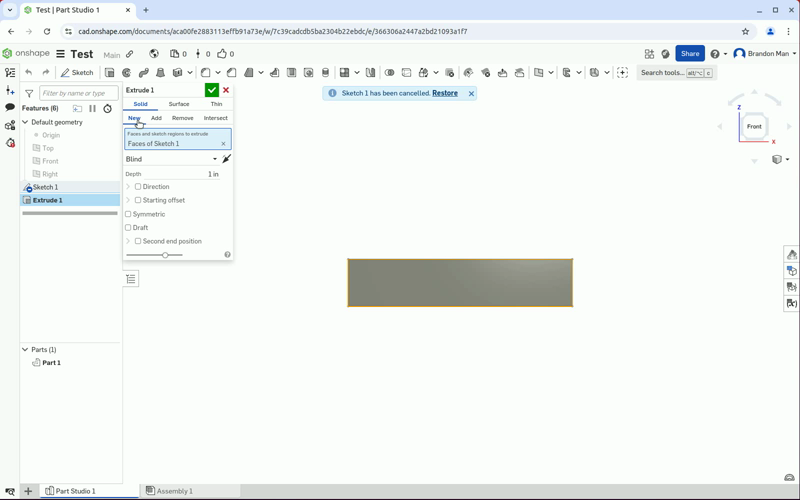
click(137, 120)
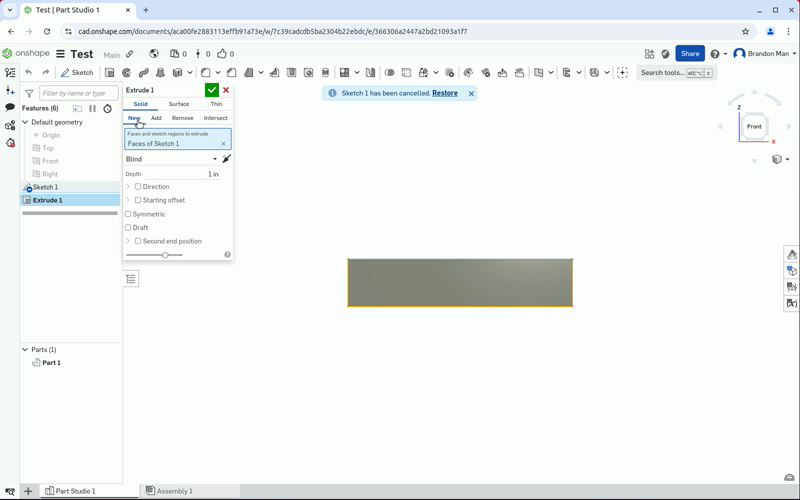
key(tab, 4)
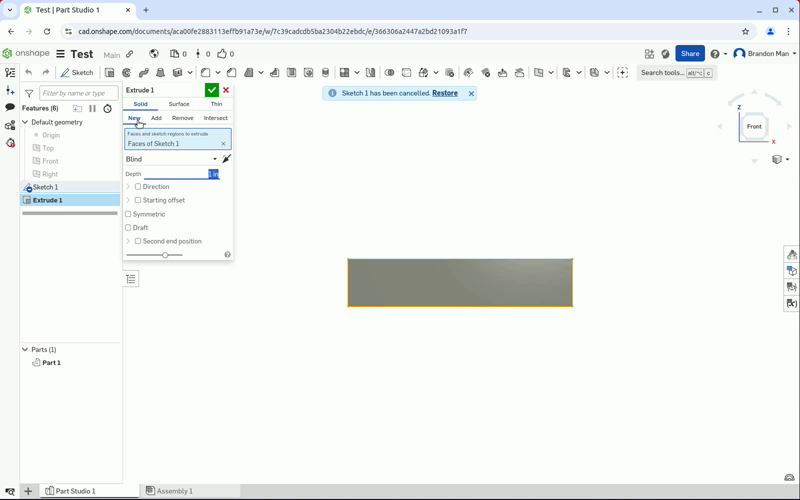
text(9.628)
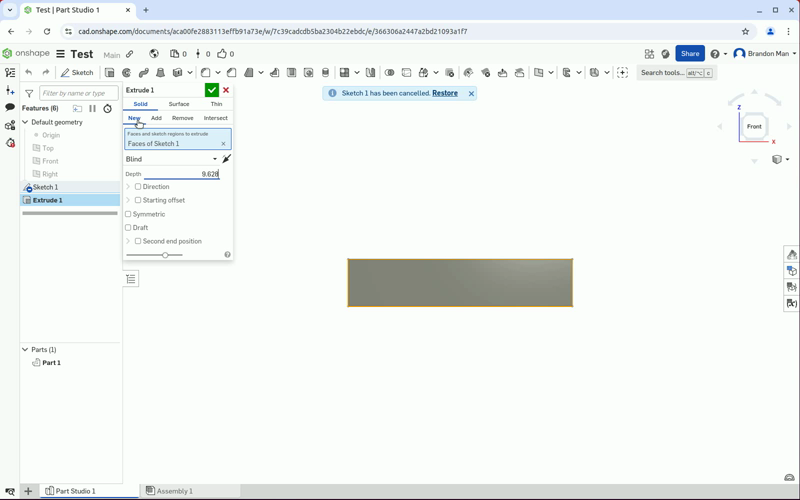
key(enter)
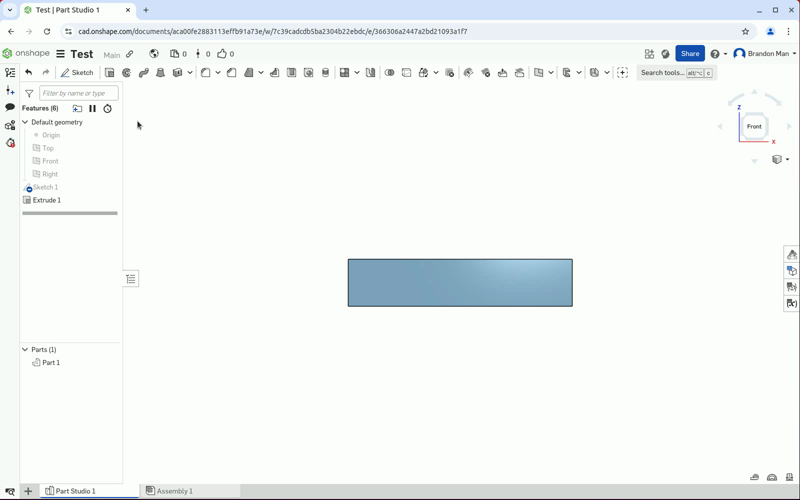
key(shift+h)
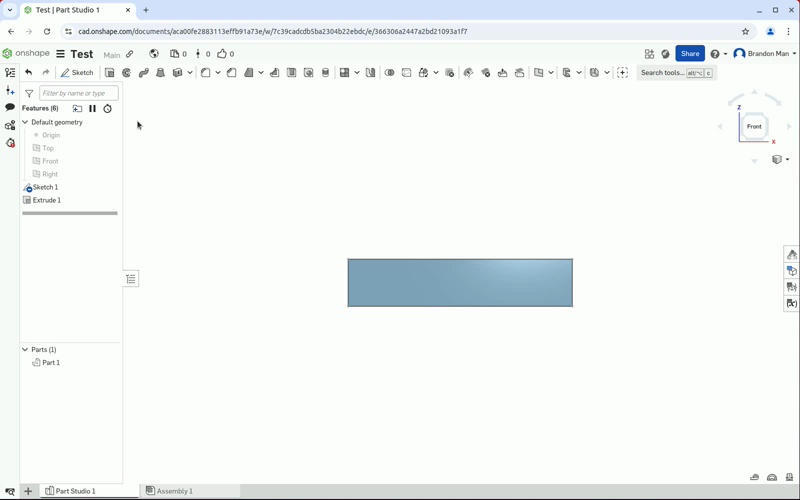
key(shift+h)
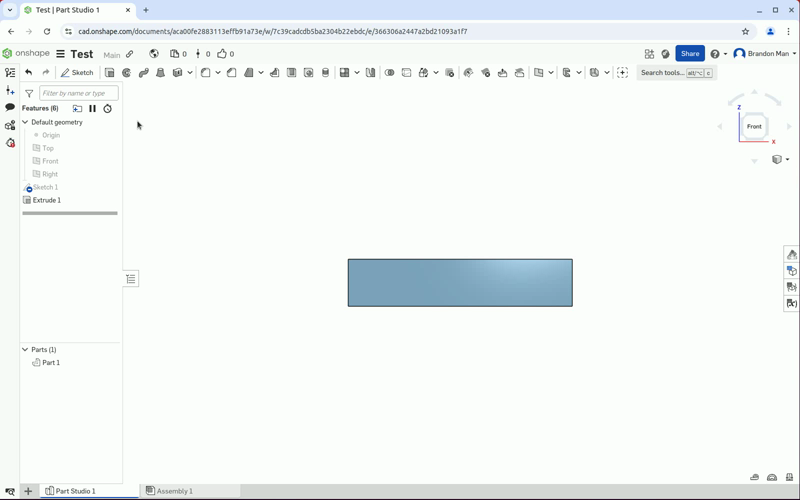
mouse_move(73, 189)
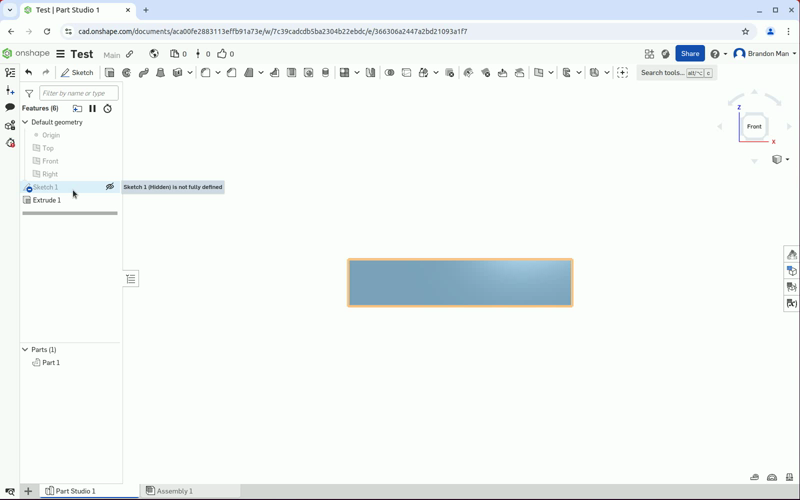
click(73, 189)
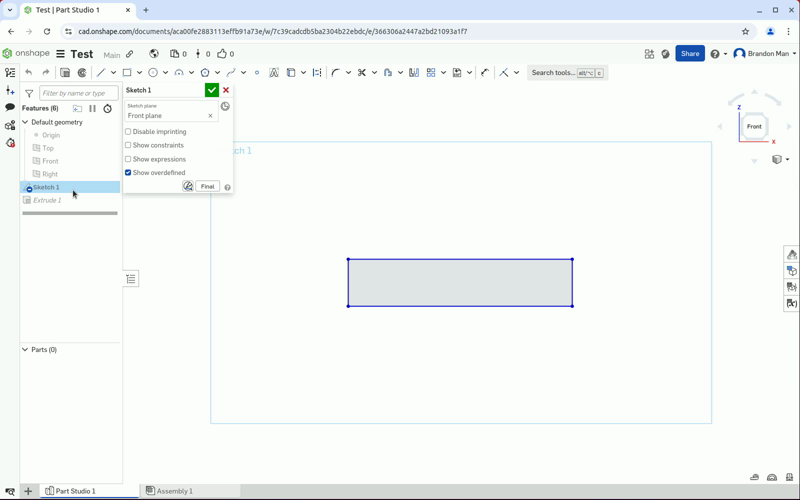
mouse_move(229, 92)
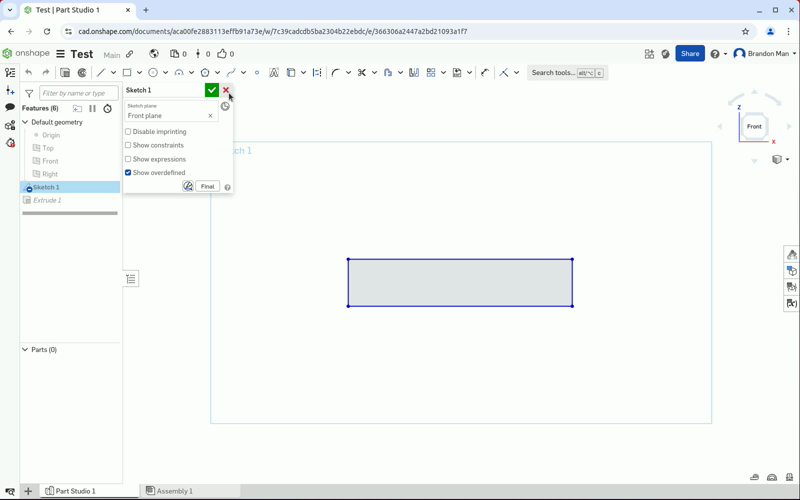
click(229, 92)
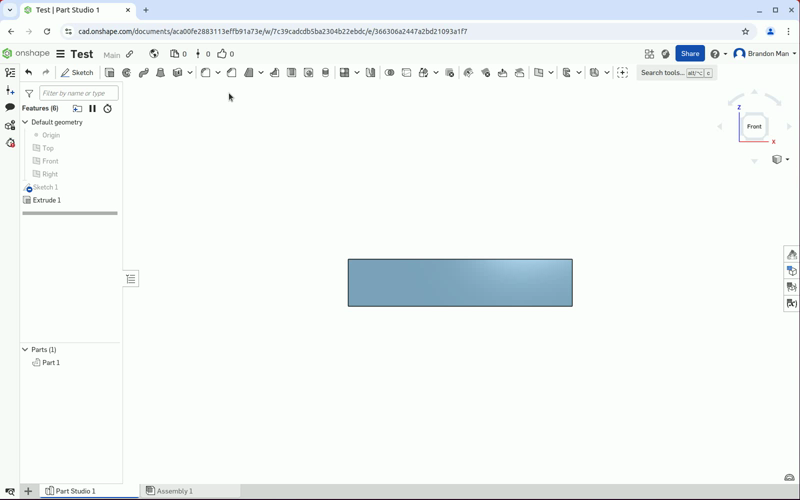
mouse_move(73, 352)
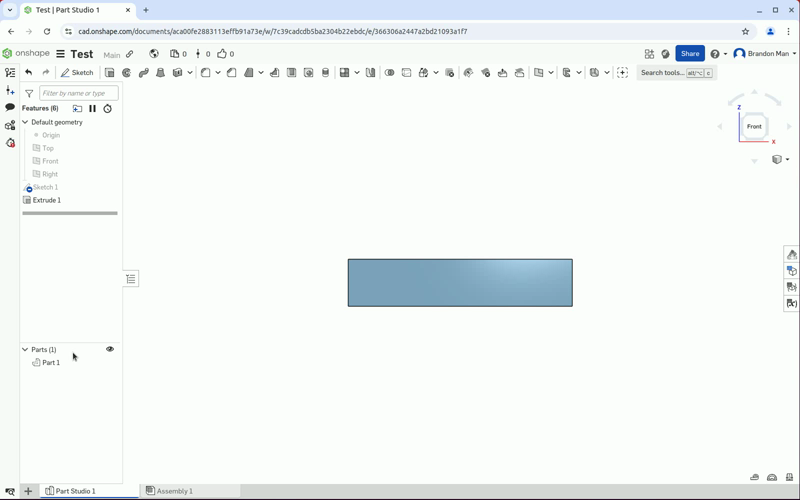
key(y)
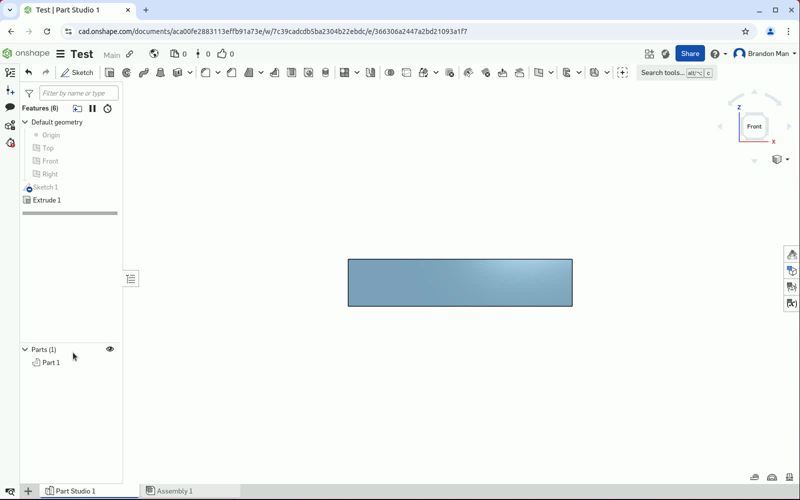
key(shift+p)
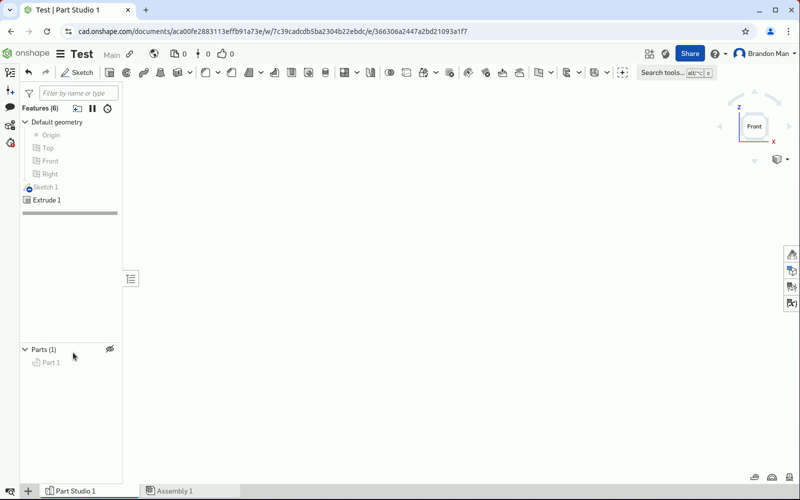
key(space)
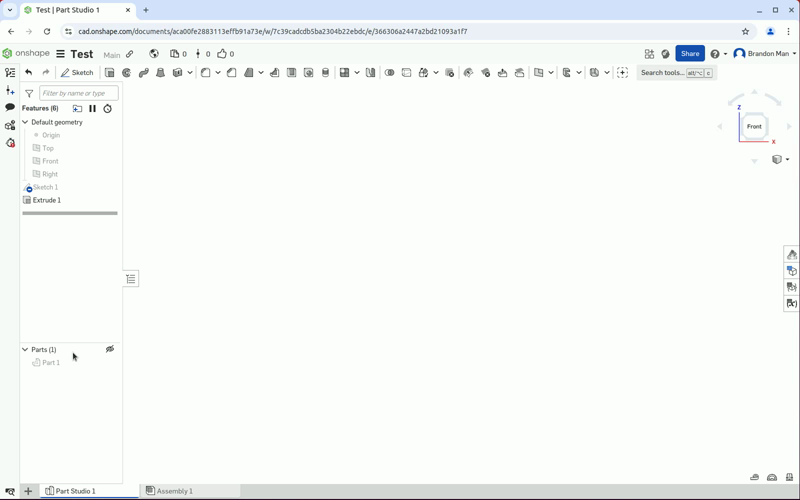
key_down(shift)
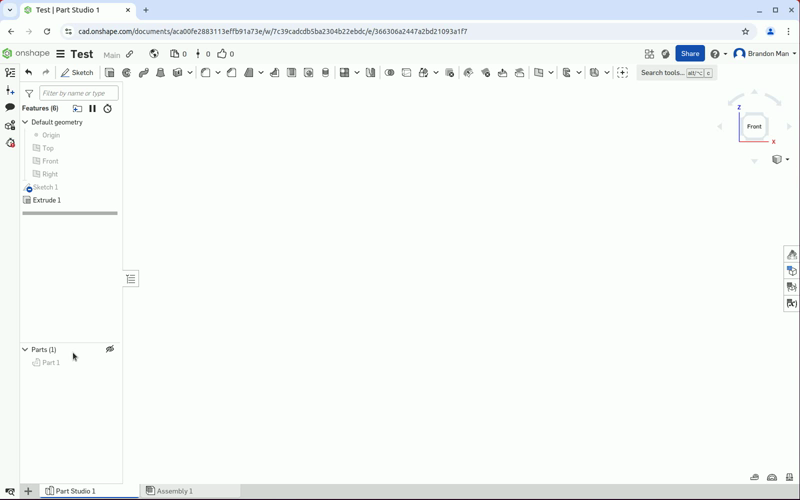
key(down)
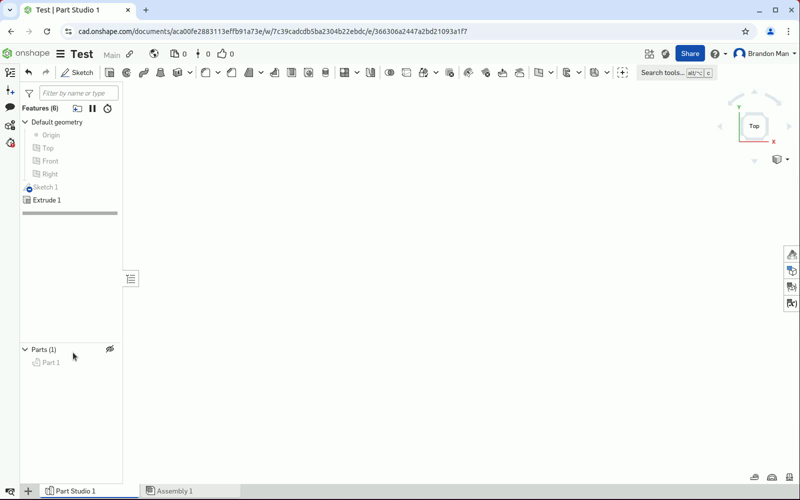
key_up(shift)
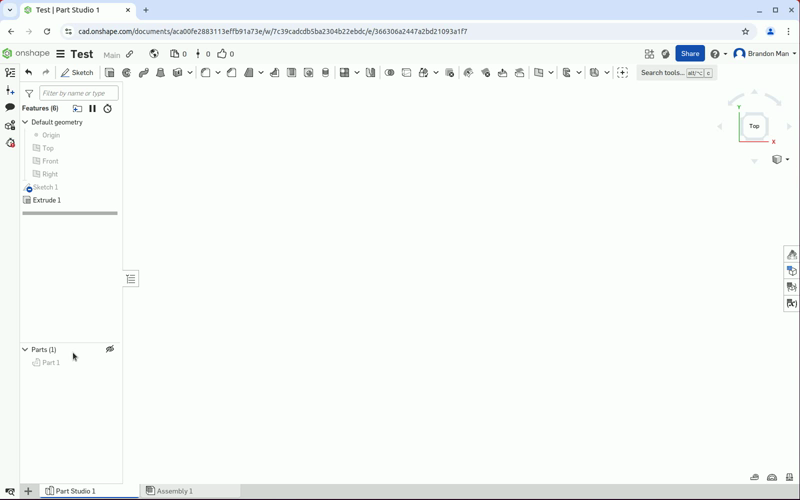
mouse_move(73, 352)
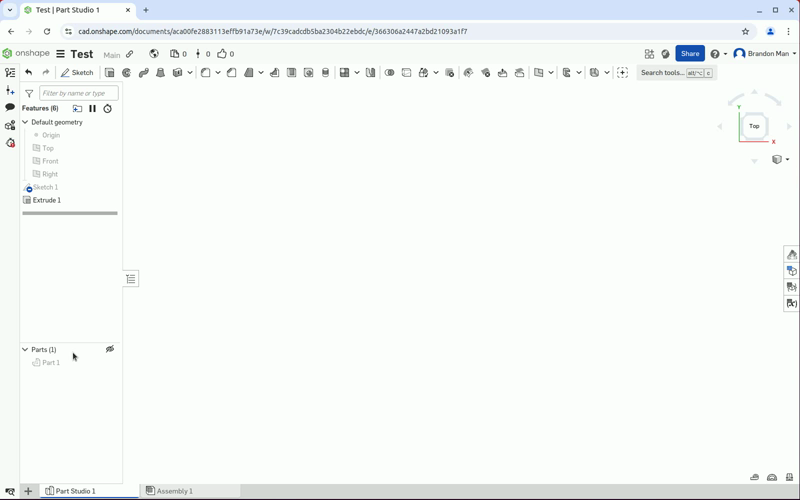
key(shift+y)
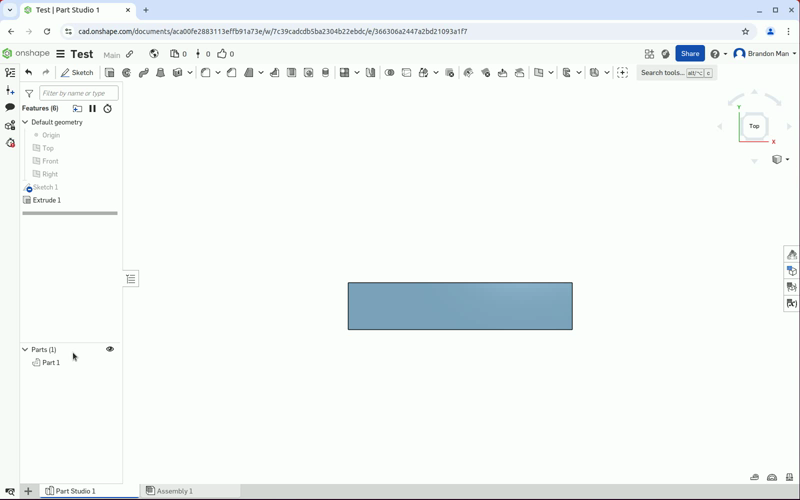
mouse_move(541, 75)
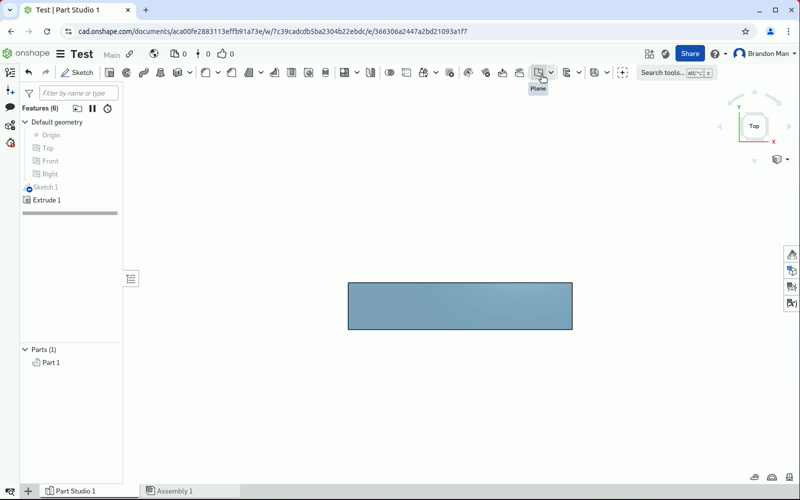
click(541, 75)
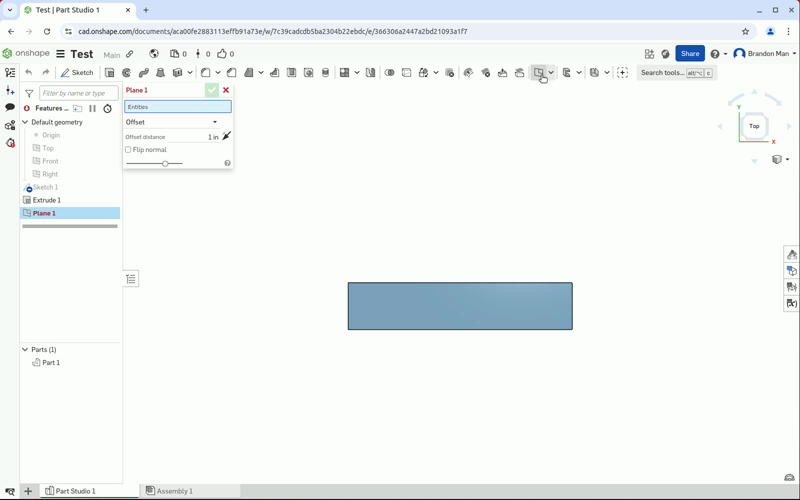
mouse_move(73, 150)
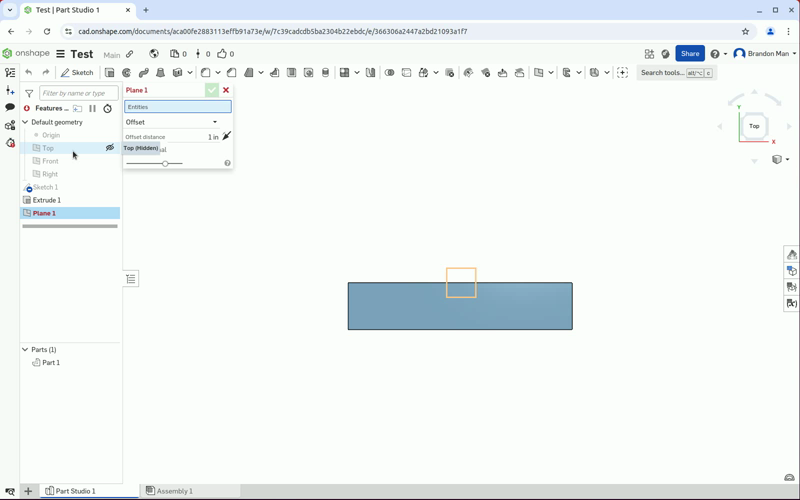
click(73, 150)
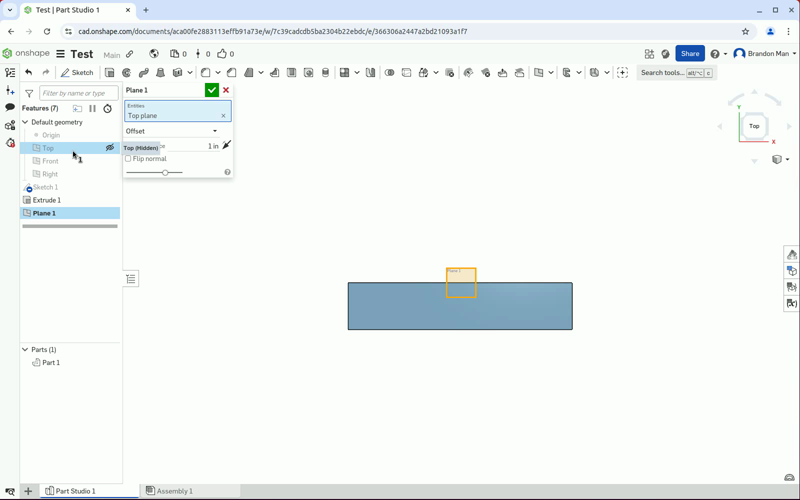
key(tab, 2)
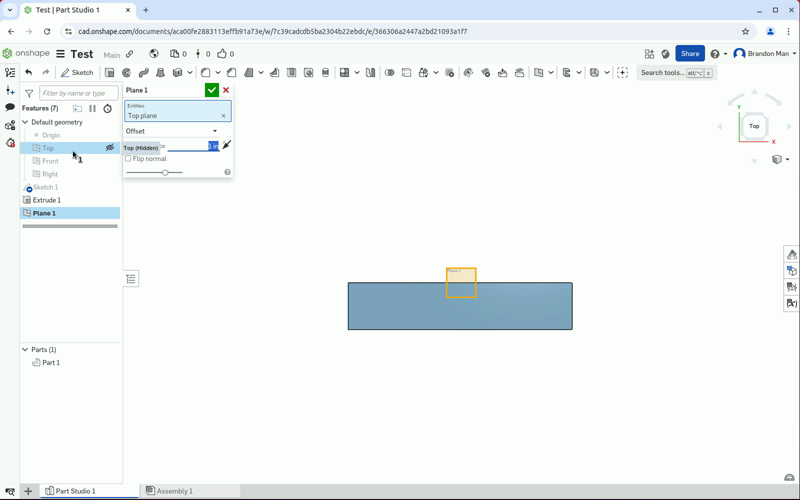
text(4.807)
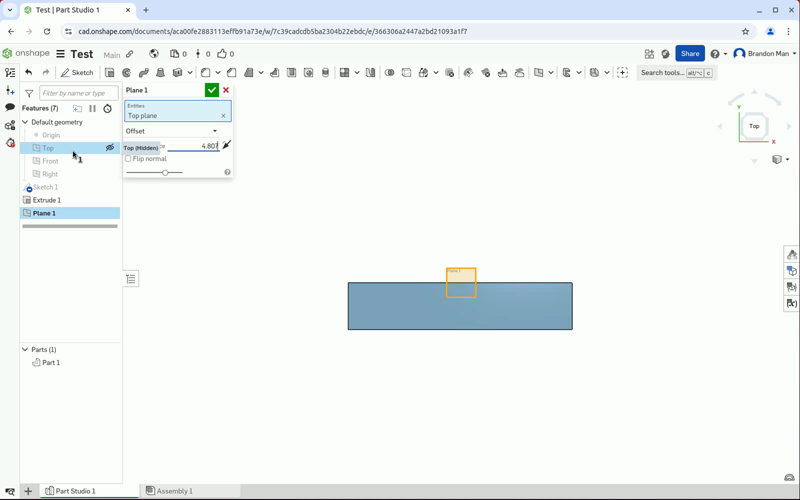
key(enter, 2)
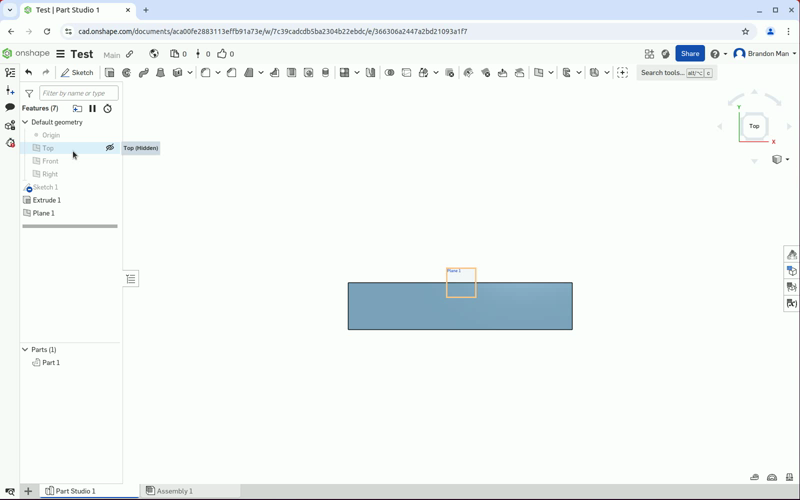
key(shift+s)
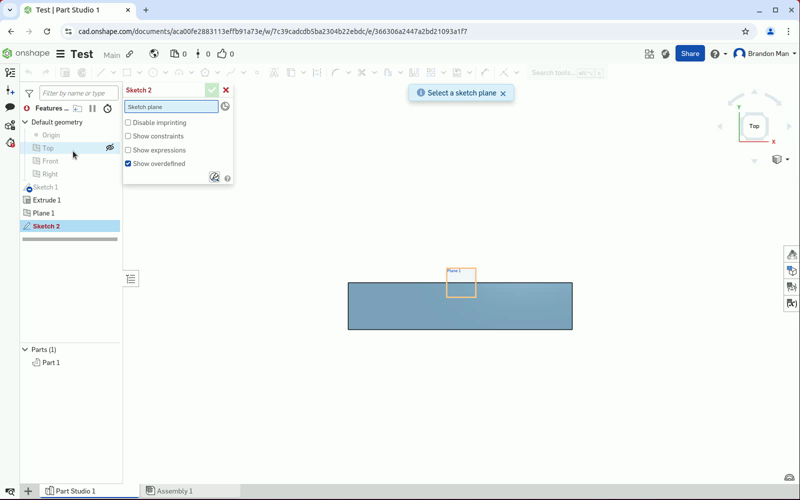
mouse_move(73, 215)
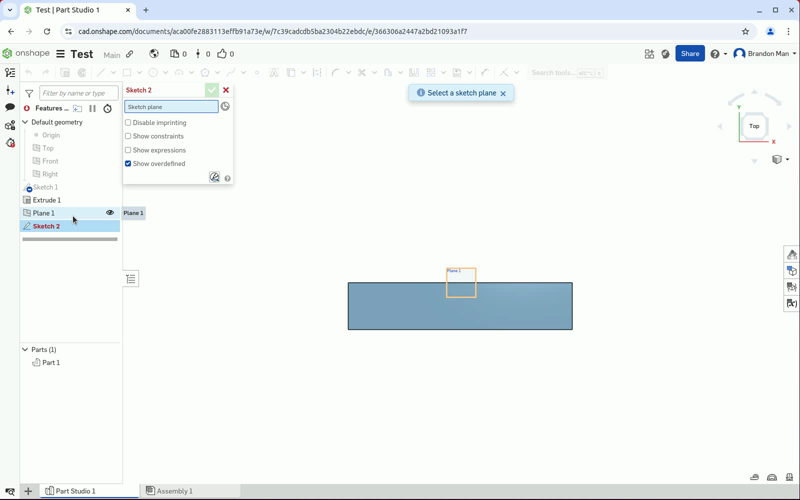
click(73, 215)
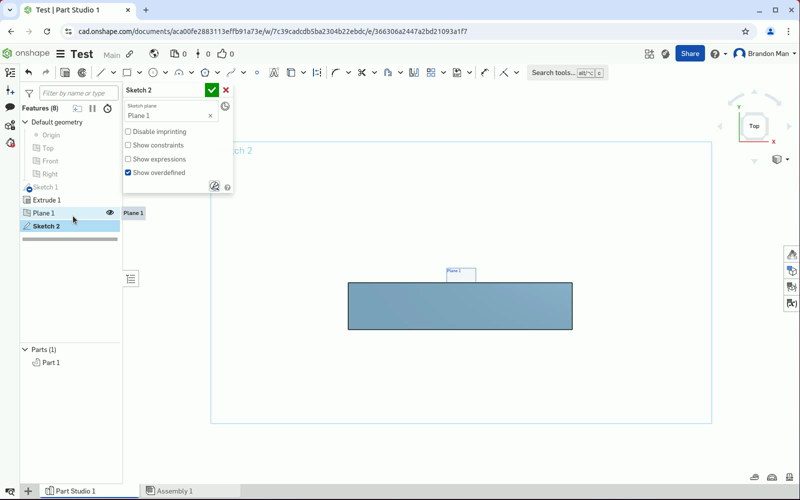
mouse_move(73, 352)
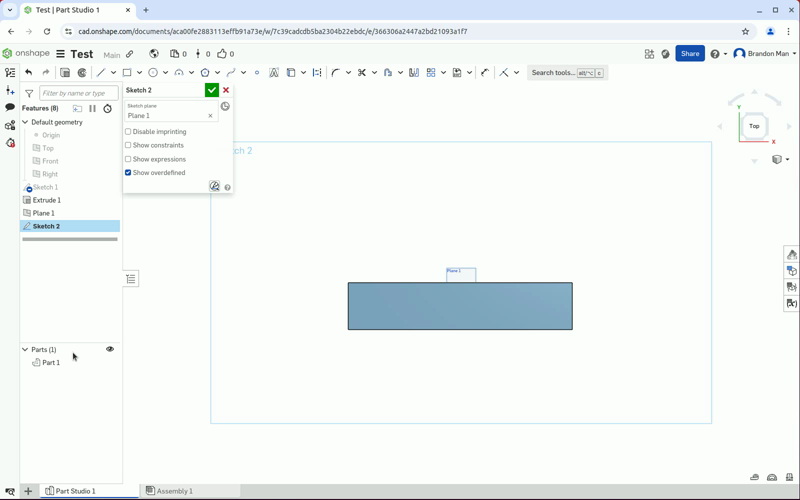
key(y)
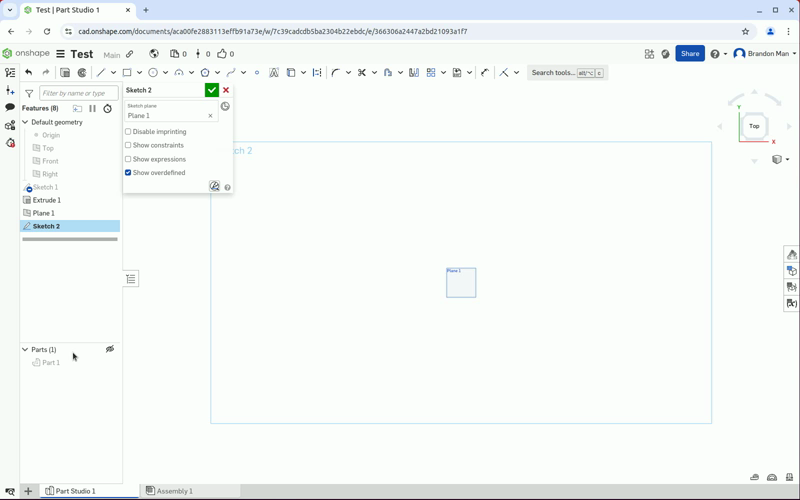
key(l)
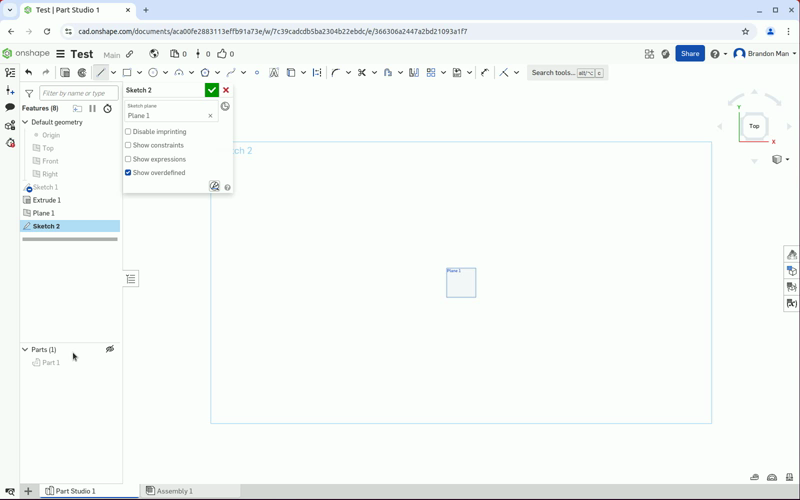
key_down(shift)
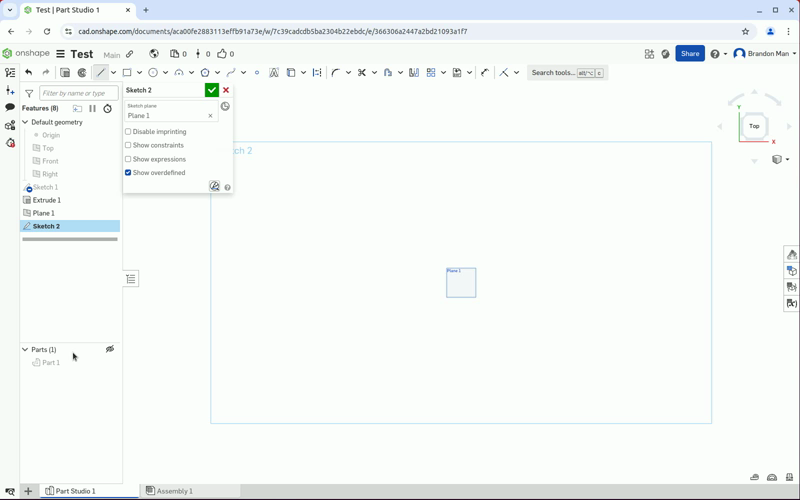
mouse_move(348, 329)
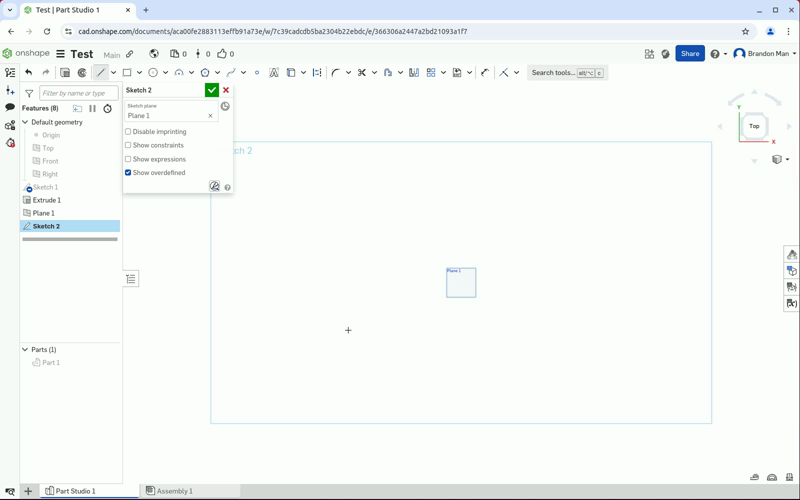
click(348, 329)
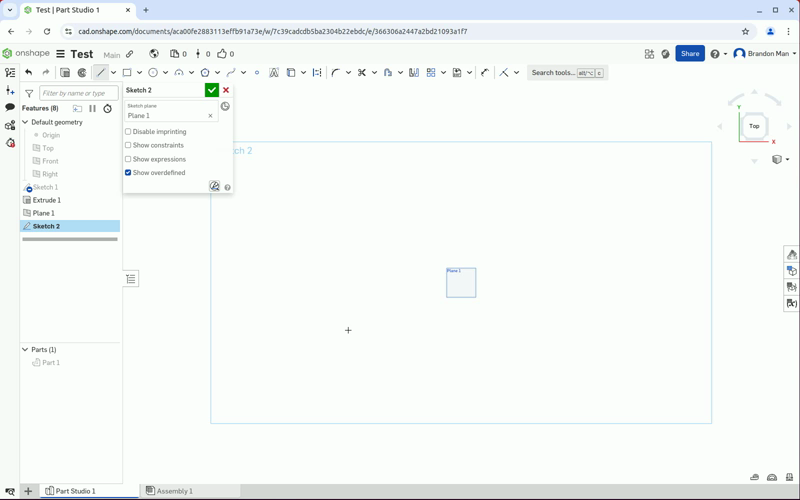
key_up(shift)
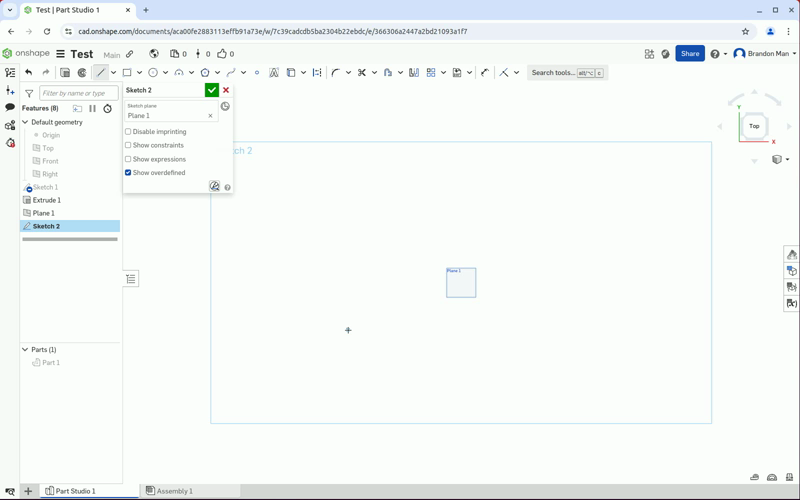
key_down(shift)
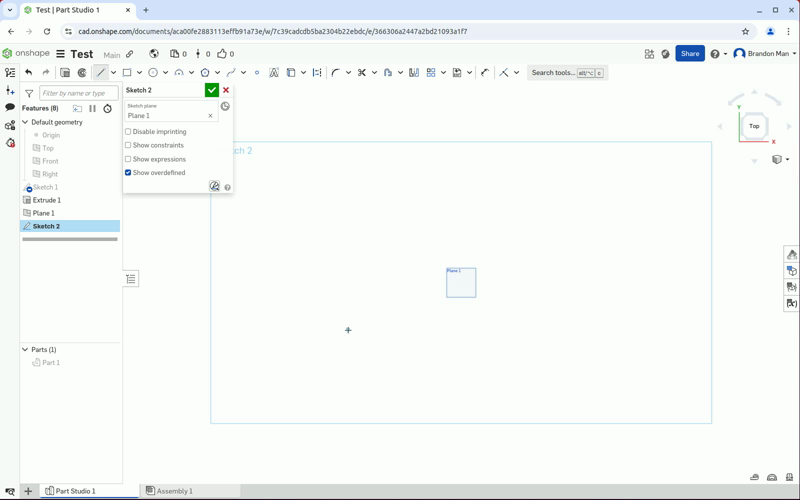
mouse_move(378, 329)
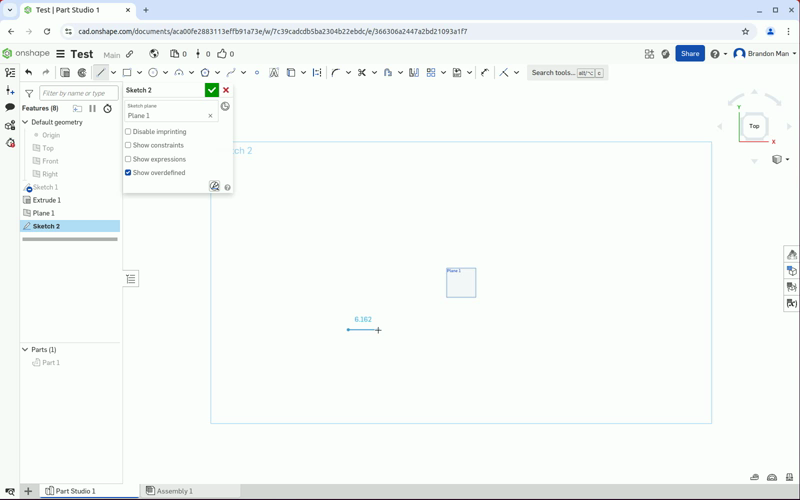
mouse_move(383, 329)
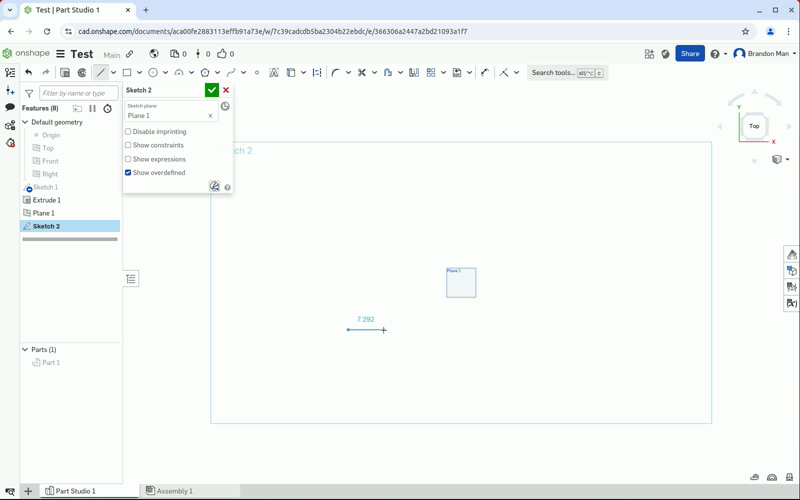
click(383, 329)
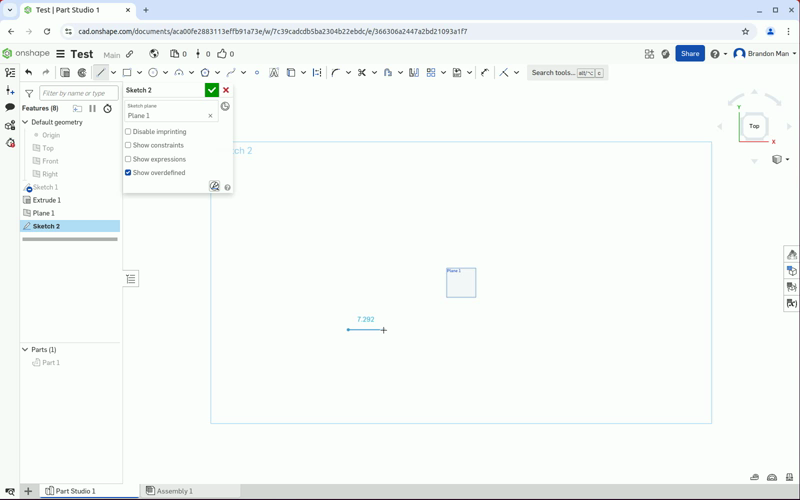
key_up(shift)
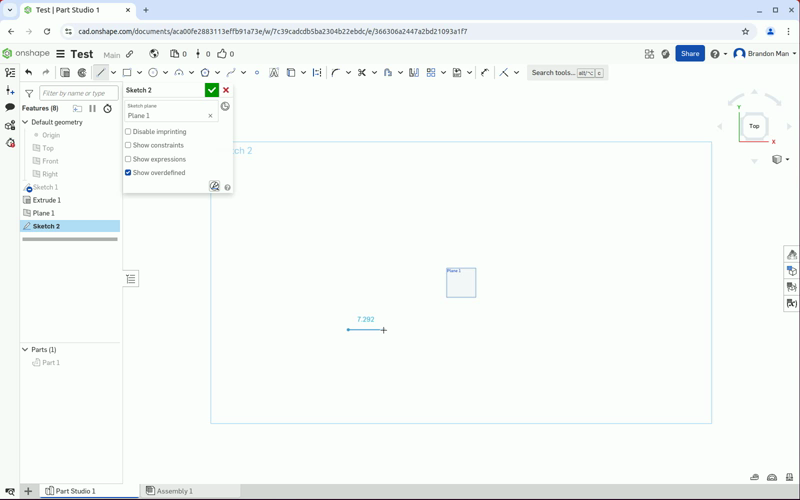
key_down(shift)
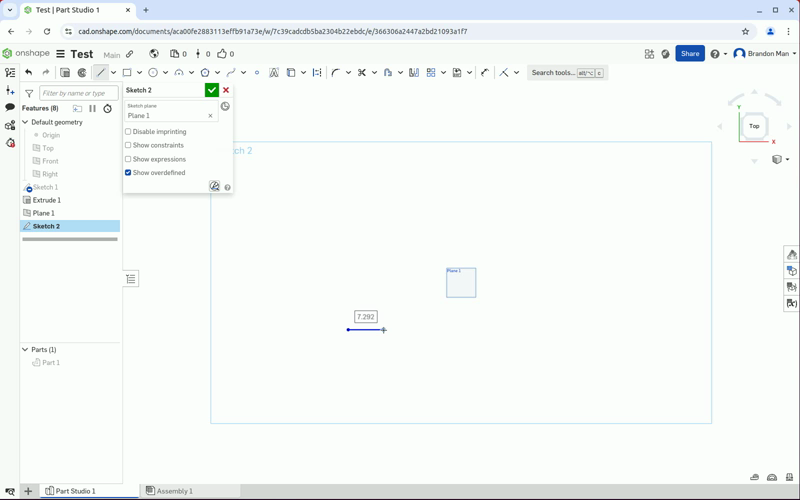
mouse_move(413, 329)
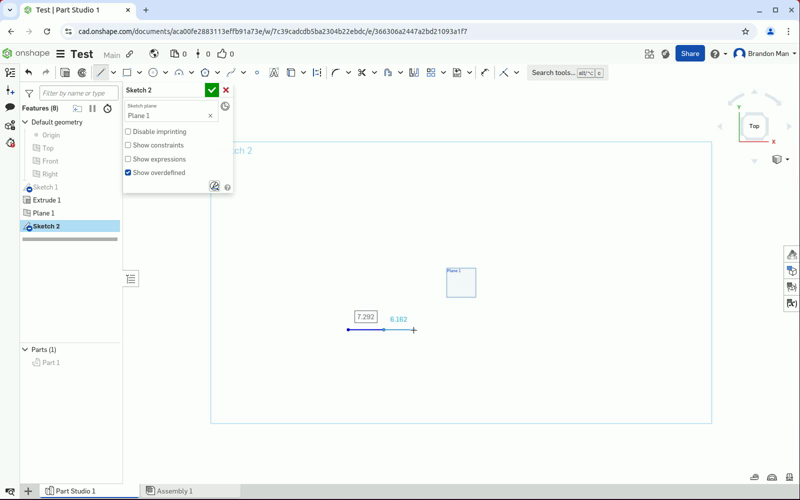
mouse_move(383, 282)
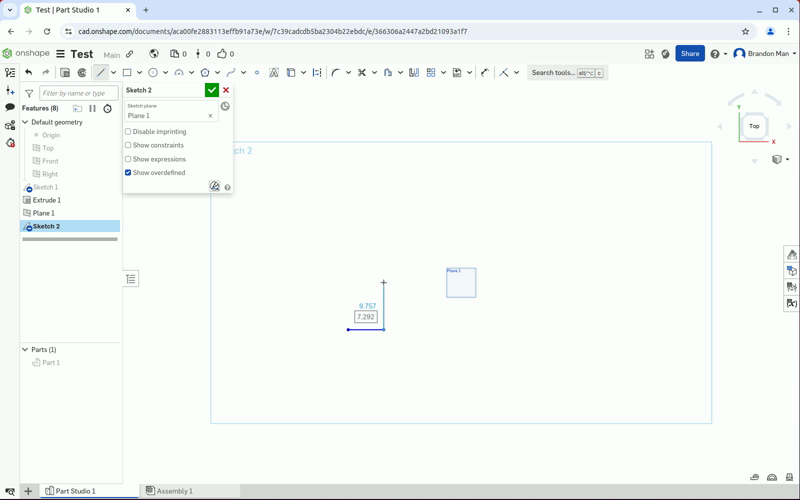
click(383, 282)
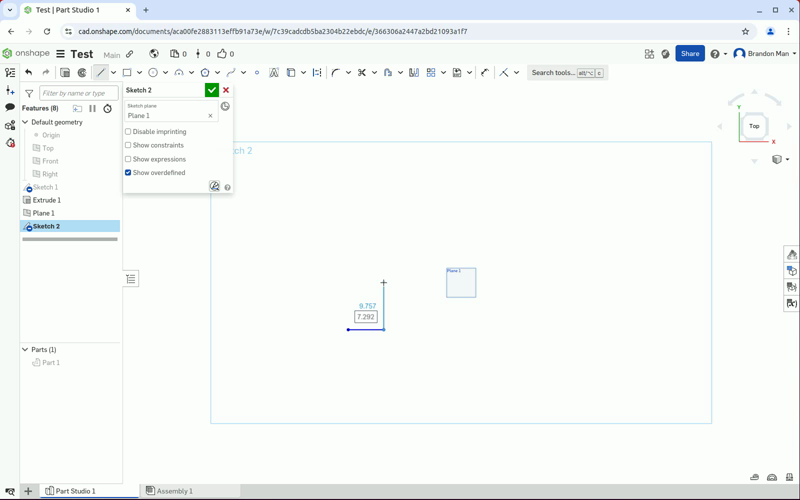
key_up(shift)
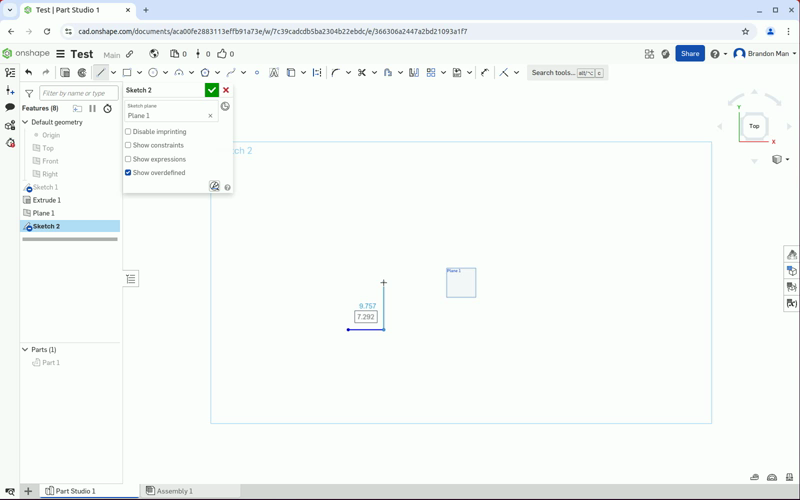
key_down(shift)
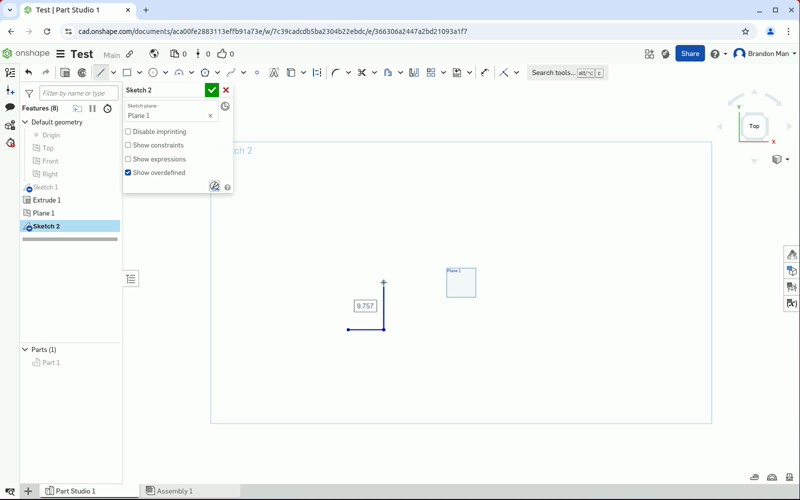
mouse_move(413, 282)
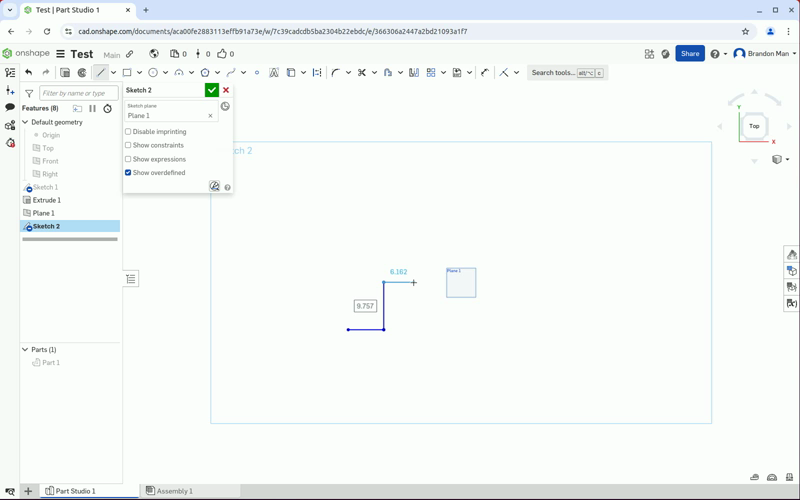
mouse_move(348, 282)
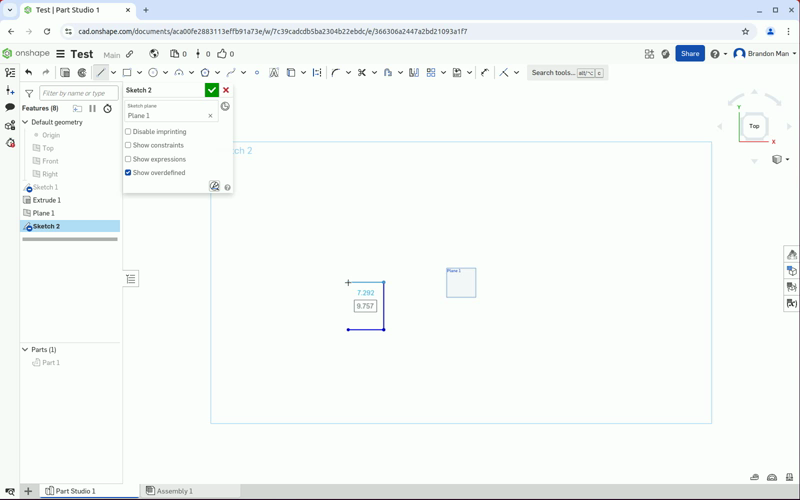
click(348, 282)
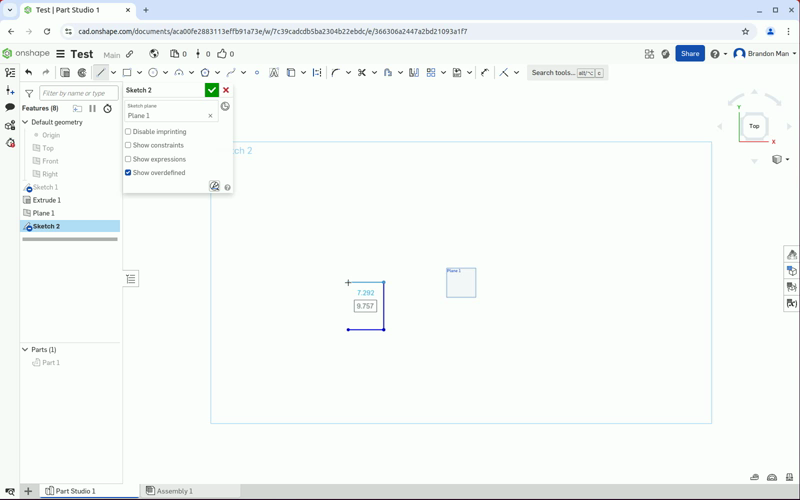
key_up(shift)
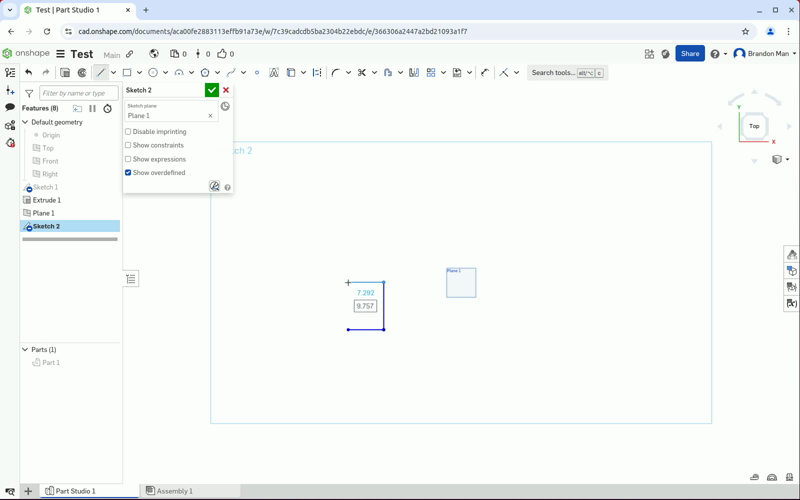
mouse_move(378, 282)
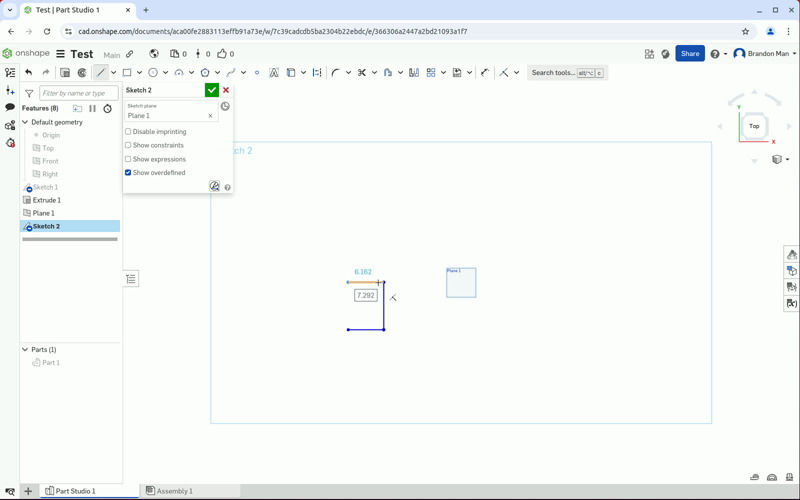
key_down(shift)
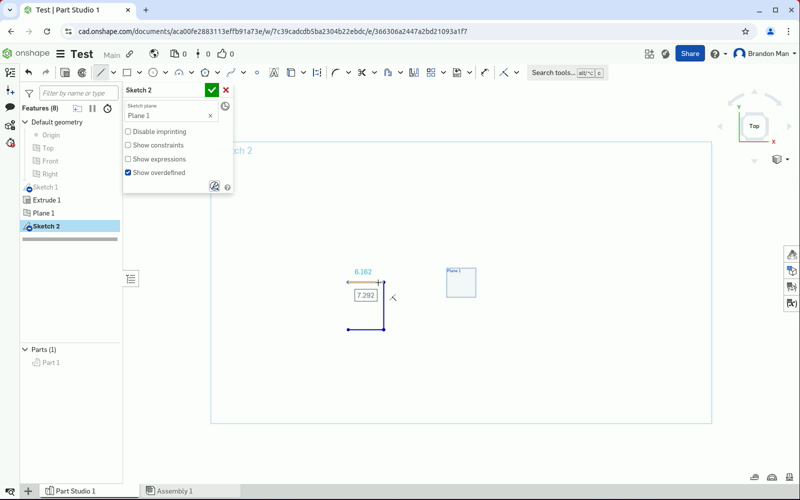
mouse_move(348, 329)
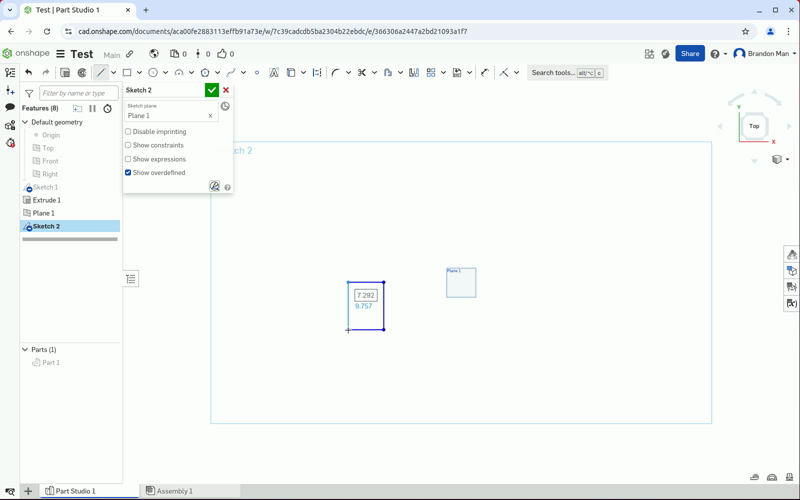
key_up(shift)
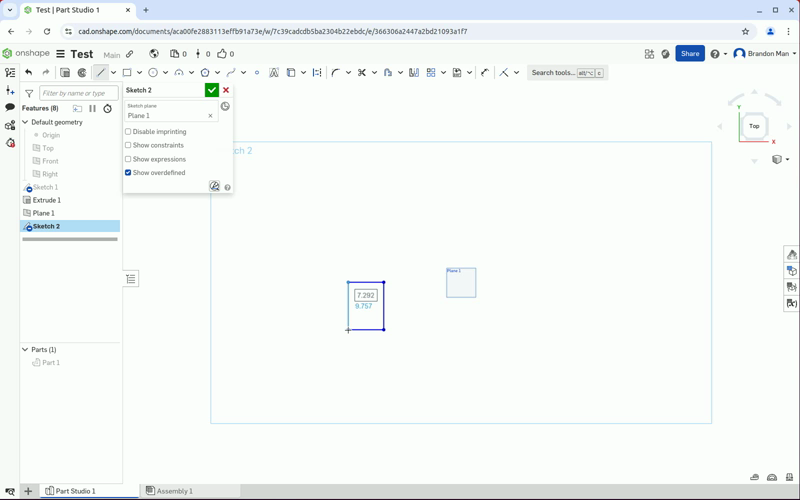
click(348, 329)
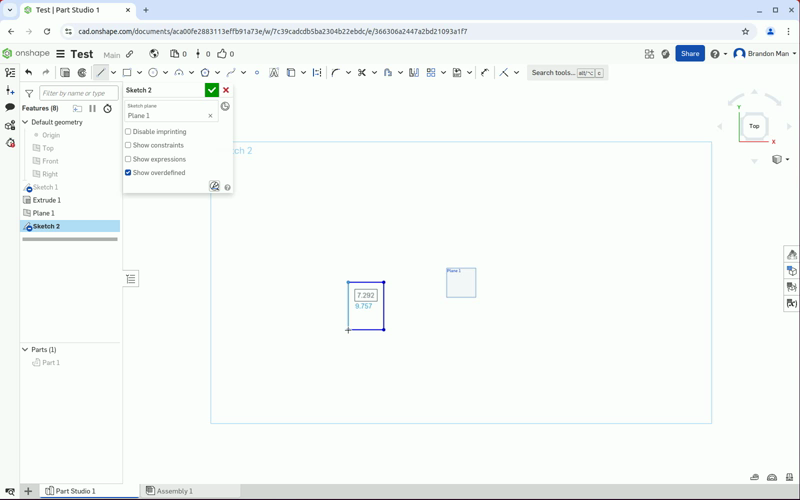
key(esc)
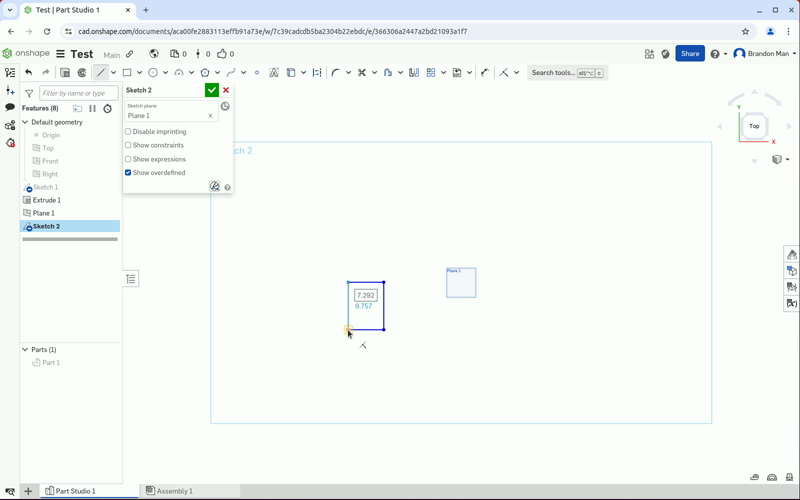
mouse_move(358, 312)
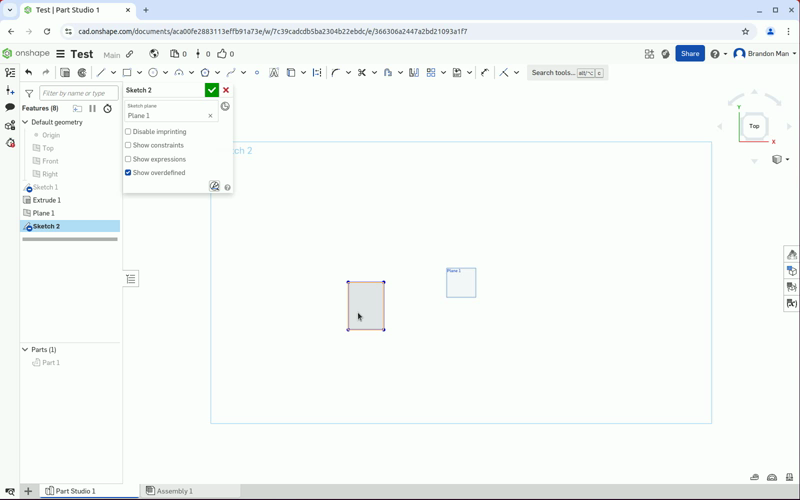
scroll(6)
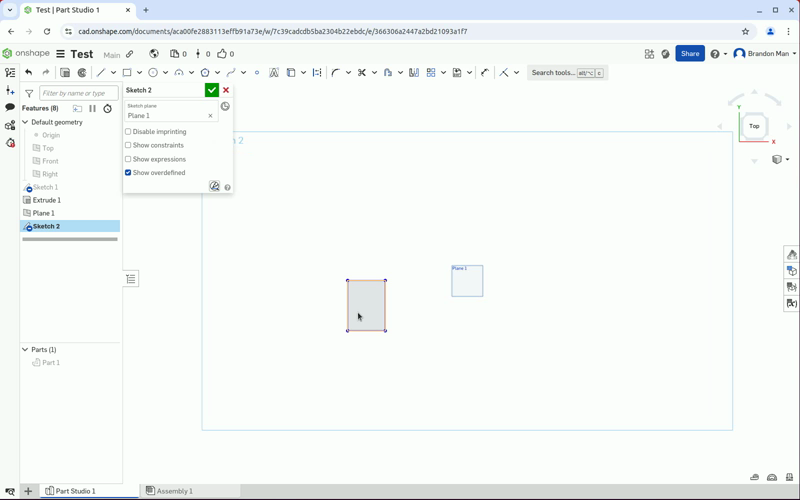
scroll(6)
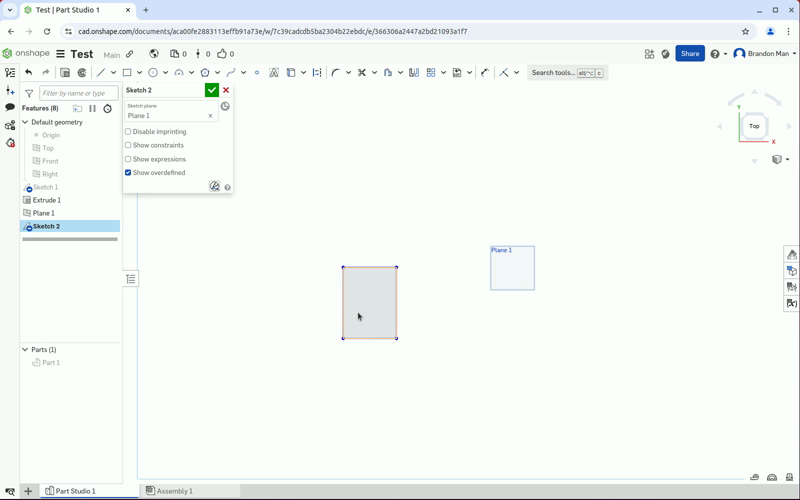
scroll(6)
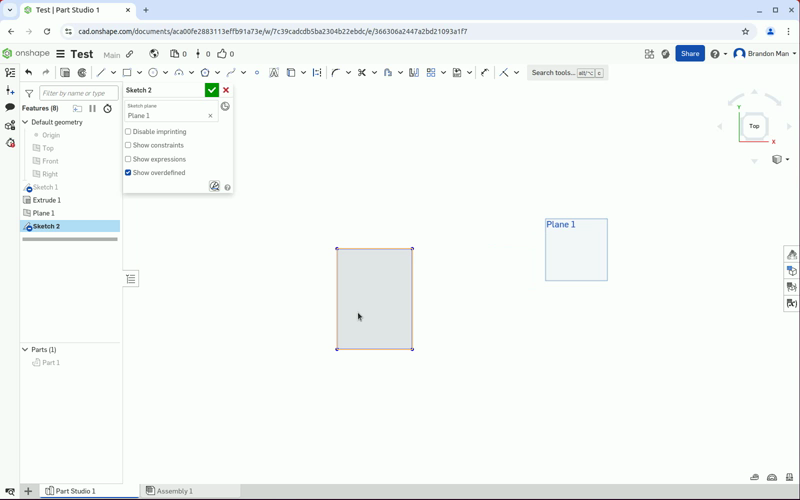
scroll(6)
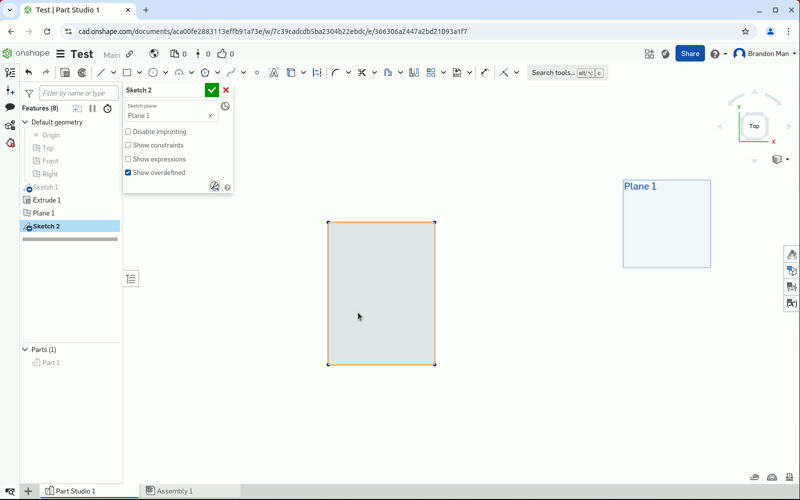
scroll(6)
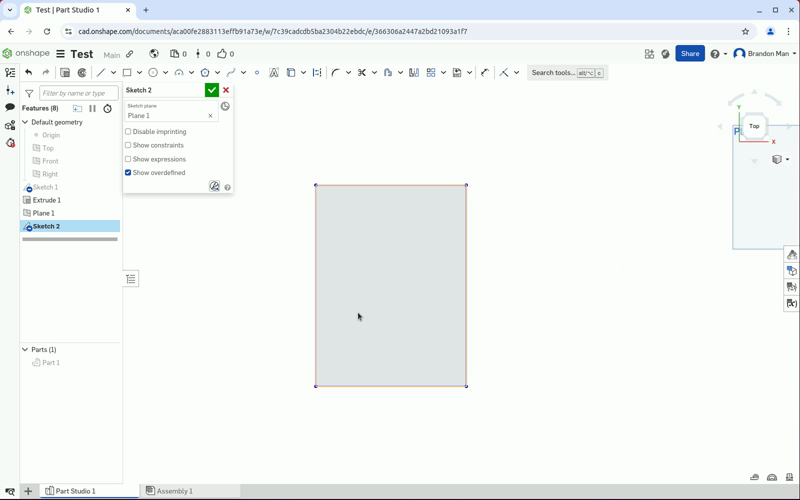
scroll(6)
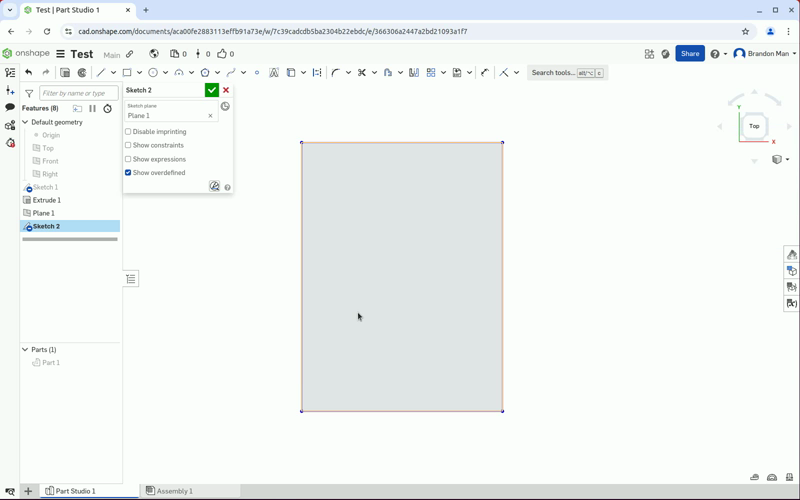
scroll(6)
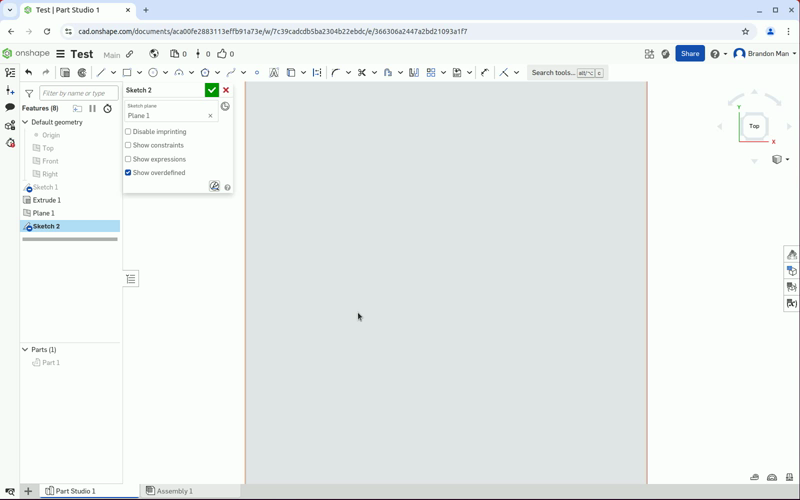
click(358, 312)
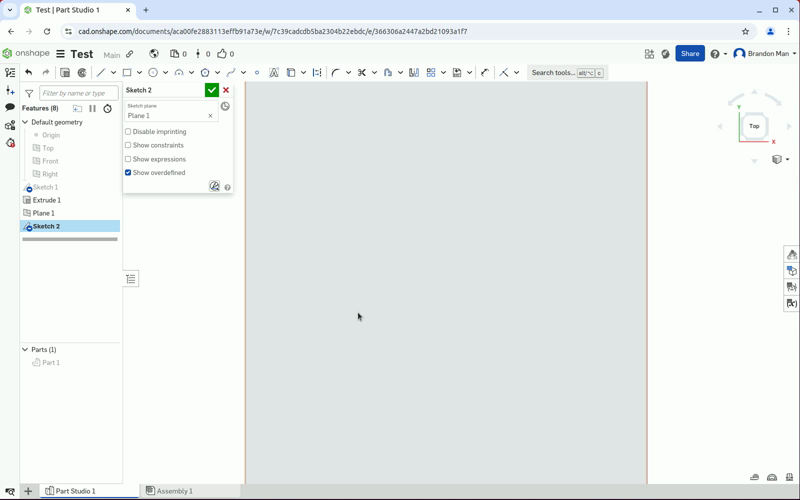
scroll(-6)
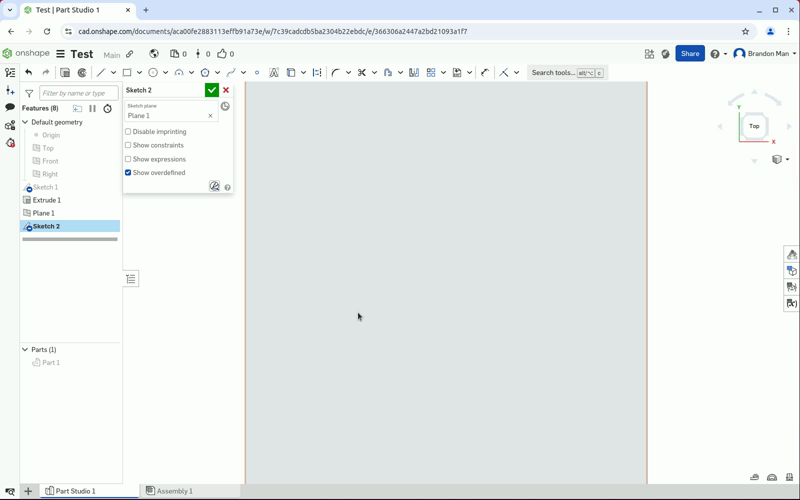
scroll(-6)
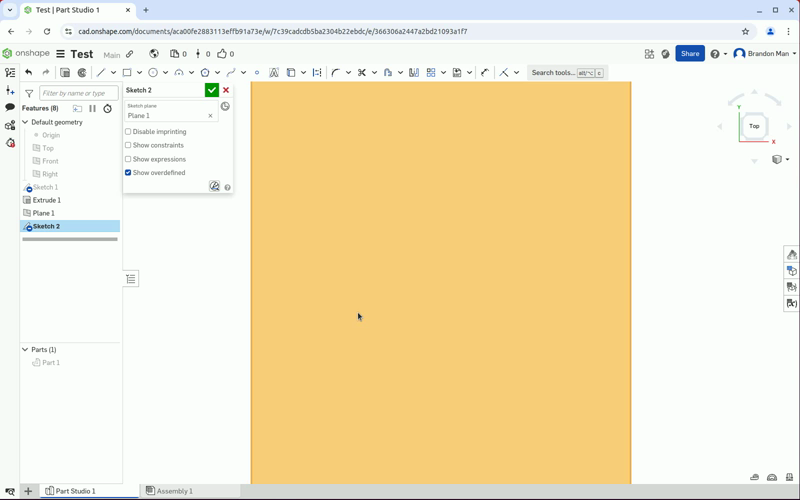
scroll(-6)
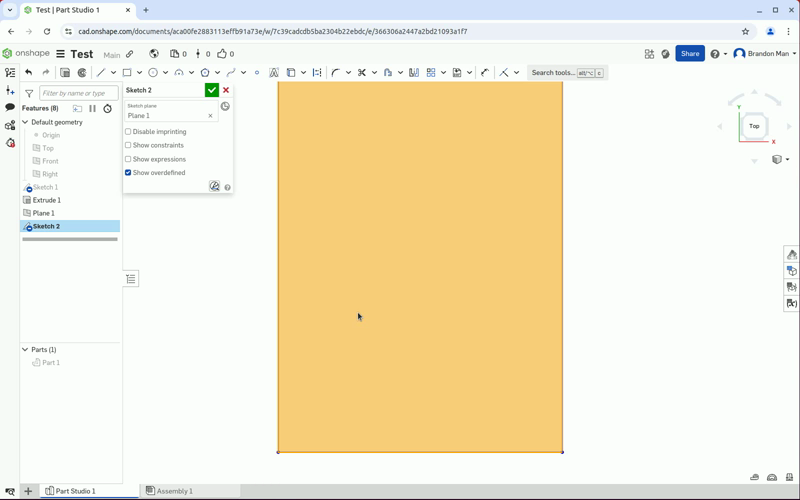
scroll(-6)
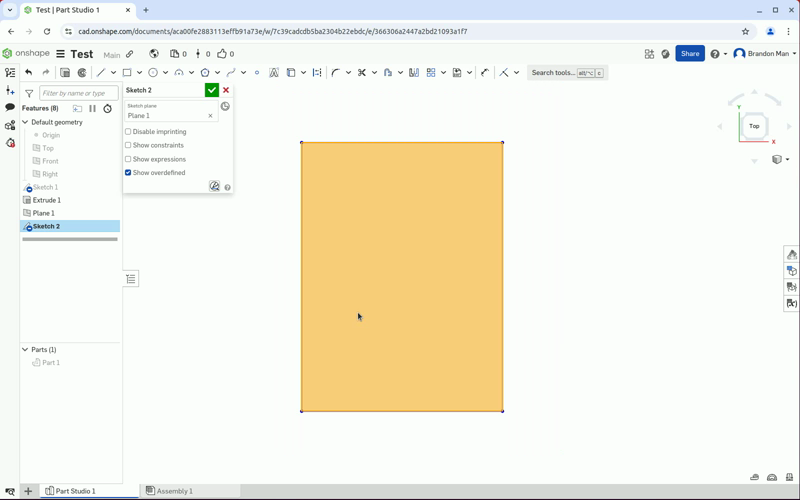
scroll(-6)
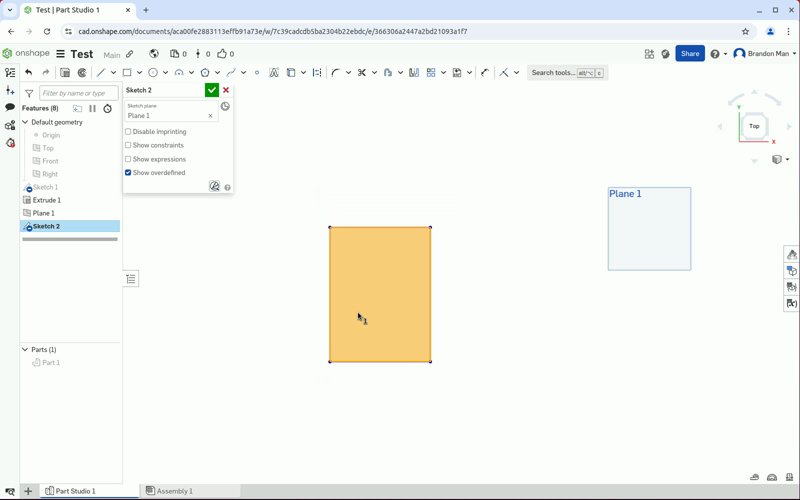
scroll(-6)
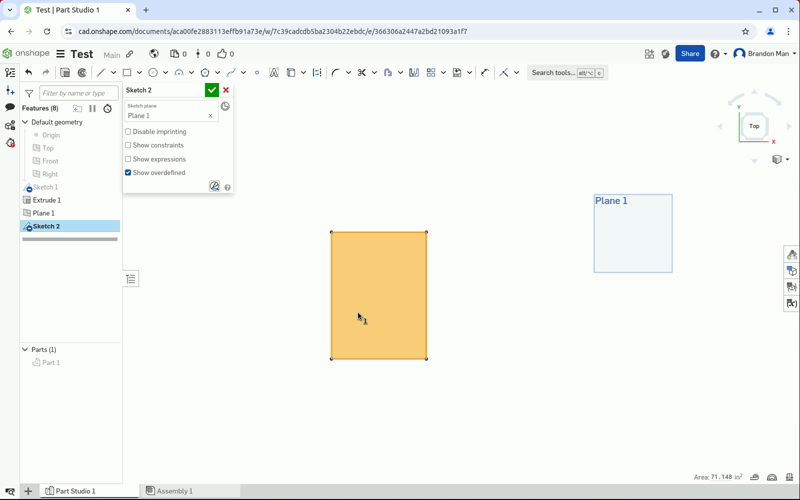
scroll(-6)
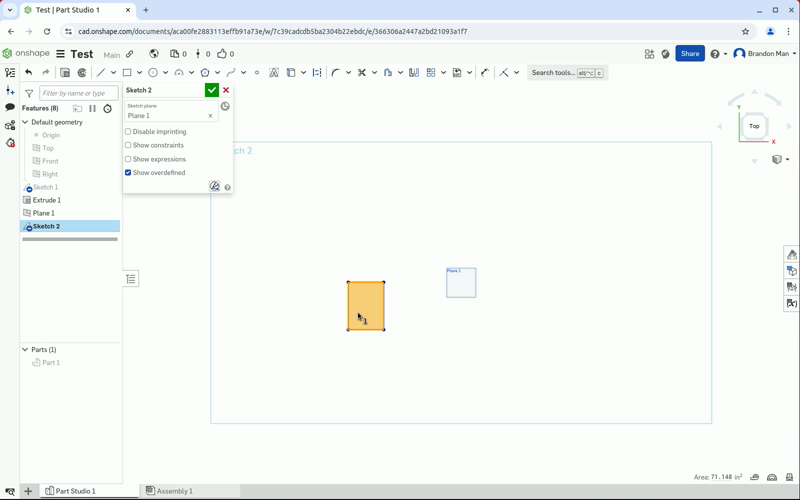
mouse_move(73, 352)
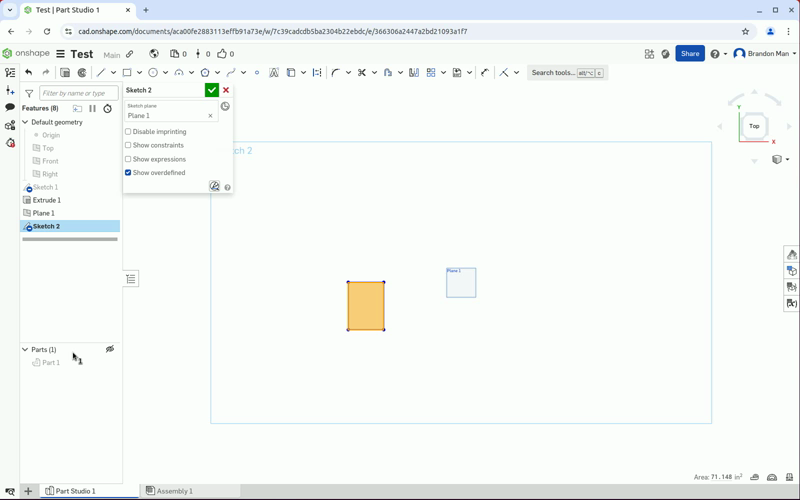
key(shift+y)
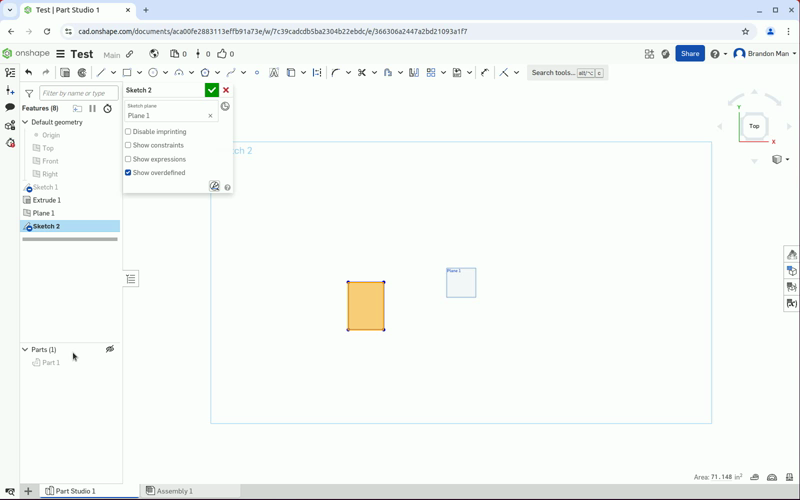
key(shift+e)
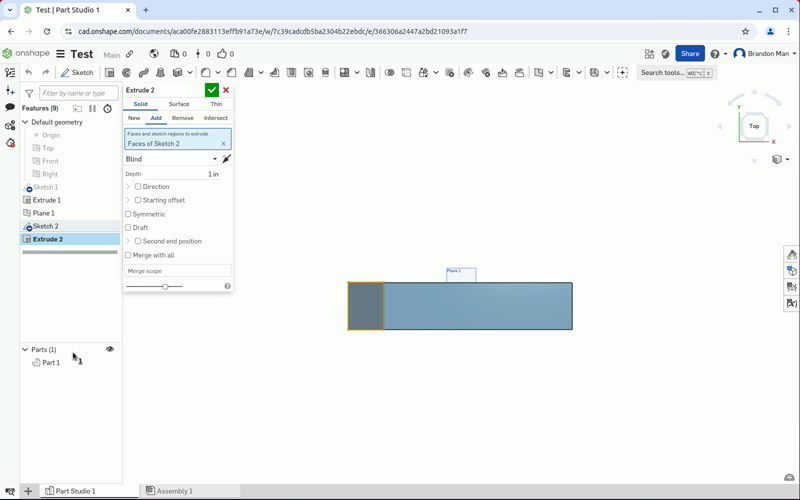
mouse_move(143, 106)
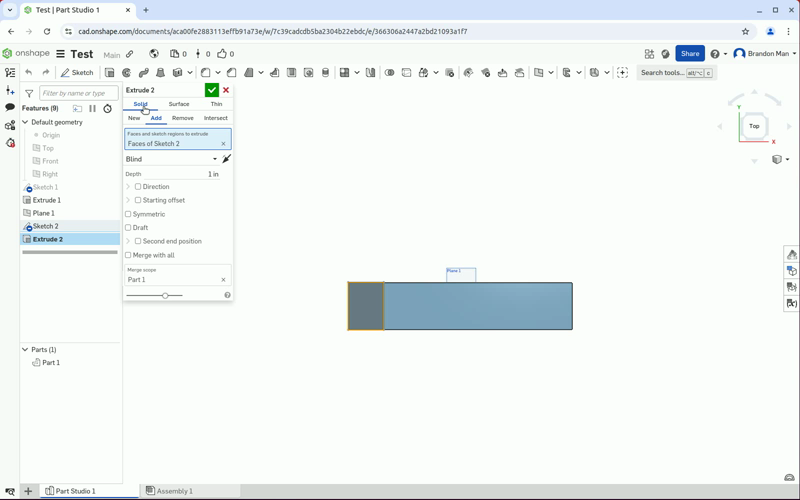
click(143, 106)
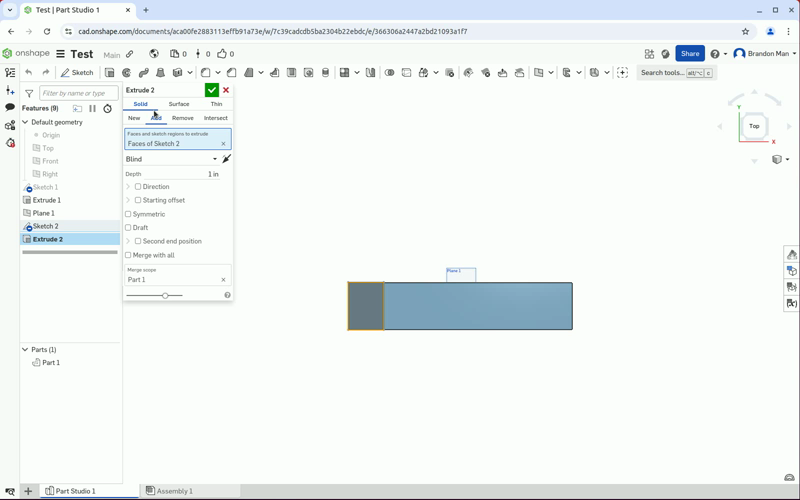
mouse_move(186, 120)
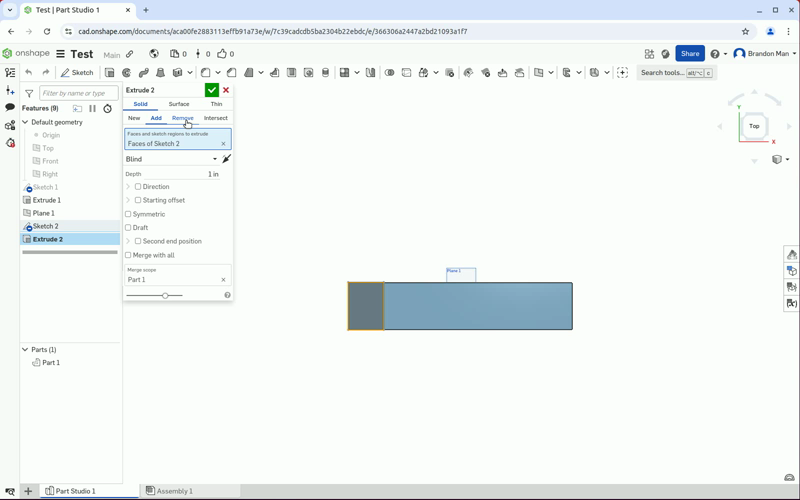
click(186, 120)
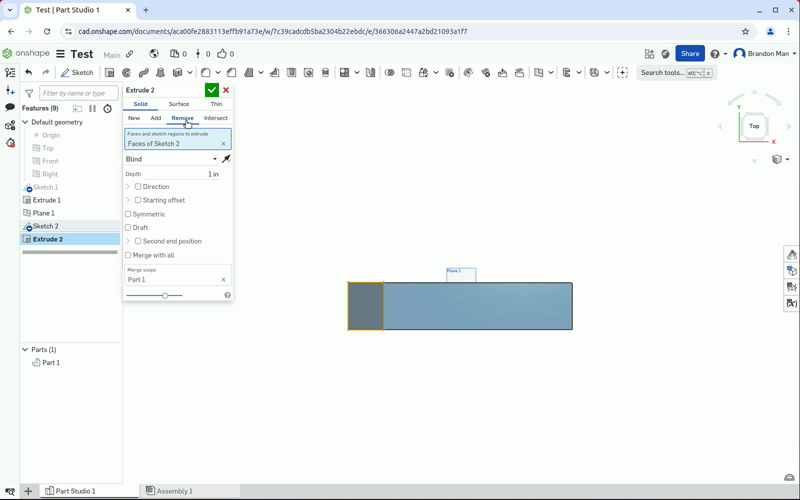
key(tab, 4)
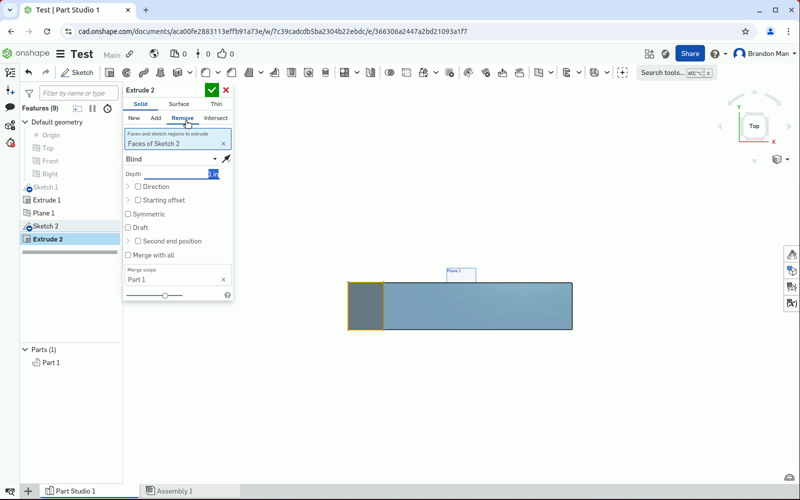
text(7.943)
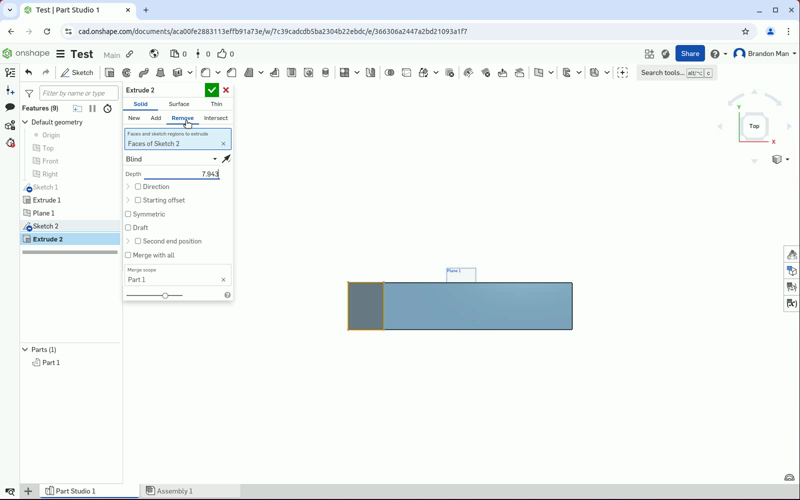
key(tab, 6)
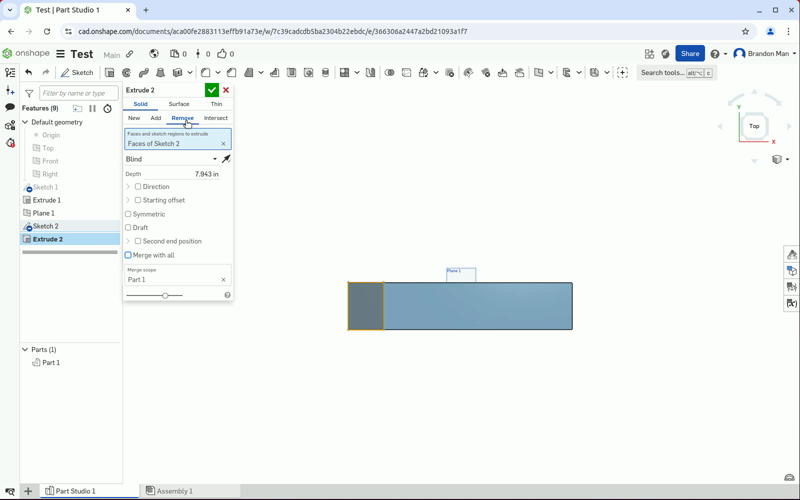
key(space)
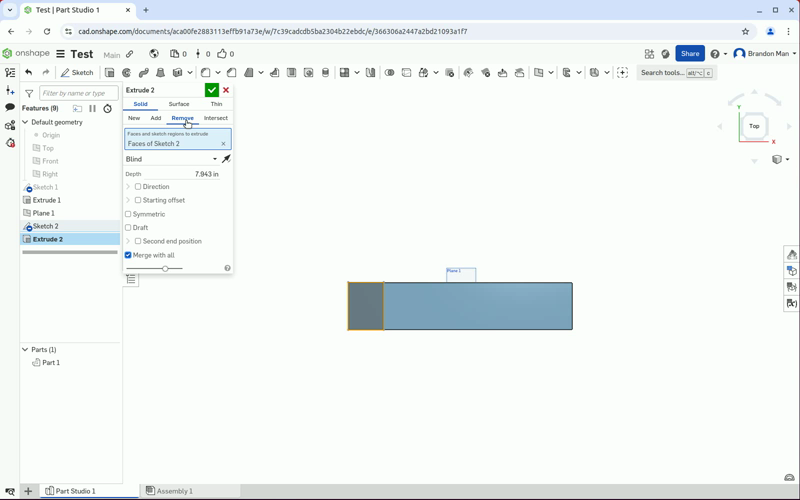
key(enter)
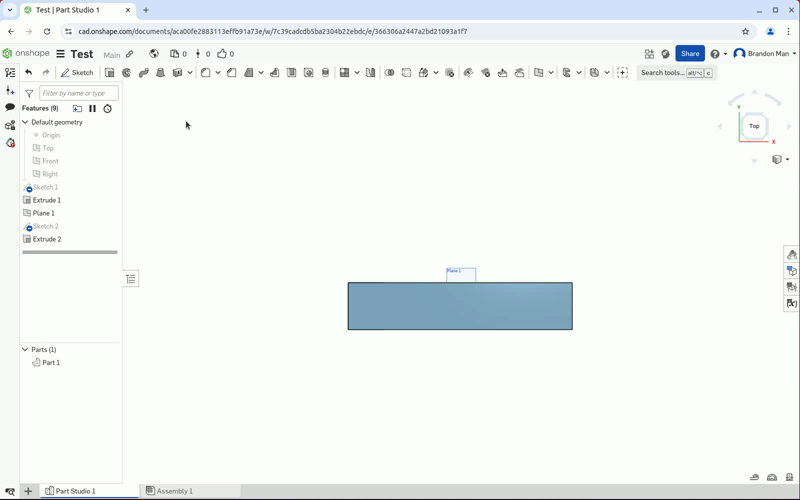
key(shift+h)
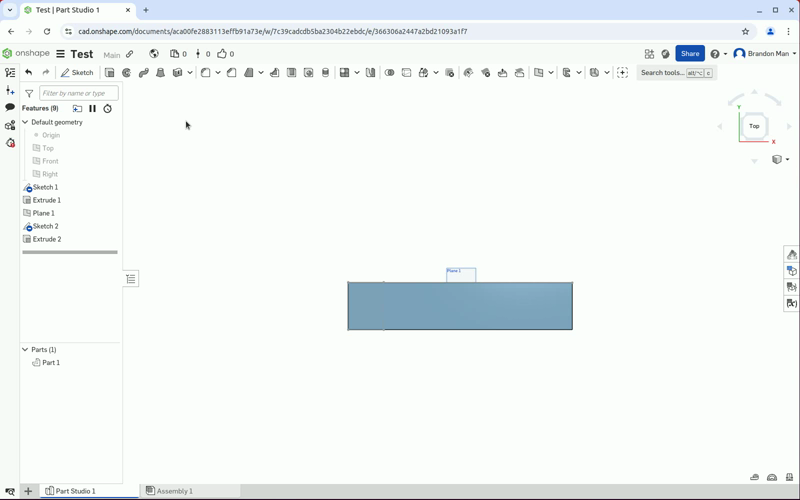
key(shift+h)
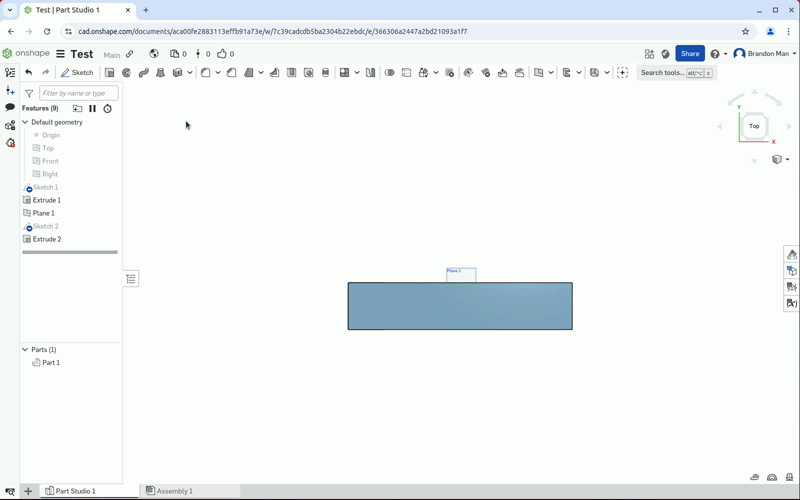
mouse_move(73, 189)
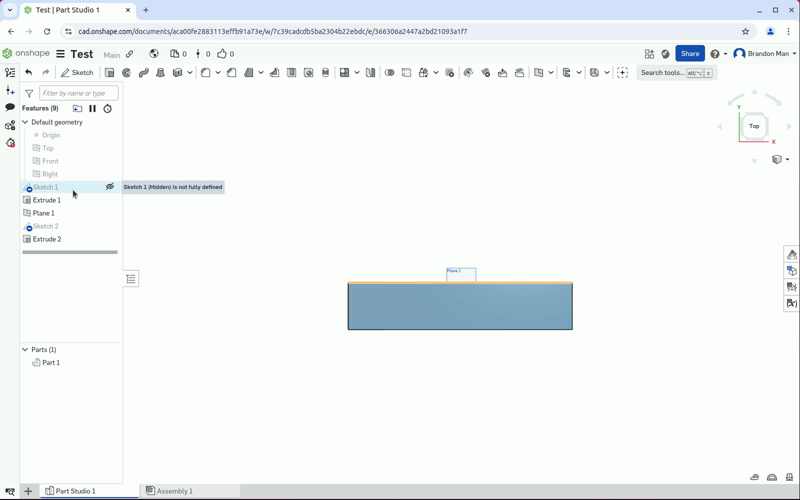
click(73, 189)
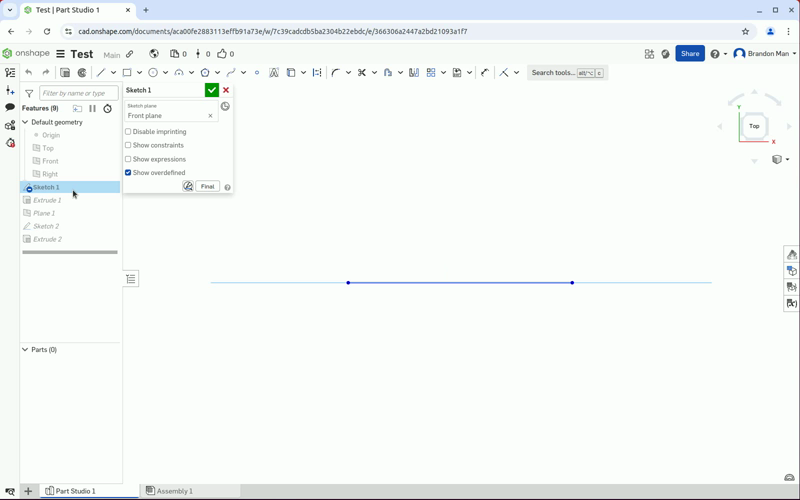
mouse_move(229, 92)
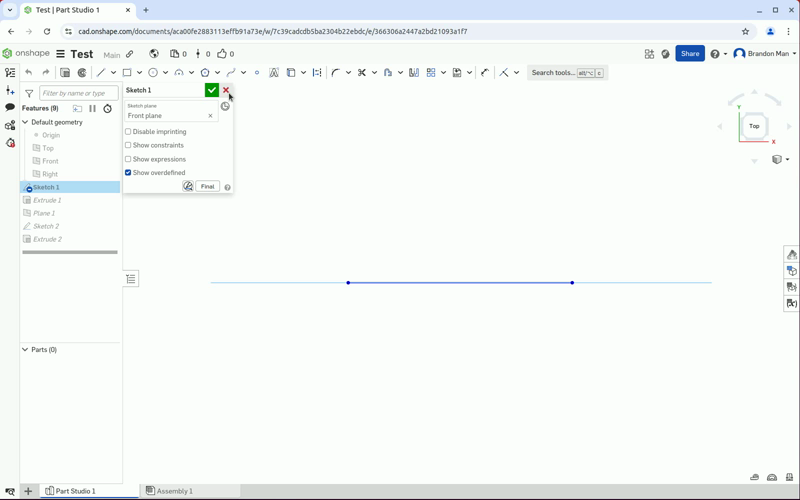
click(229, 92)
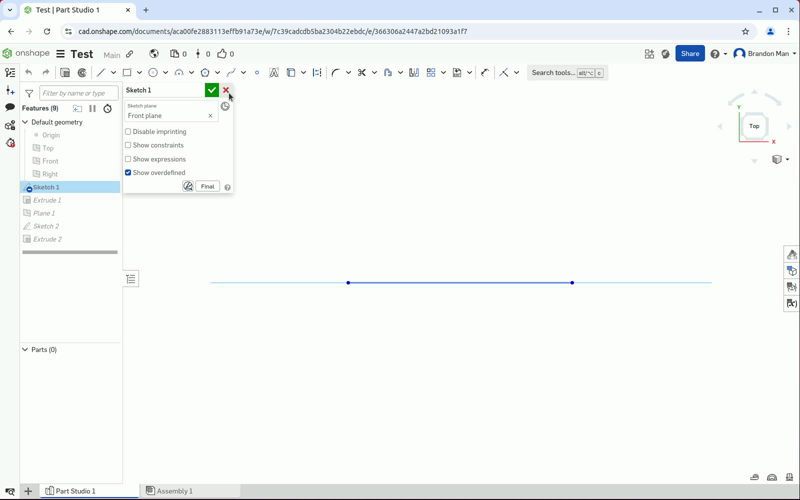
key(shift+s)
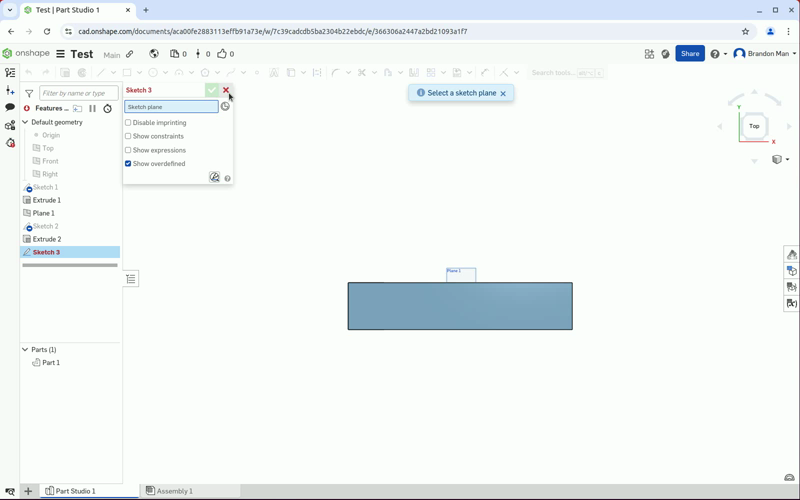
mouse_move(73, 215)
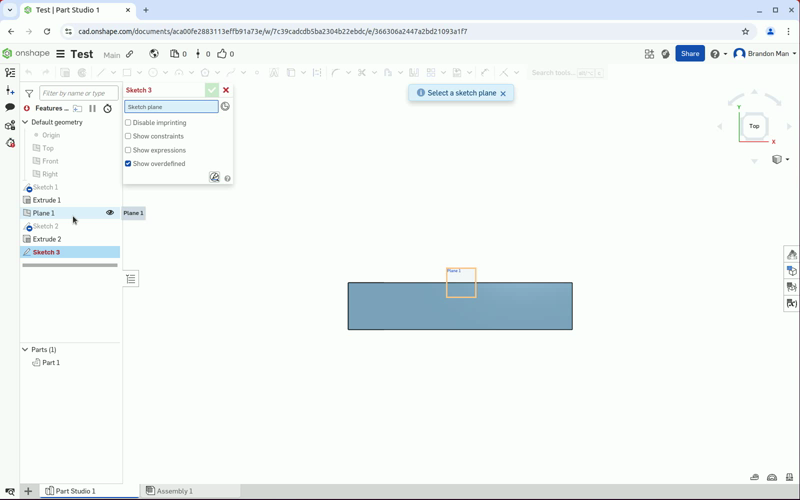
click(73, 215)
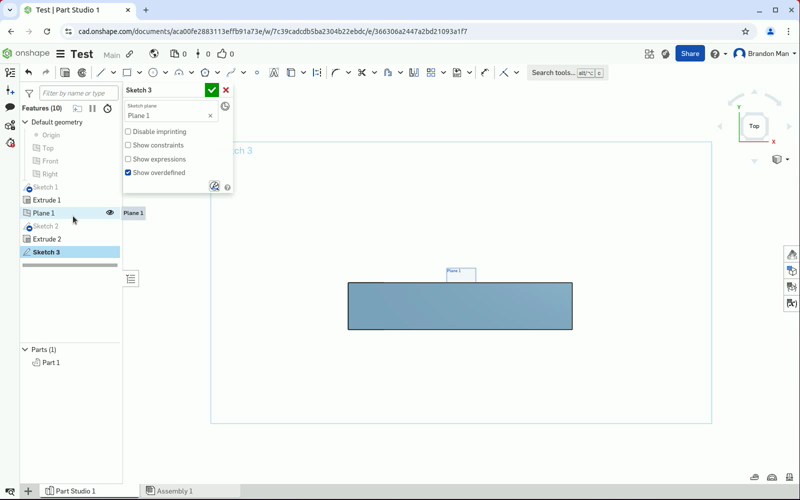
mouse_move(73, 352)
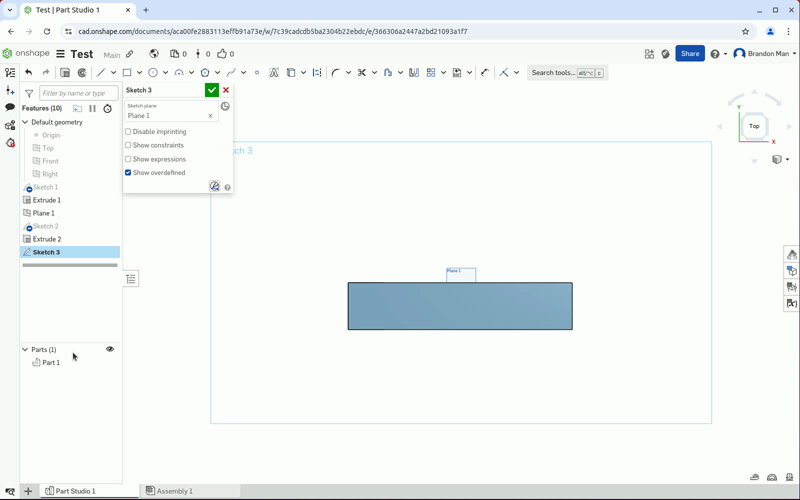
key(y)
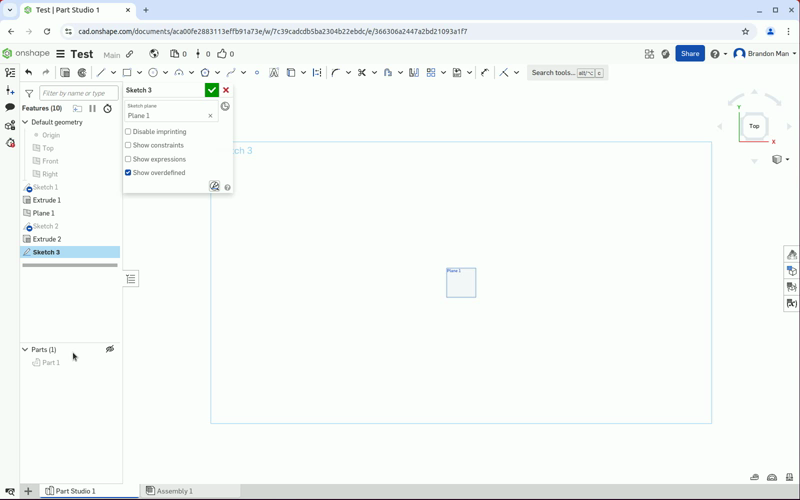
key(l)
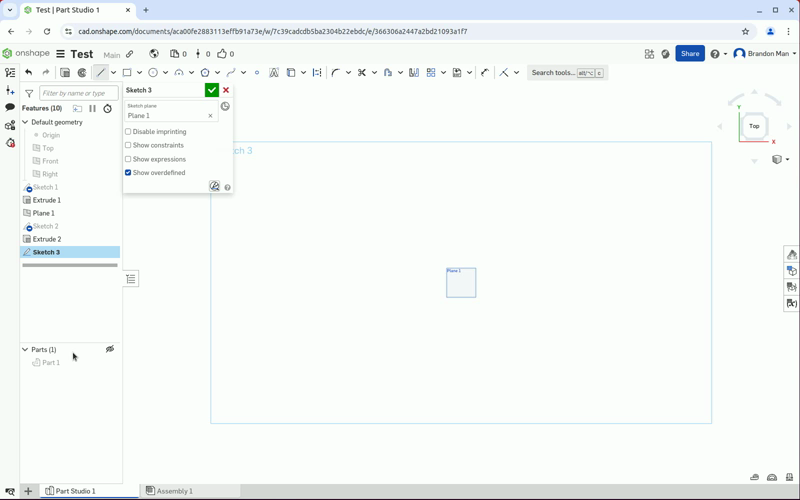
key_down(shift)
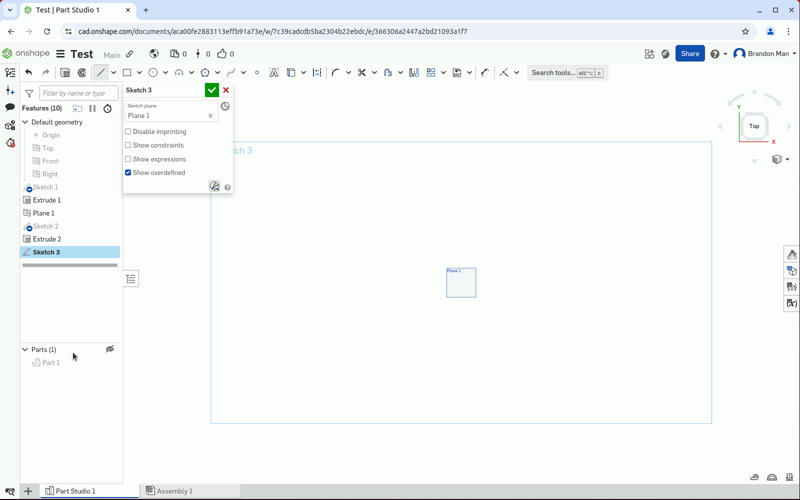
mouse_move(538, 329)
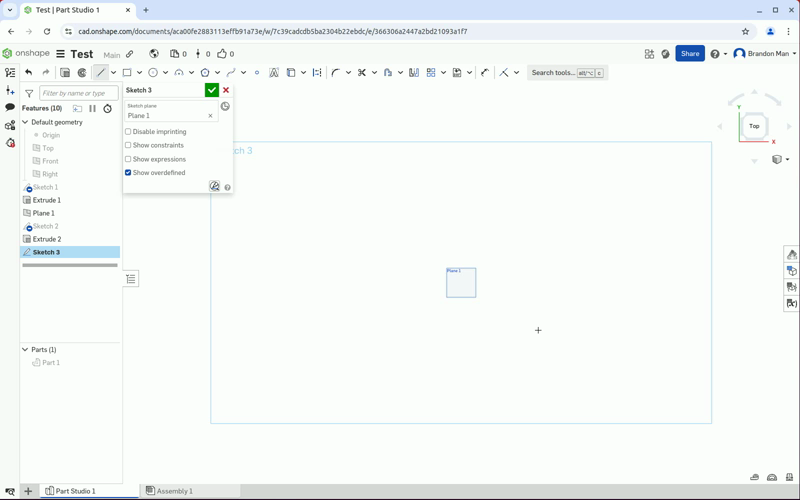
click(538, 329)
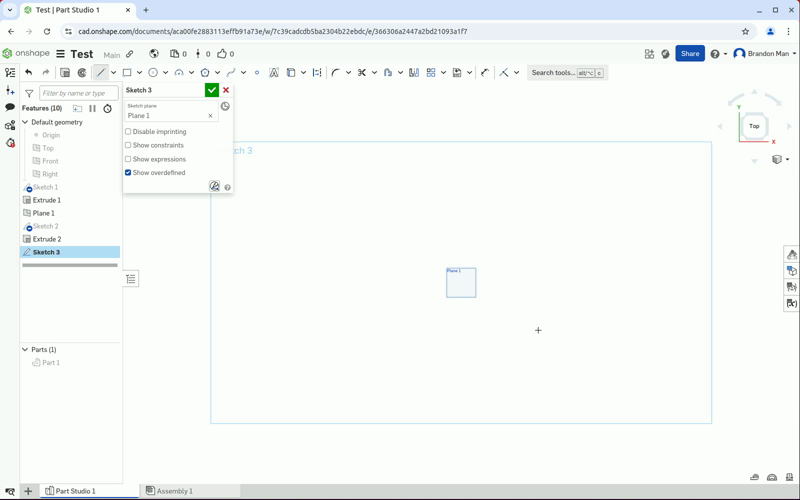
key_up(shift)
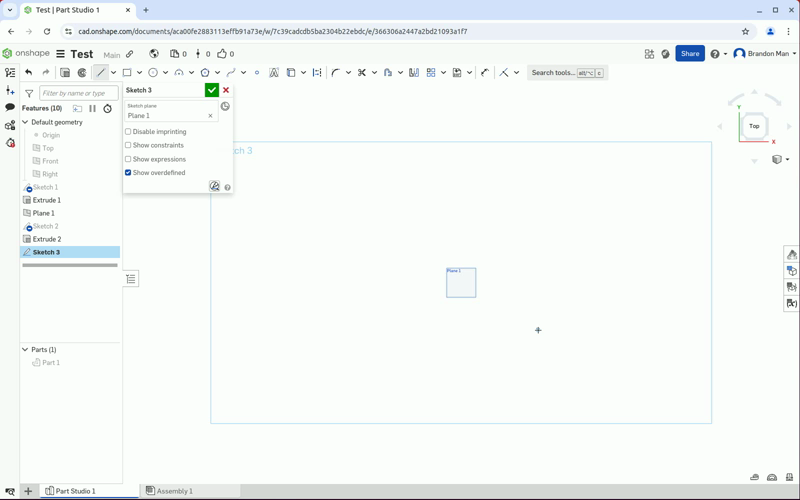
key_down(shift)
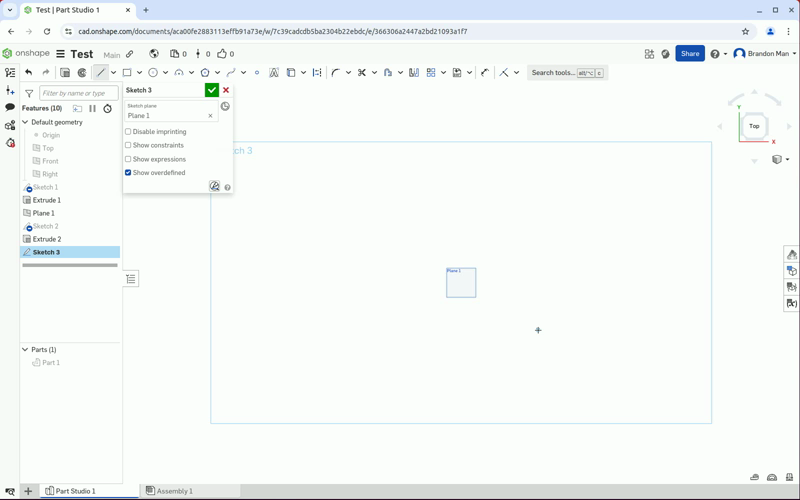
mouse_move(568, 329)
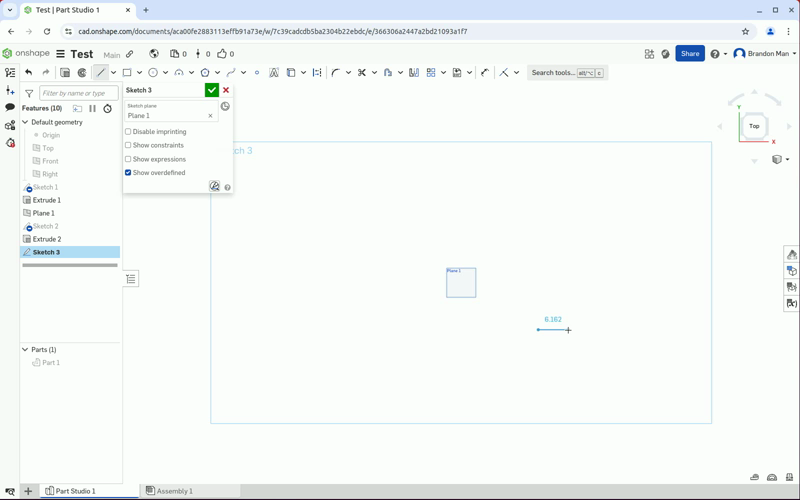
mouse_move(573, 329)
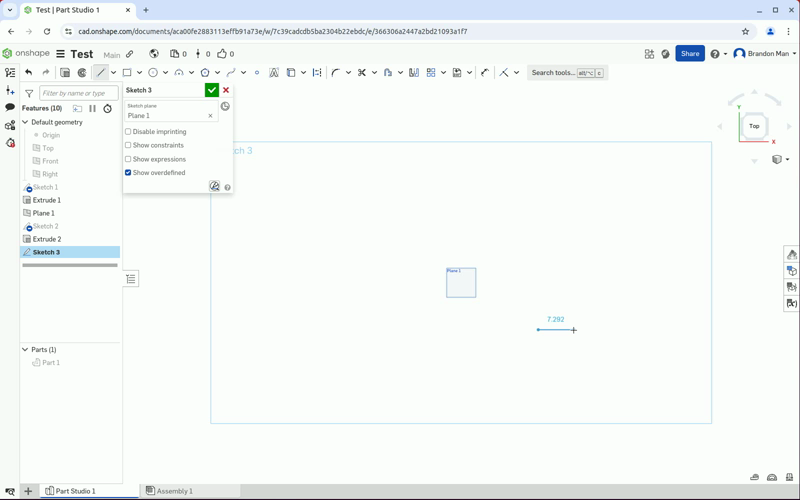
click(573, 329)
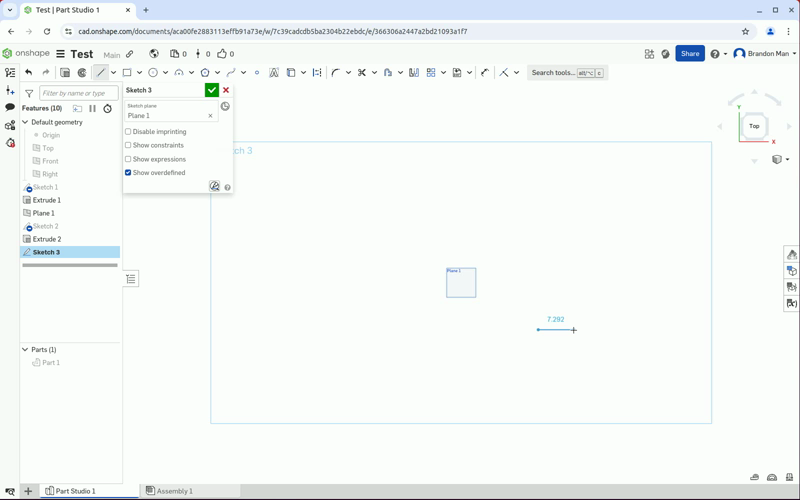
key_up(shift)
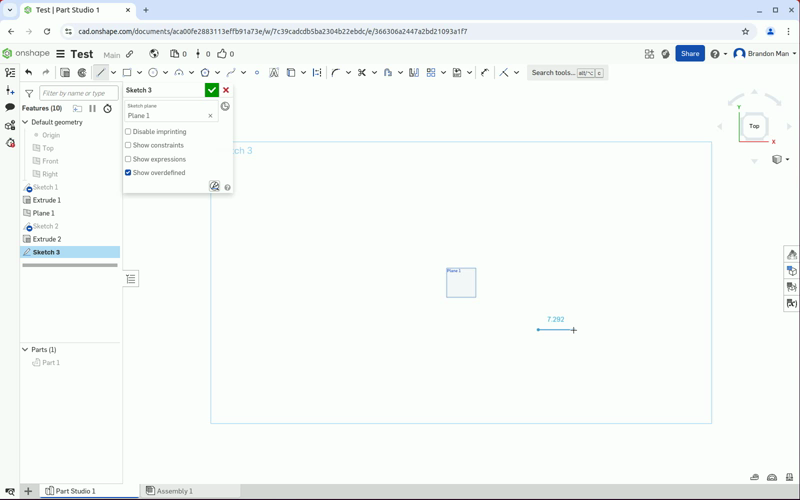
key_down(shift)
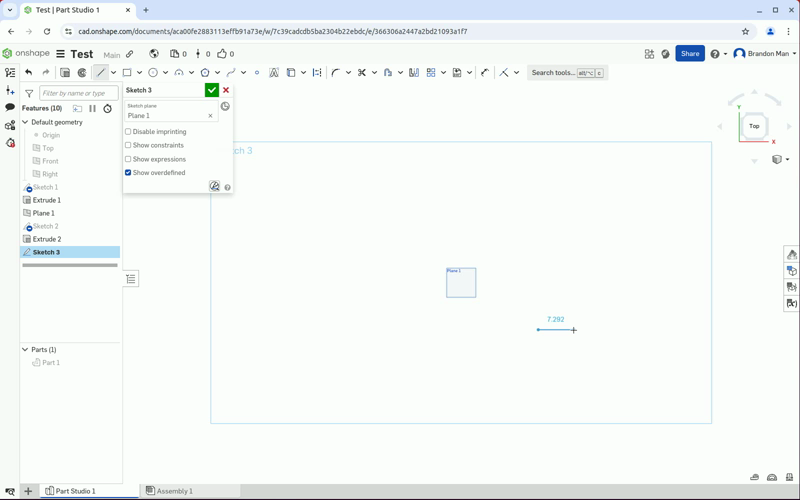
mouse_move(589, 329)
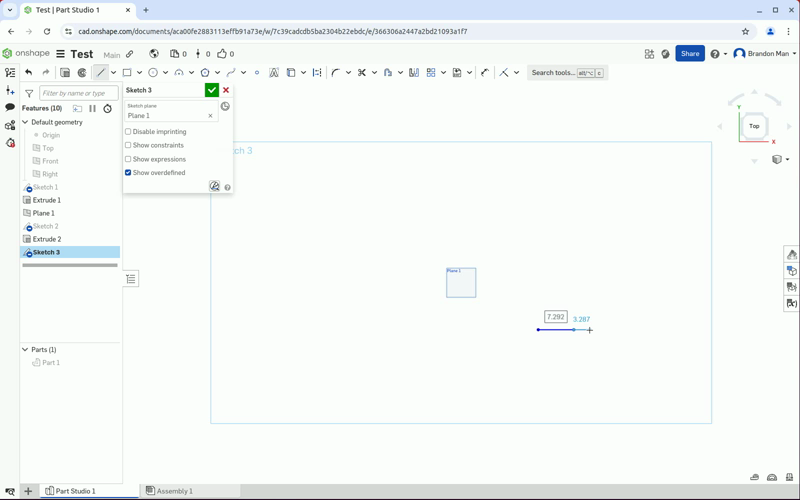
mouse_move(573, 282)
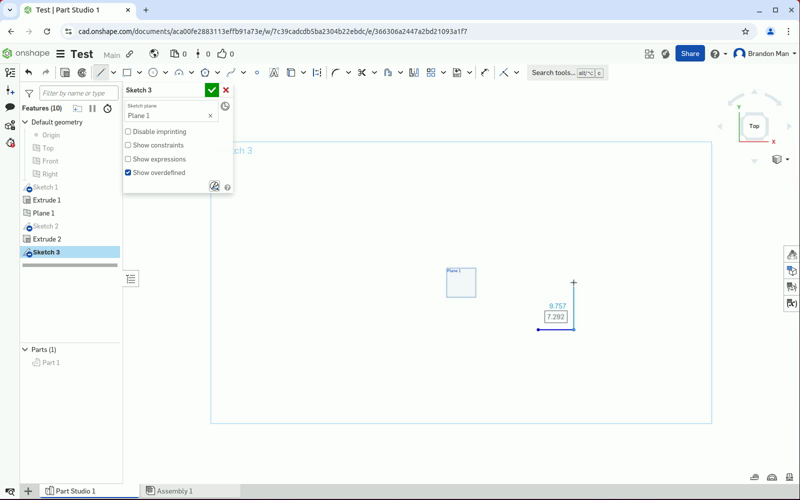
click(573, 282)
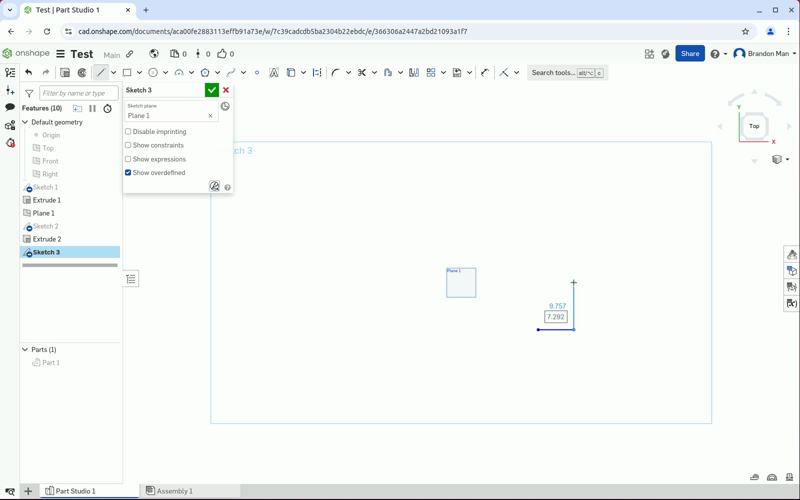
key_up(shift)
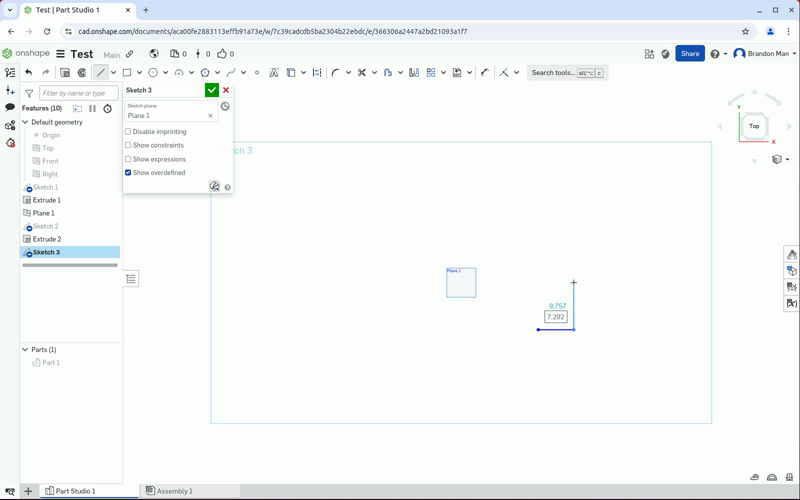
key_down(shift)
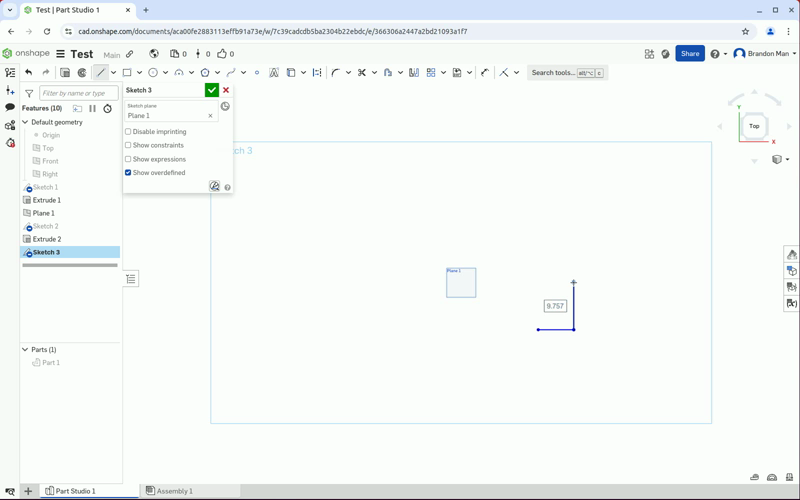
mouse_move(589, 282)
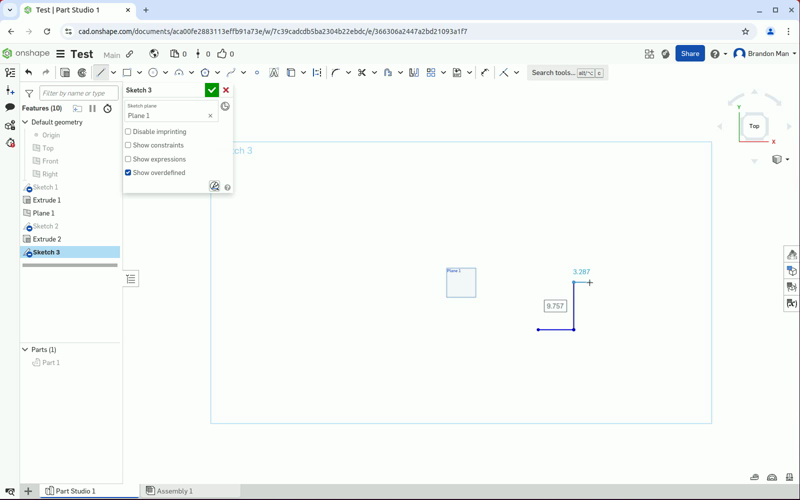
mouse_move(538, 282)
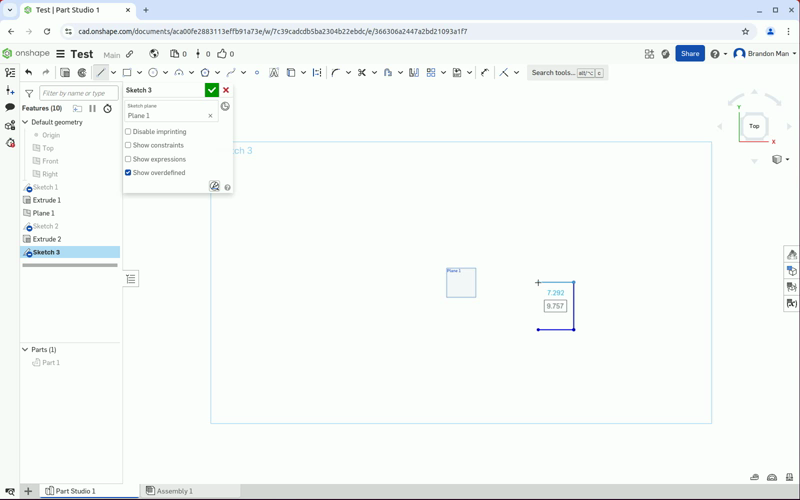
click(538, 282)
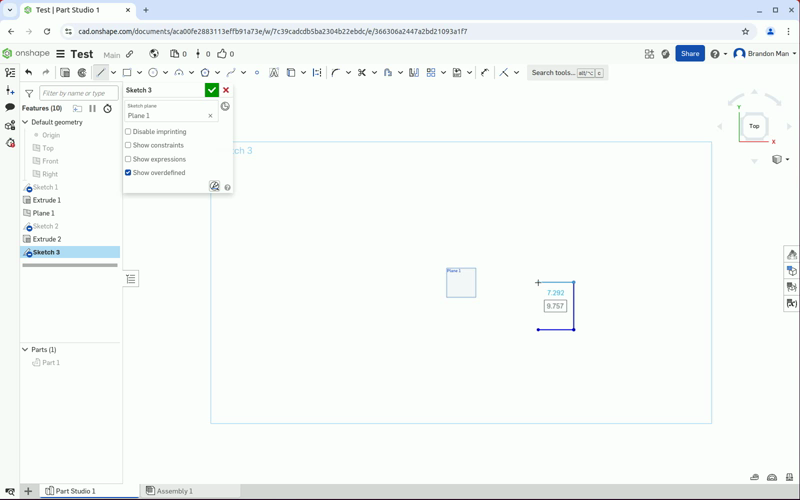
key_up(shift)
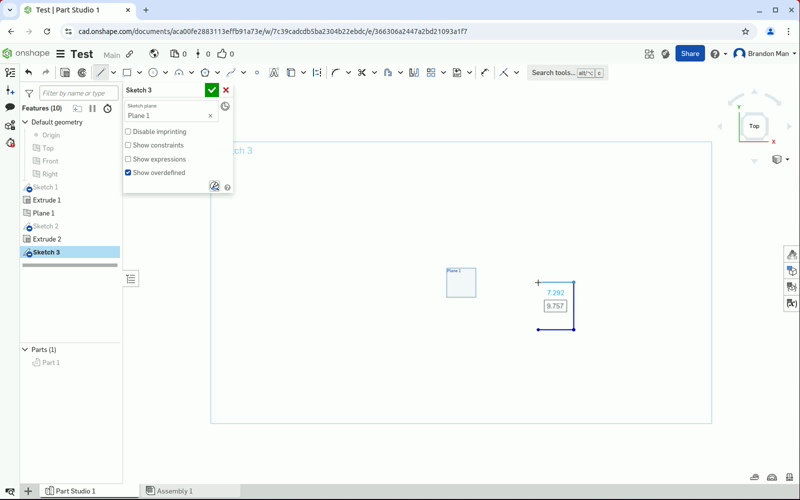
mouse_move(568, 282)
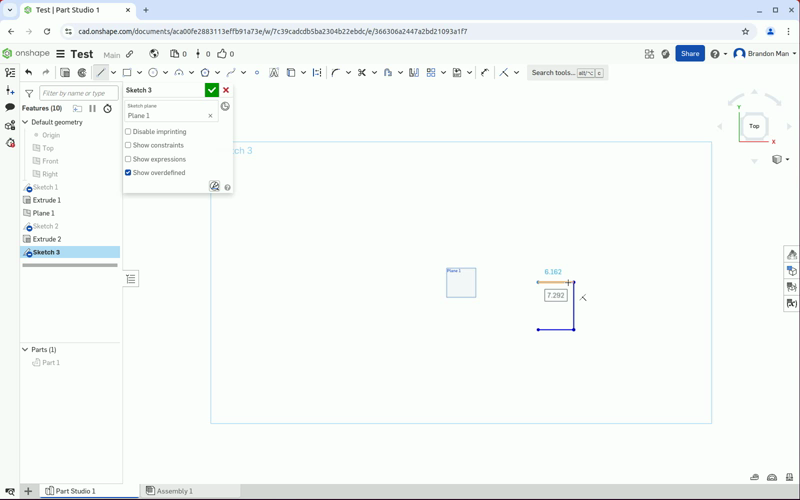
key_down(shift)
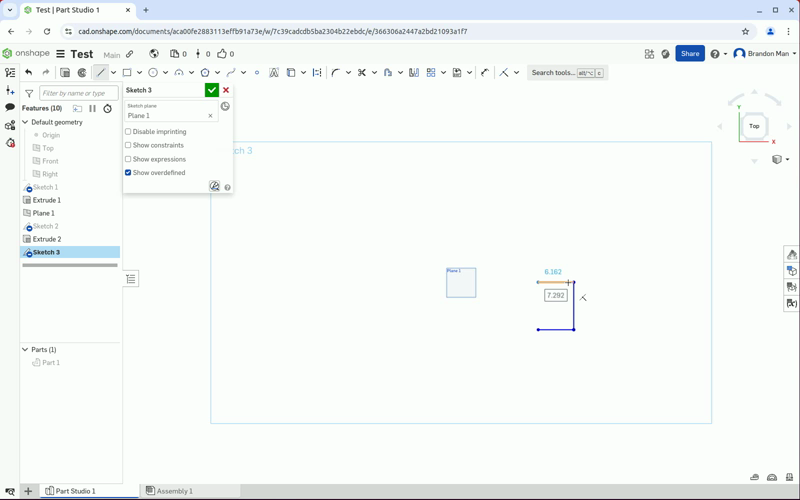
mouse_move(538, 329)
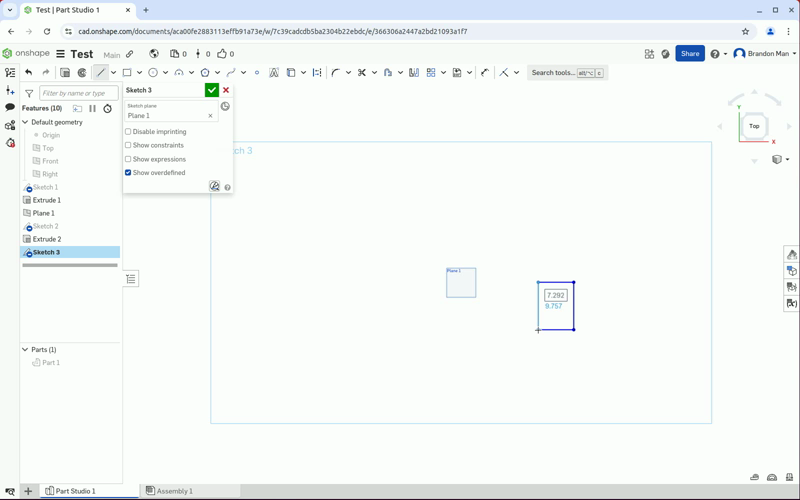
key_up(shift)
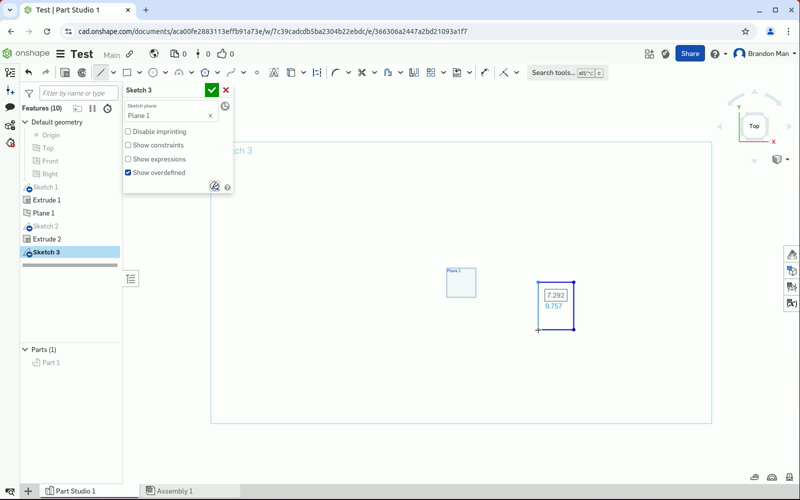
click(538, 329)
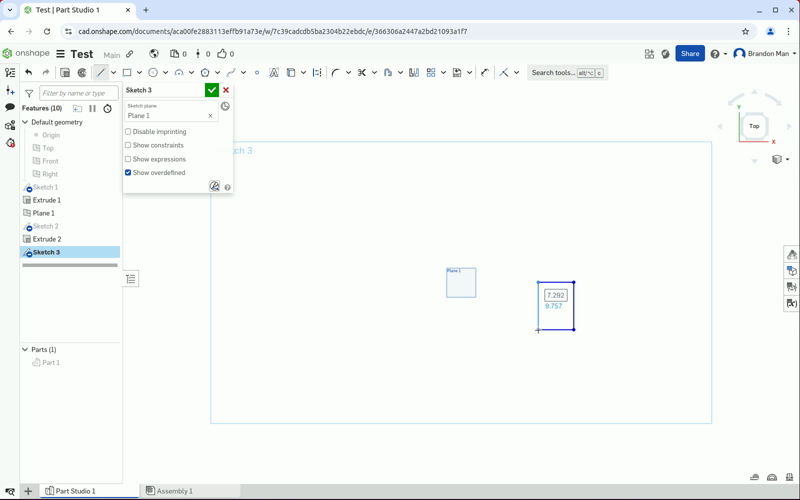
key(esc)
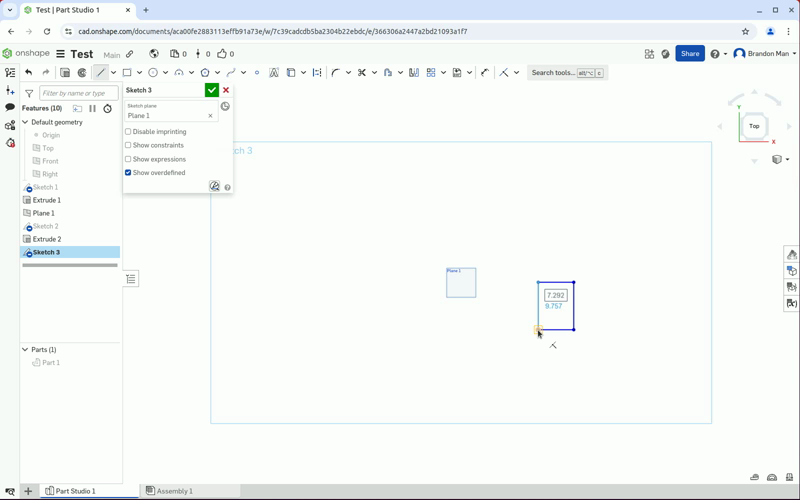
mouse_move(544, 292)
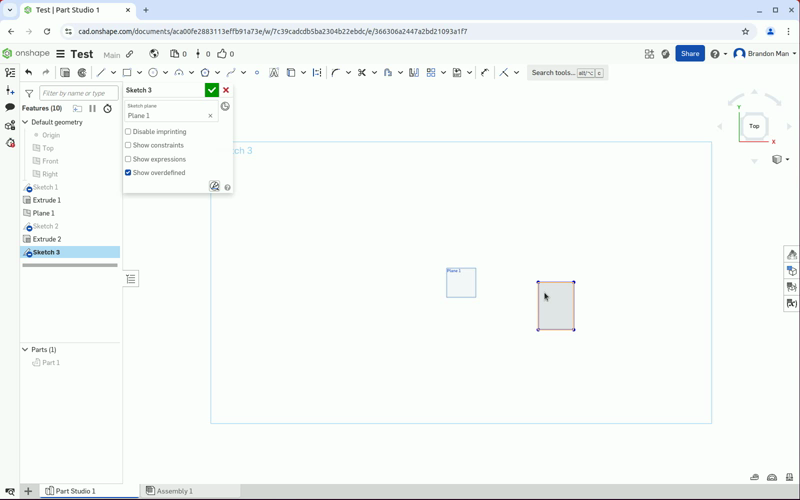
scroll(6)
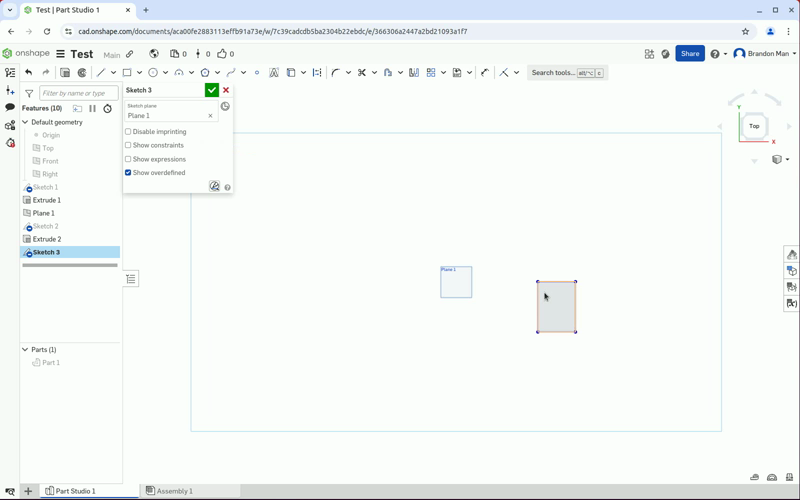
scroll(6)
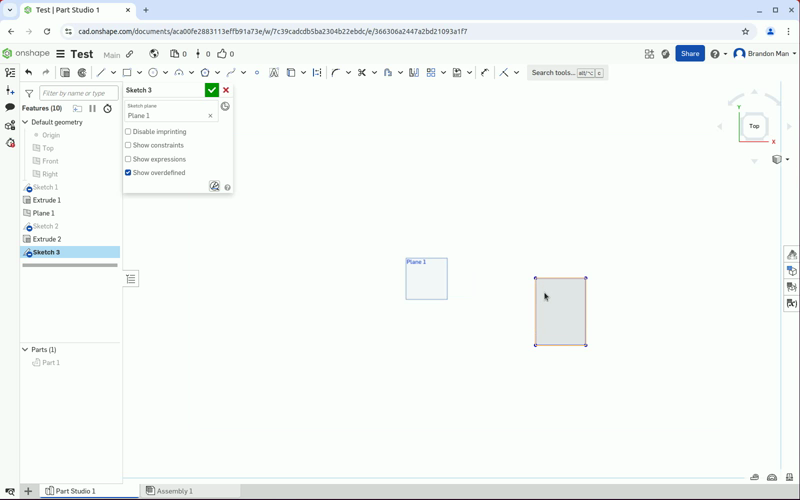
scroll(6)
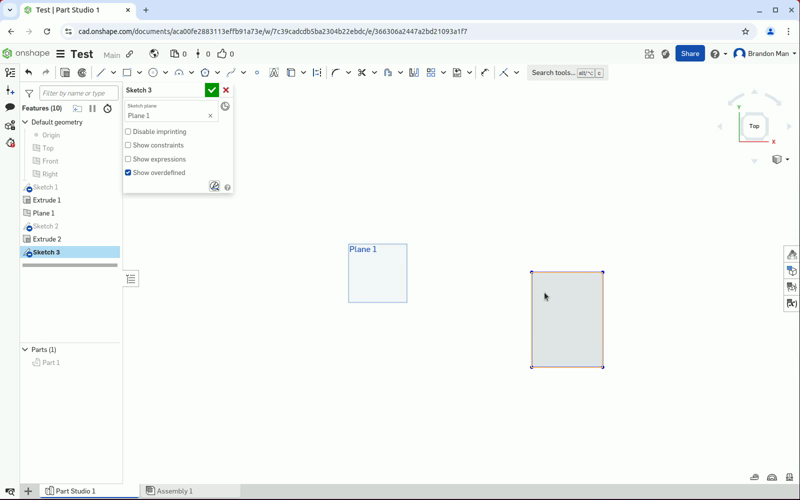
scroll(6)
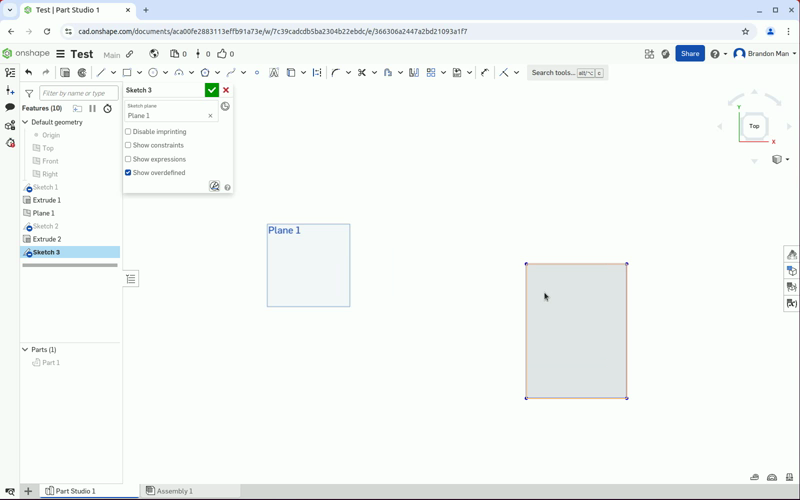
scroll(6)
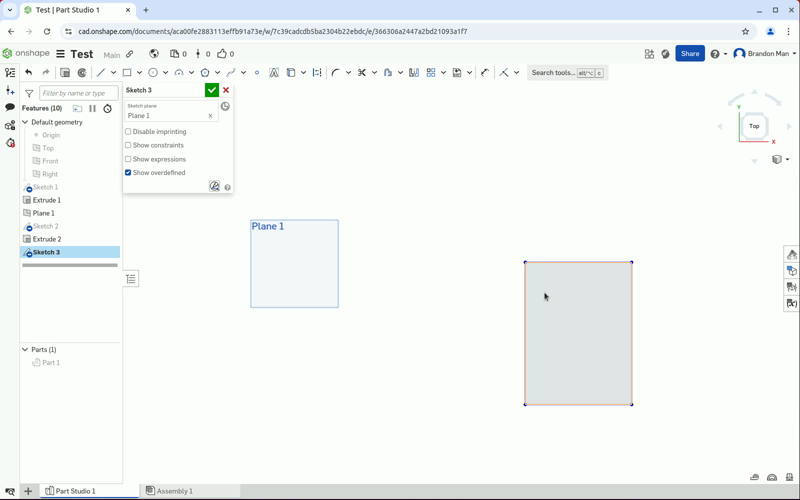
scroll(6)
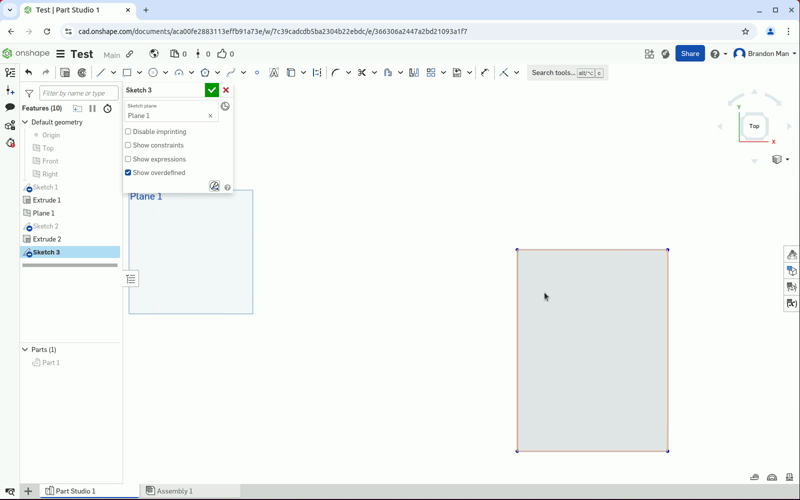
scroll(6)
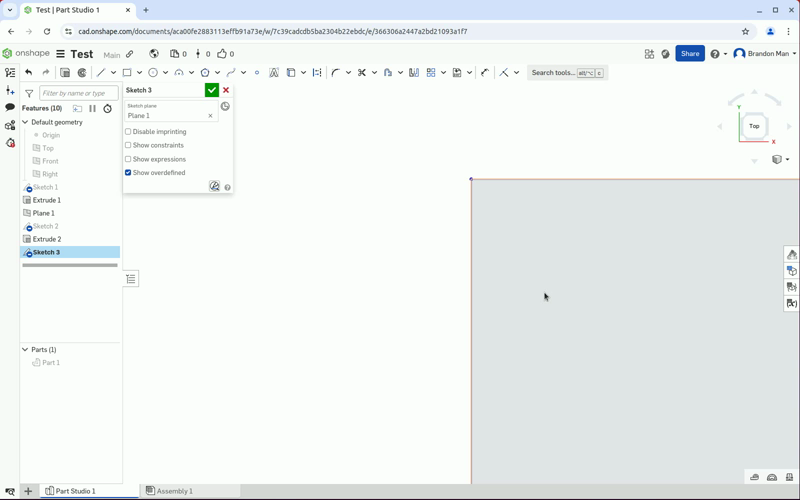
click(544, 292)
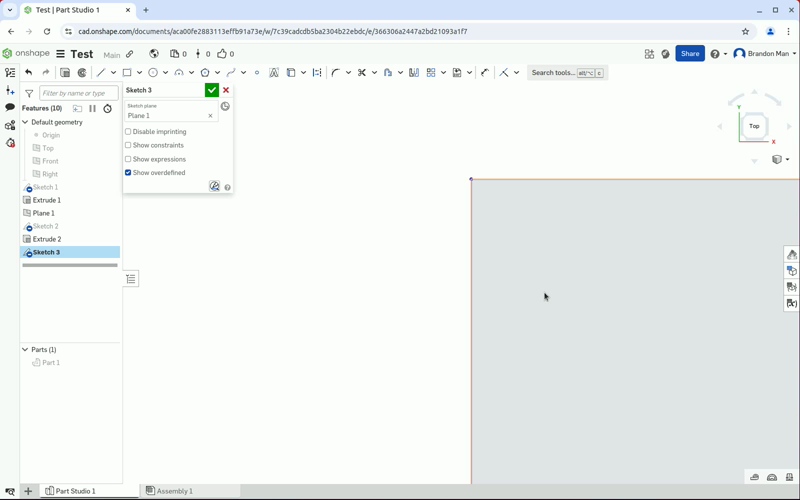
scroll(-6)
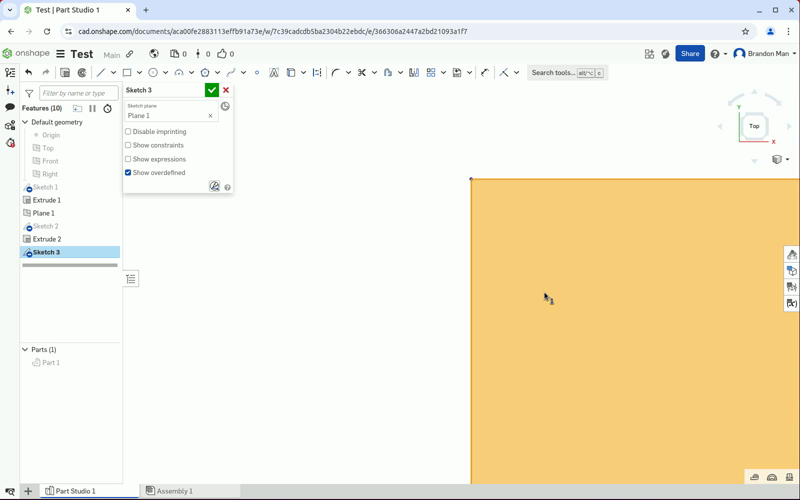
scroll(-6)
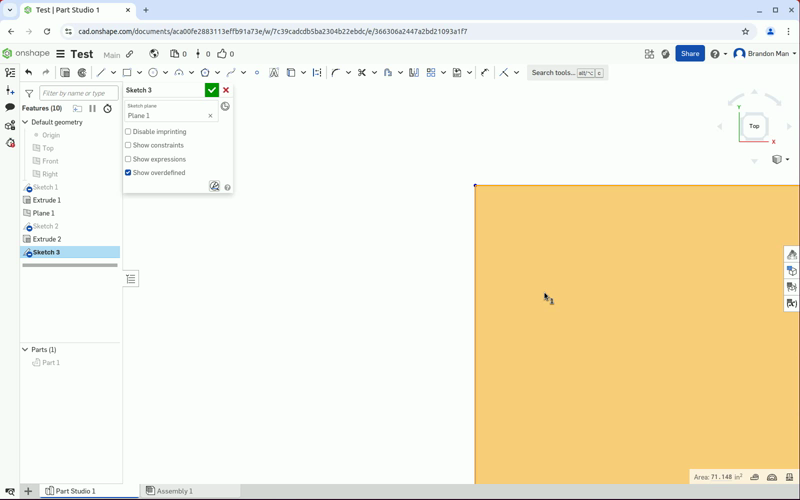
scroll(-6)
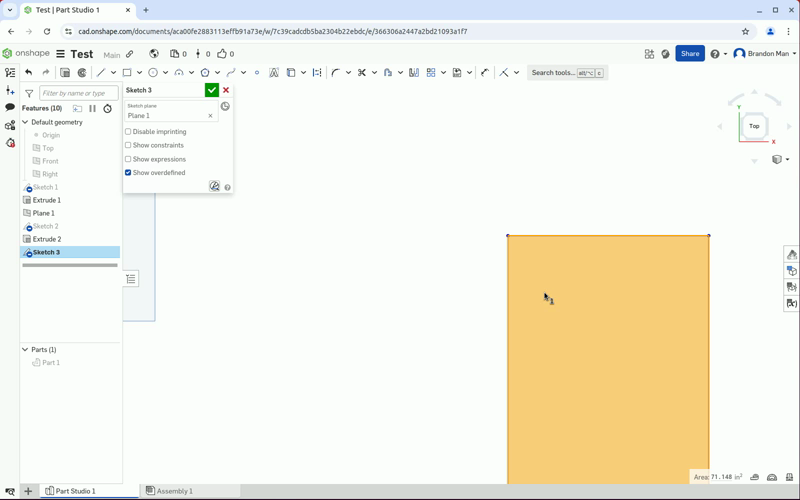
scroll(-6)
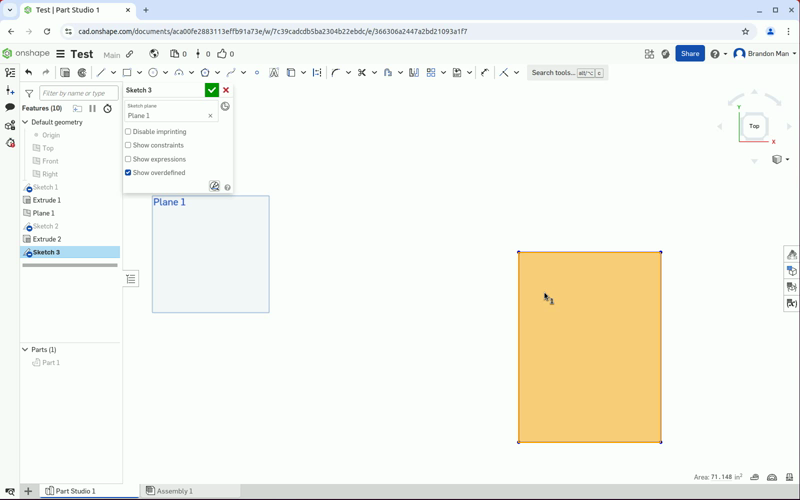
scroll(-6)
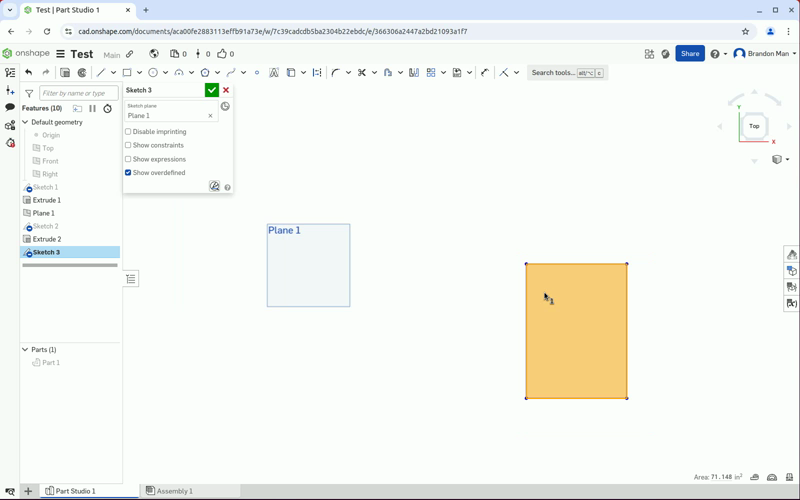
scroll(-6)
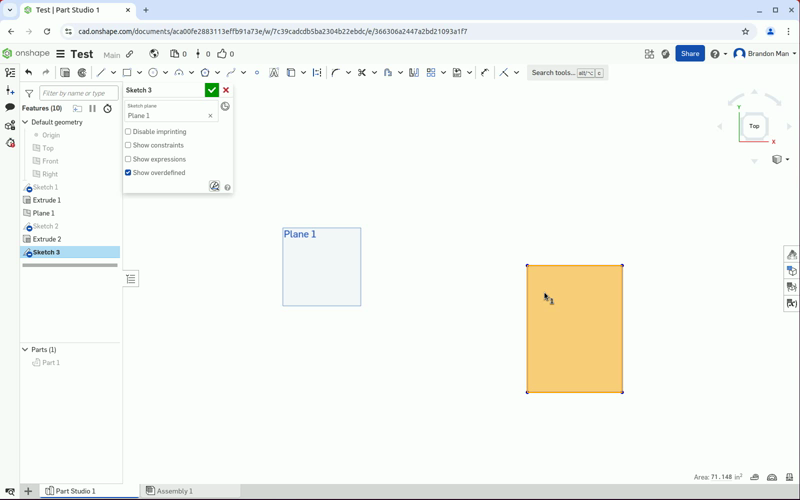
scroll(-6)
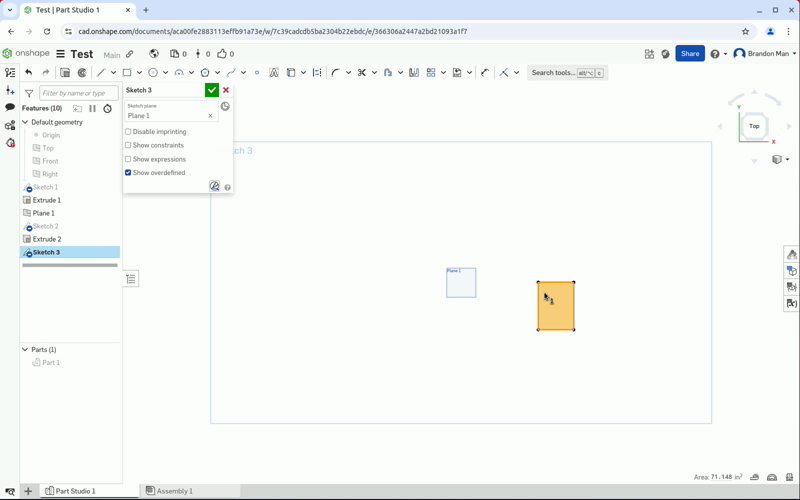
mouse_move(73, 352)
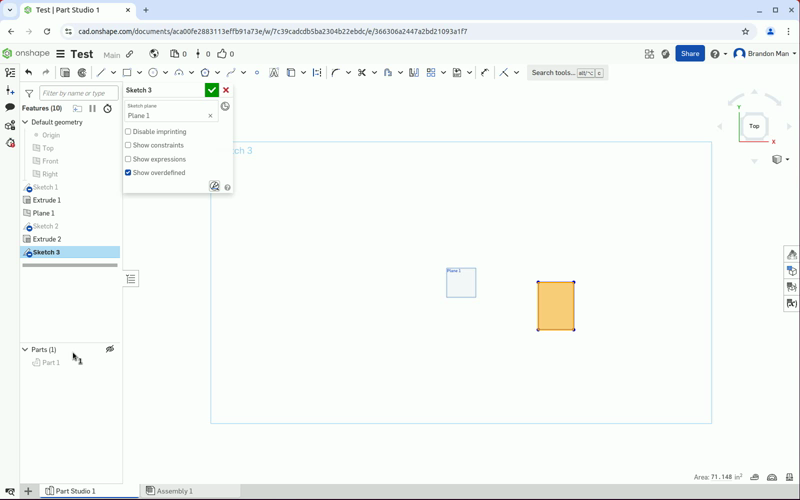
key(shift+y)
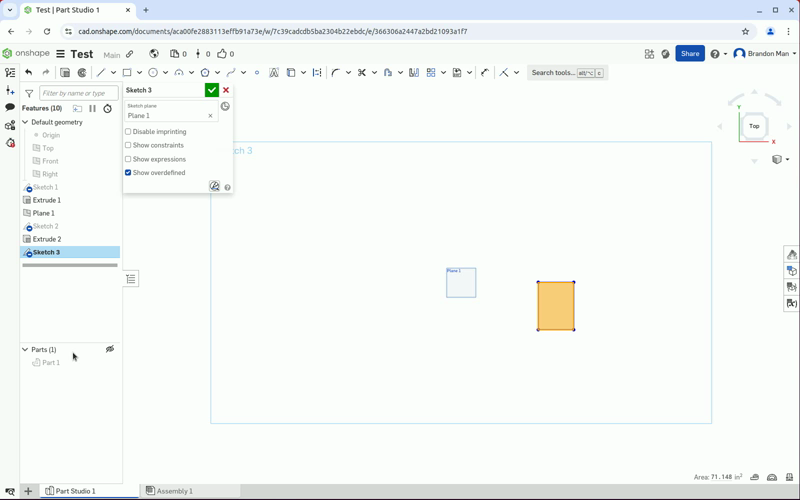
key(shift+e)
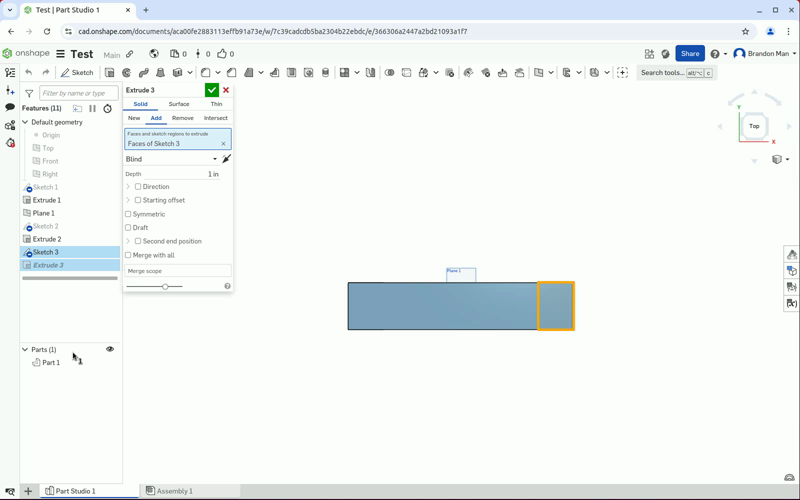
mouse_move(143, 106)
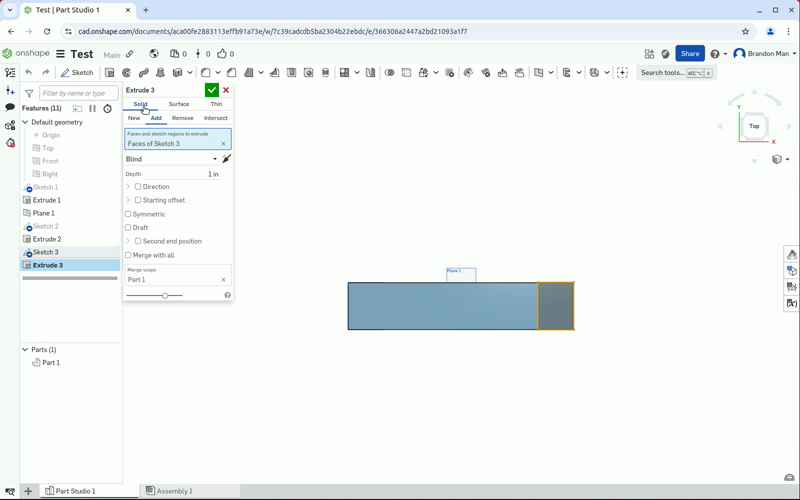
click(143, 106)
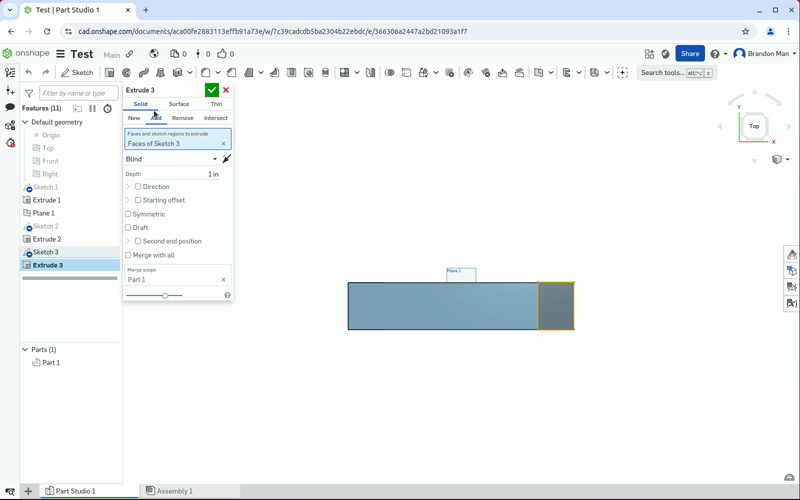
mouse_move(186, 120)
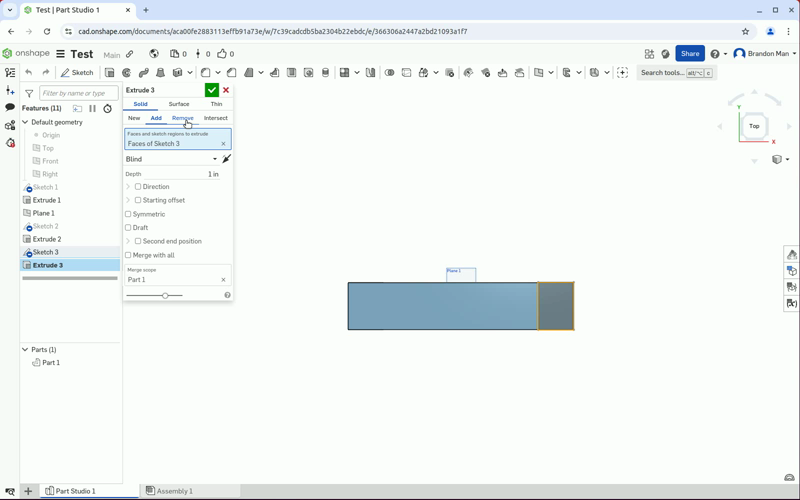
click(186, 120)
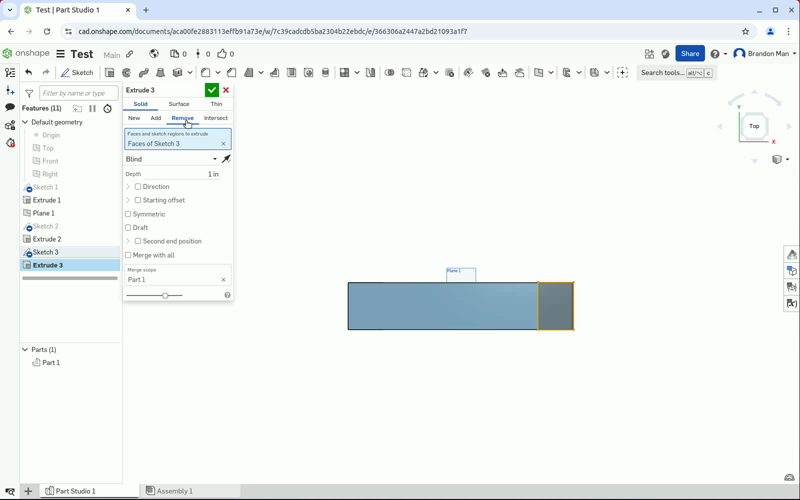
key(tab, 4)
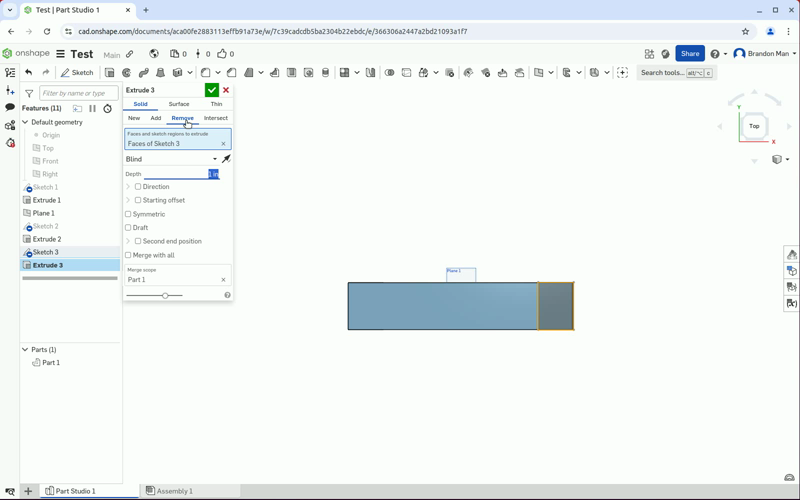
text(7.943)
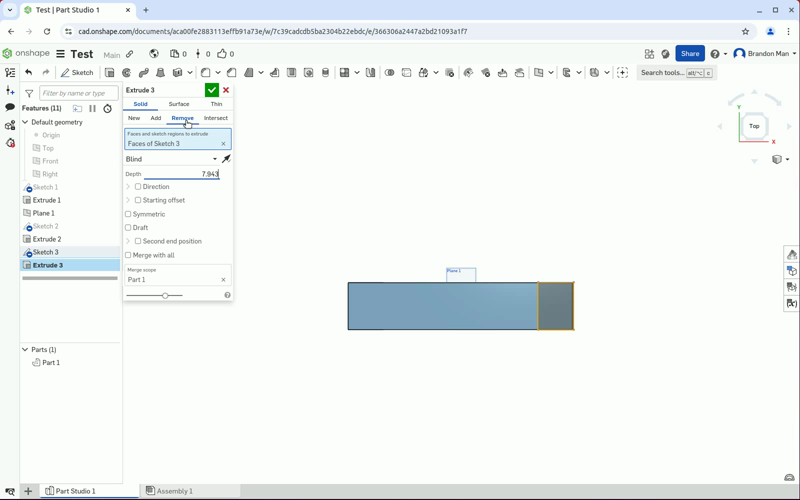
key(tab, 6)
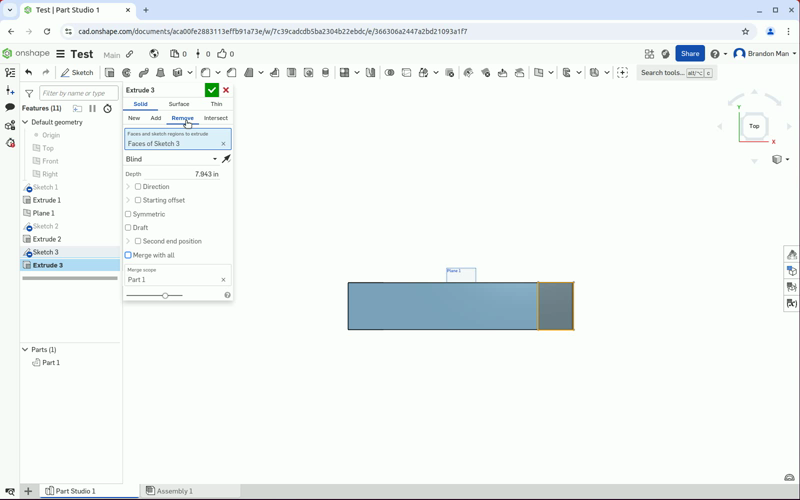
key(space)
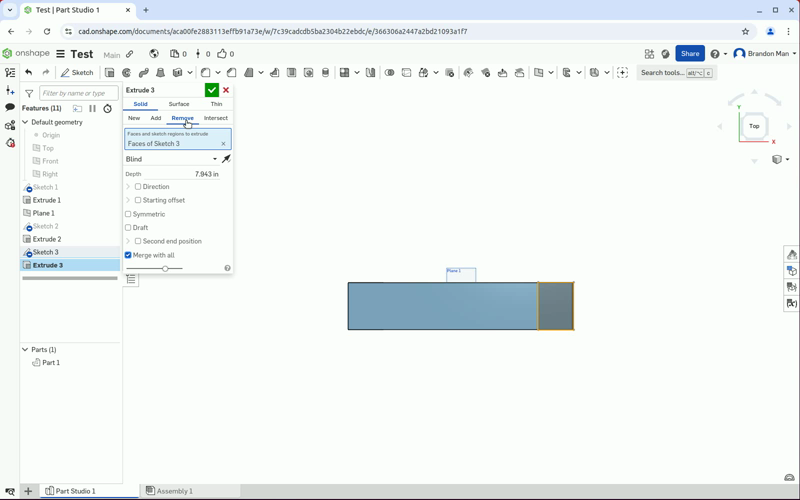
key(enter)
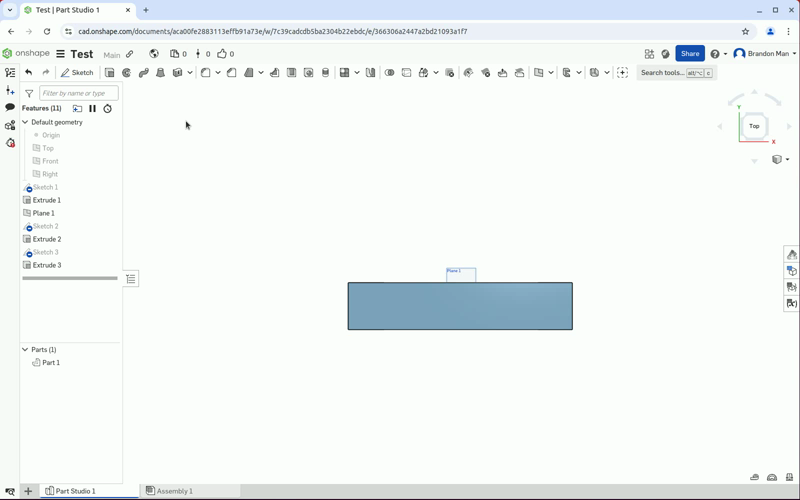
key(shift+h)
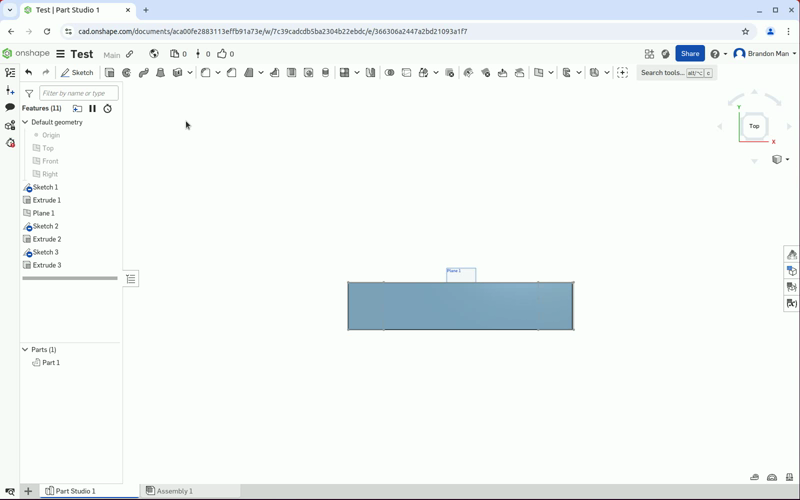
key(shift+h)
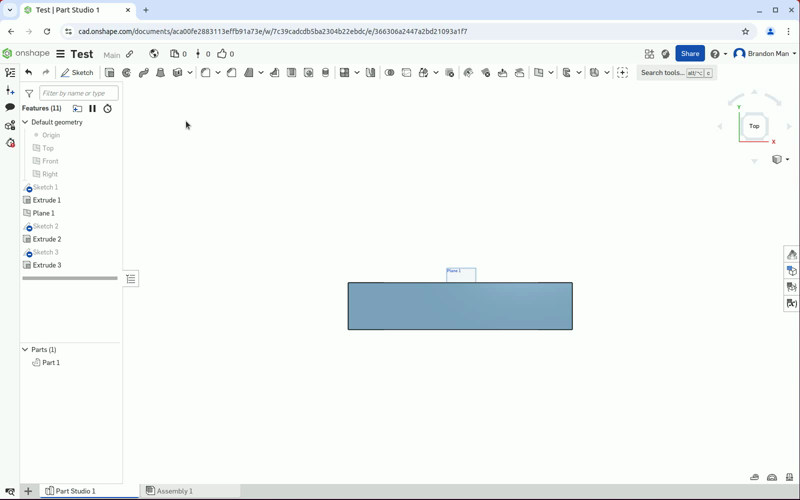
mouse_move(73, 189)
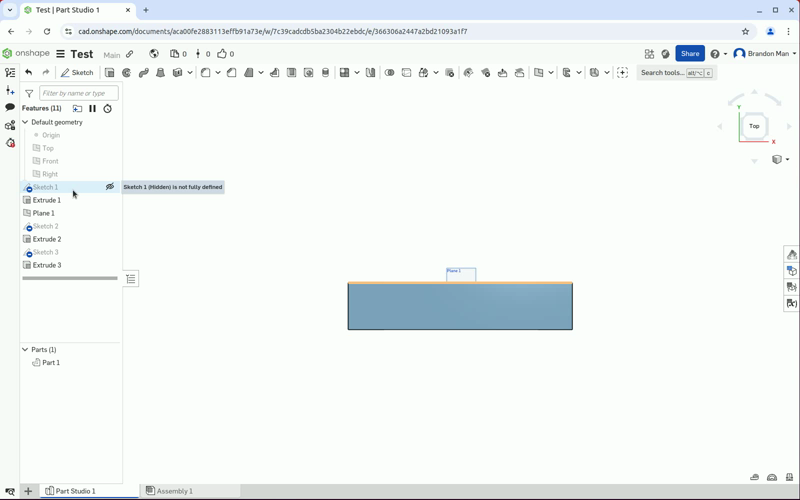
click(73, 189)
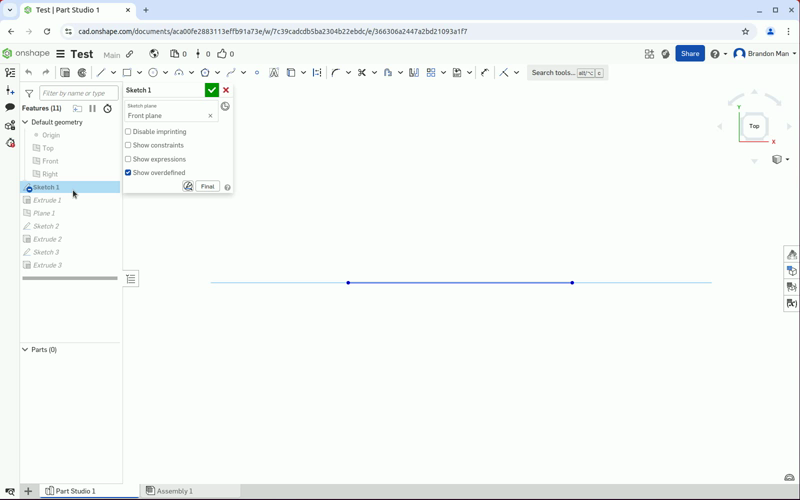
mouse_move(229, 92)
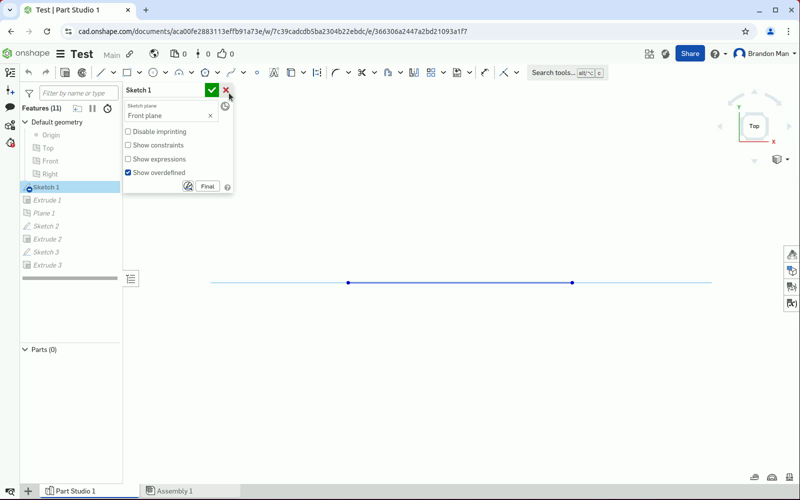
click(229, 92)
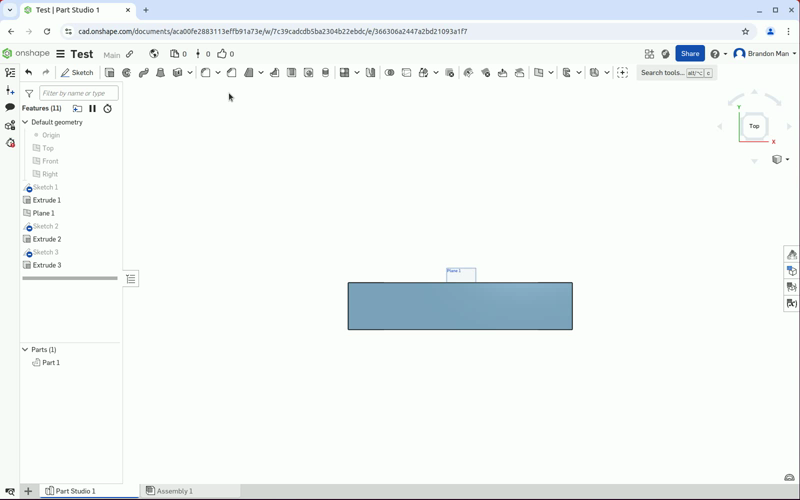
mouse_move(73, 352)
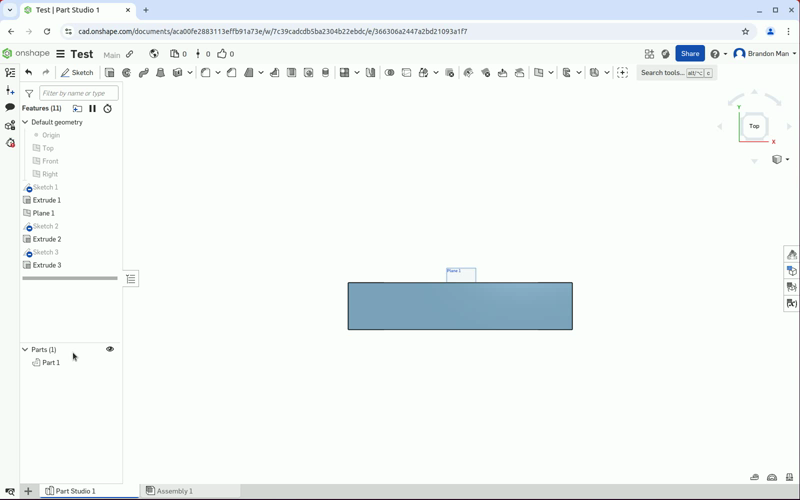
key(y)
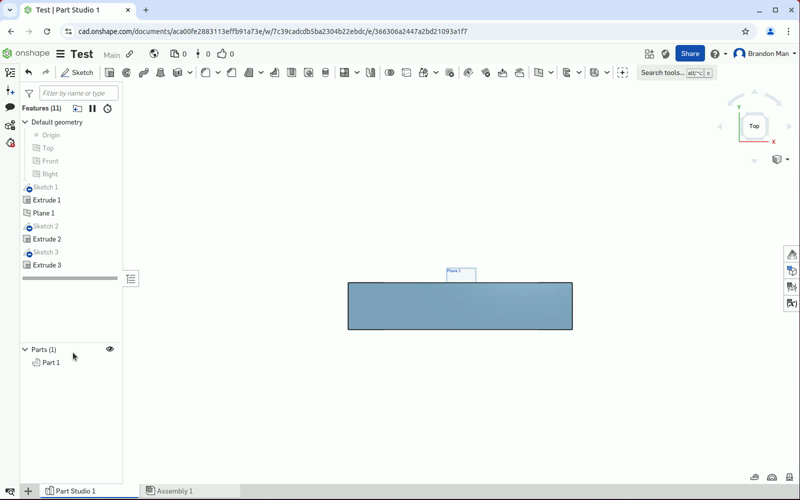
key(shift+p)
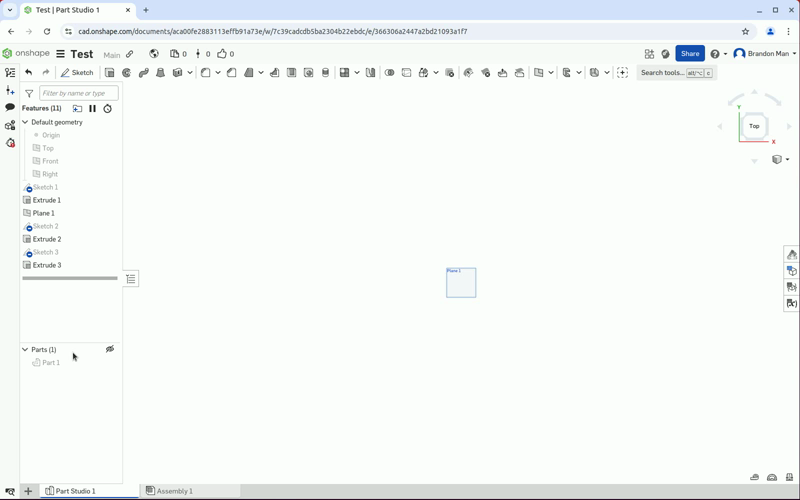
key(space)
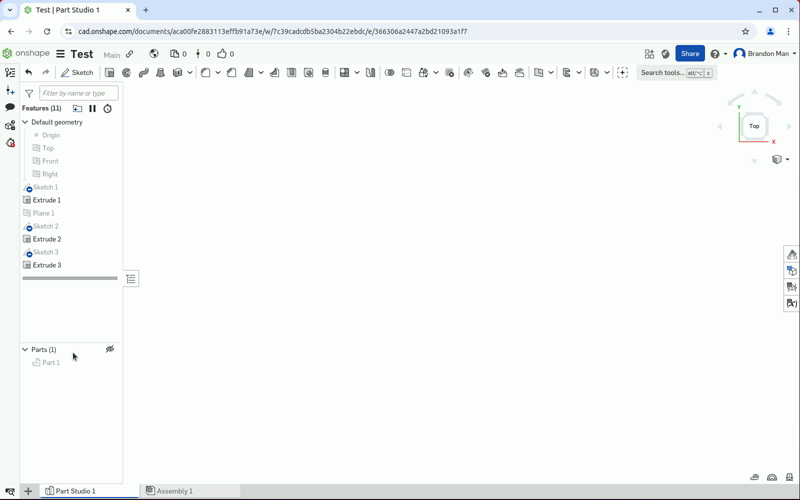
key_down(shift)
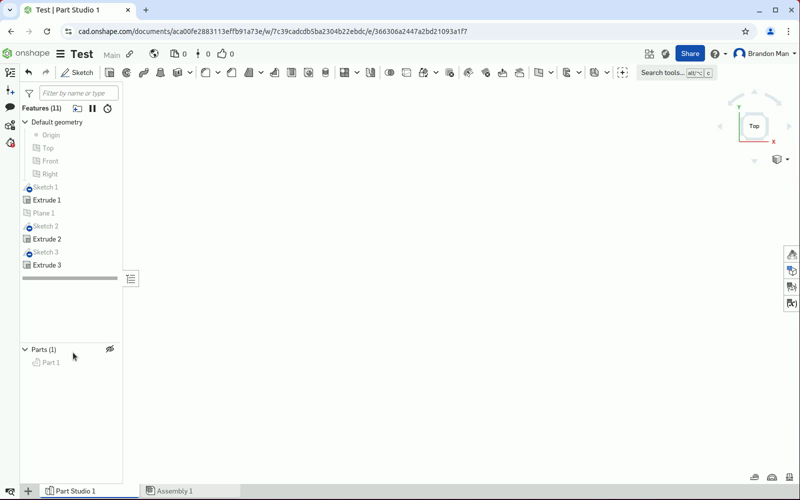
key(up)
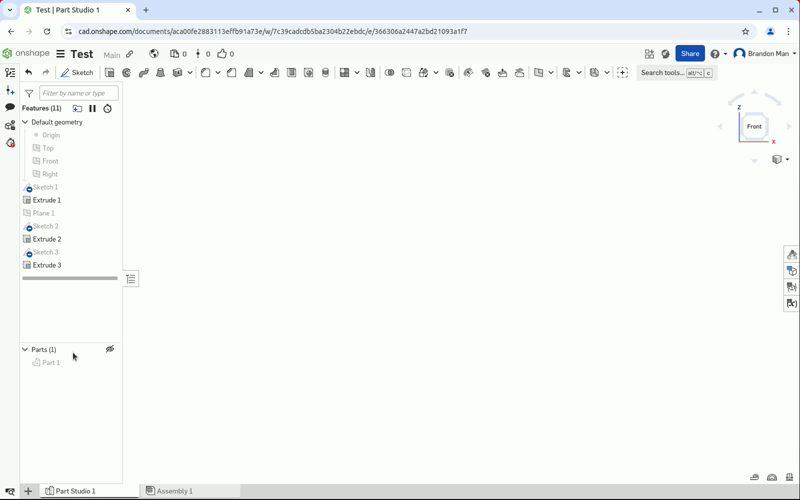
key_up(shift)
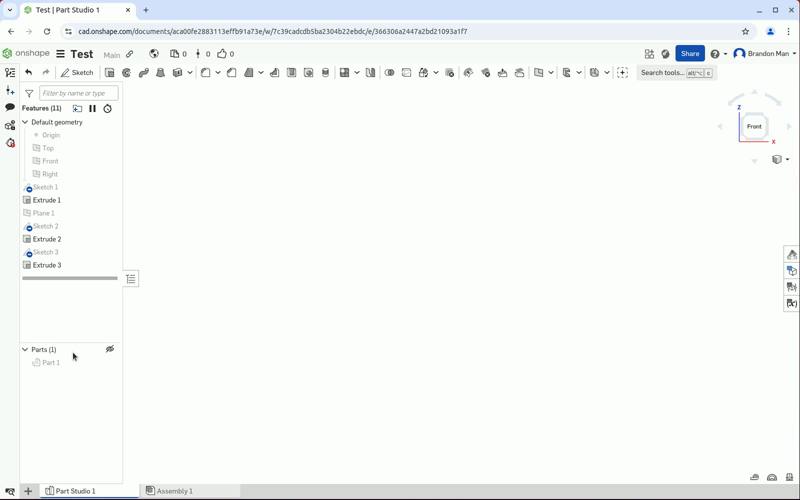
mouse_move(73, 352)
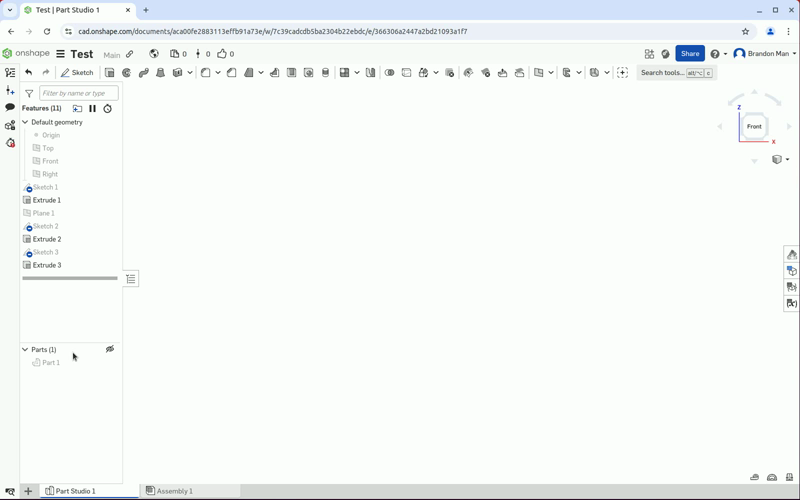
key(shift+y)
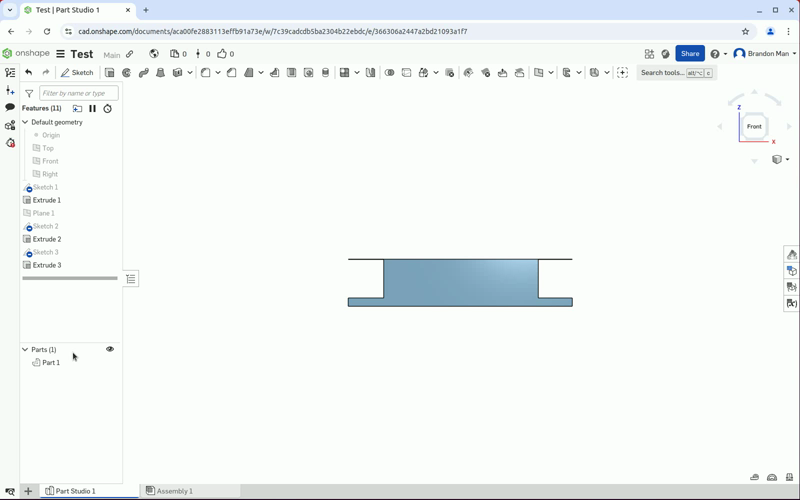
mouse_move(541, 75)
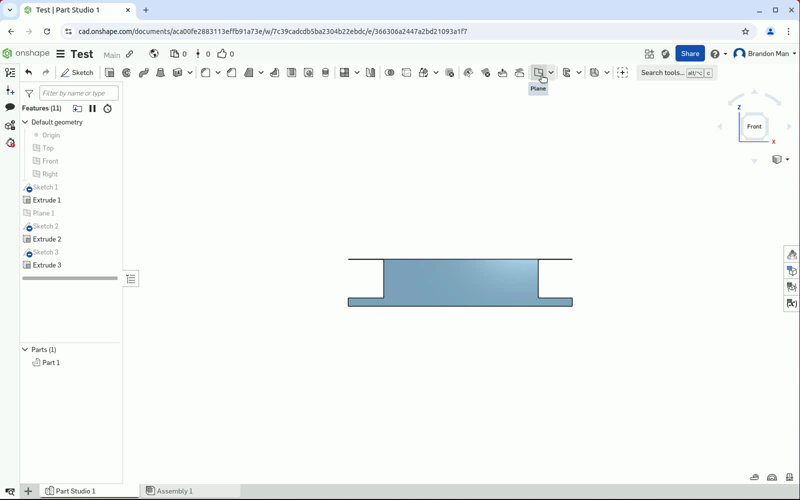
click(541, 75)
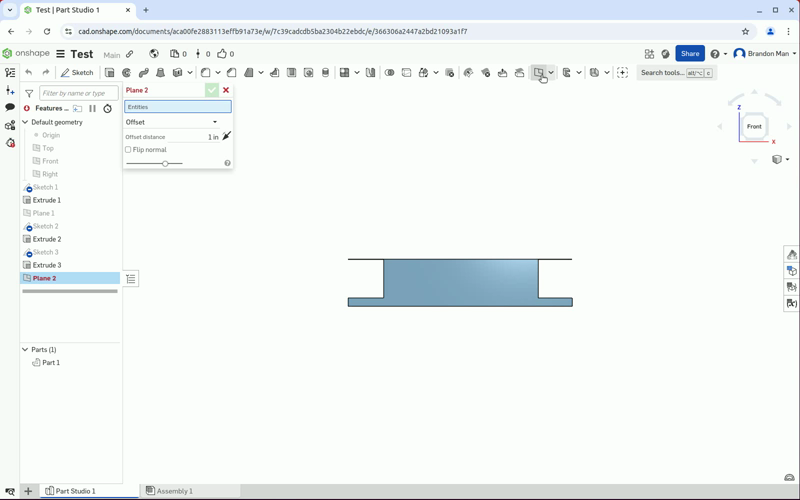
mouse_move(73, 163)
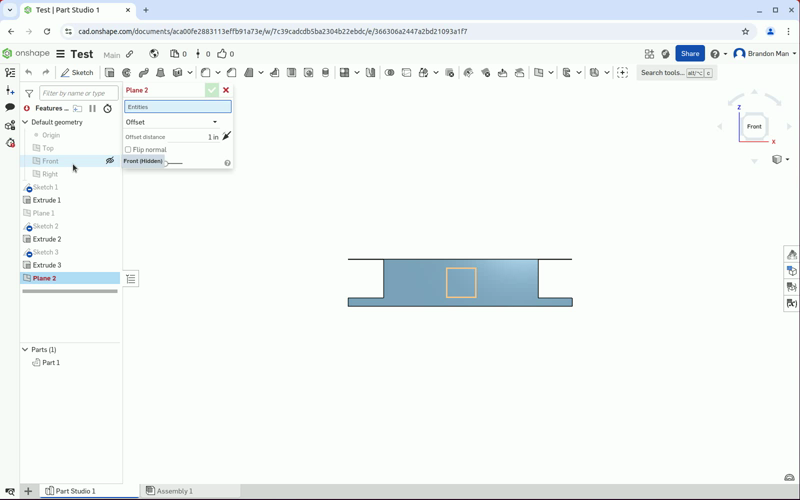
click(73, 163)
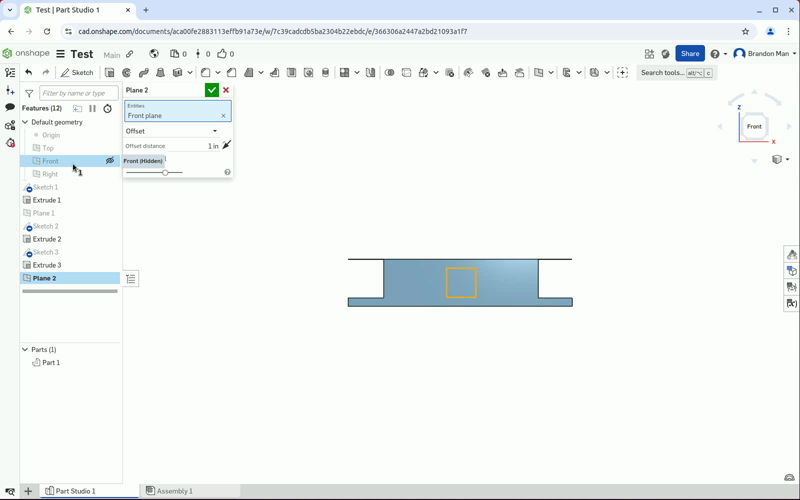
key(tab, 2)
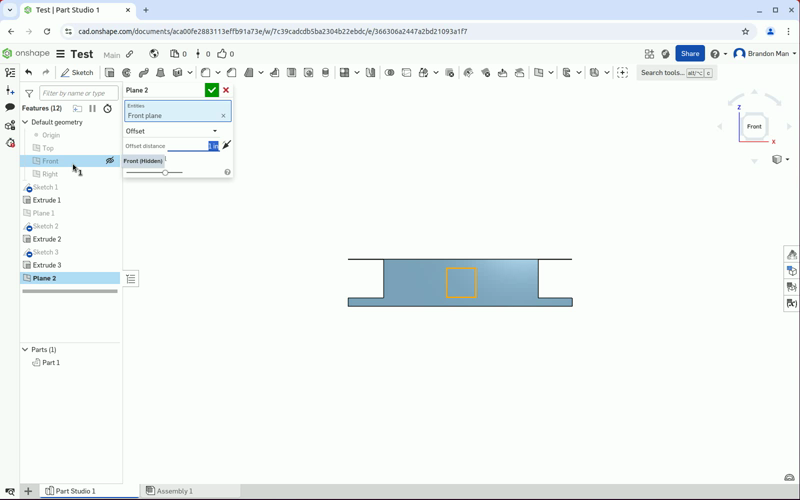
text(9.613)
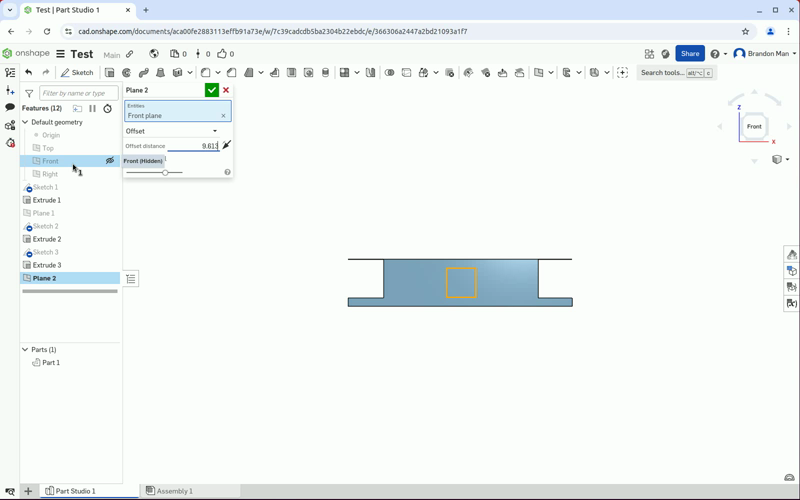
key(enter, 2)
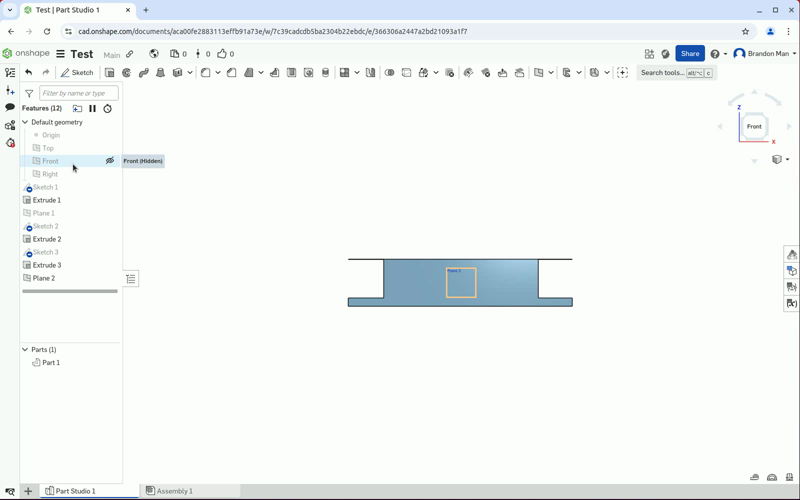
key(shift+s)
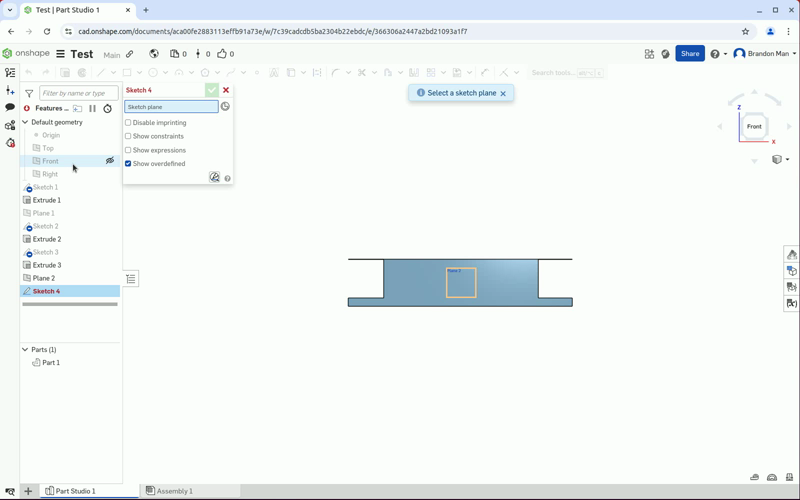
mouse_move(73, 280)
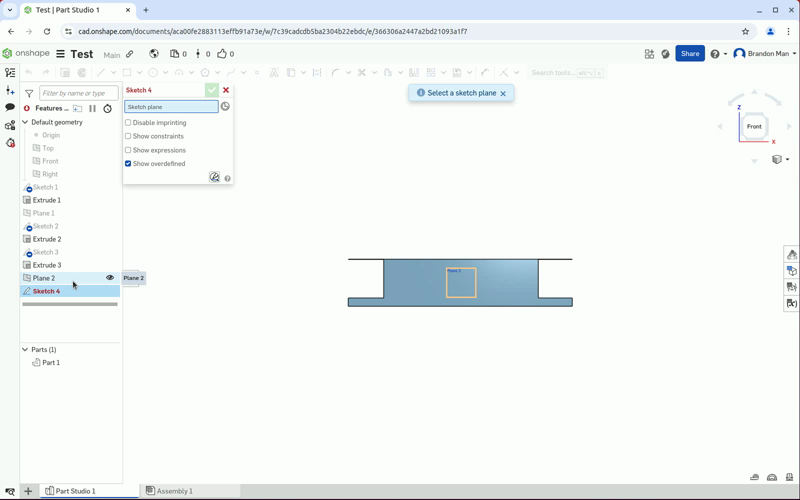
click(73, 280)
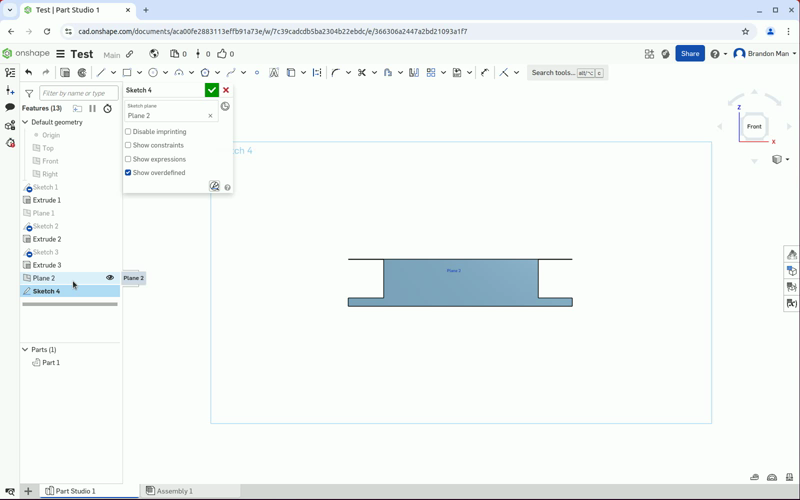
mouse_move(73, 352)
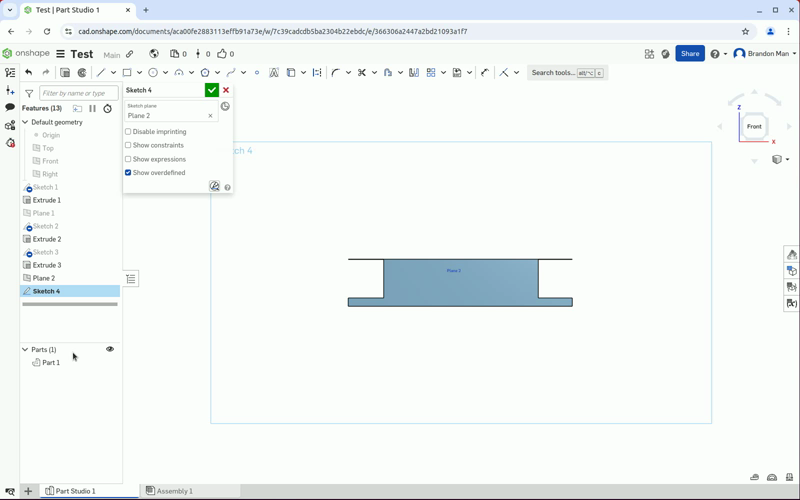
key(y)
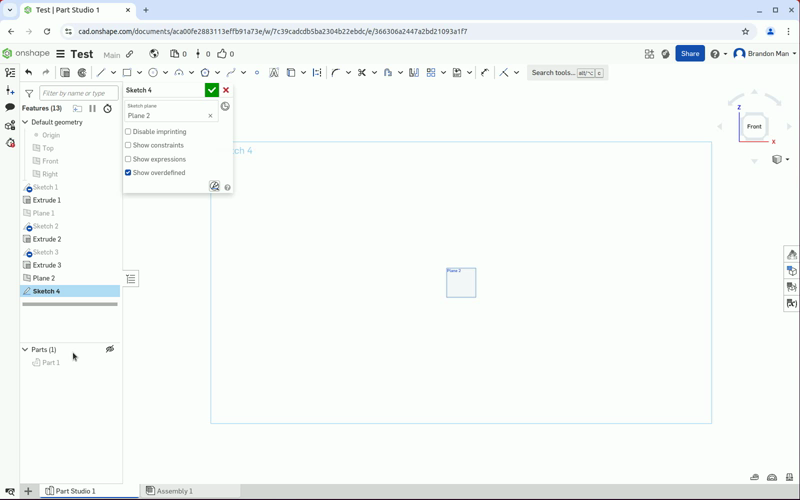
key(c)
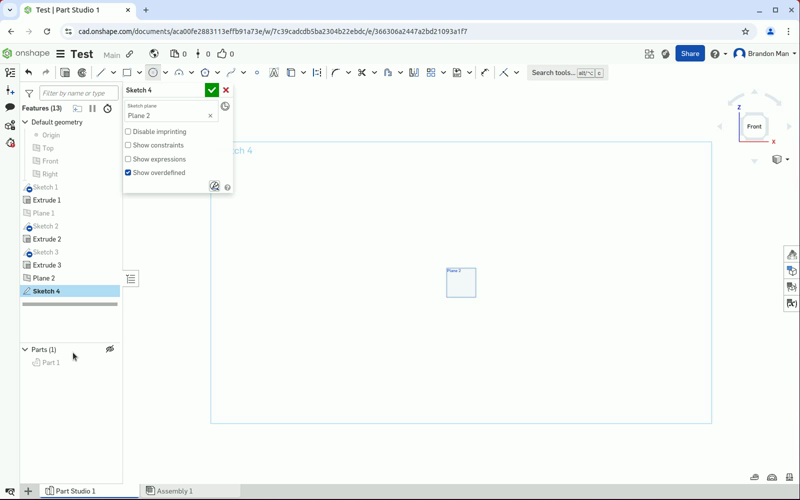
key_down(shift)
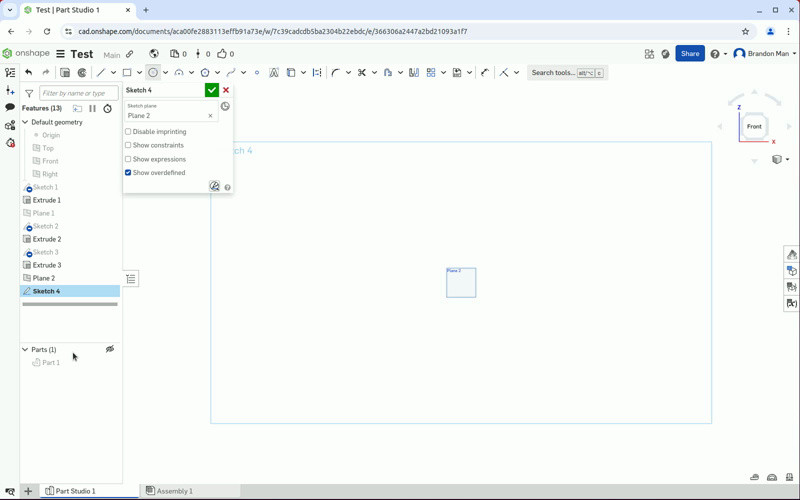
mouse_move(521, 281)
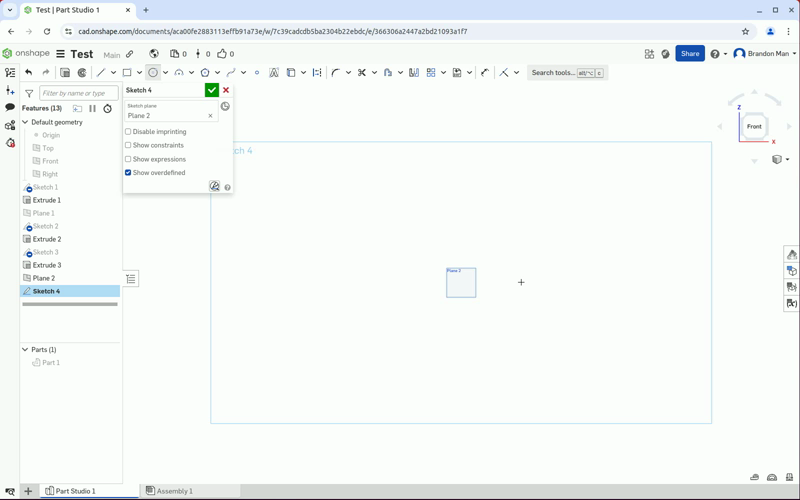
click(521, 281)
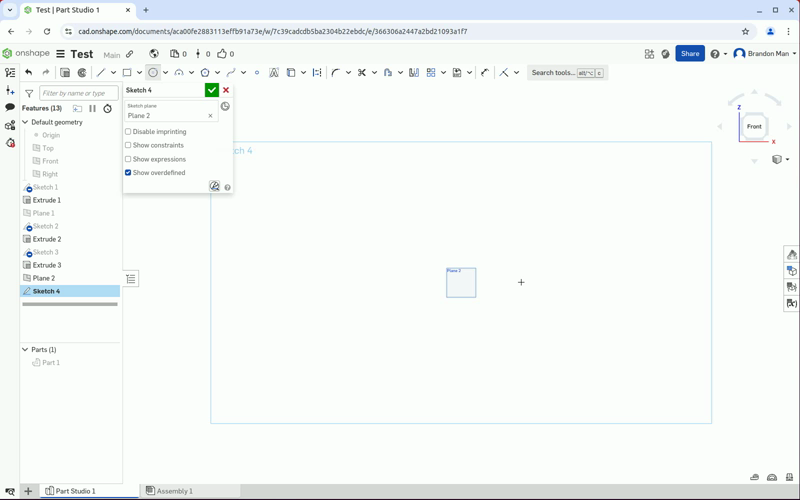
key_up(shift)
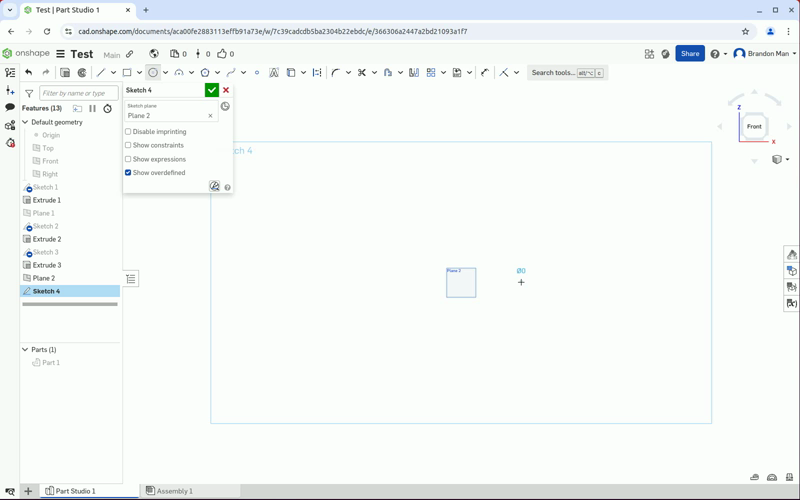
mouse_move(527, 281)
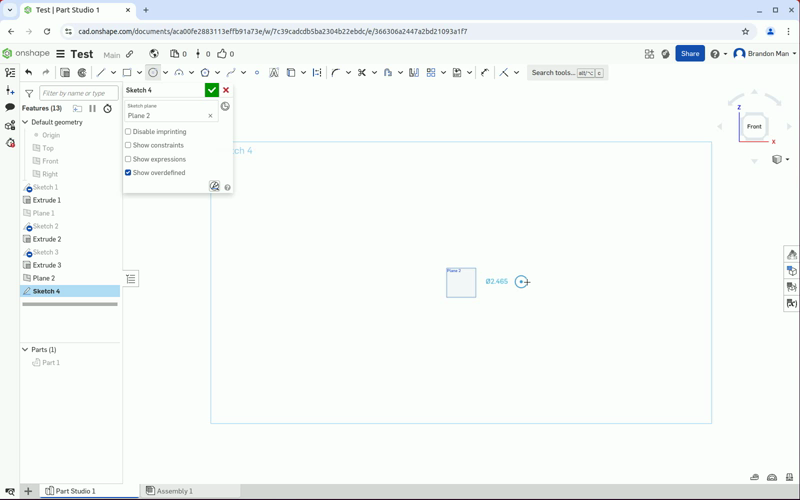
click(527, 281)
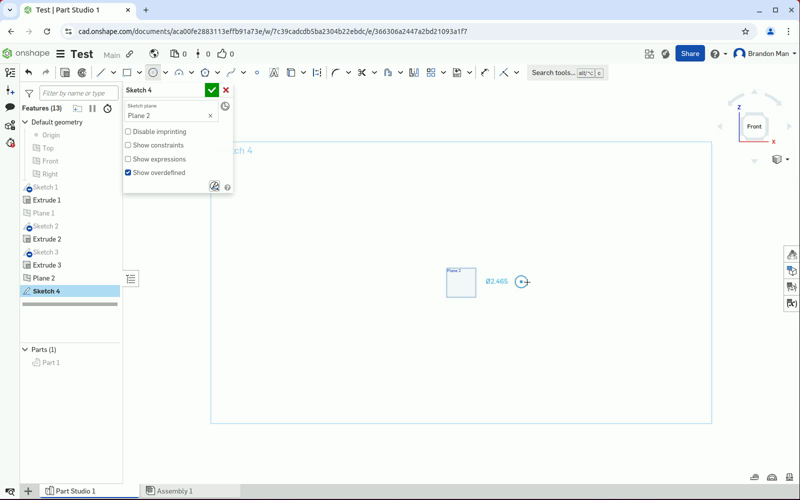
key(esc)
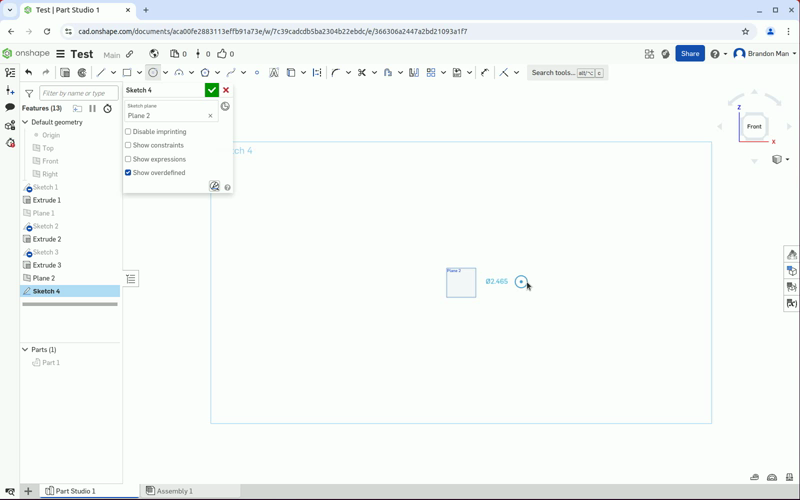
mouse_move(517, 282)
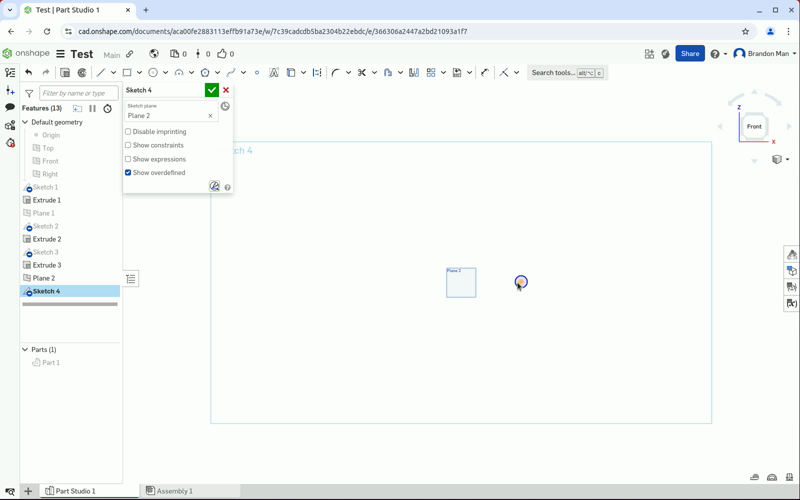
scroll(6)
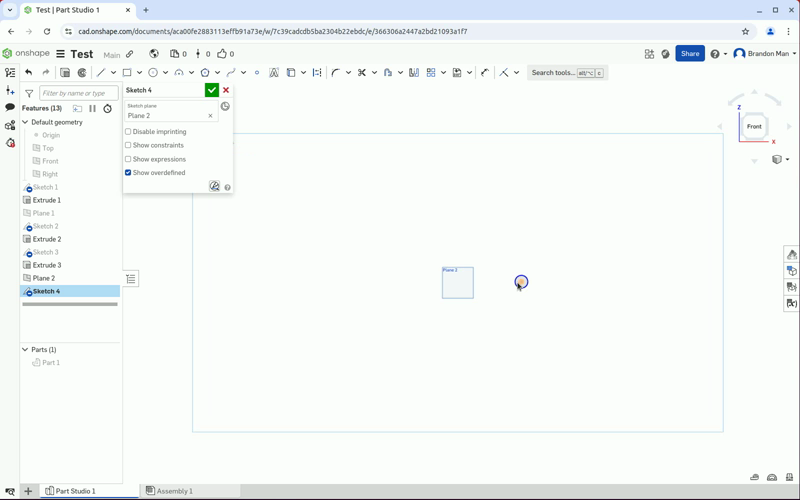
scroll(6)
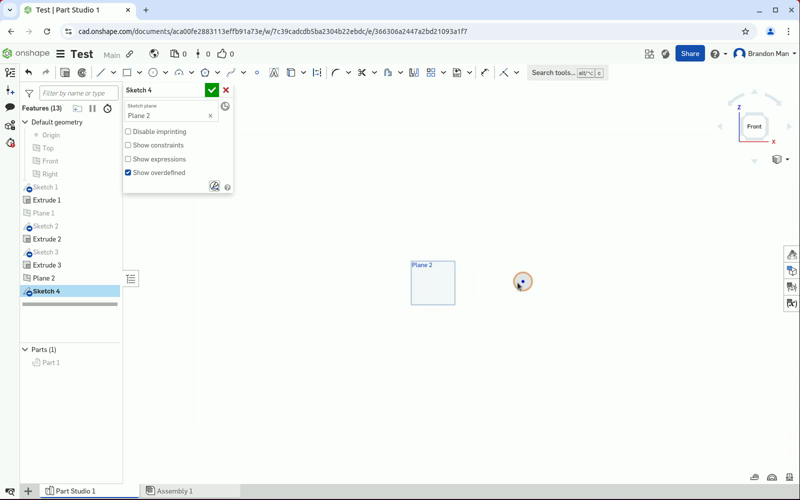
scroll(6)
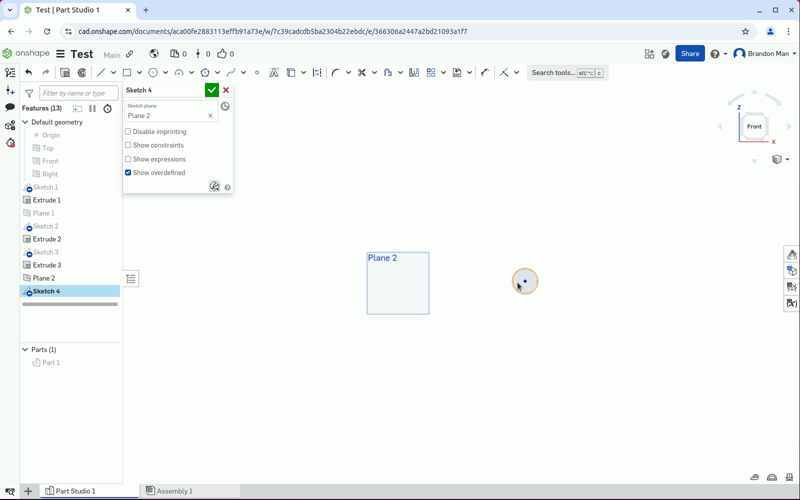
scroll(6)
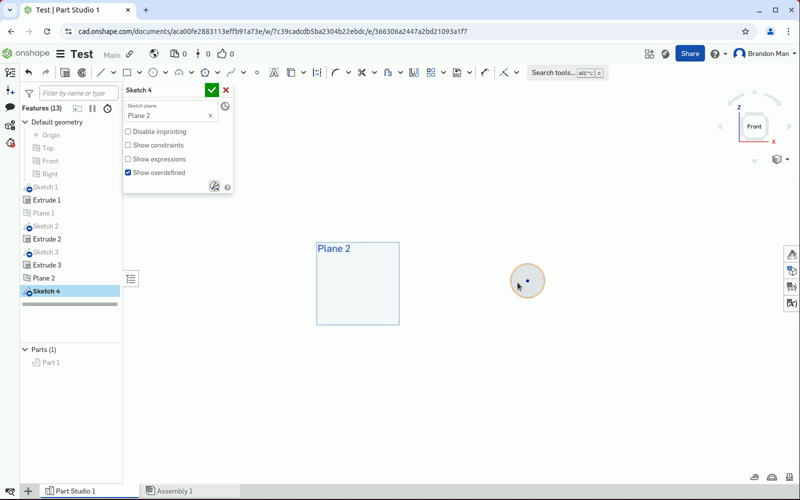
scroll(6)
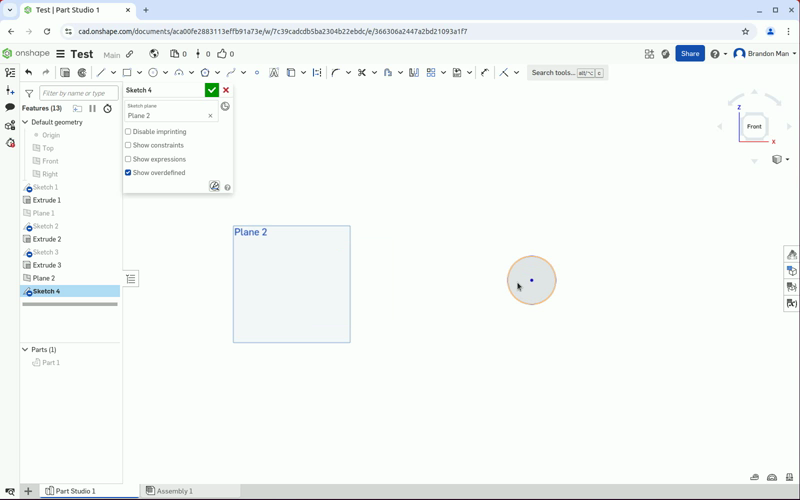
scroll(6)
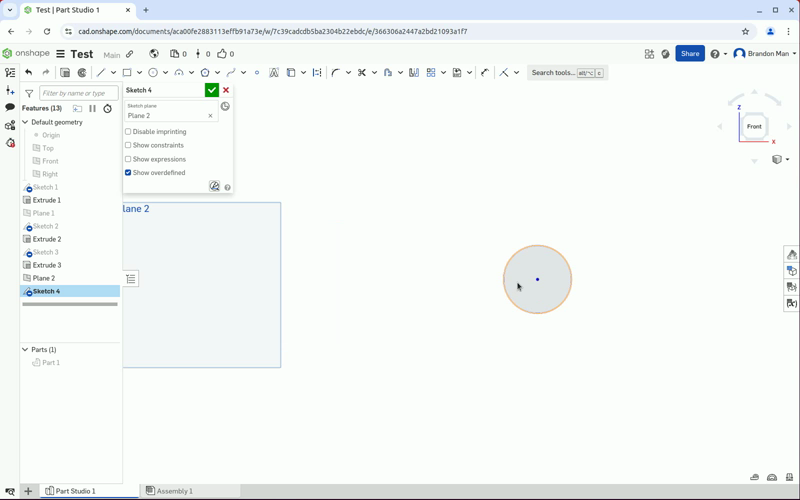
scroll(6)
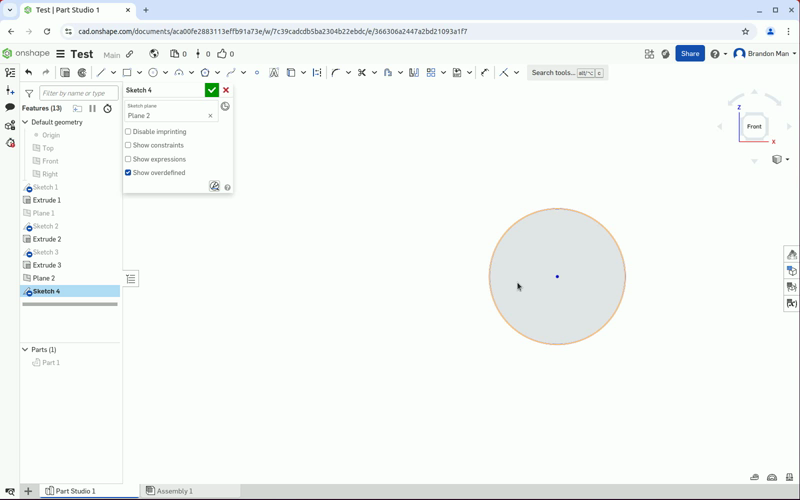
click(517, 282)
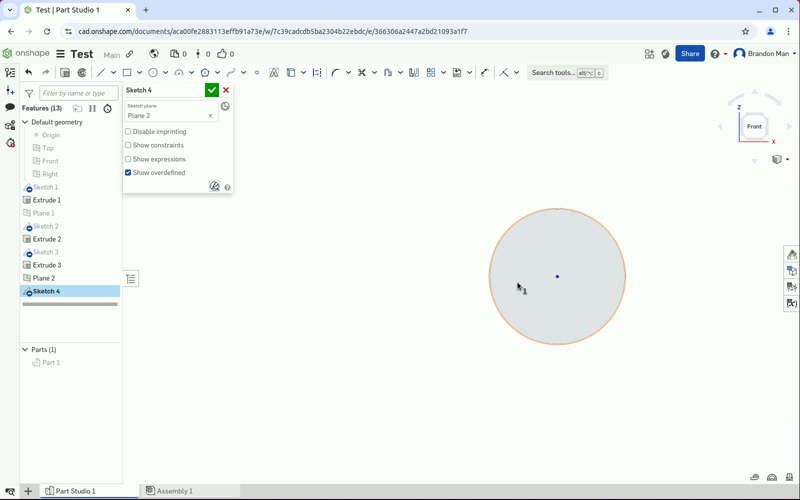
scroll(-6)
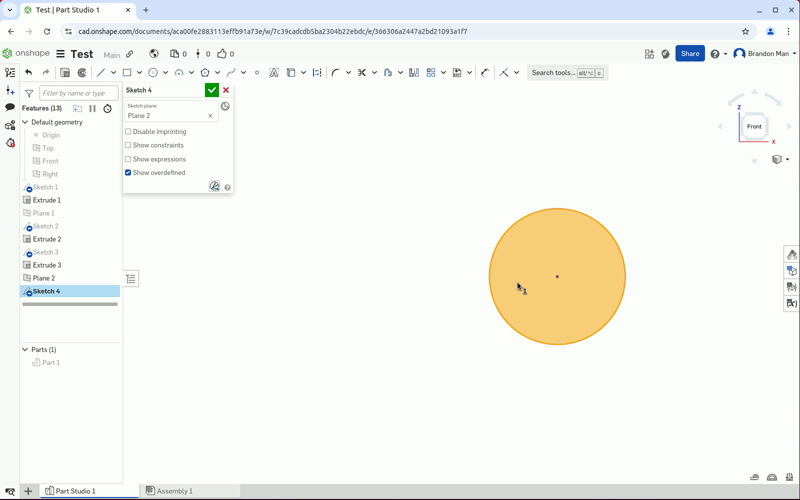
scroll(-6)
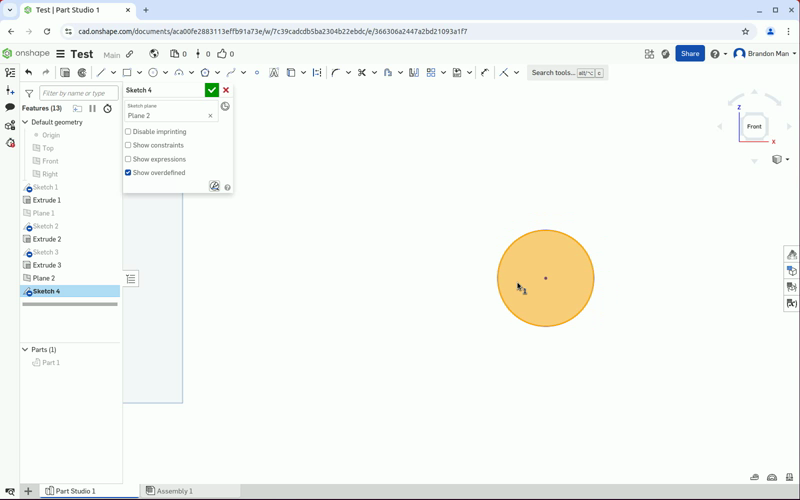
scroll(-6)
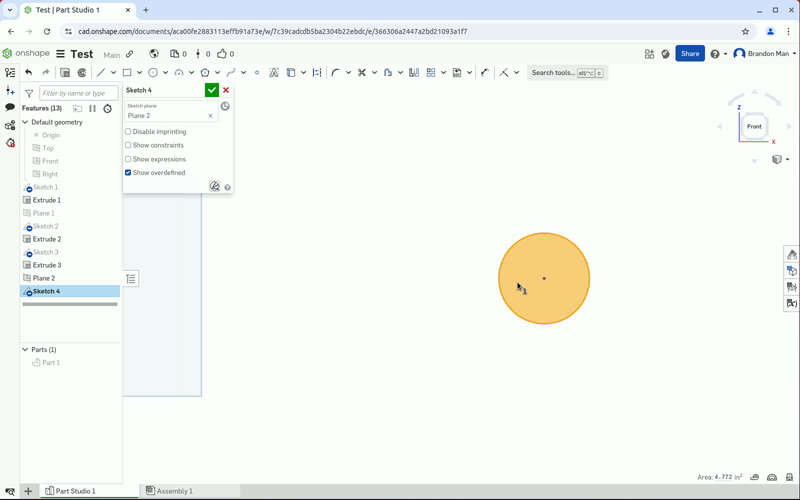
scroll(-6)
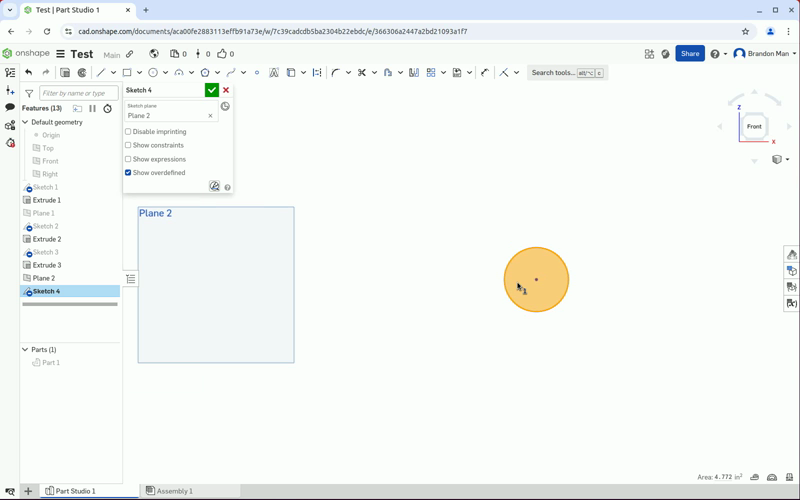
scroll(-6)
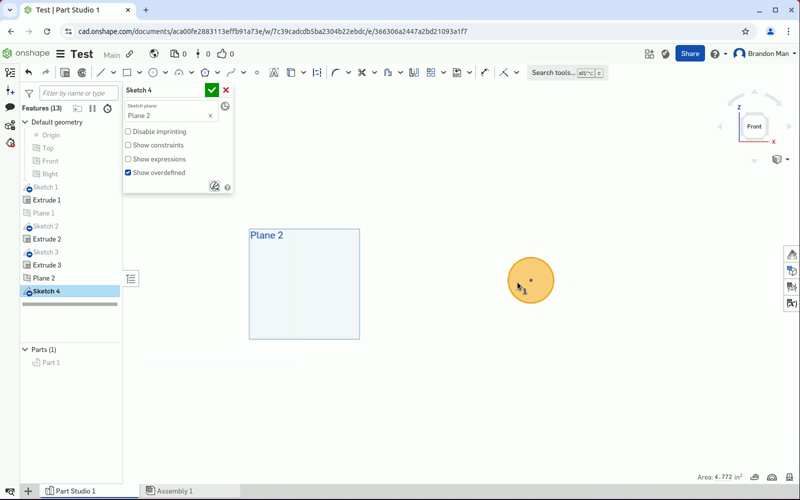
scroll(-6)
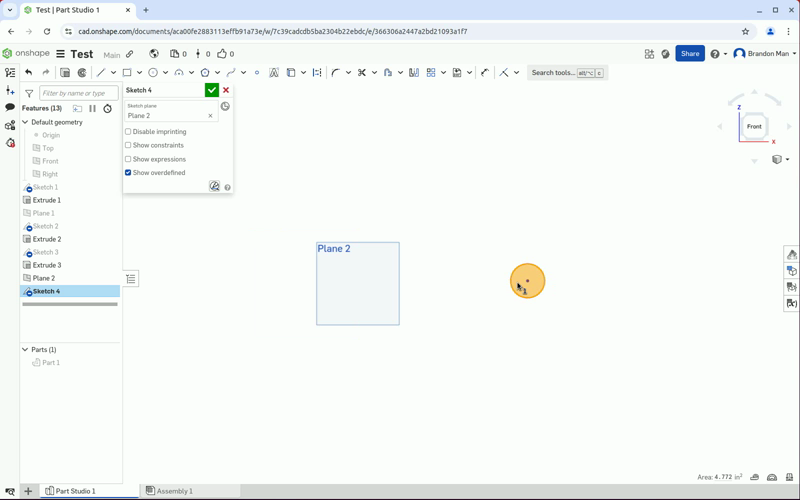
scroll(-6)
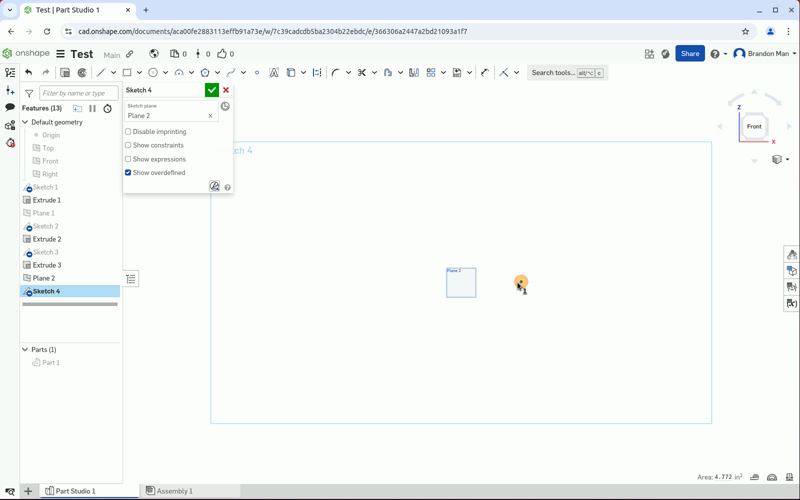
mouse_move(73, 352)
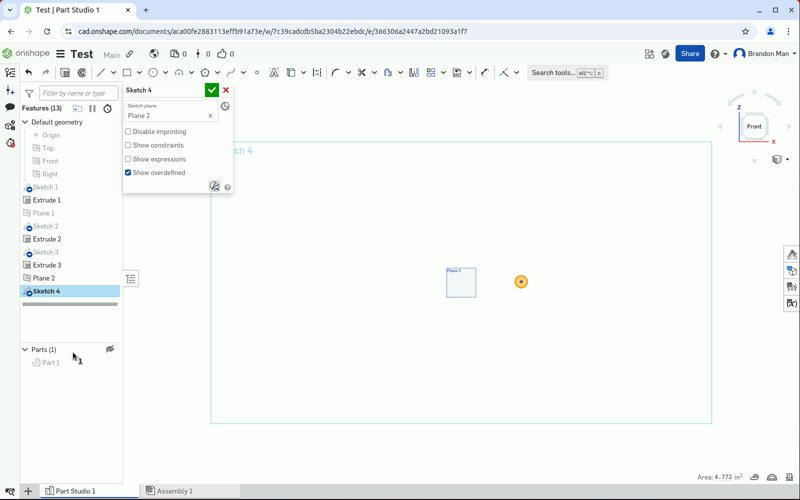
key(shift+y)
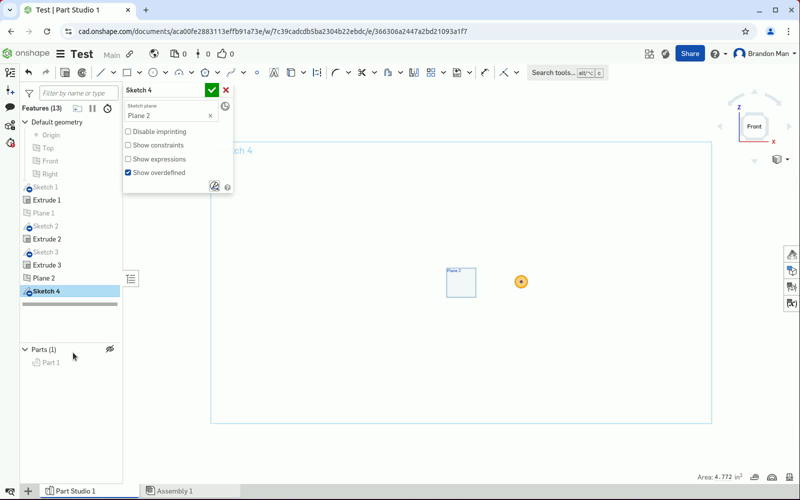
key(shift+e)
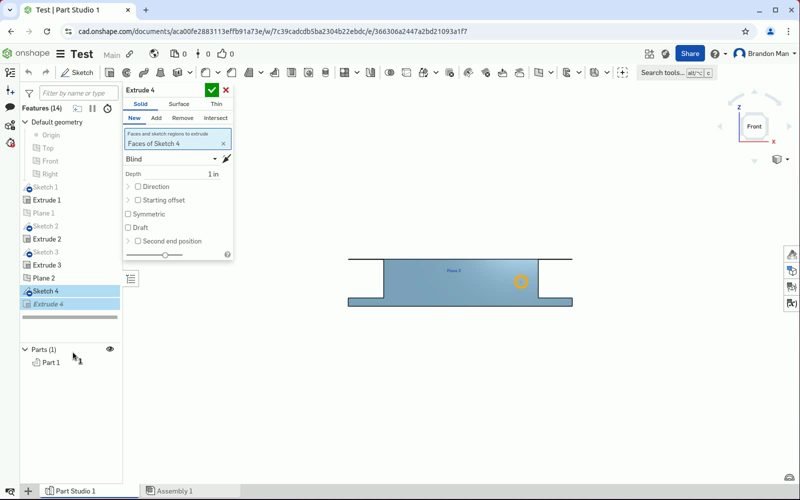
mouse_move(143, 106)
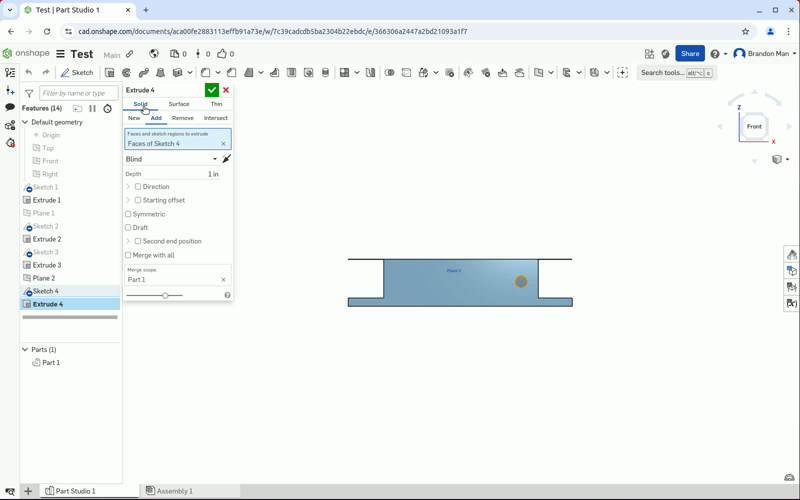
click(143, 106)
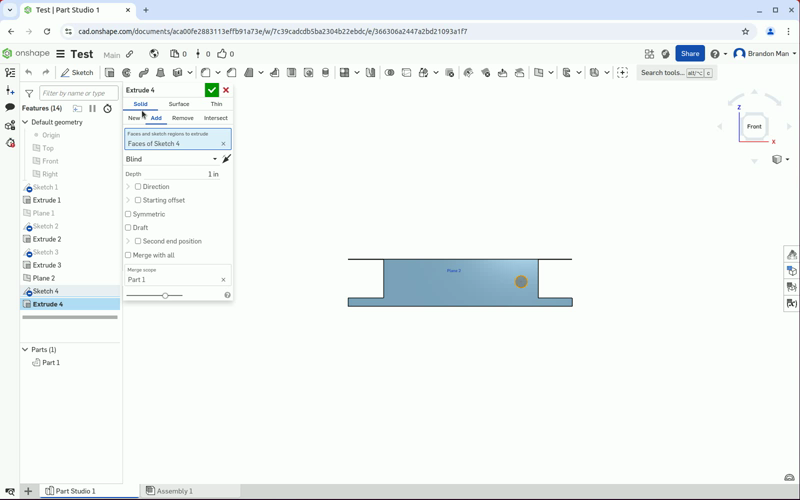
mouse_move(137, 120)
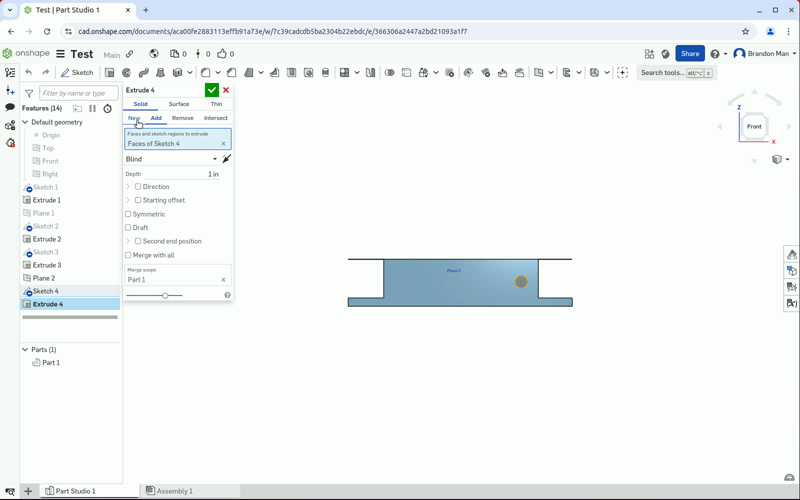
click(137, 120)
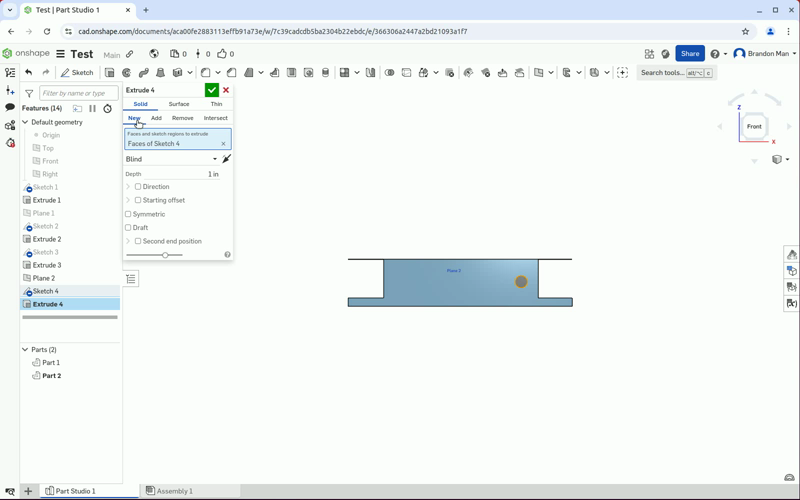
key(tab, 4)
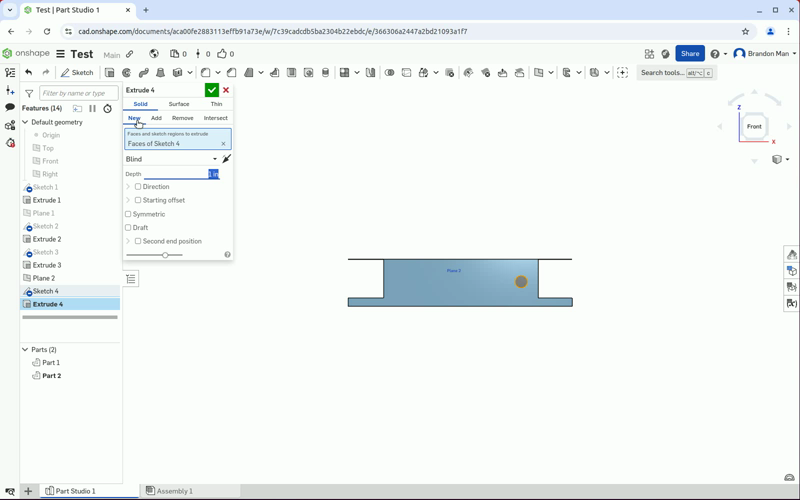
text(1.204)
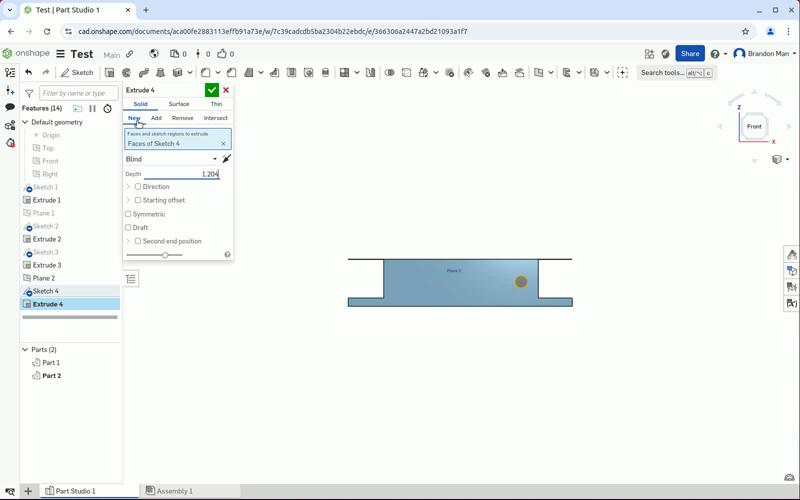
key(enter)
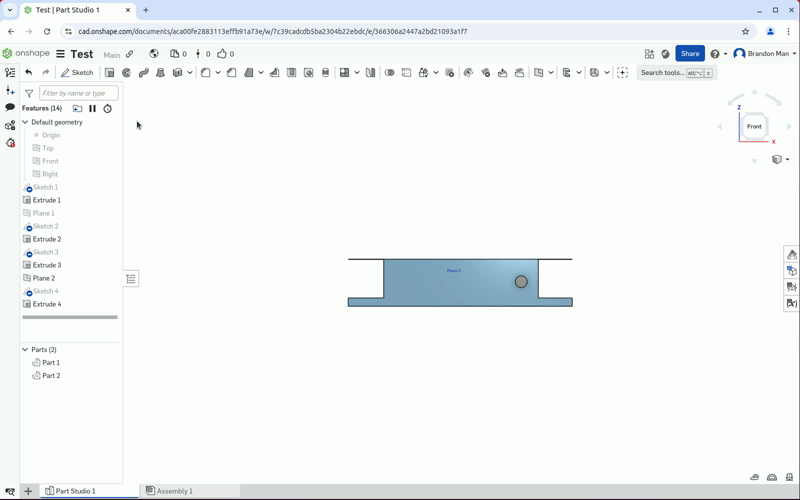
key(shift+h)
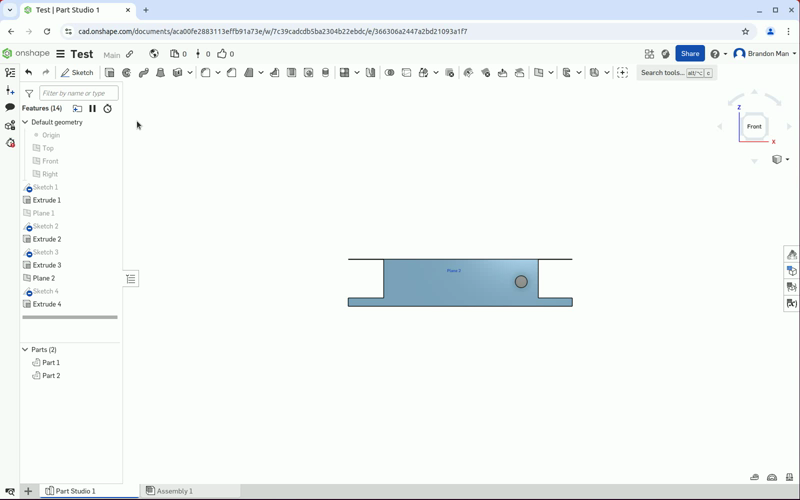
key(shift+h)
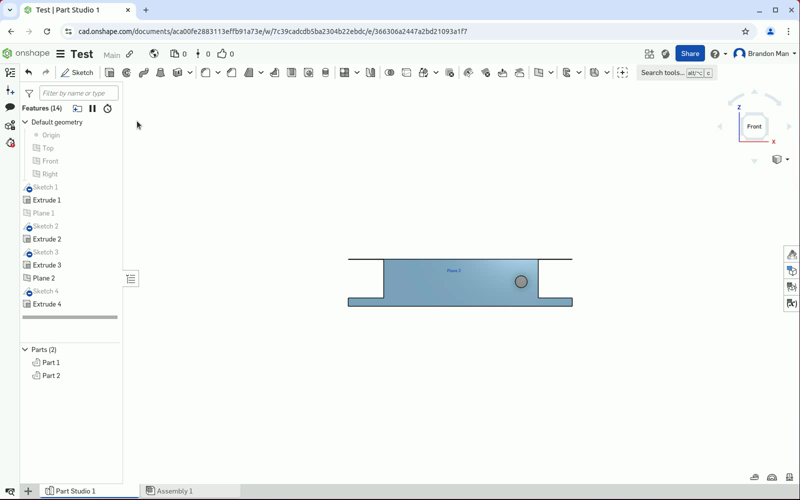
mouse_move(73, 189)
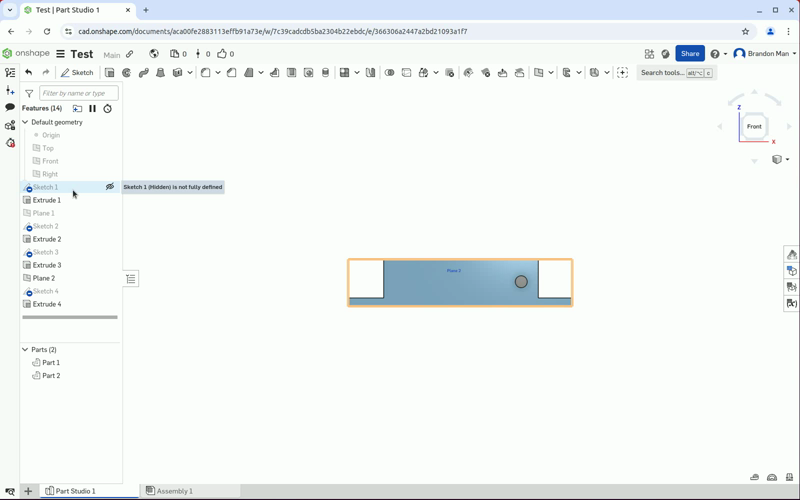
click(73, 189)
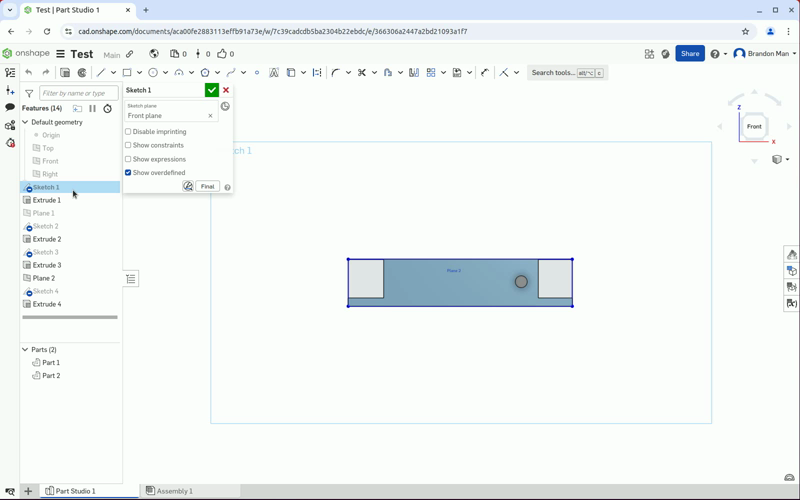
mouse_move(229, 92)
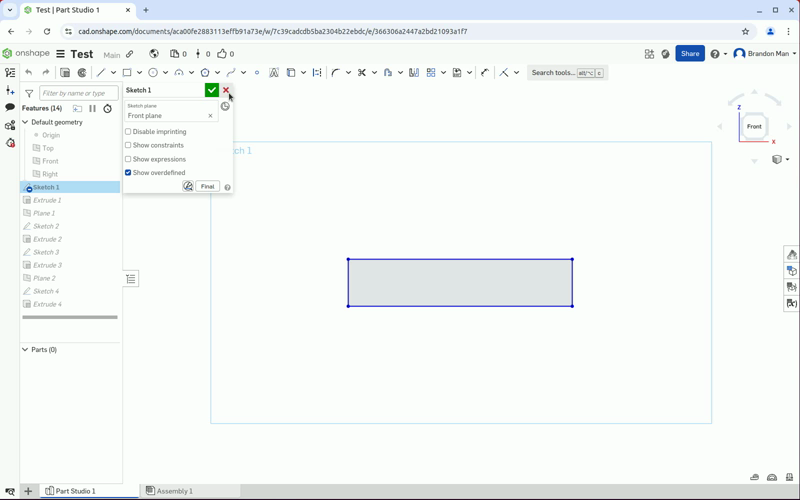
click(229, 92)
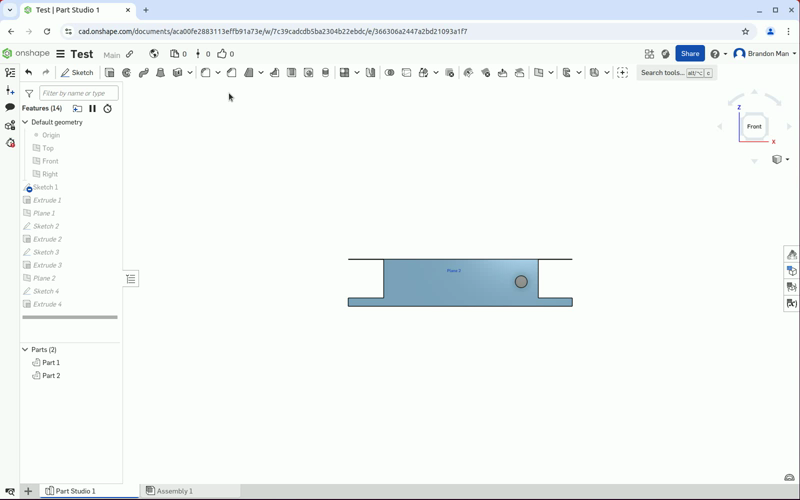
key(shift+s)
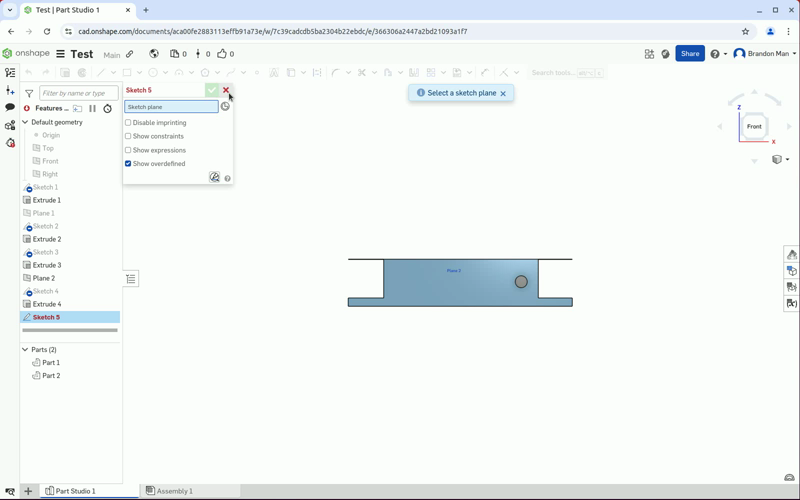
mouse_move(73, 280)
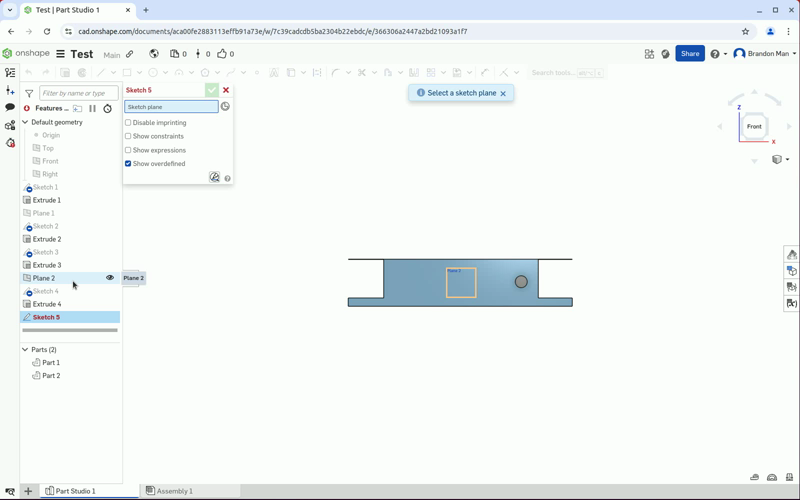
click(73, 280)
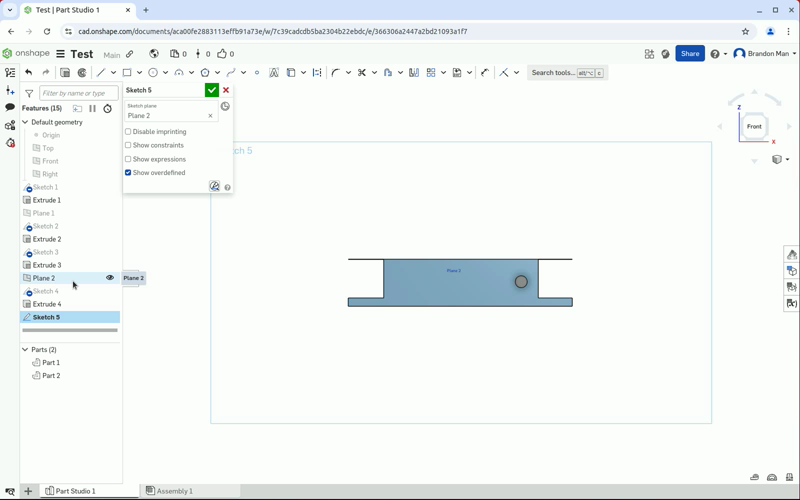
mouse_move(73, 352)
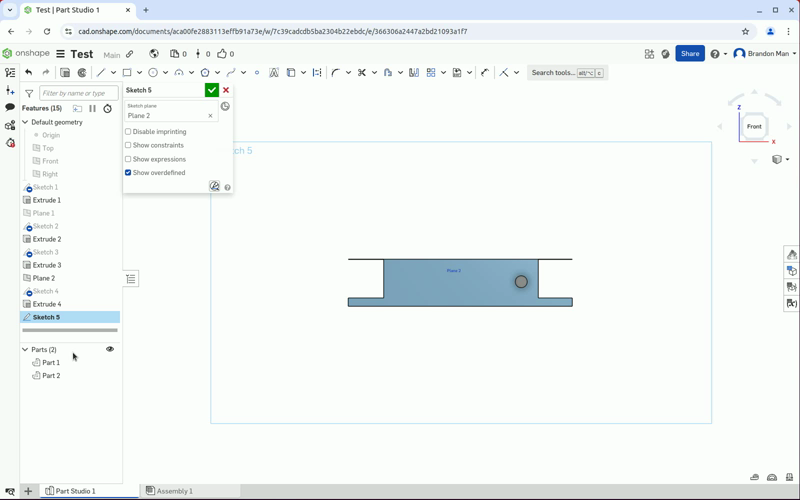
key(y)
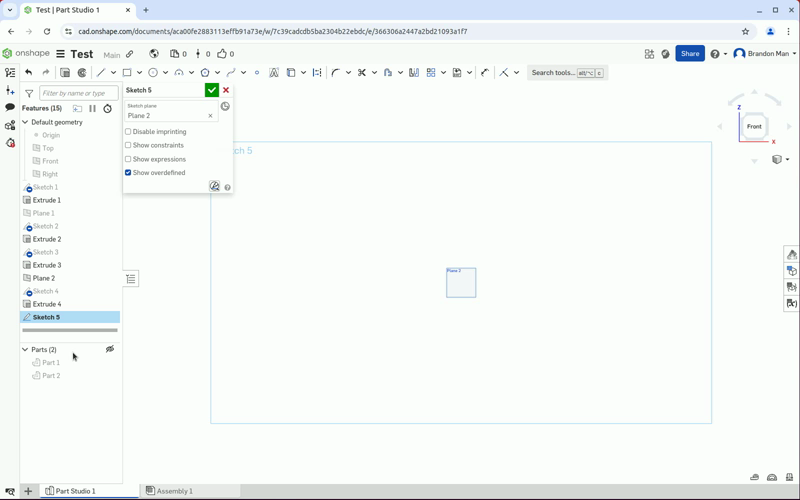
key(c)
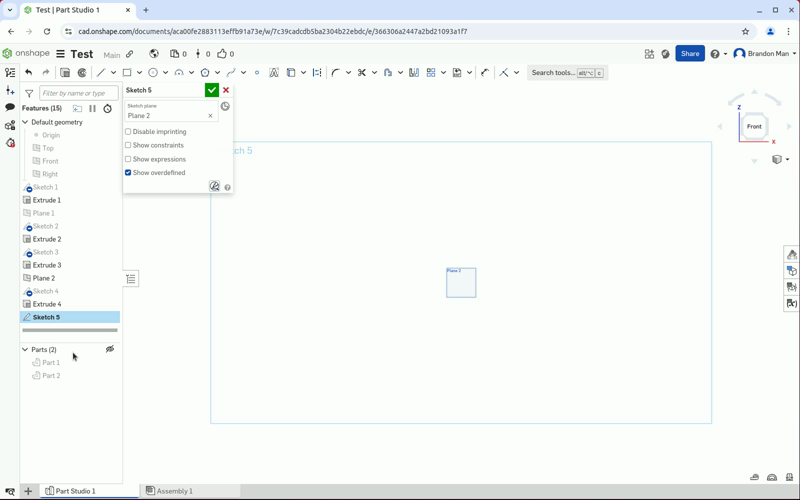
key_down(shift)
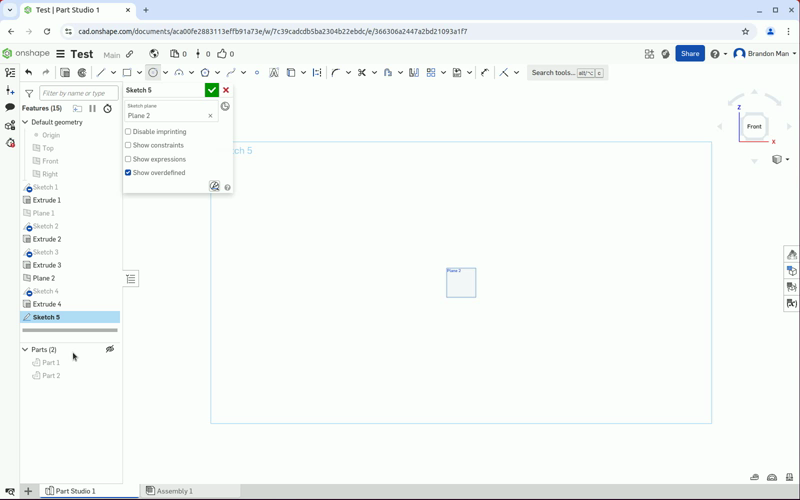
mouse_move(450, 281)
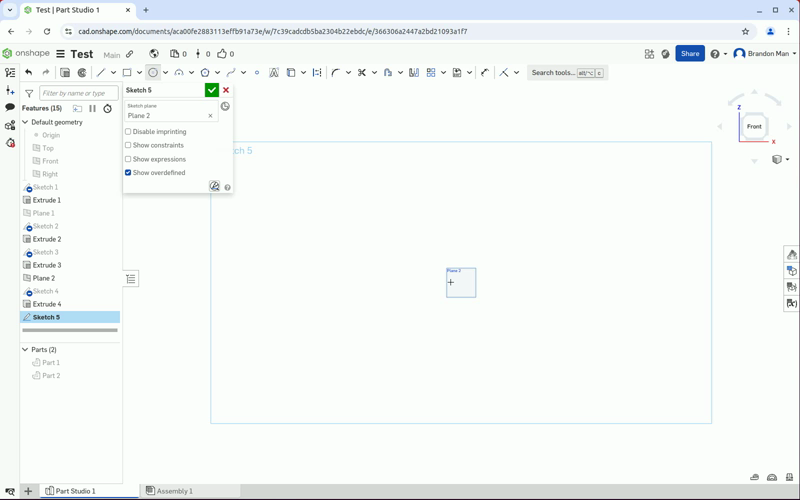
click(450, 281)
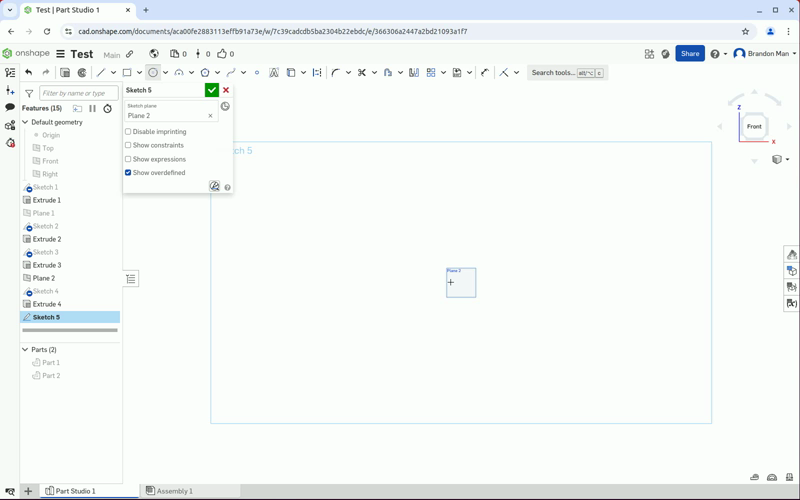
key_up(shift)
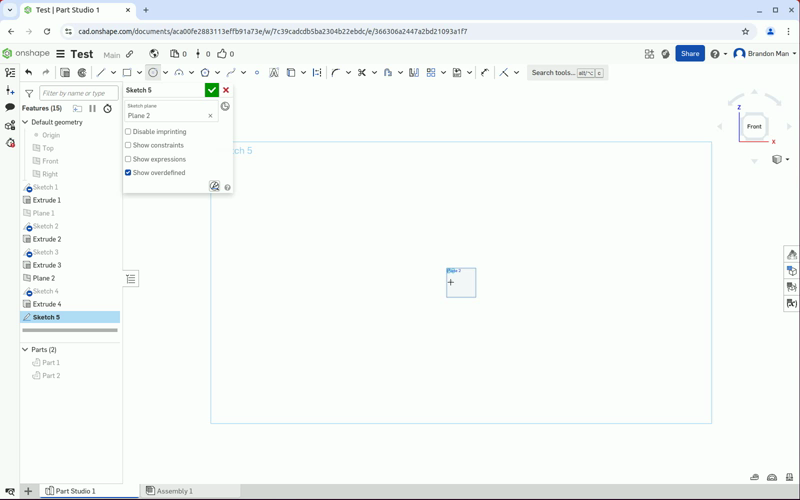
mouse_move(457, 281)
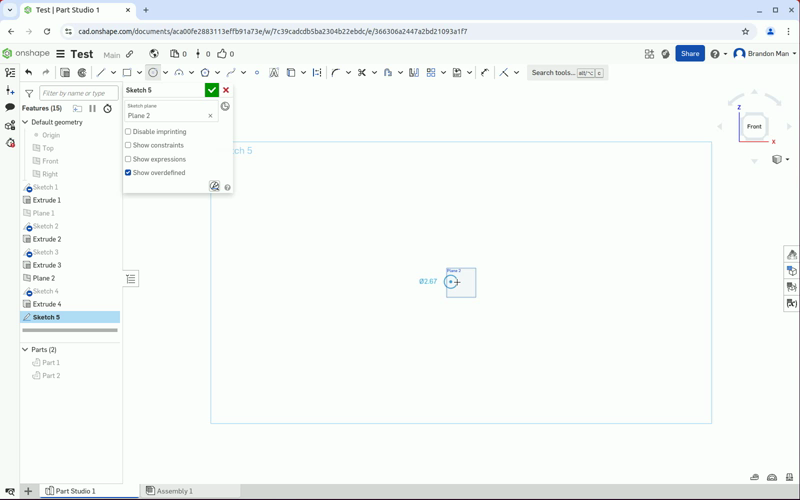
click(457, 281)
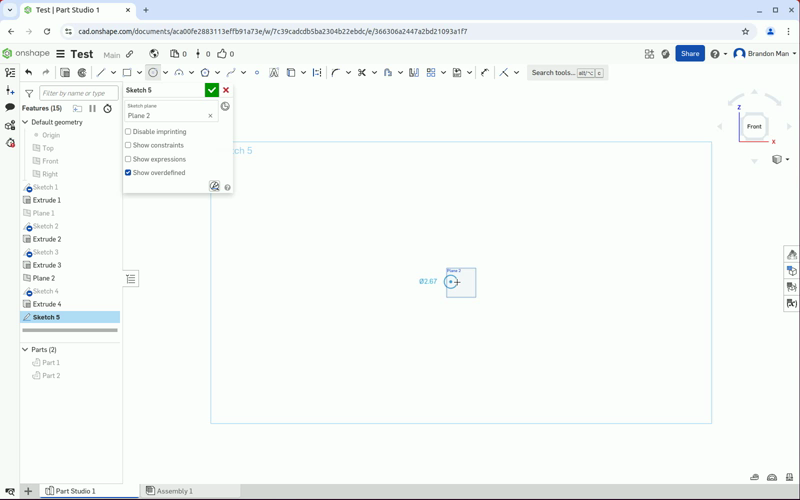
key(esc)
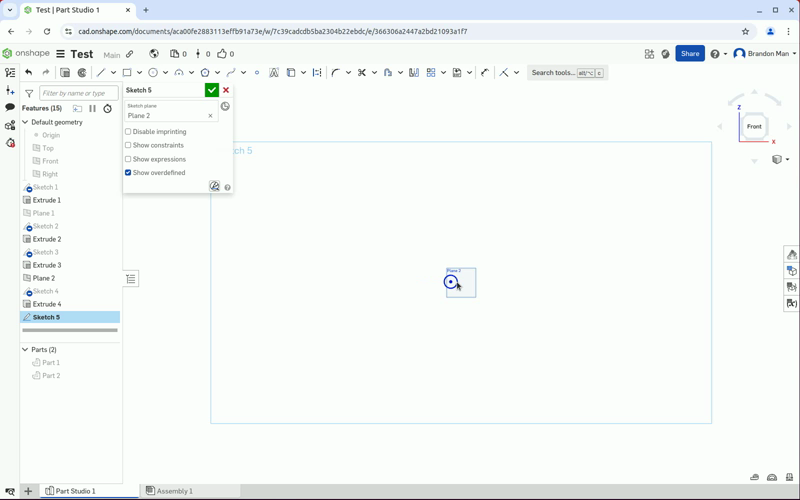
mouse_move(451, 280)
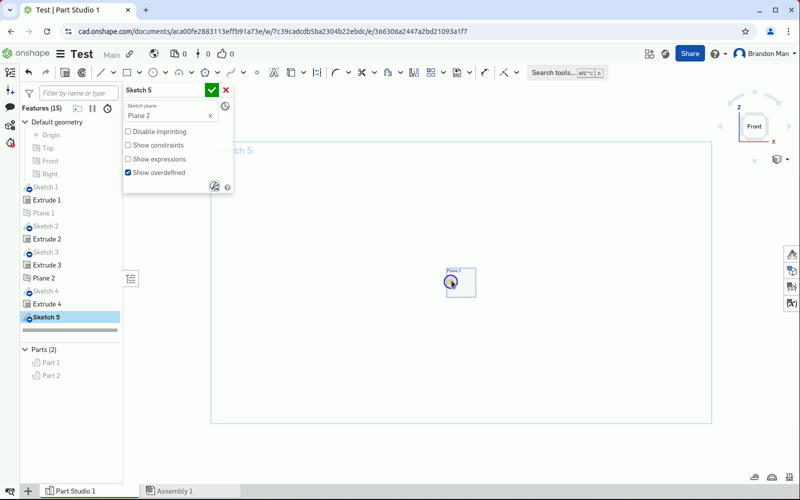
scroll(6)
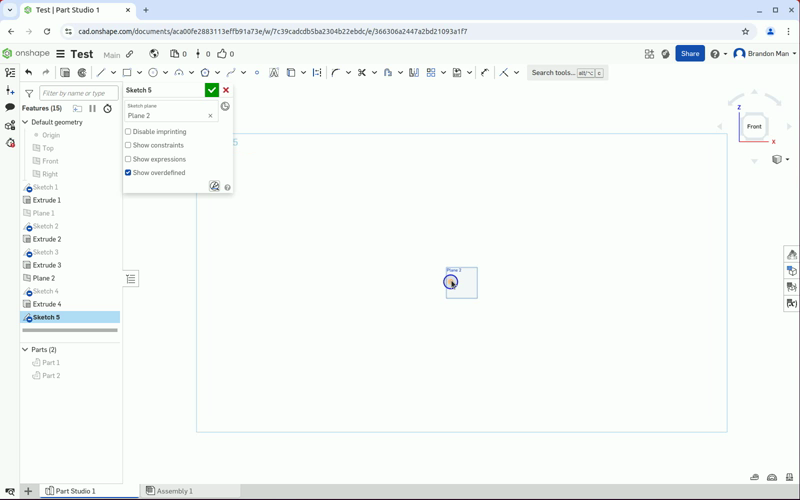
scroll(6)
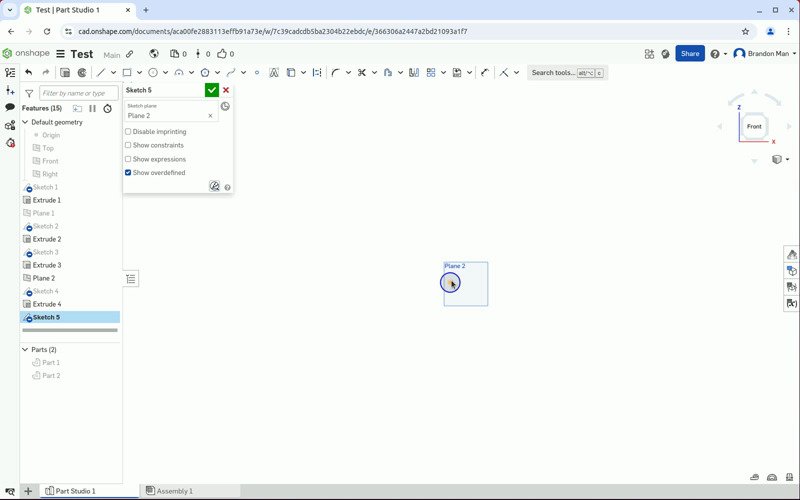
scroll(6)
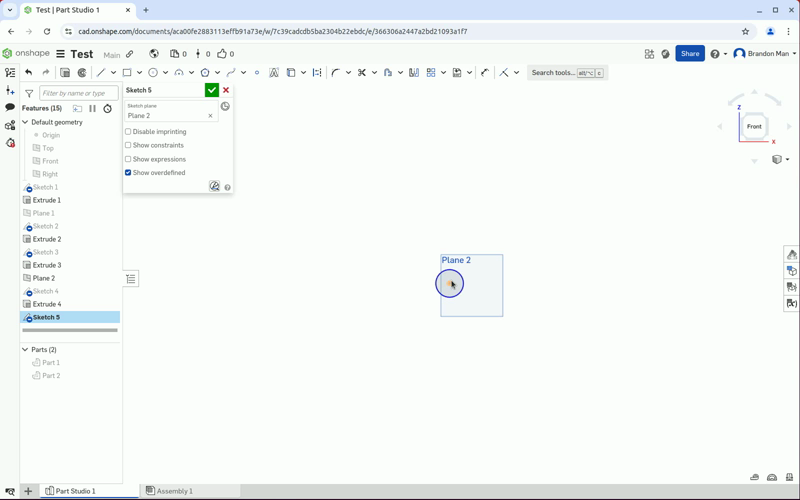
scroll(6)
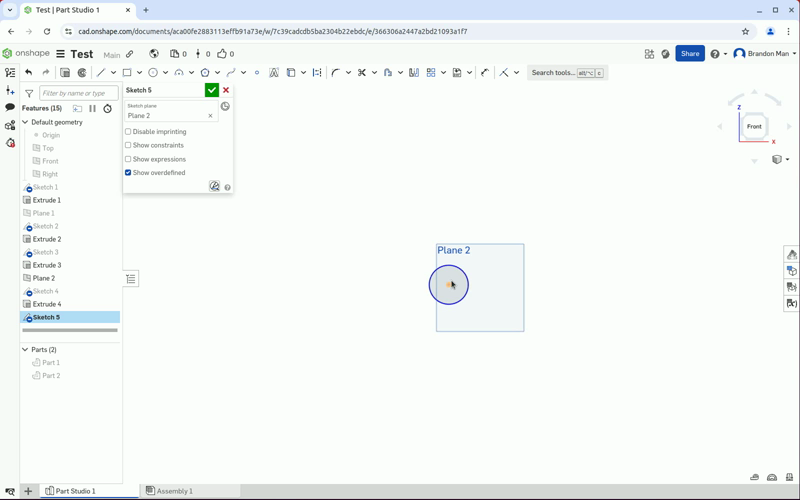
scroll(6)
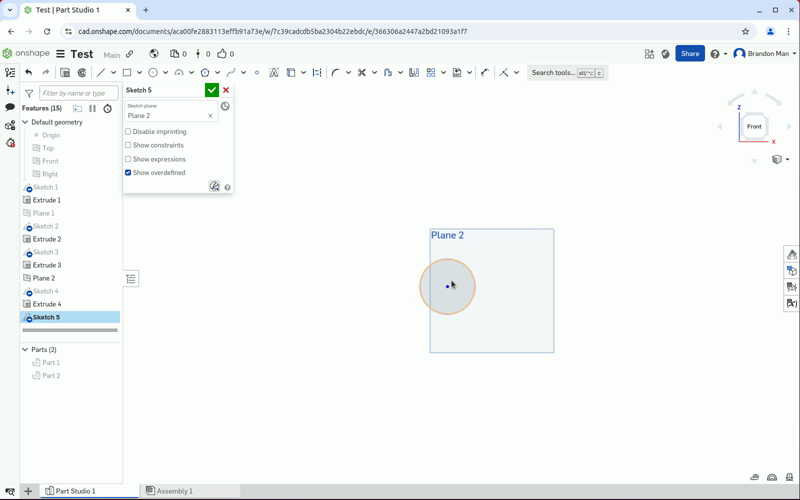
scroll(6)
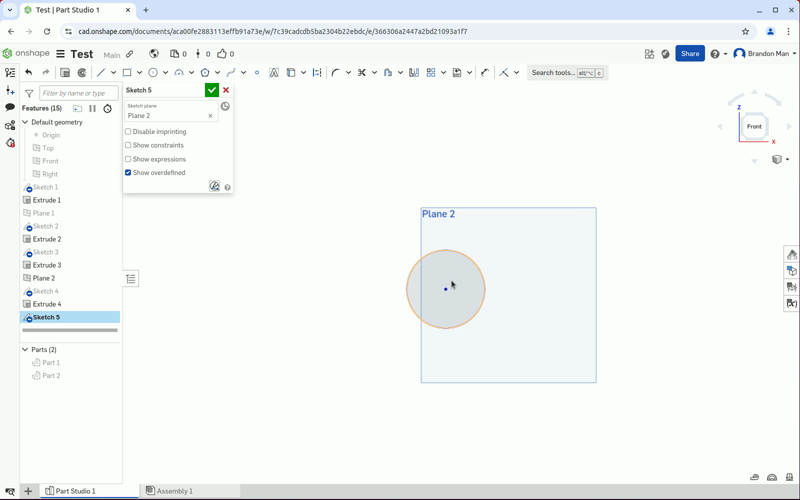
scroll(6)
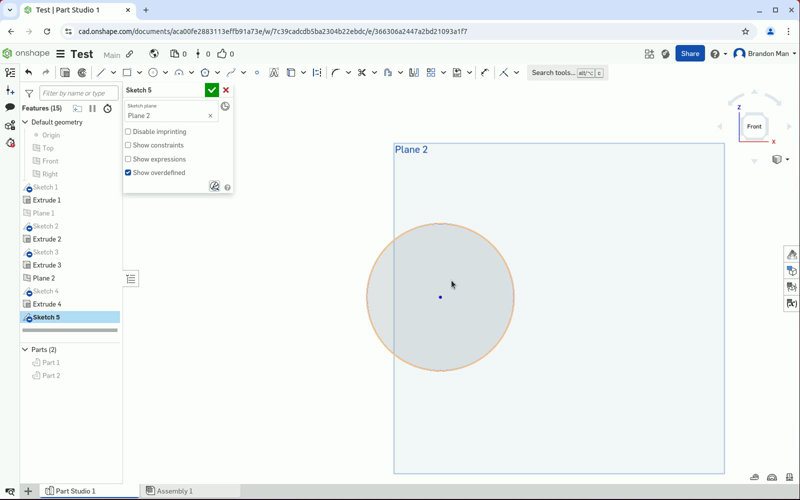
click(451, 280)
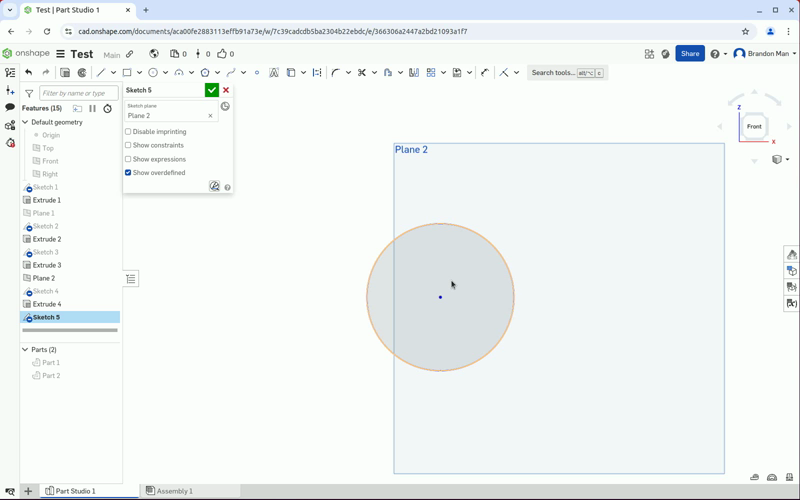
scroll(-6)
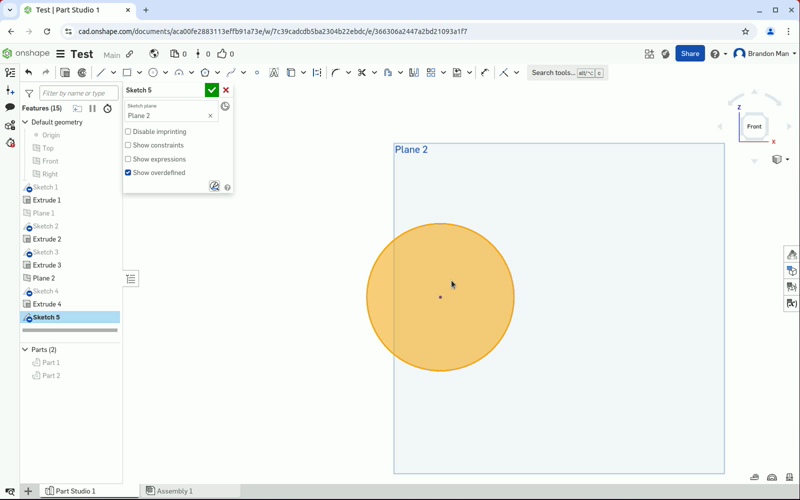
scroll(-6)
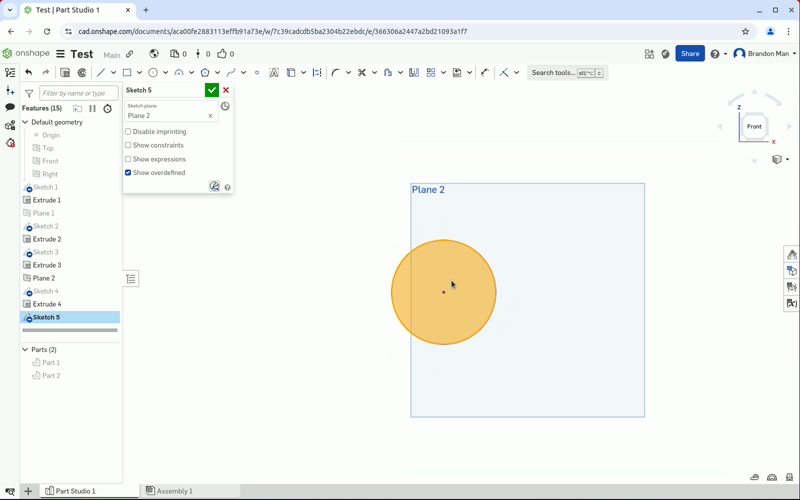
scroll(-6)
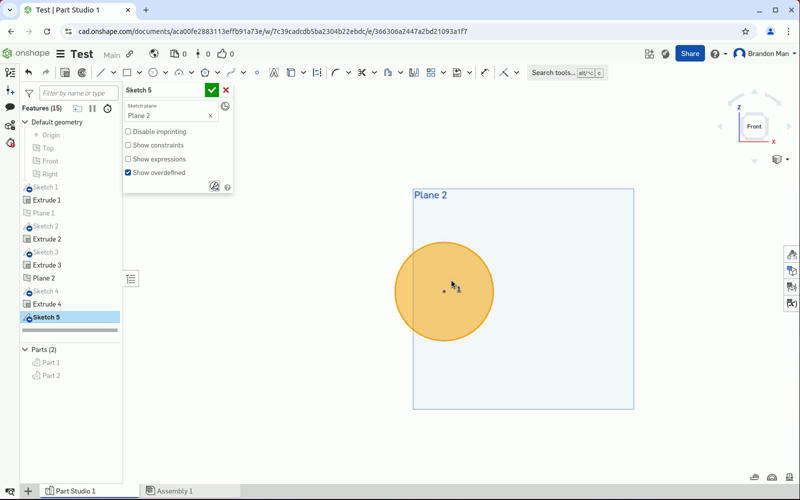
scroll(-6)
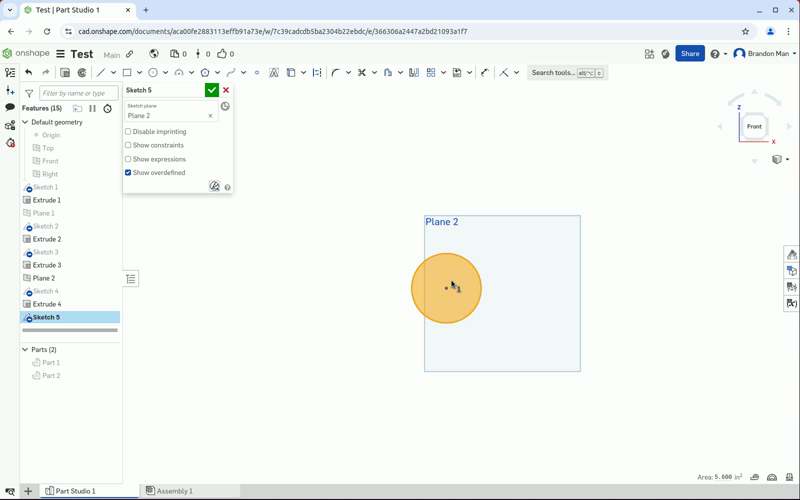
scroll(-6)
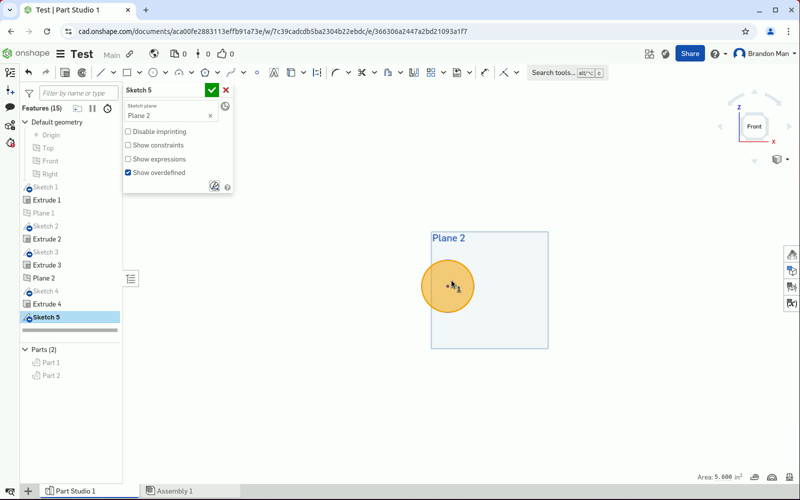
scroll(-6)
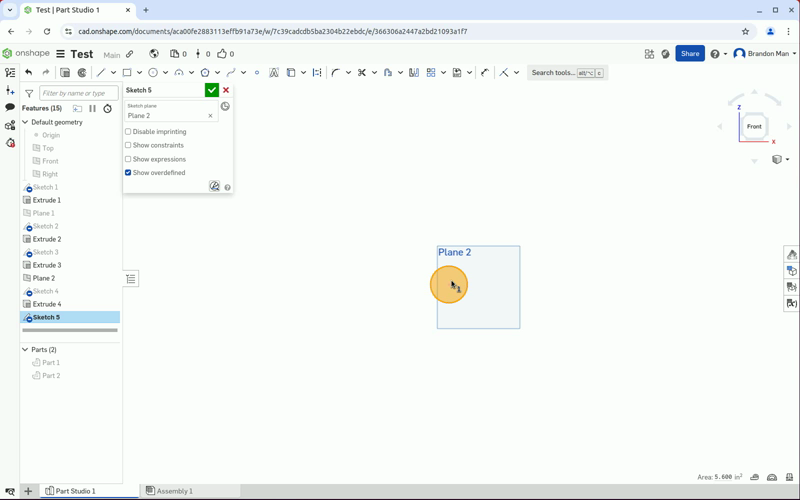
scroll(-6)
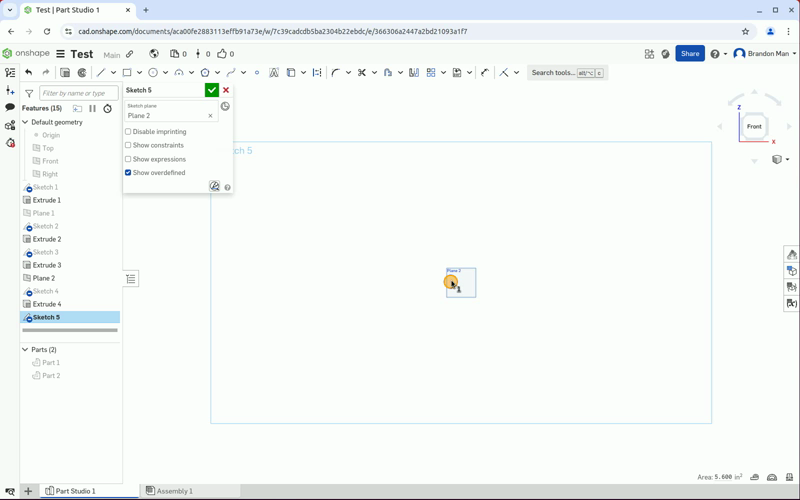
mouse_move(73, 352)
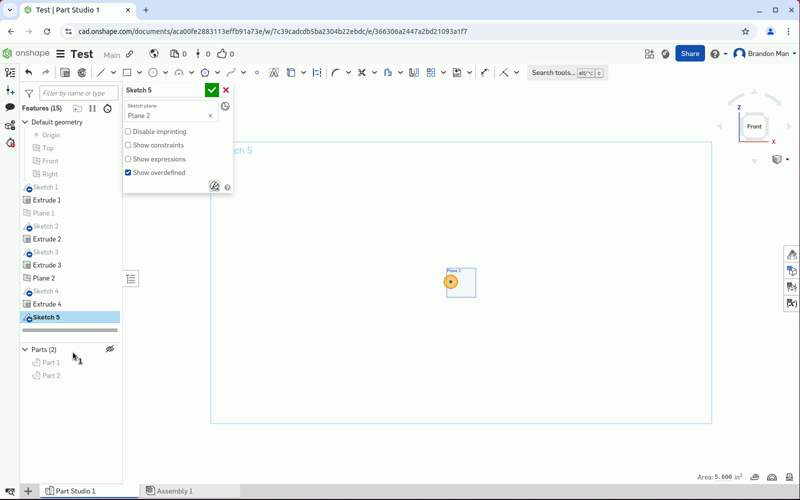
key(shift+y)
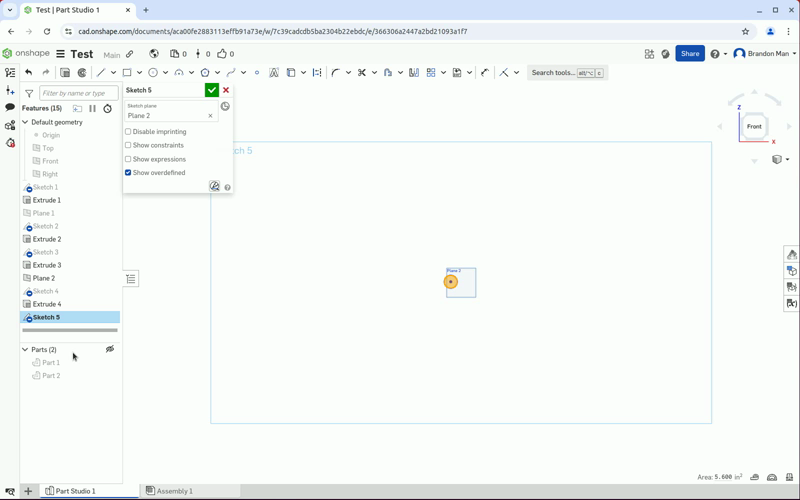
key(shift+e)
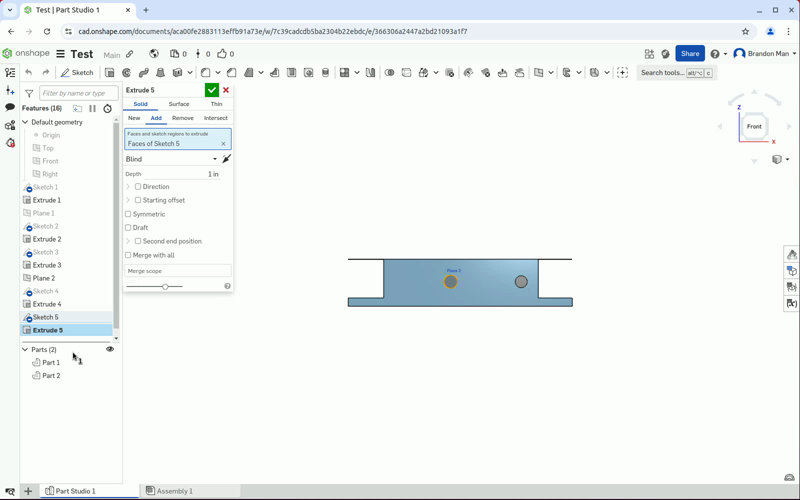
mouse_move(143, 106)
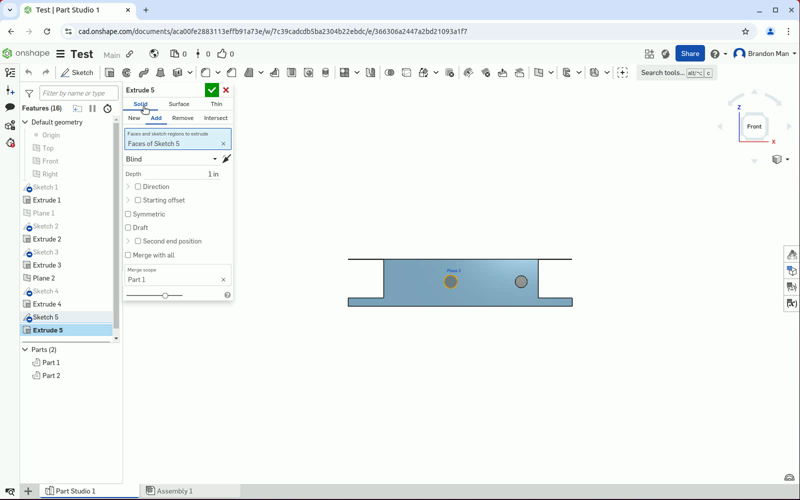
click(143, 106)
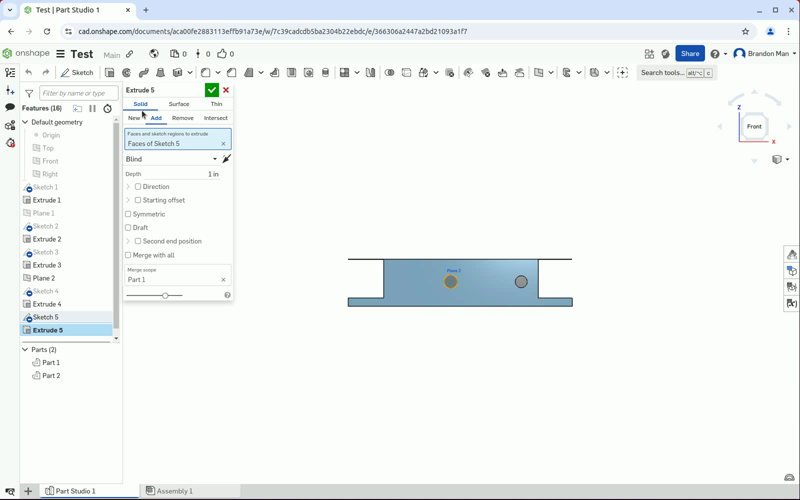
mouse_move(137, 120)
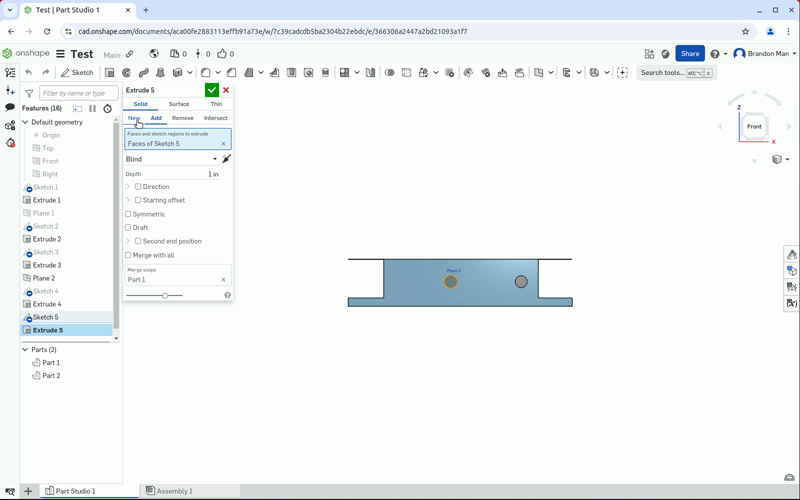
click(137, 120)
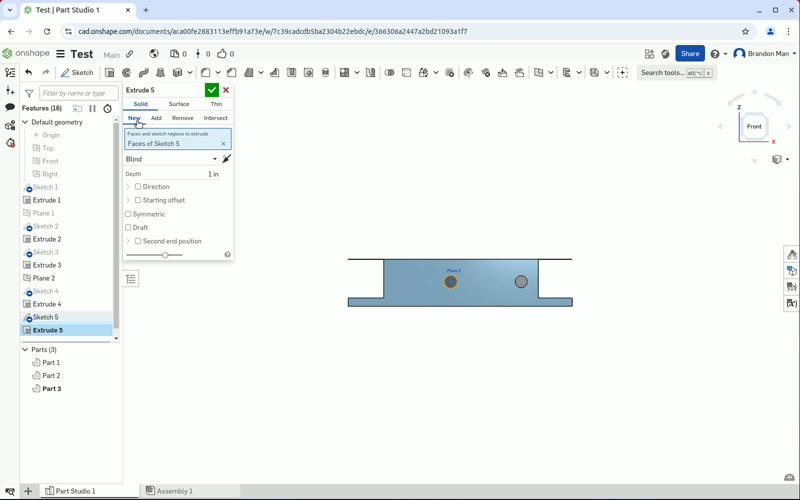
key(tab, 4)
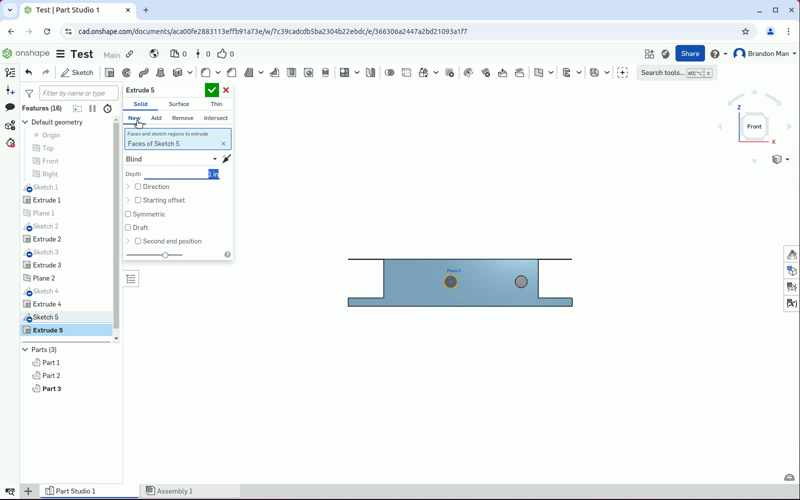
text(1.204)
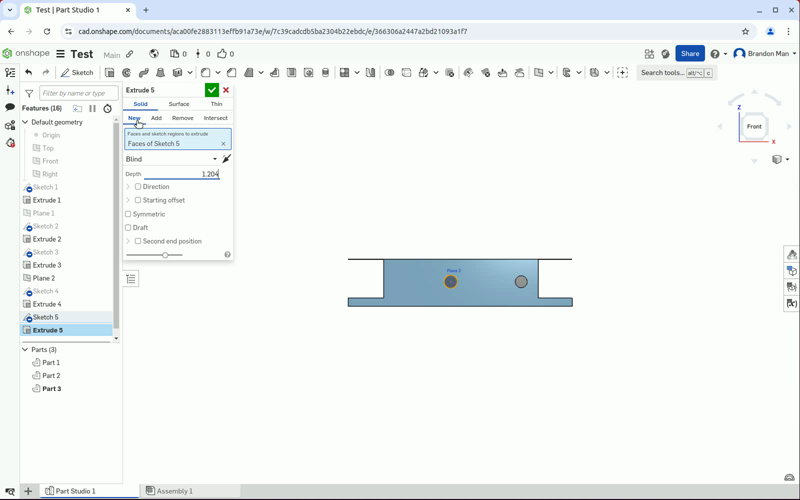
key(enter)
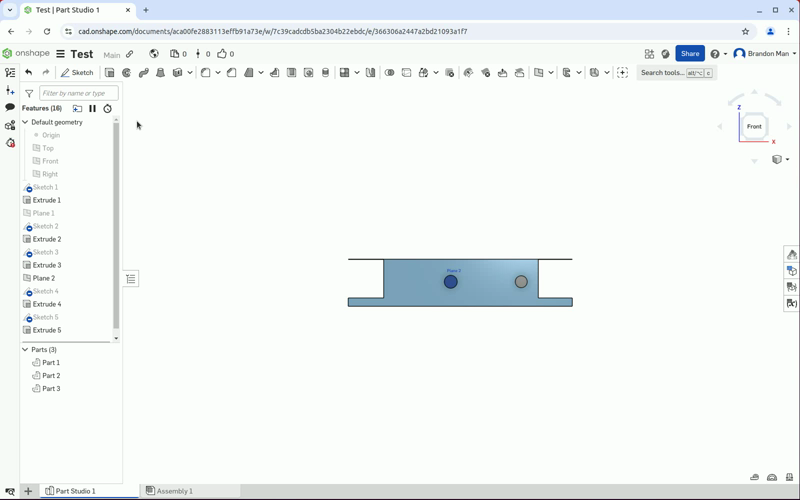
key(shift+h)
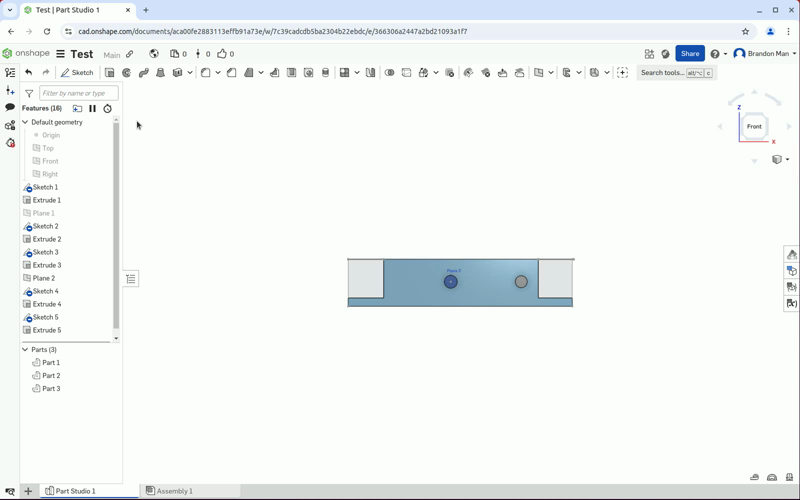
key(shift+h)
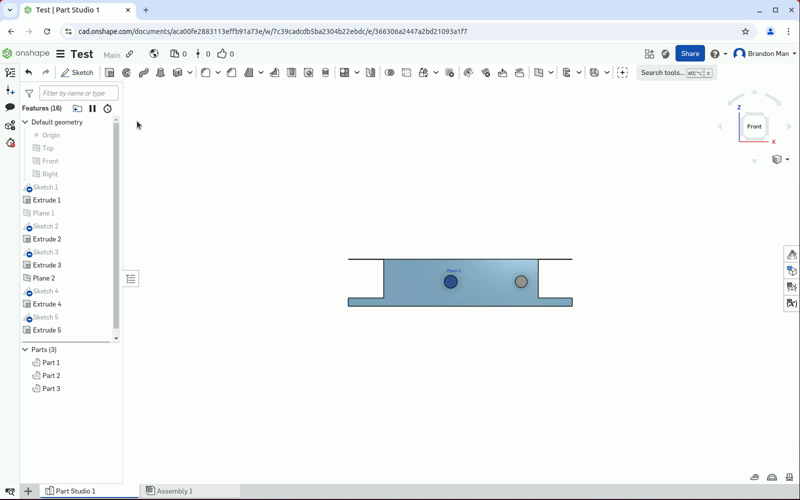
mouse_move(69, 189)
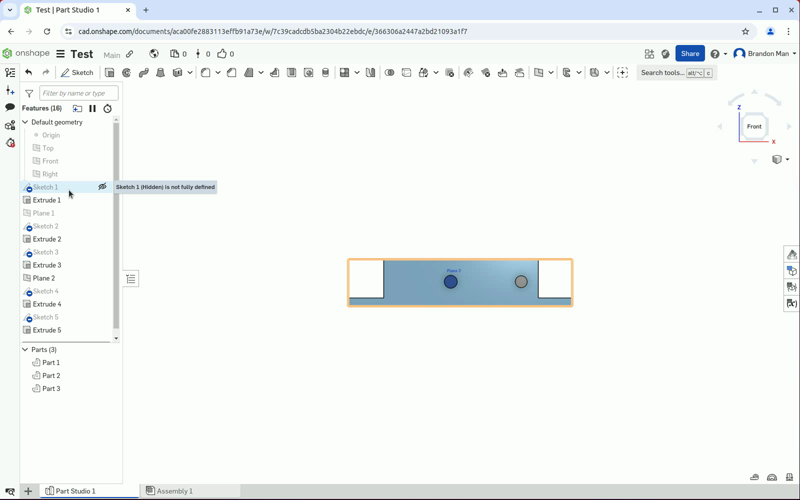
click(69, 189)
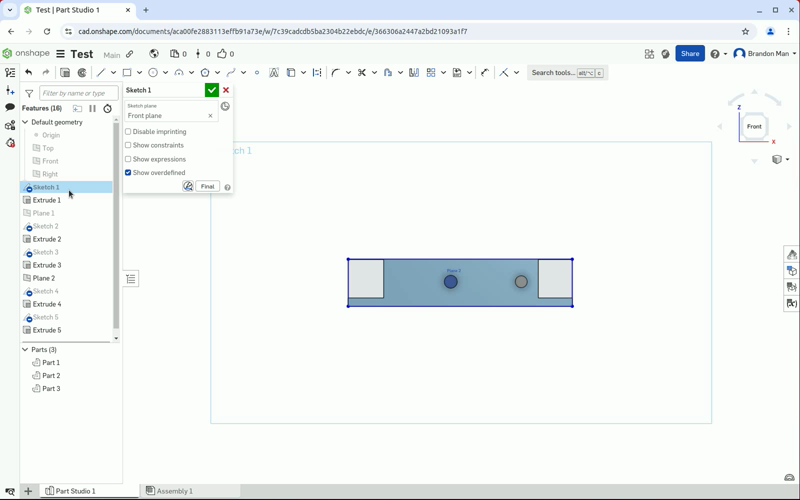
mouse_move(229, 92)
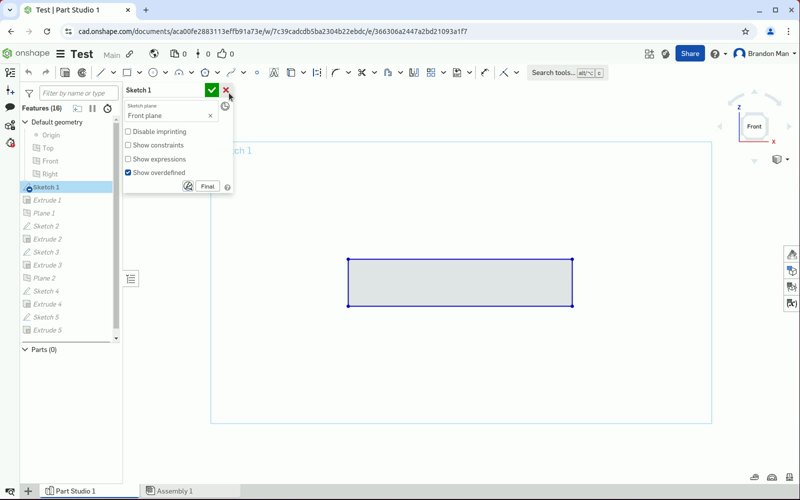
click(229, 92)
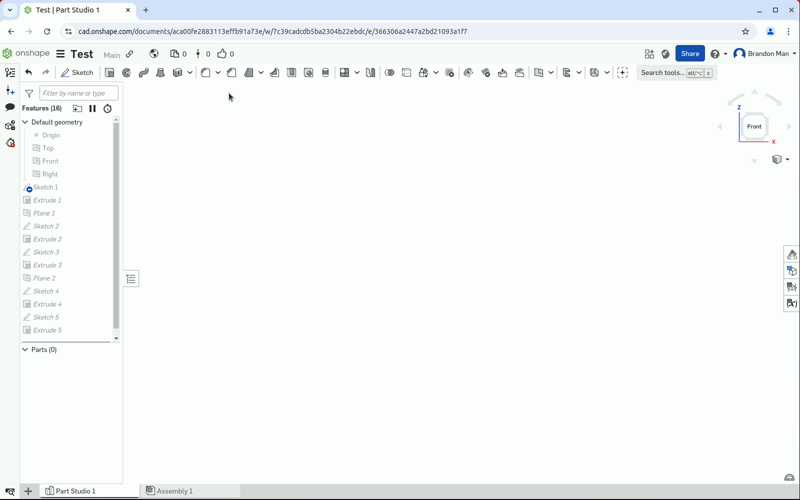
key(shift+s)
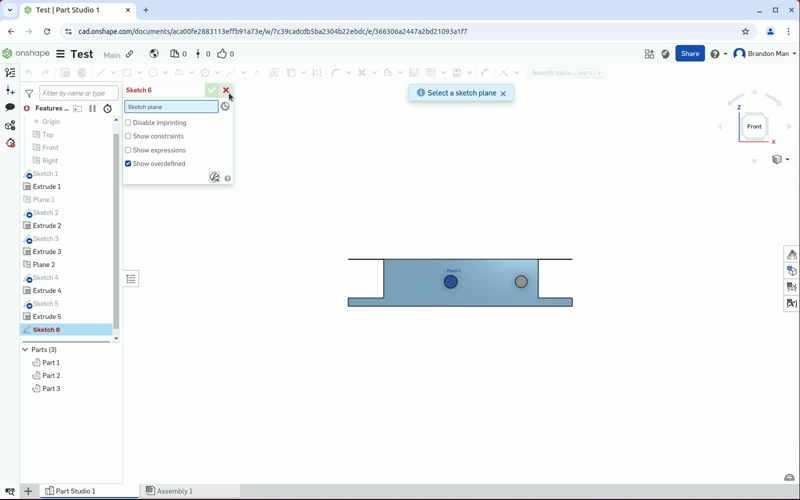
mouse_move(69, 267)
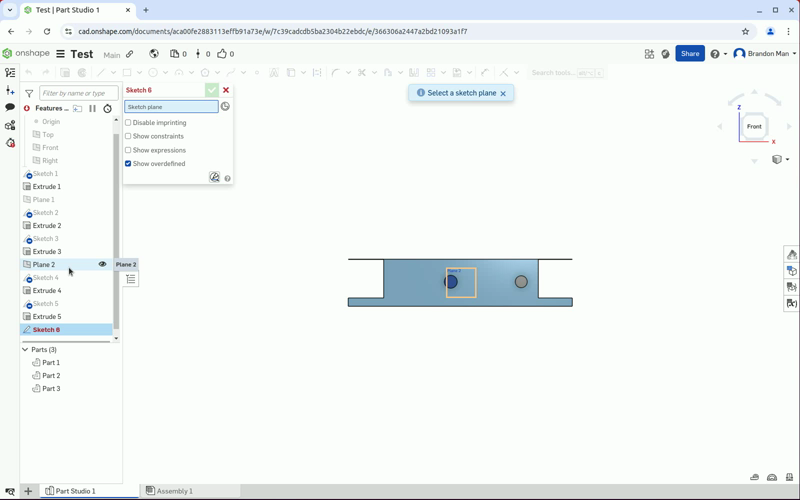
click(69, 267)
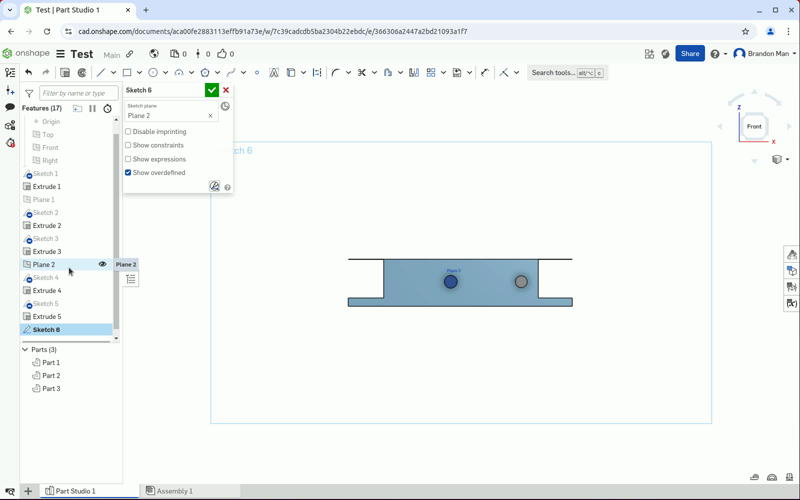
mouse_move(73, 352)
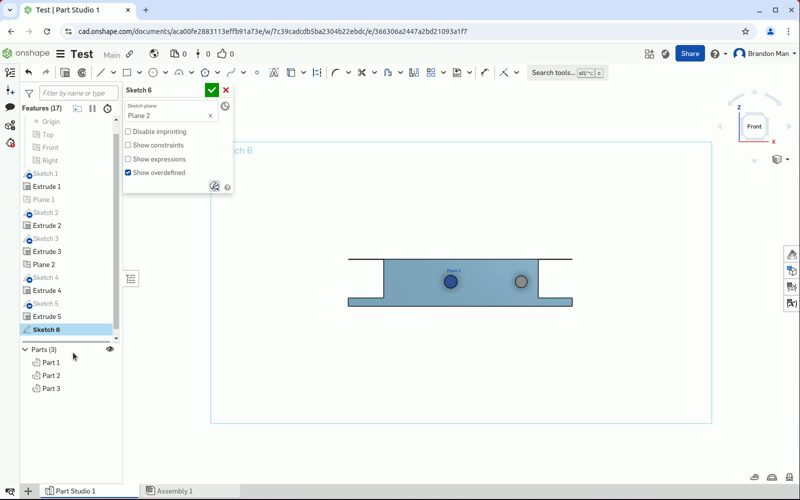
key(y)
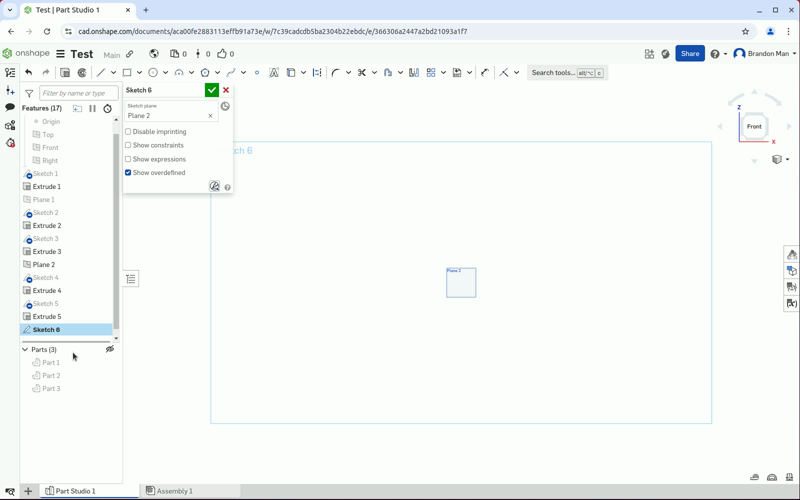
key(c)
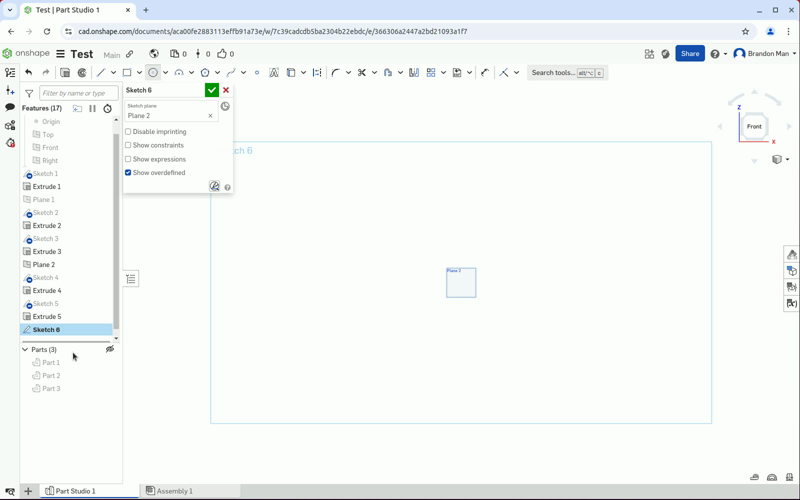
key_down(shift)
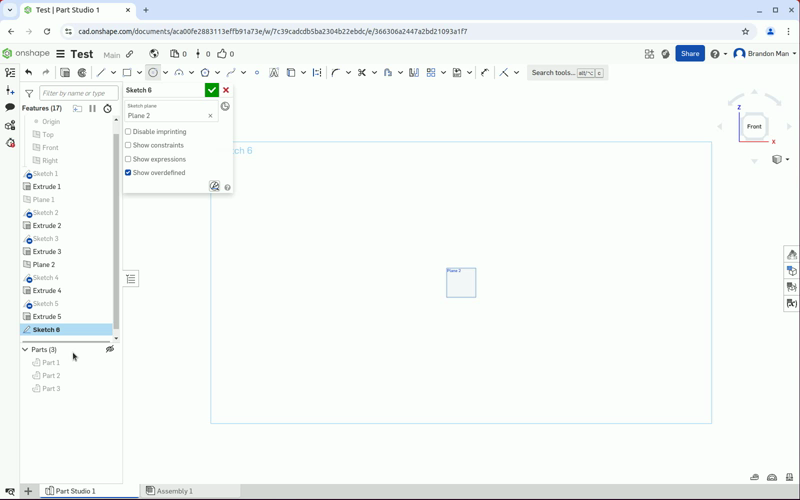
mouse_move(402, 281)
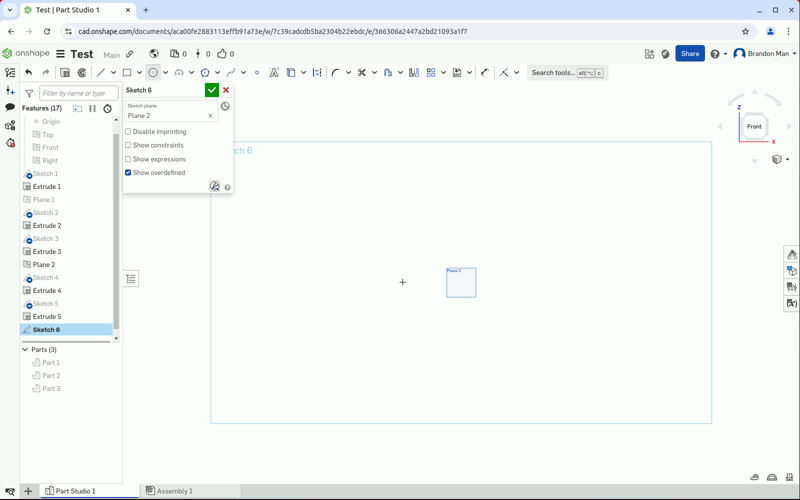
click(402, 281)
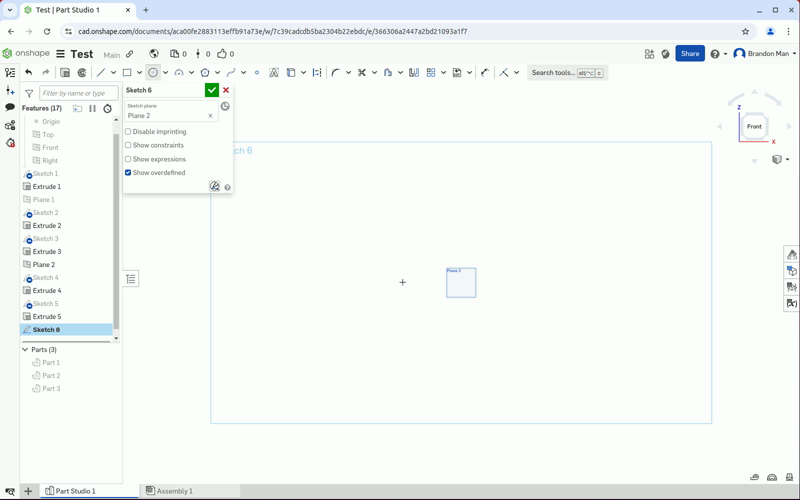
key_up(shift)
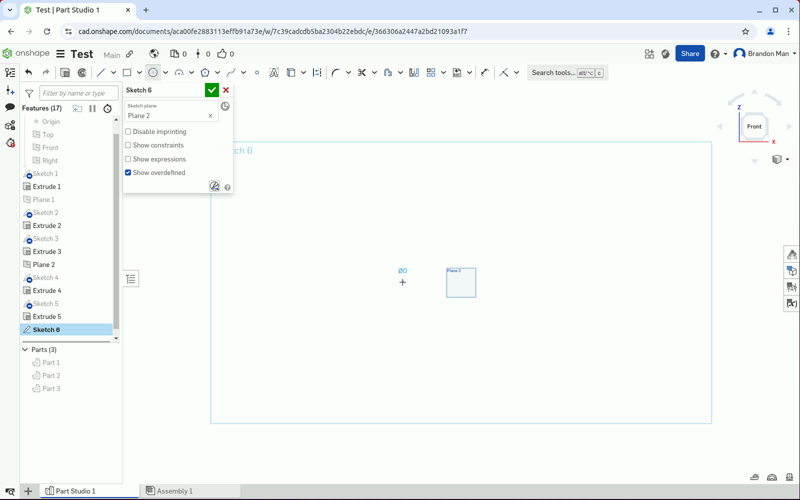
mouse_move(408, 281)
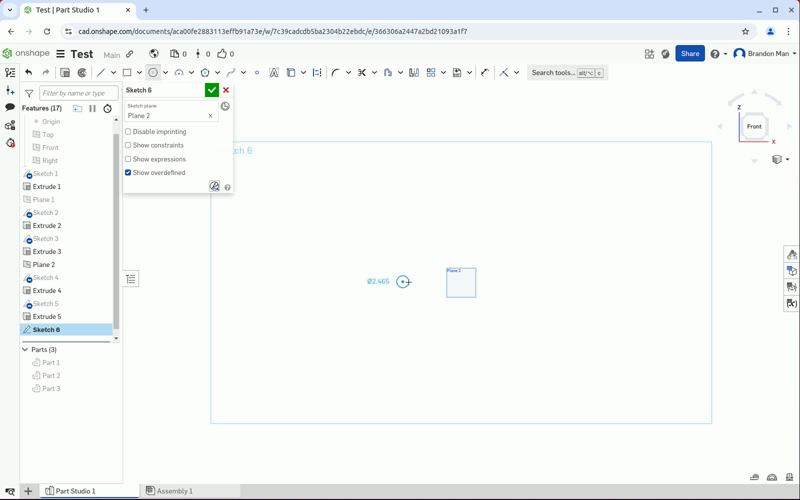
click(408, 281)
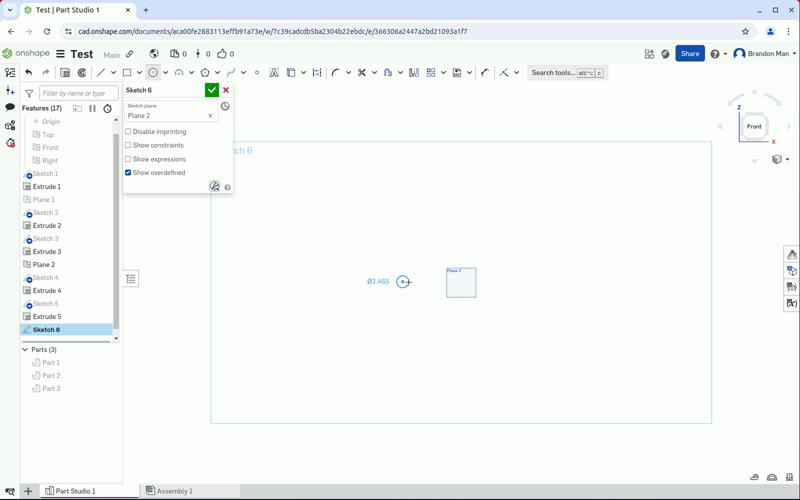
key(esc)
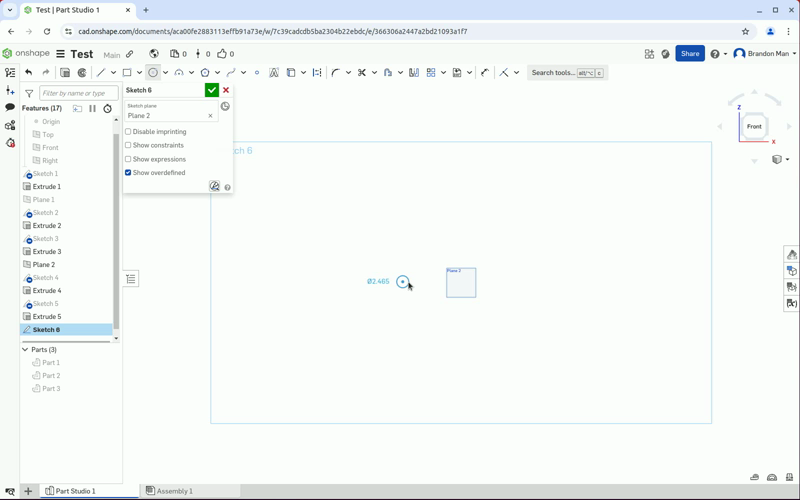
mouse_move(397, 281)
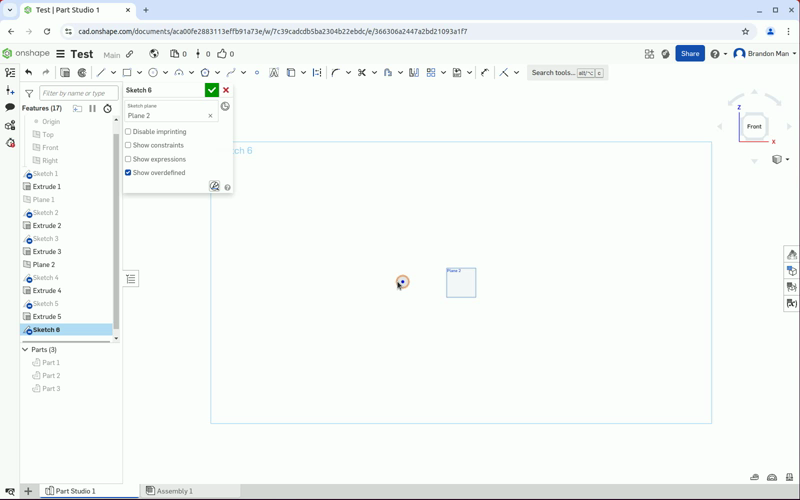
scroll(6)
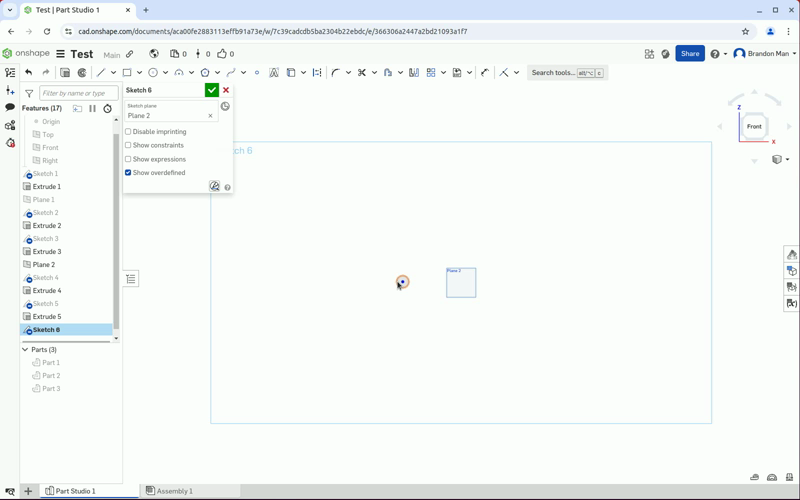
scroll(6)
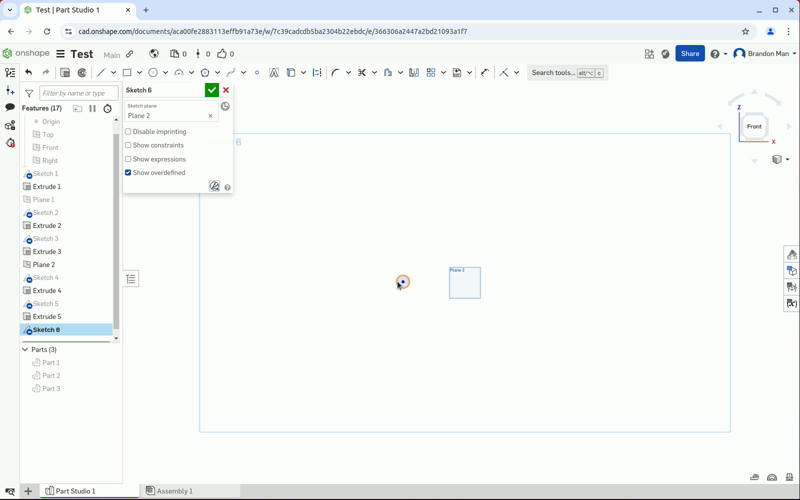
scroll(6)
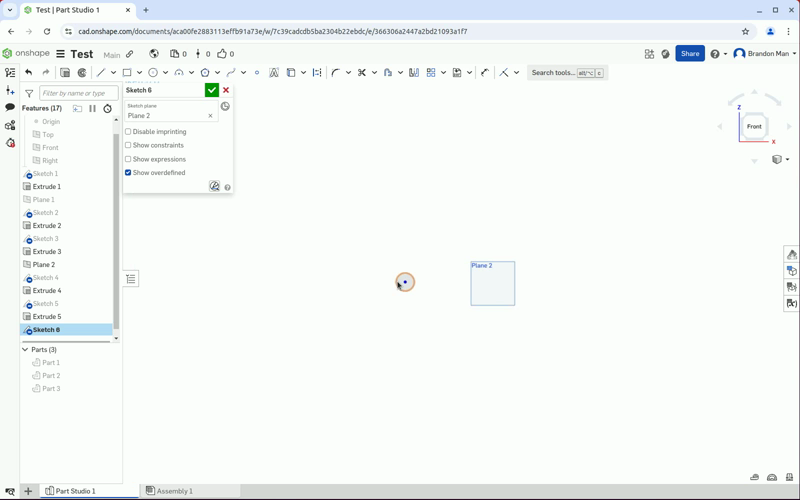
scroll(6)
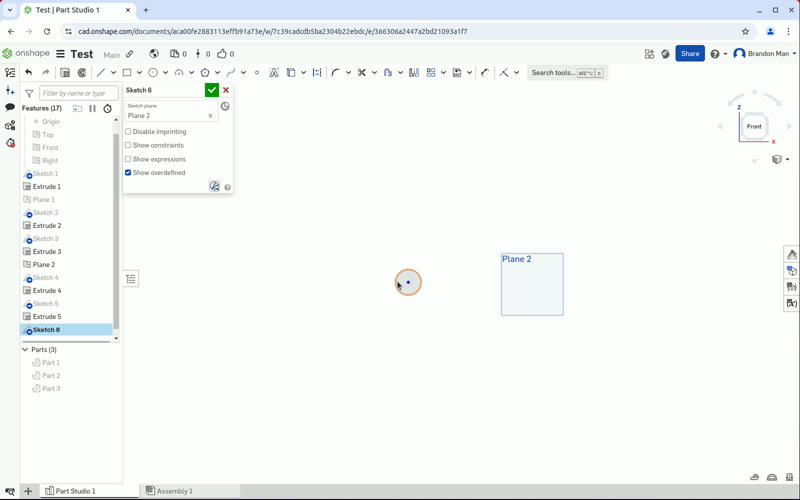
scroll(6)
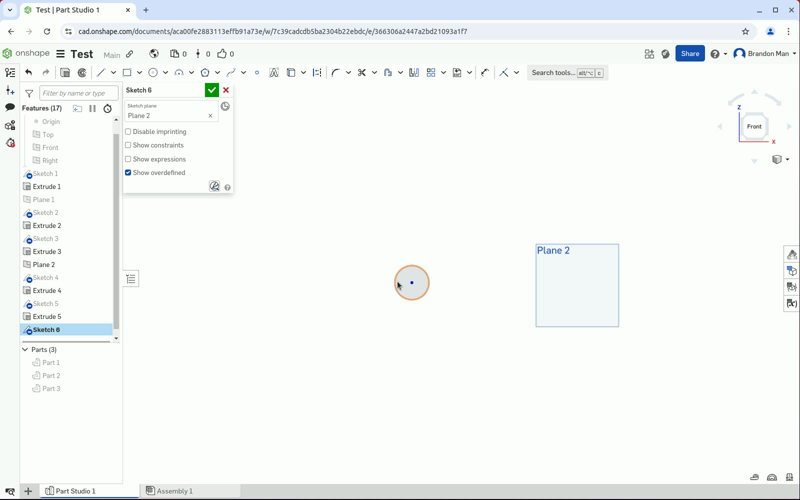
scroll(6)
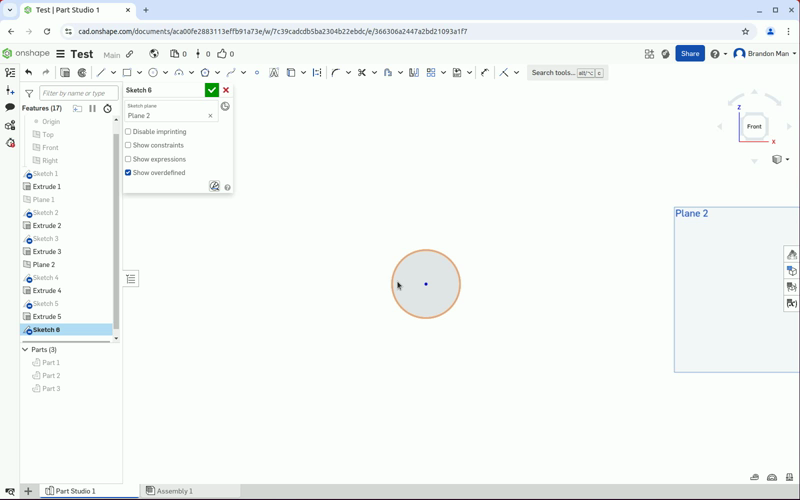
scroll(6)
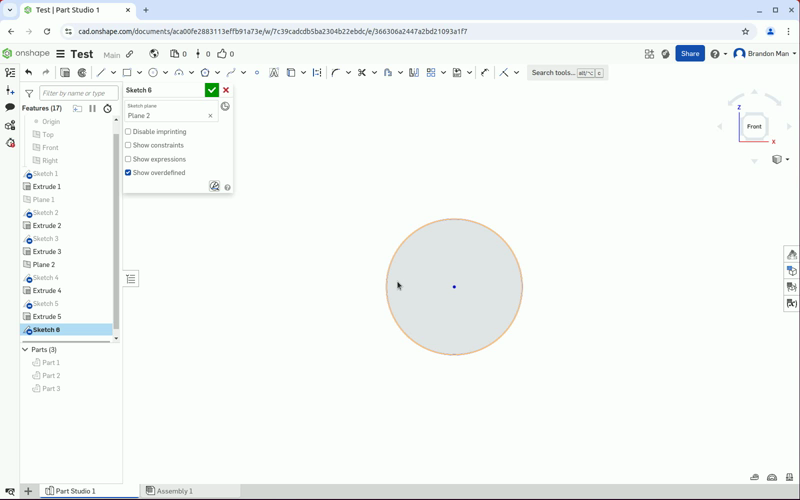
click(397, 281)
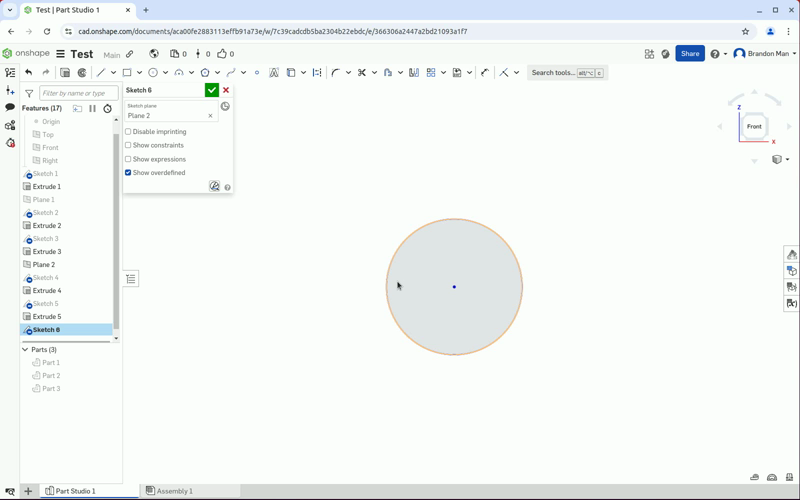
scroll(-6)
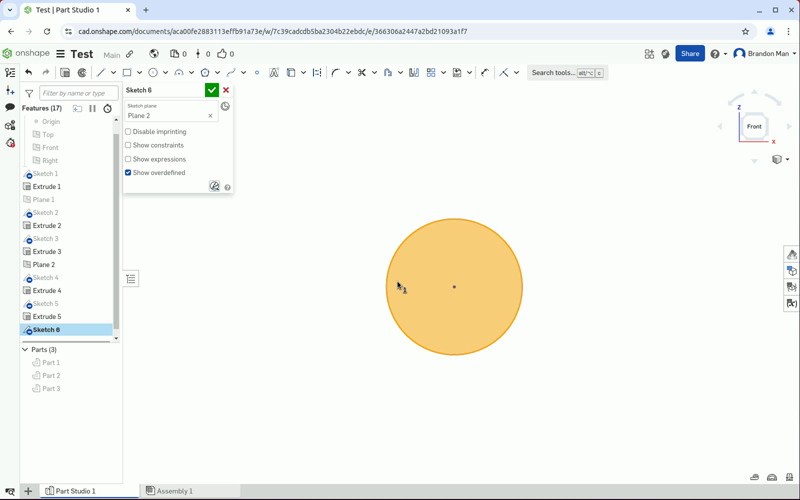
scroll(-6)
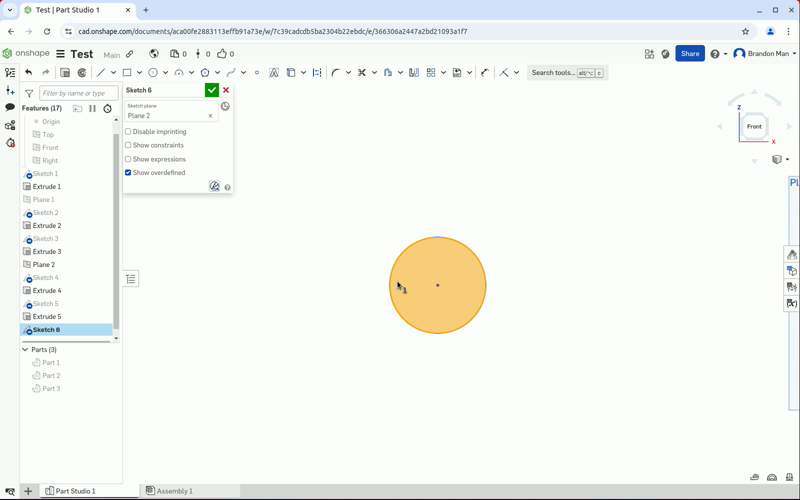
scroll(-6)
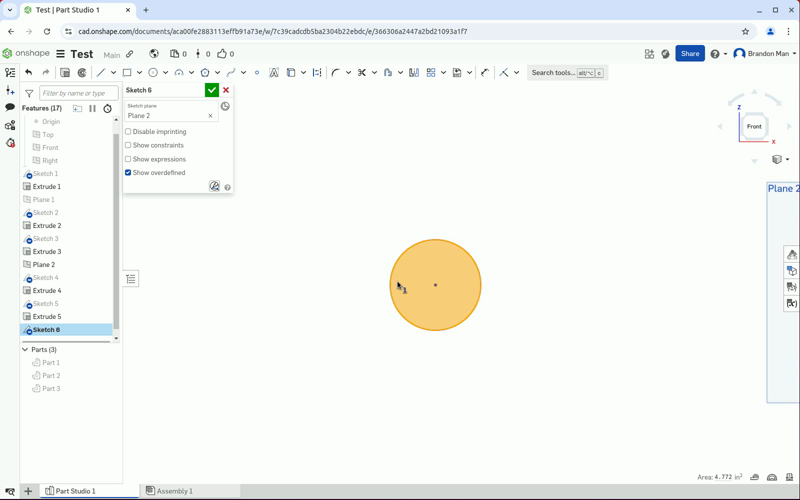
scroll(-6)
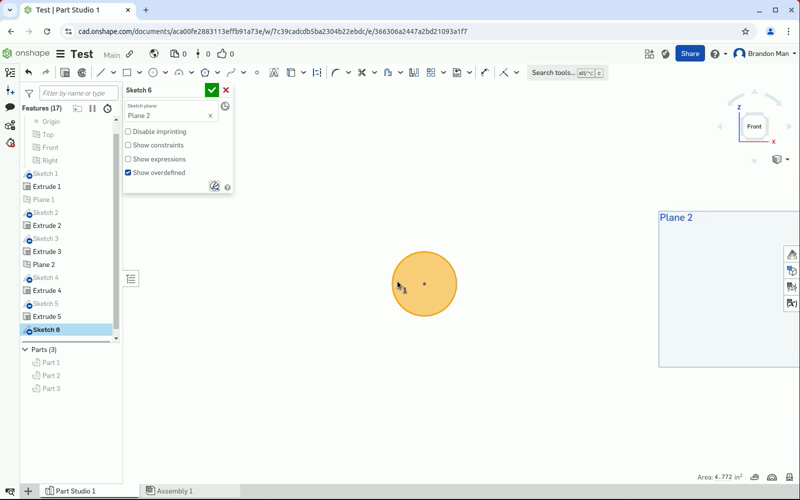
scroll(-6)
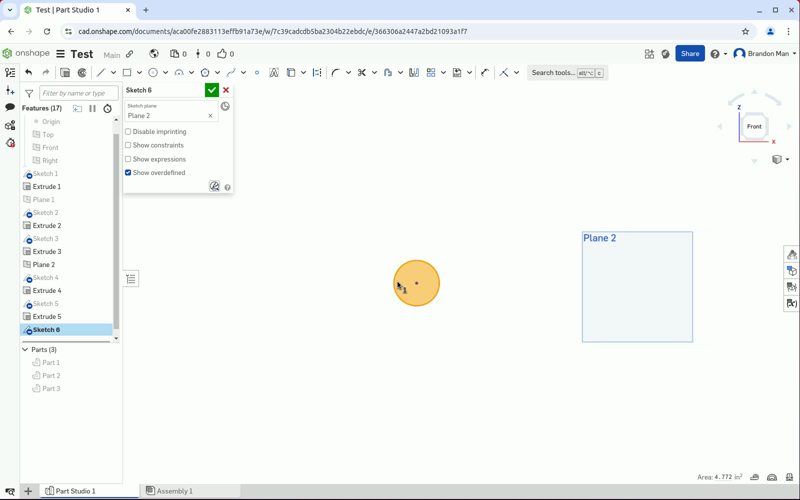
scroll(-6)
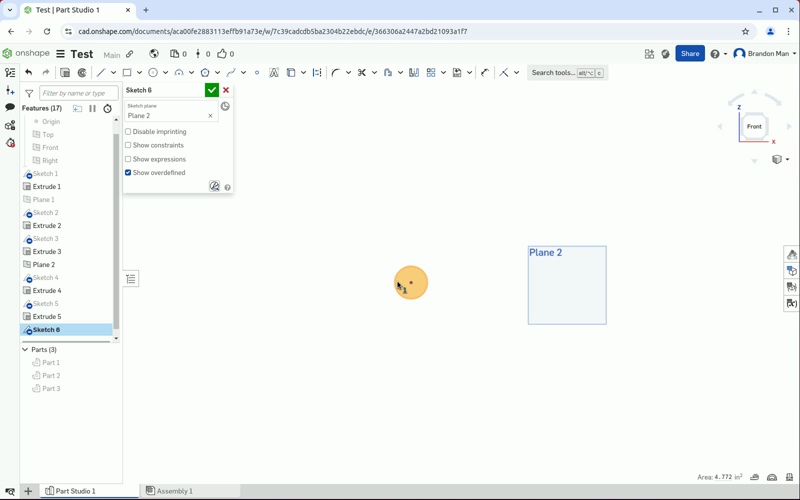
scroll(-6)
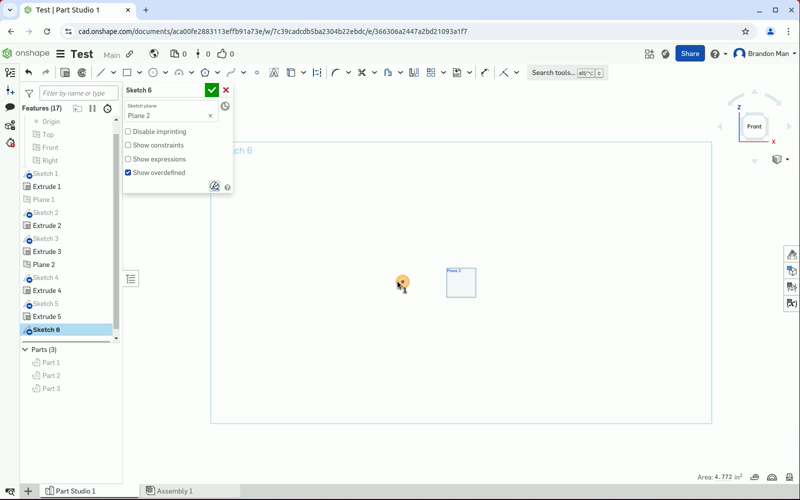
mouse_move(73, 352)
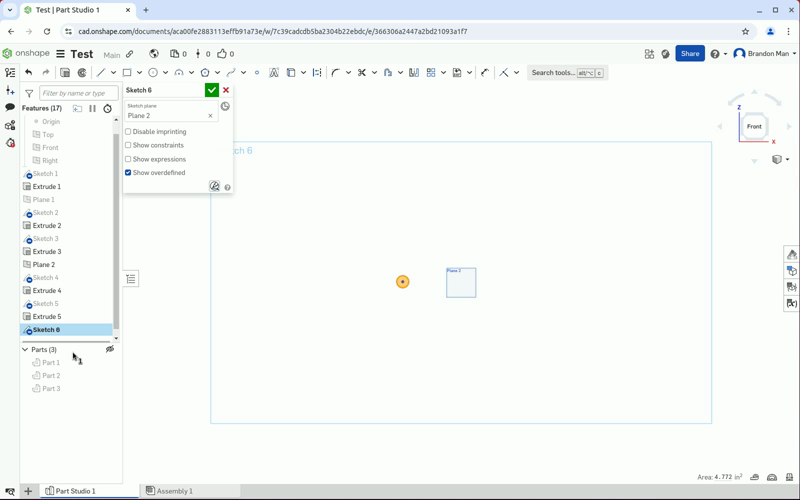
key(shift+y)
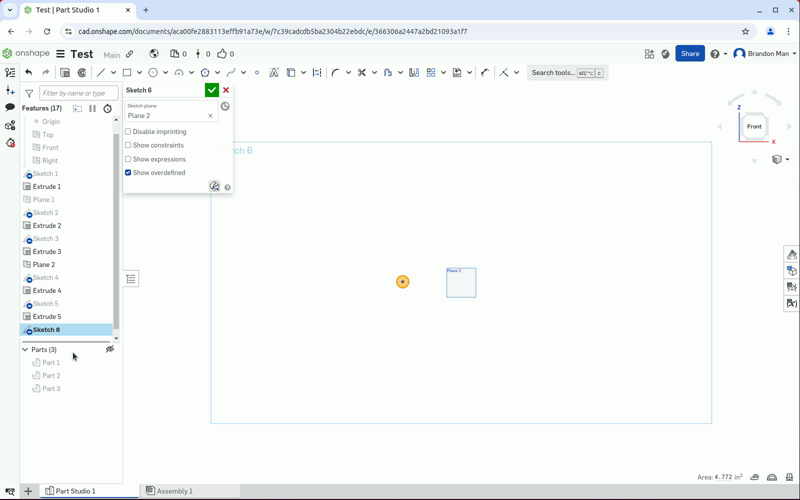
key(shift+e)
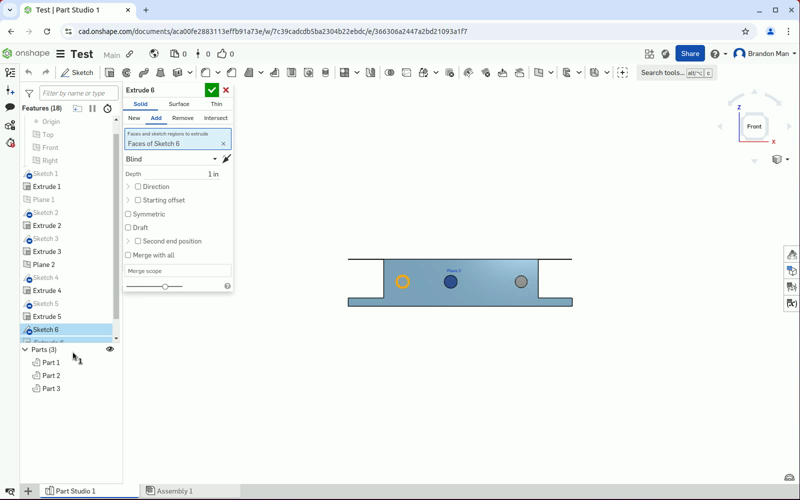
mouse_move(143, 106)
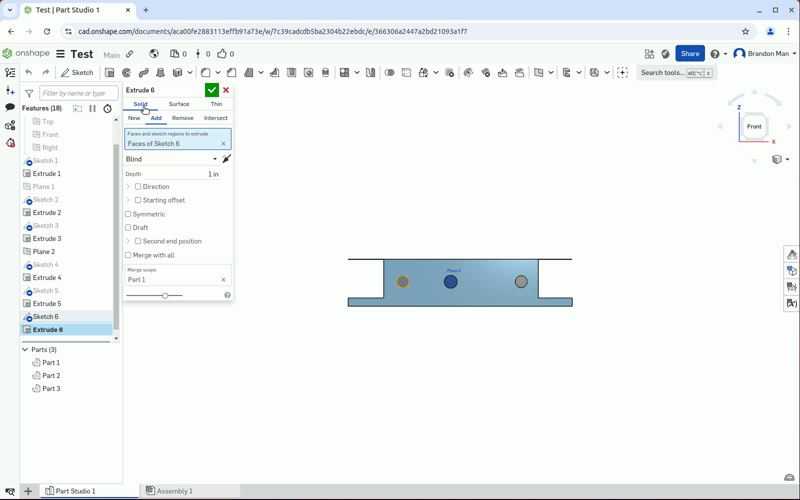
click(143, 106)
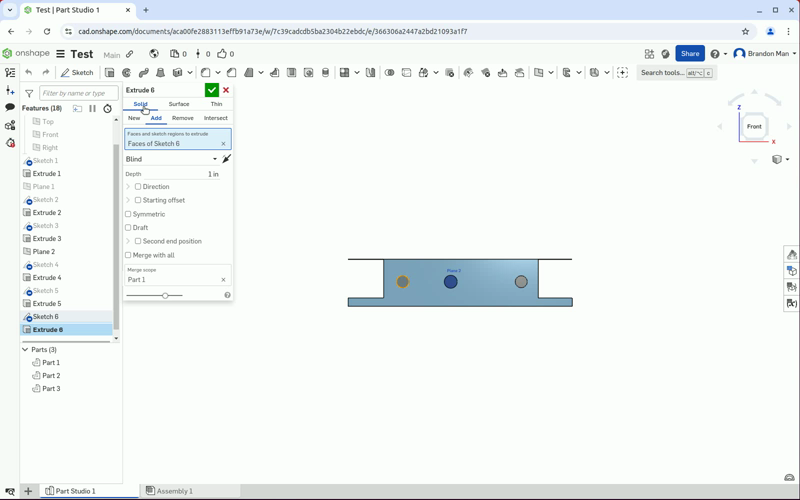
mouse_move(137, 120)
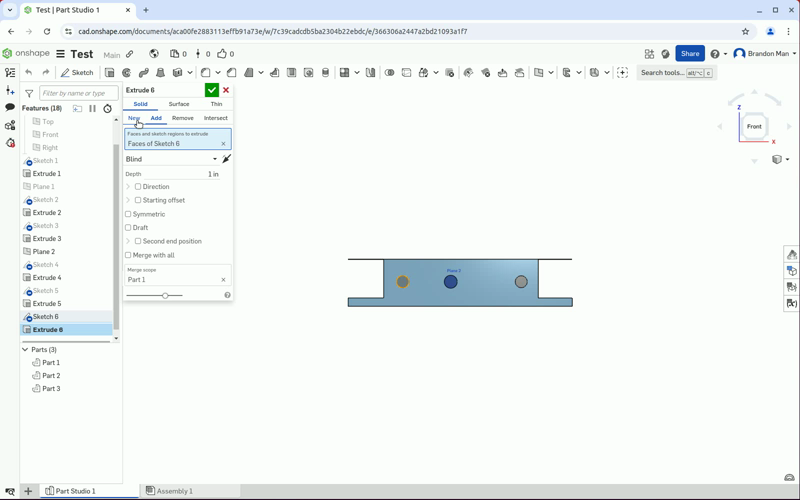
click(137, 120)
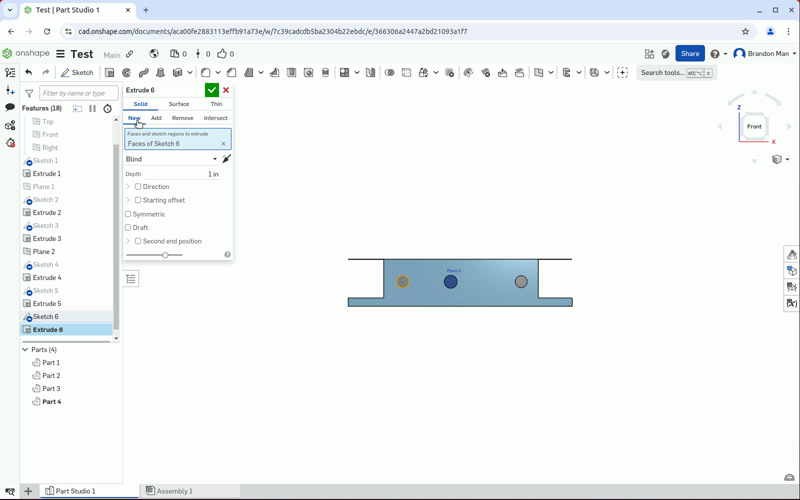
key(tab, 4)
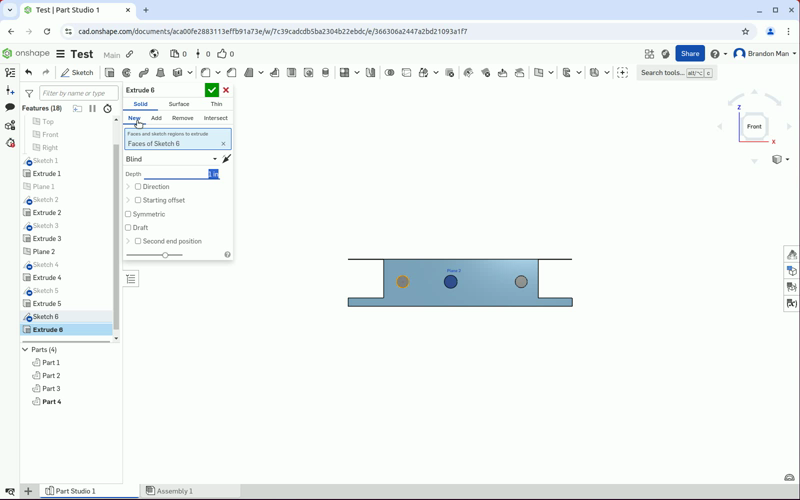
text(1.204)
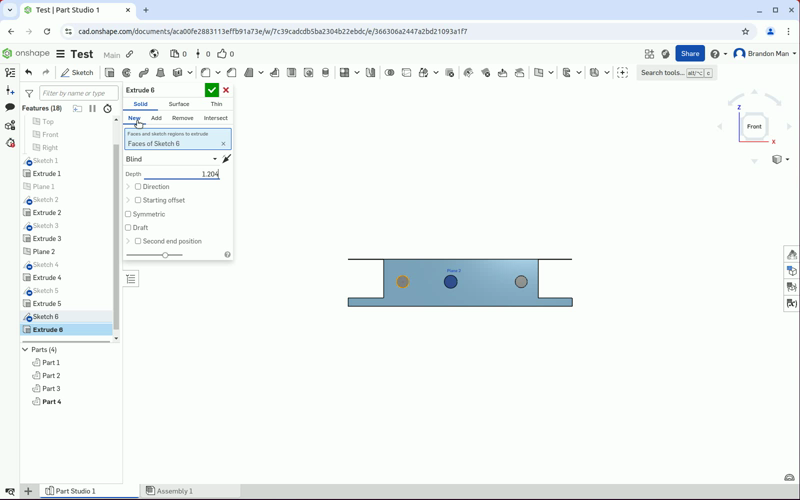
key(enter)
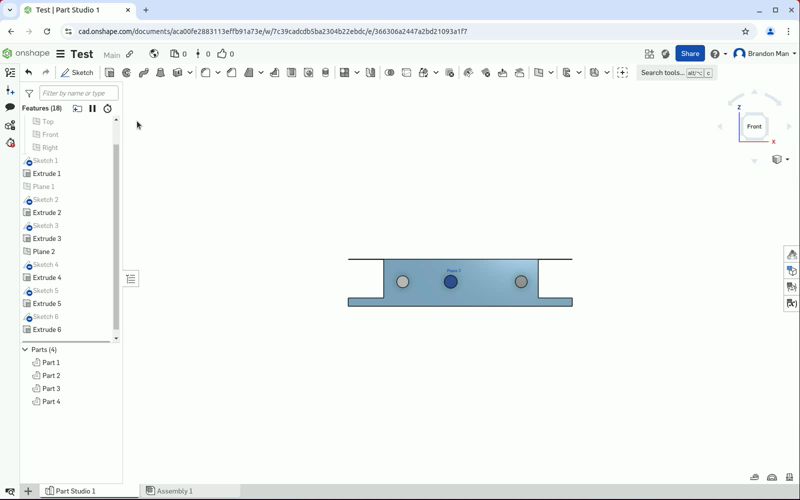
key(shift+h)
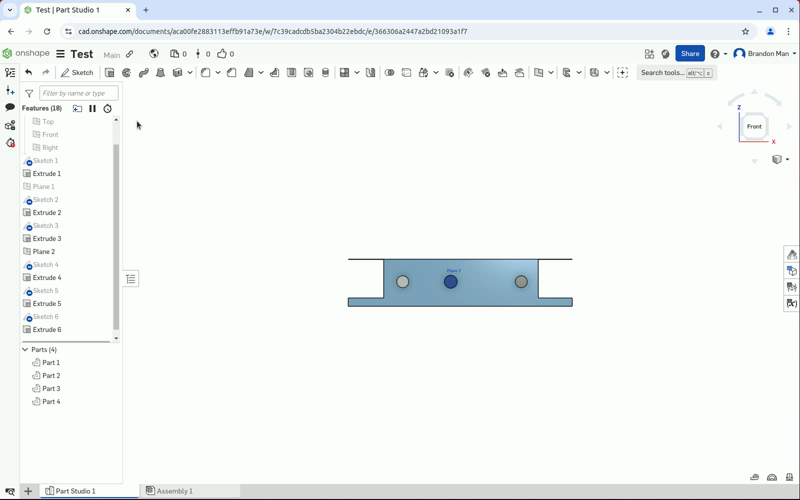
key(shift+h)
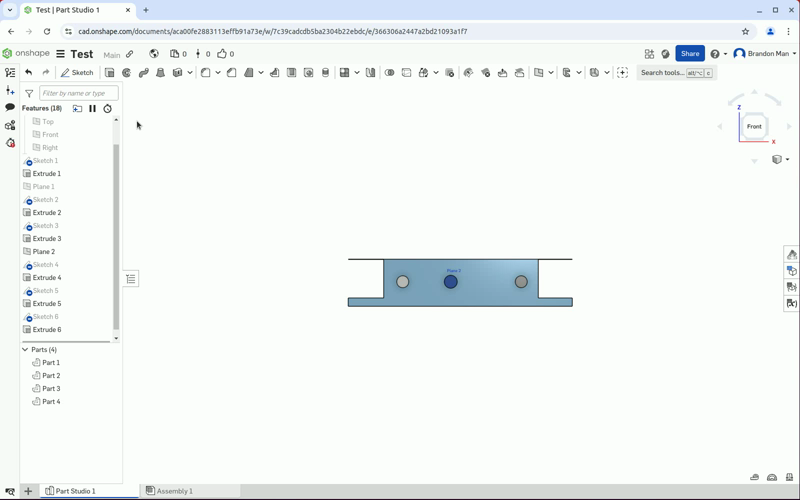
mouse_move(69, 163)
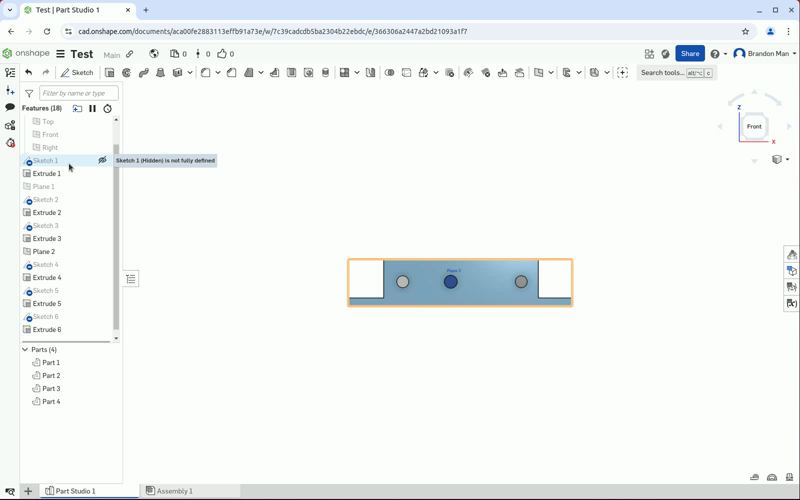
click(69, 163)
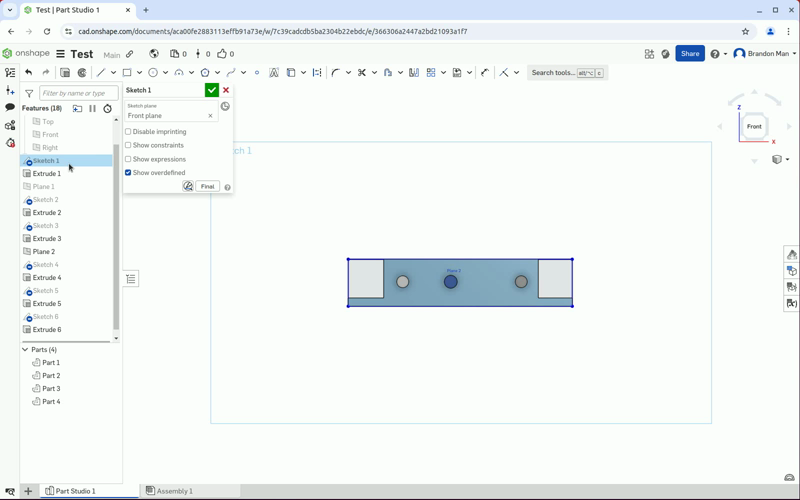
mouse_move(229, 92)
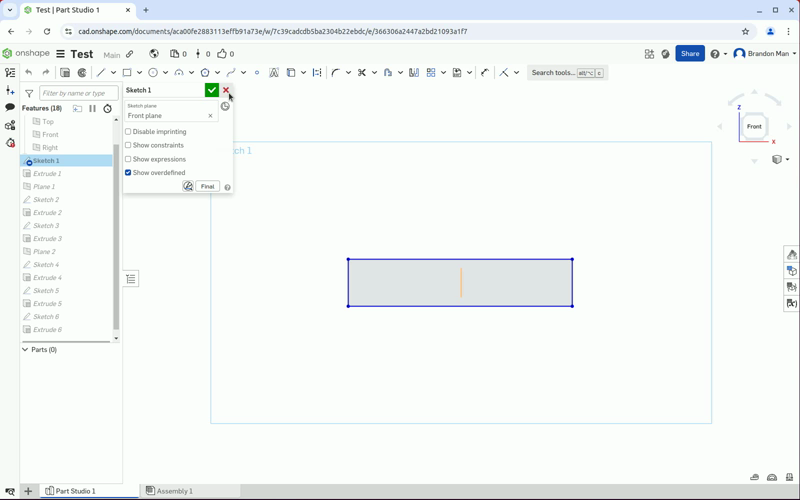
click(229, 92)
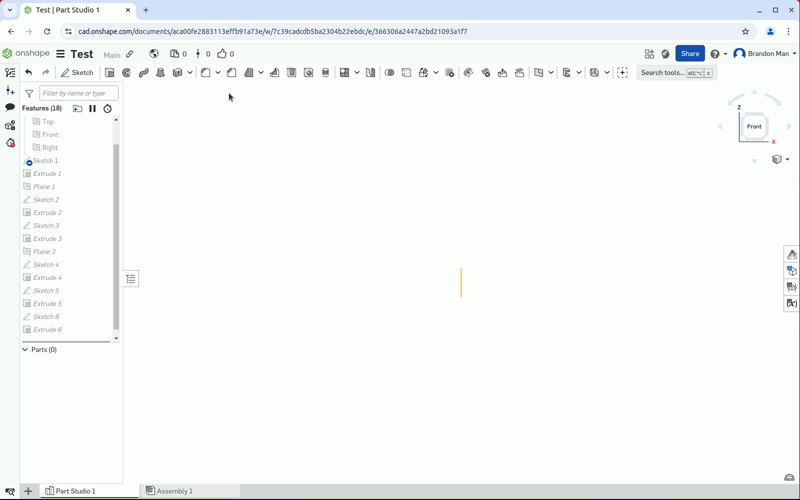
mouse_move(73, 352)
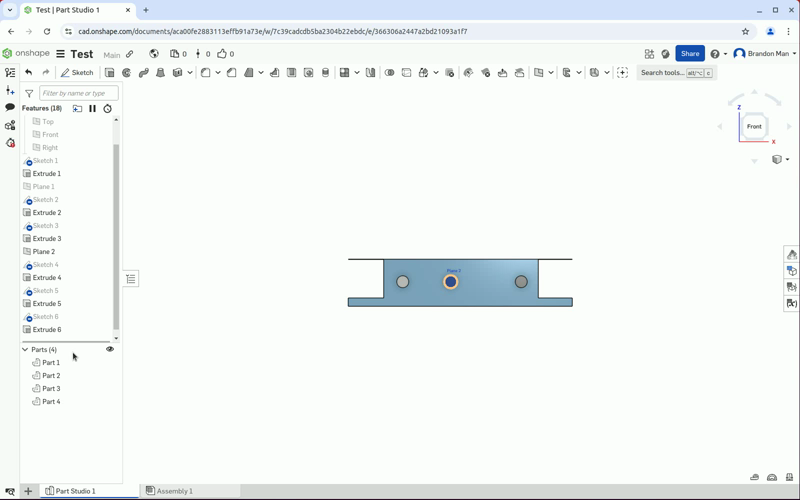
key(y)
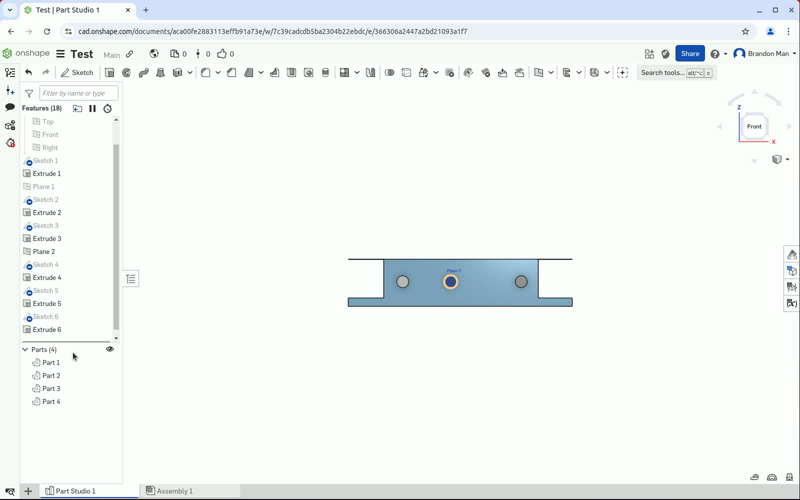
key(shift+p)
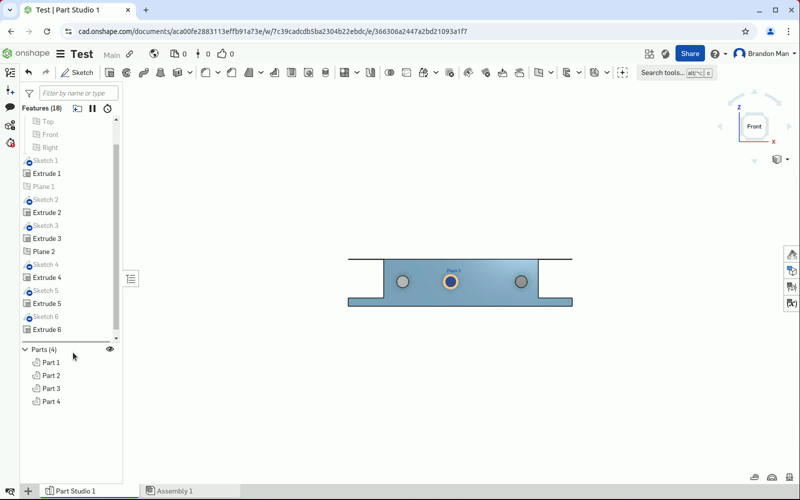
key(space)
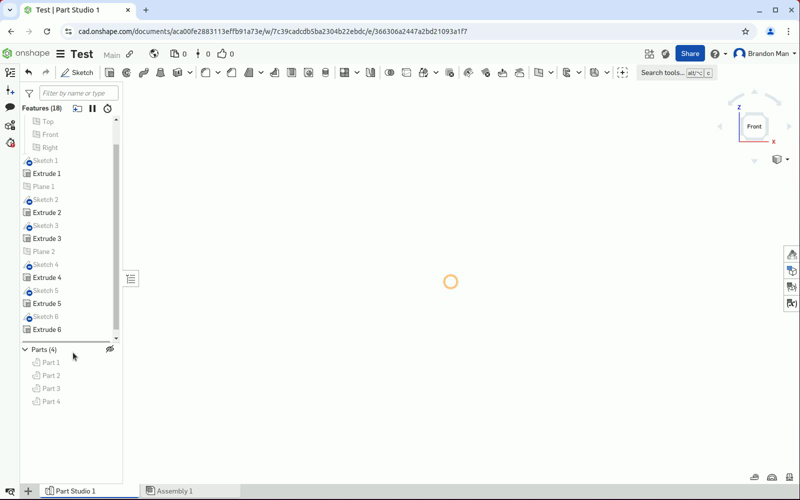
key_down(shift)
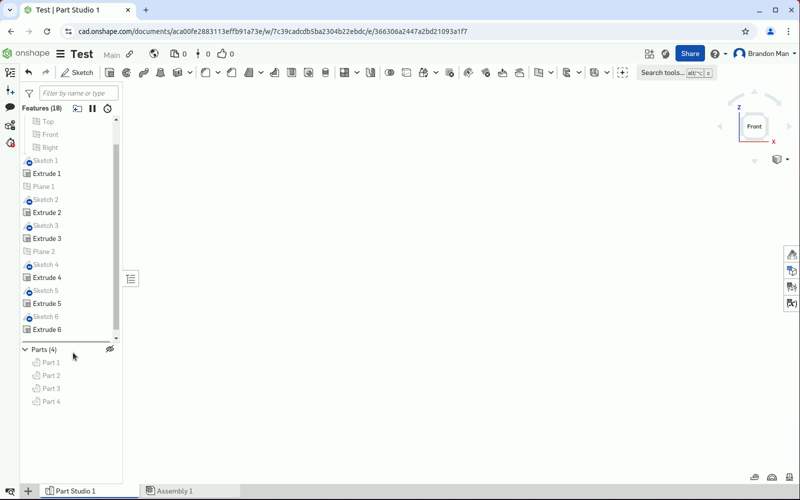
key(down)
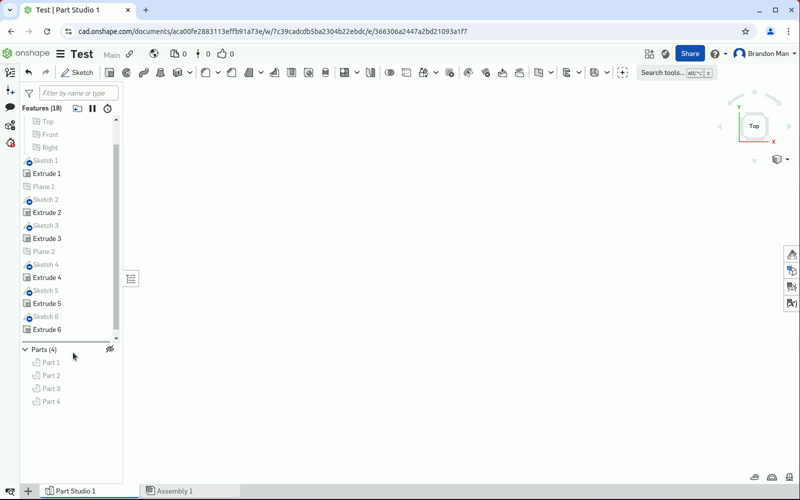
key_up(shift)
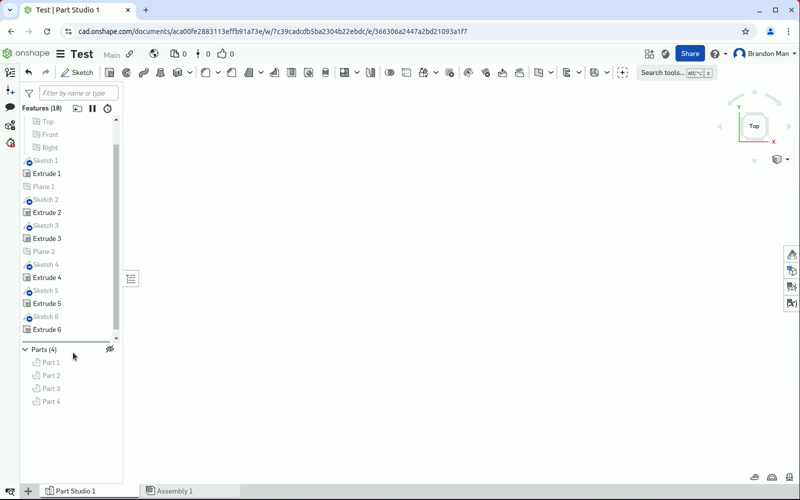
mouse_move(73, 352)
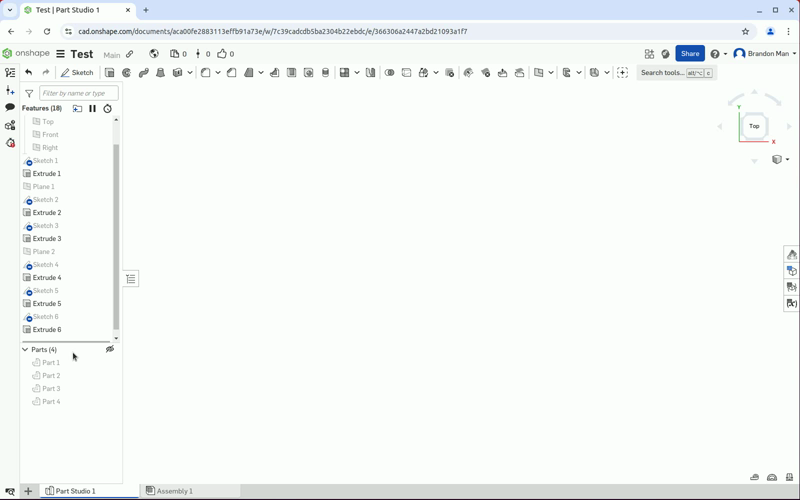
key(shift+y)
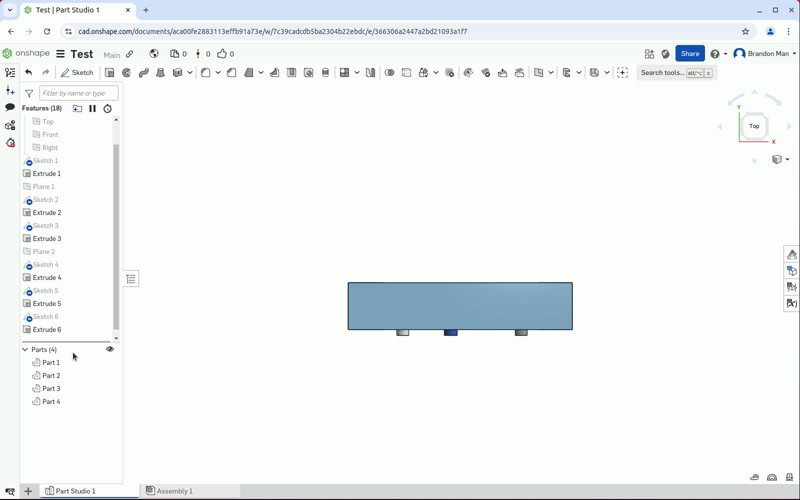
mouse_move(541, 75)
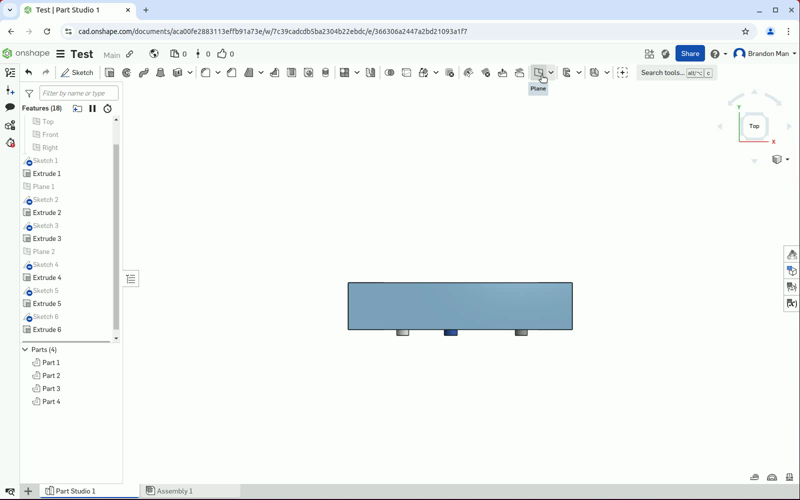
click(541, 75)
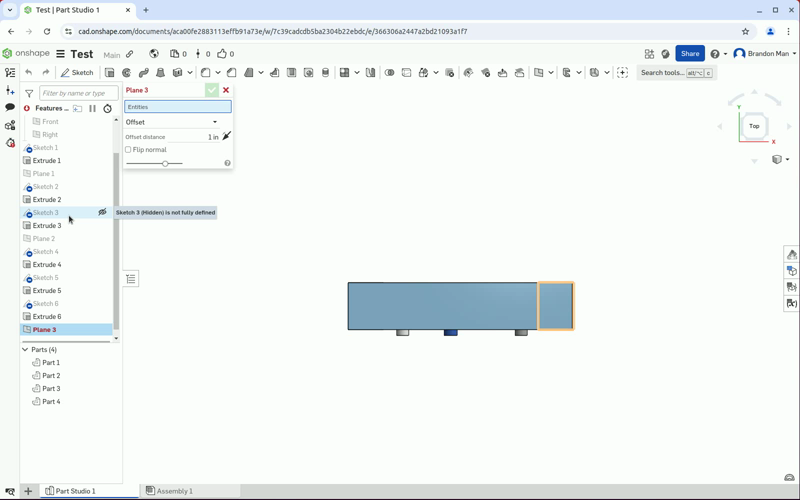
scroll(3)
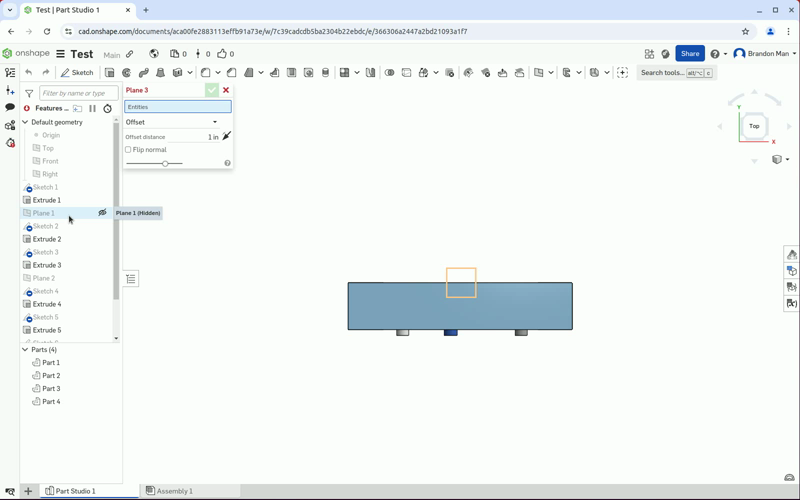
mouse_move(69, 150)
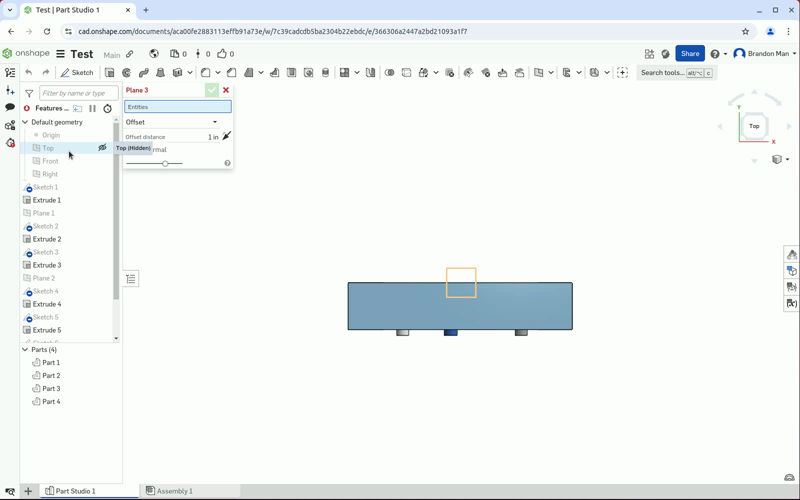
click(69, 150)
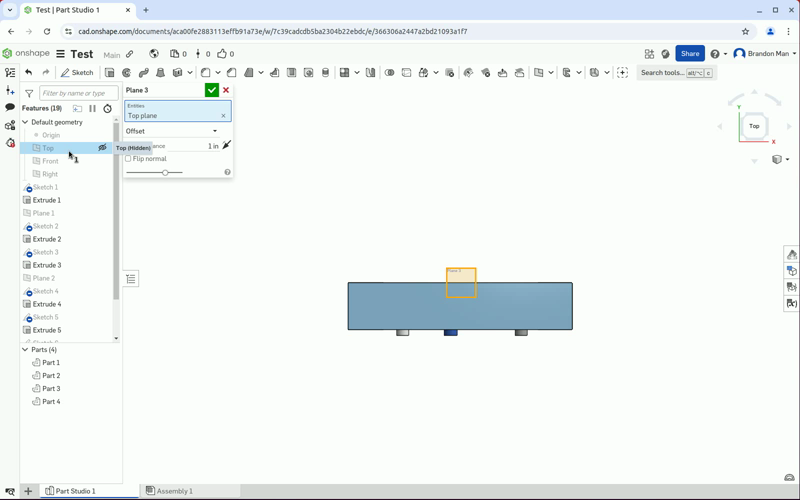
key(tab, 2)
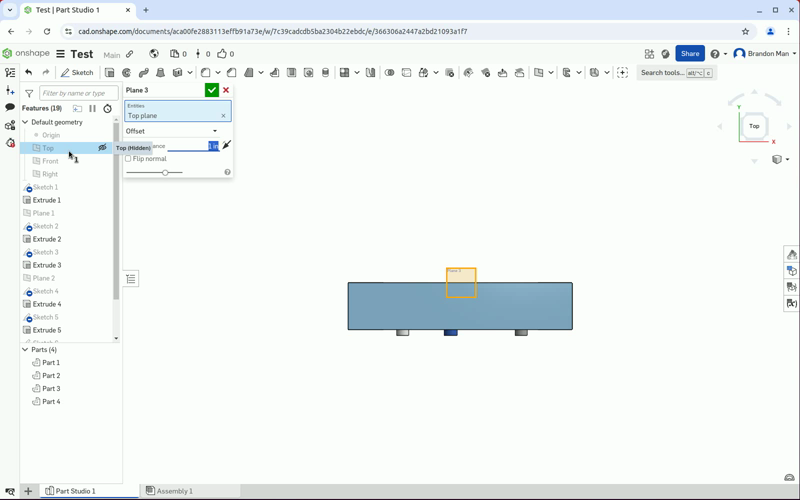
text(3.143)
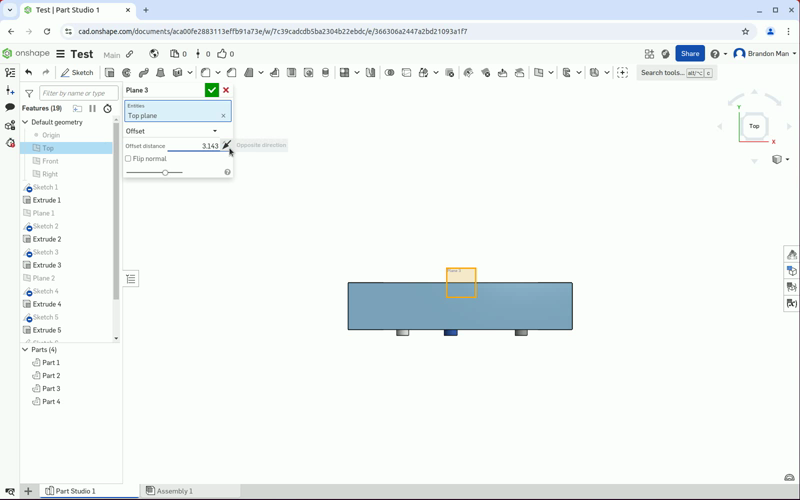
mouse_move(229, 147)
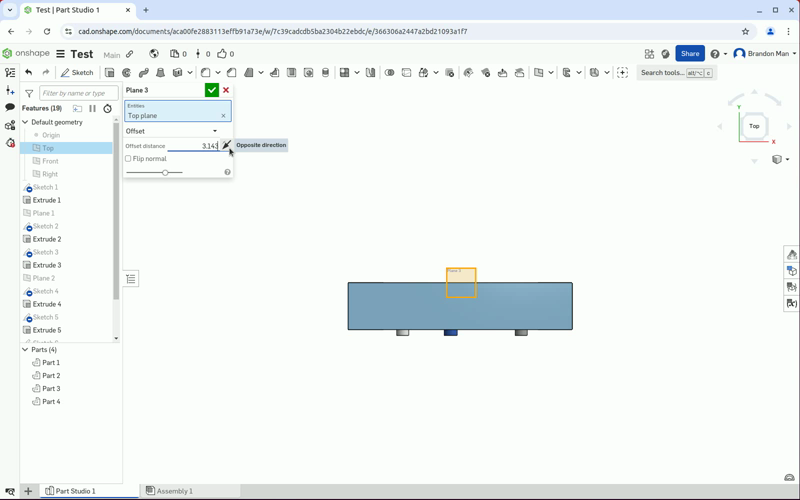
click(229, 147)
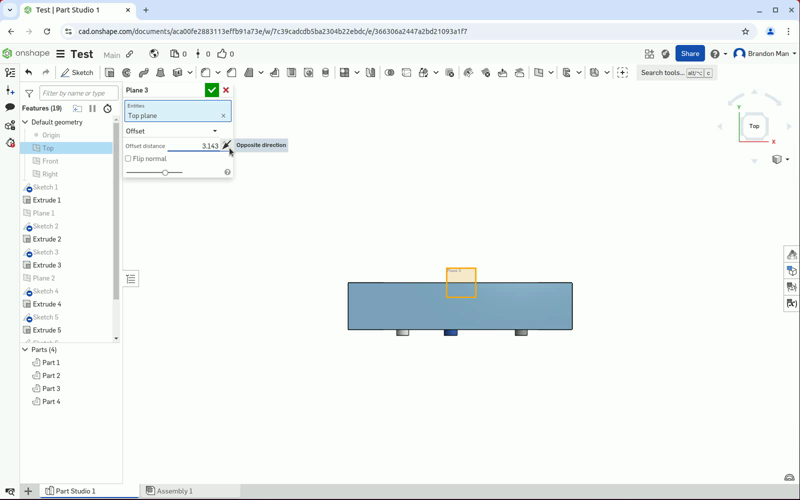
key(enter, 2)
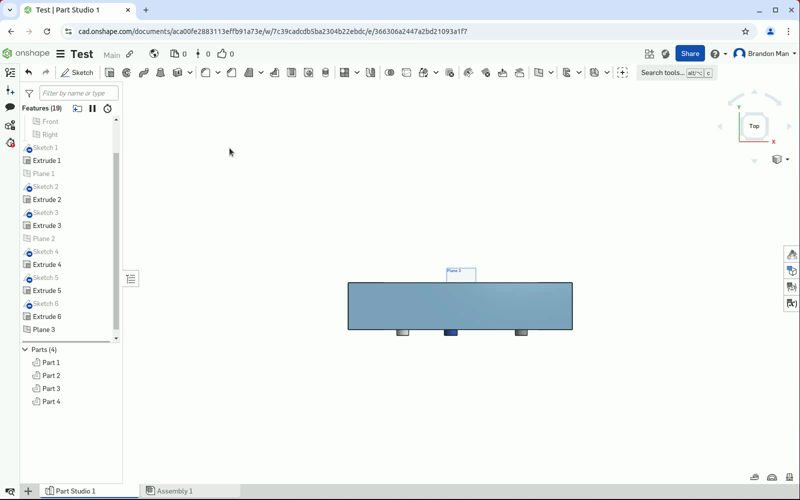
key(shift+s)
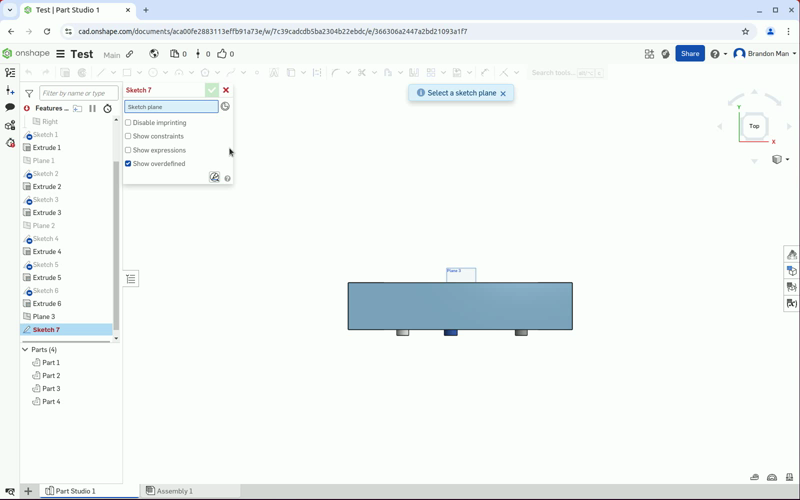
mouse_move(69, 319)
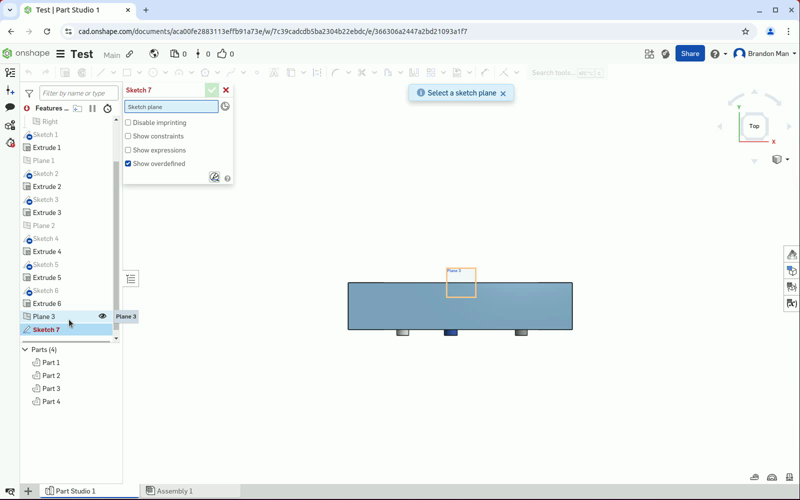
click(69, 319)
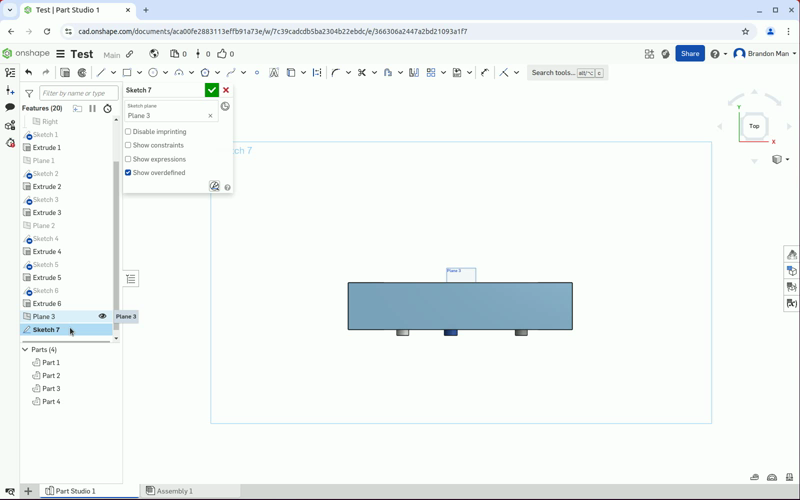
mouse_move(73, 352)
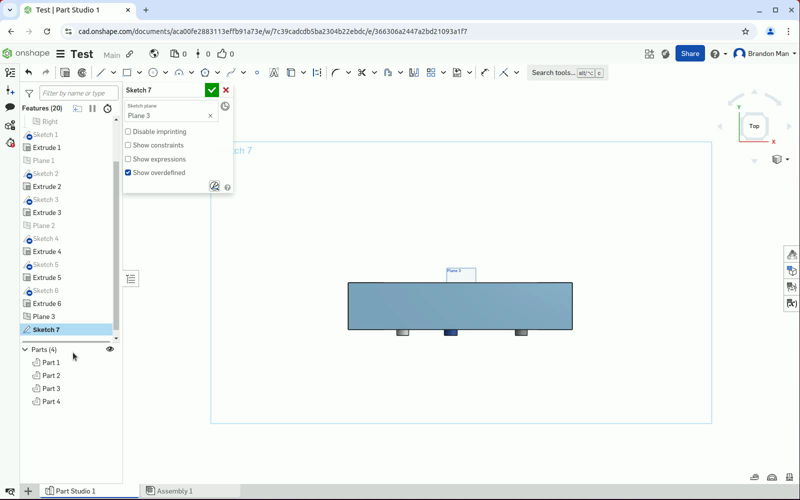
key(y)
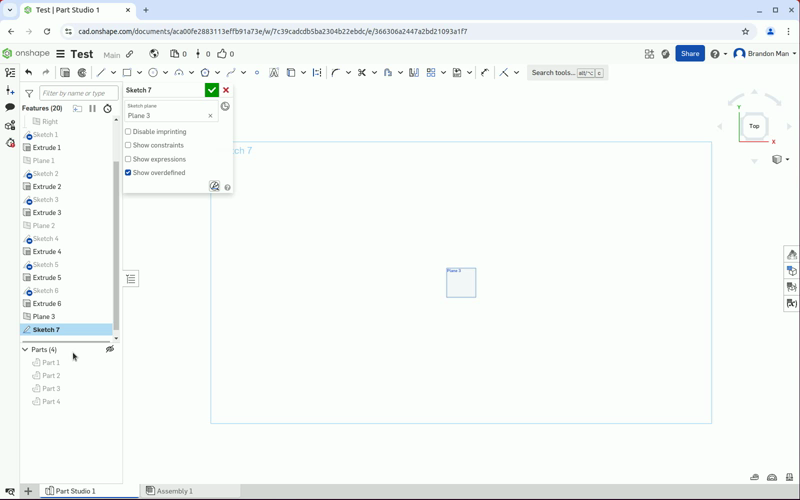
key(a)
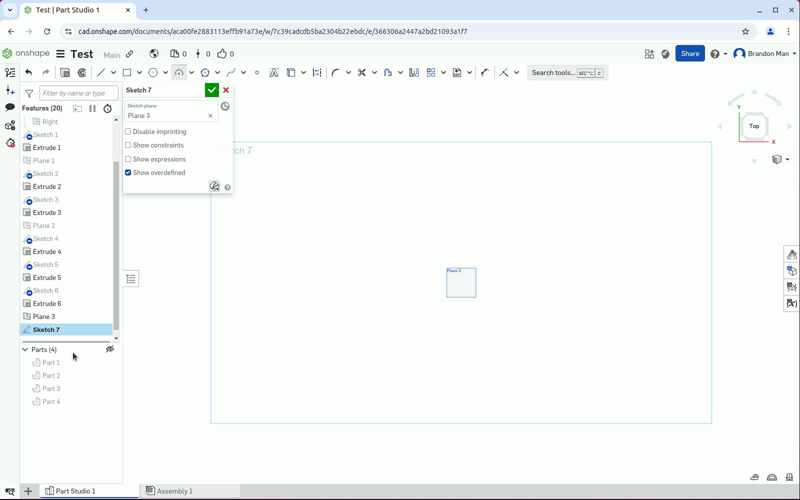
key_down(shift)
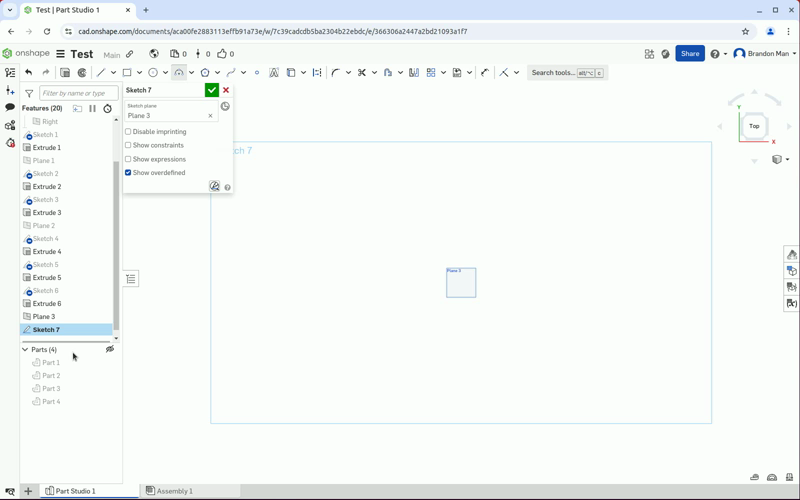
mouse_move(358, 313)
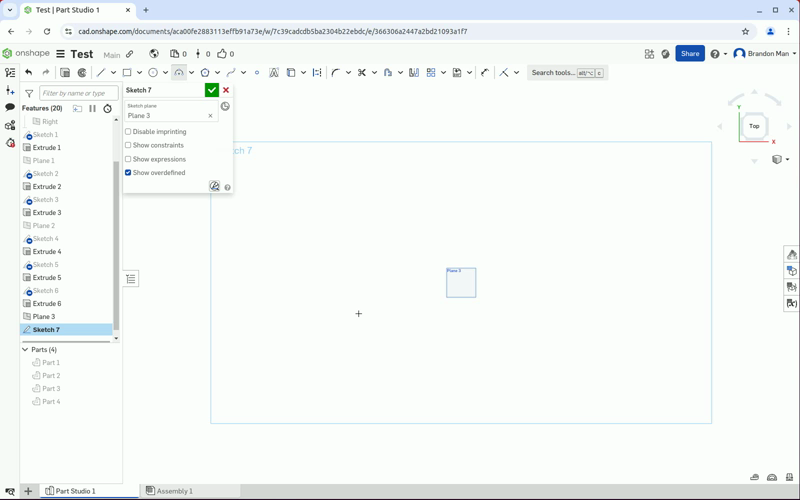
click(358, 313)
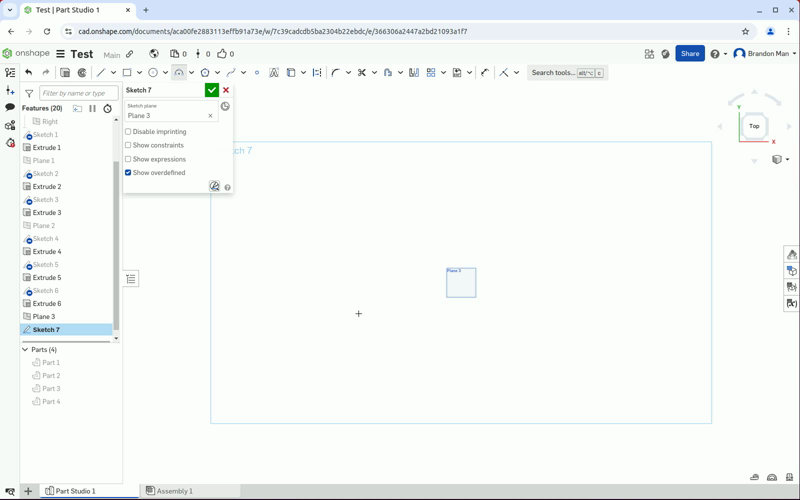
key_up(shift)
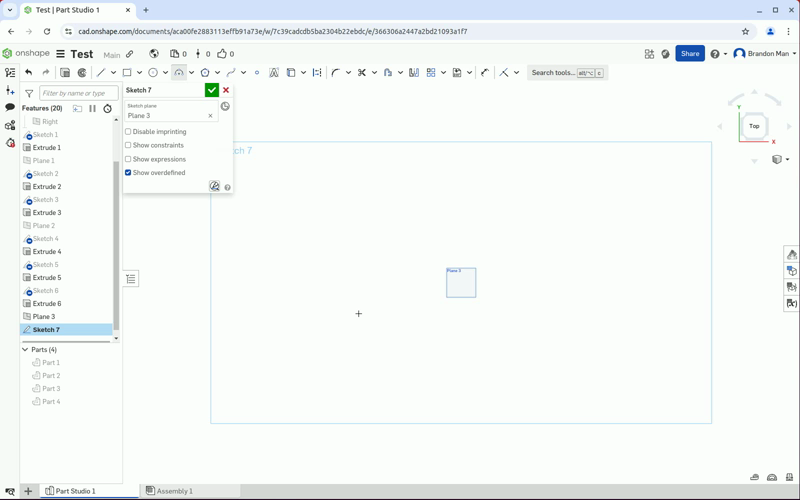
key_down(shift)
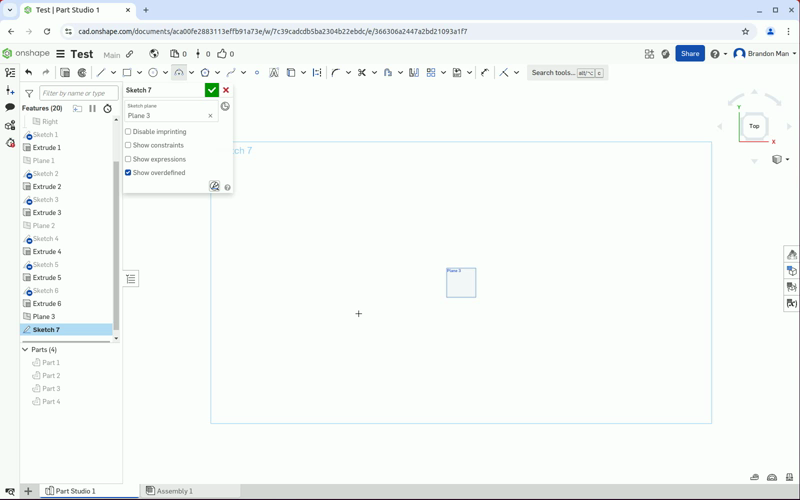
mouse_move(373, 313)
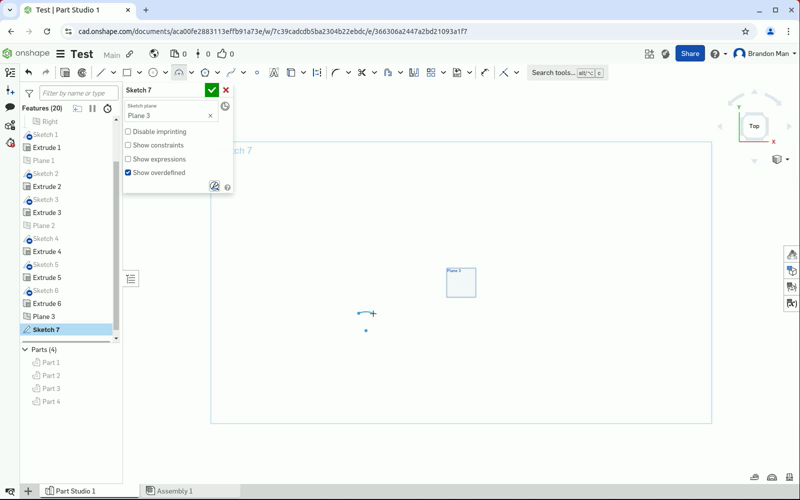
click(373, 313)
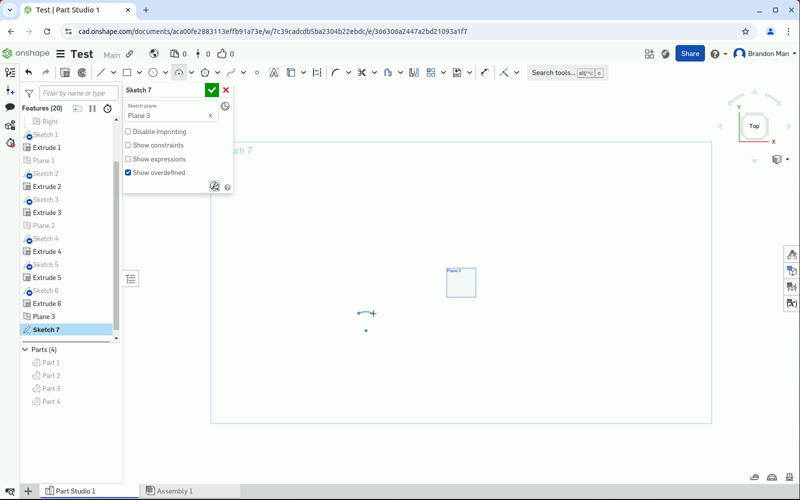
mouse_move(365, 320)
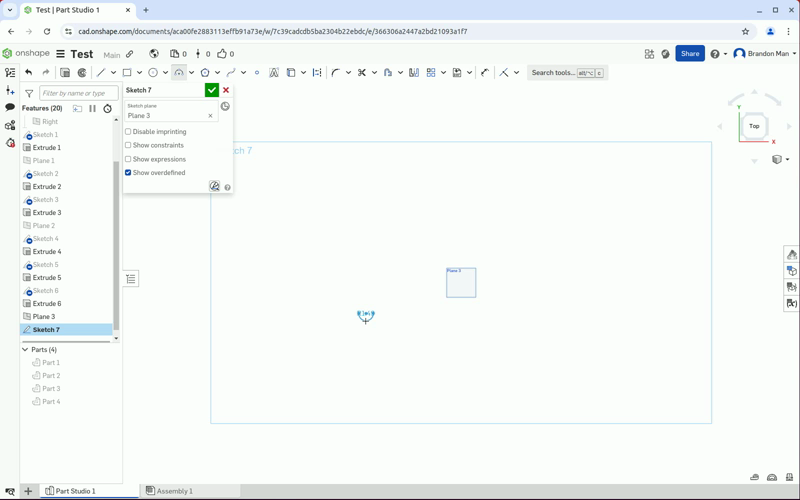
click(365, 320)
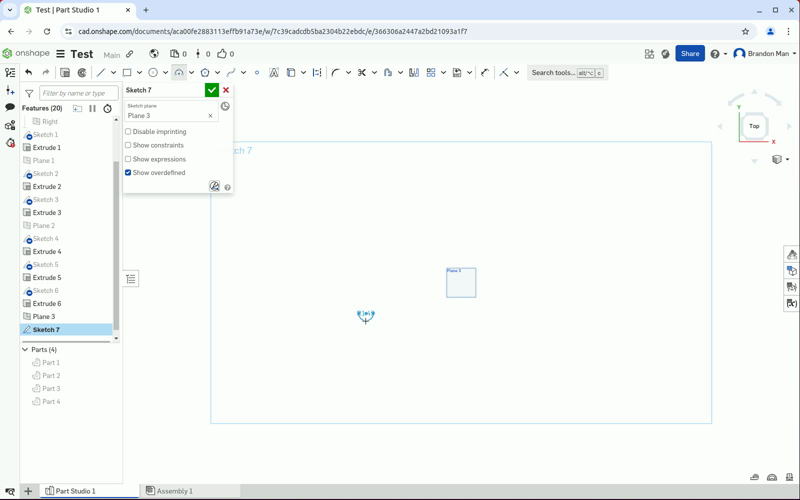
key_up(shift)
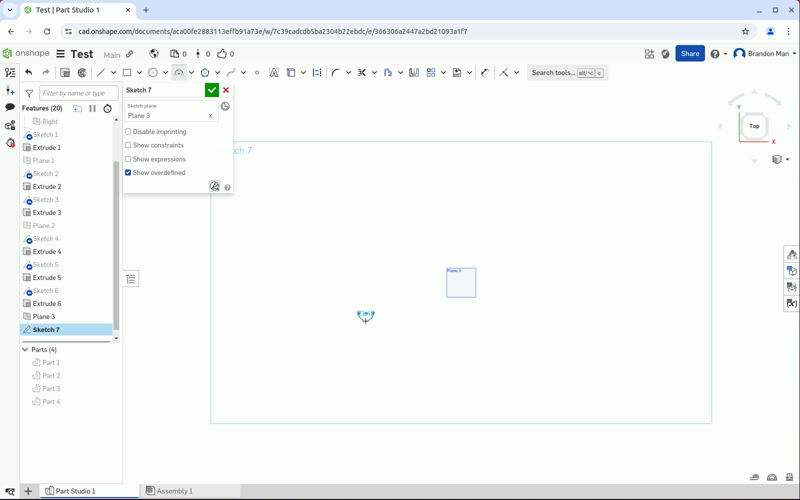
key(esc)
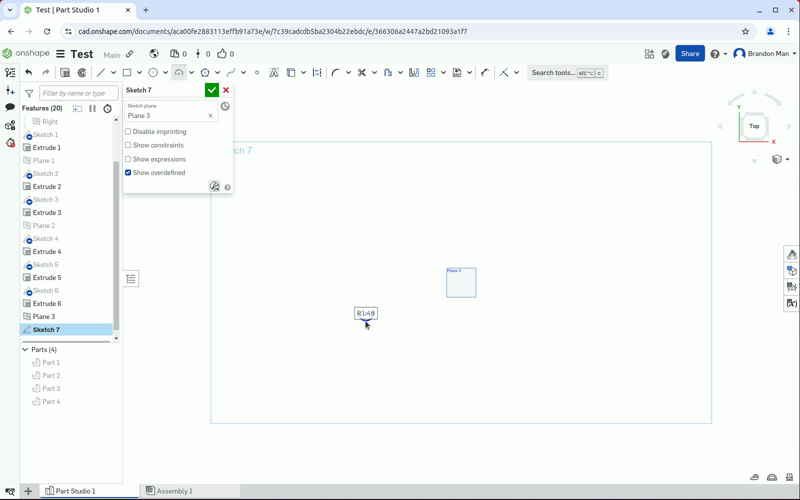
key(l)
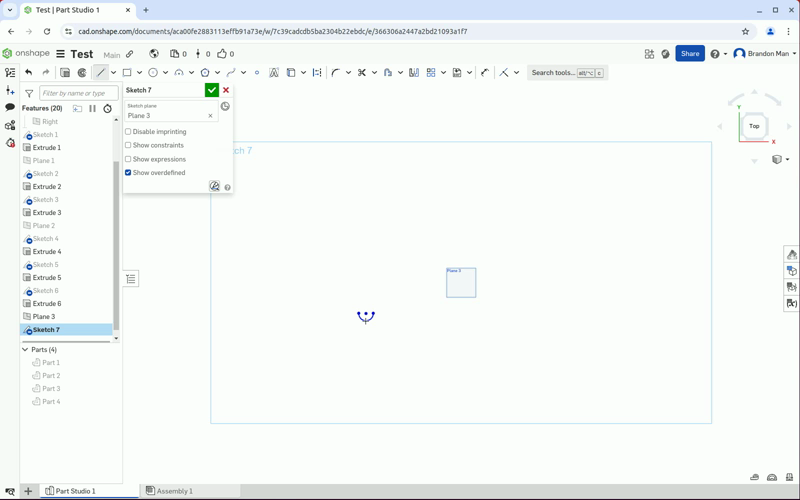
mouse_move(373, 313)
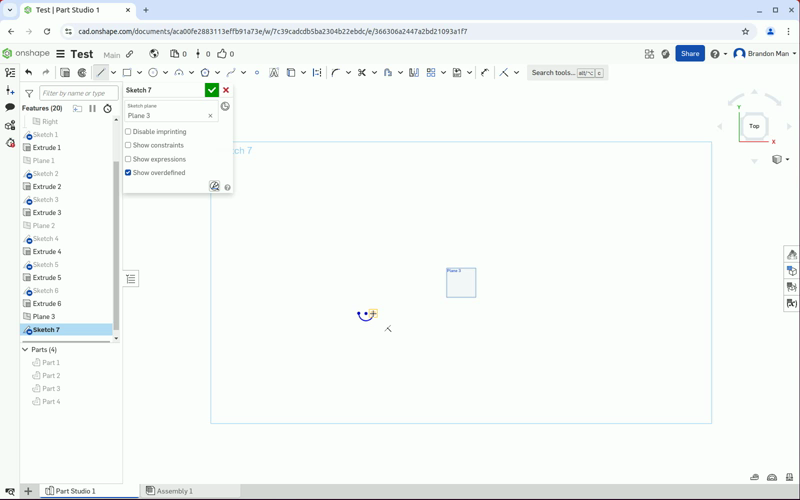
click(373, 313)
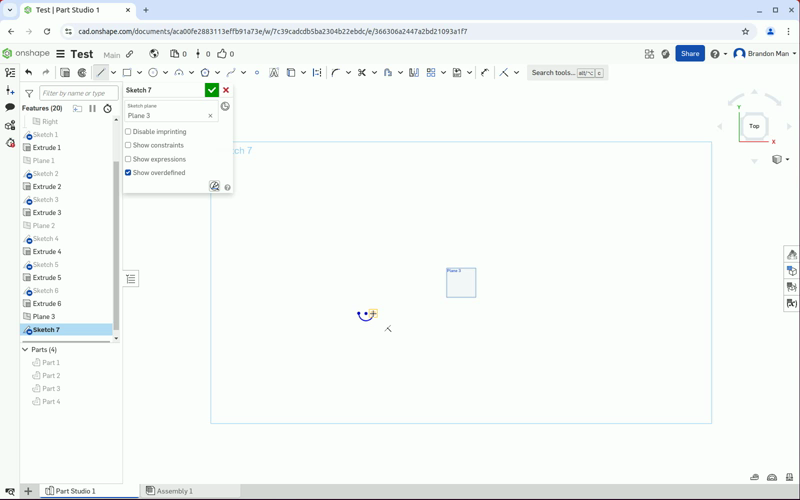
key_down(shift)
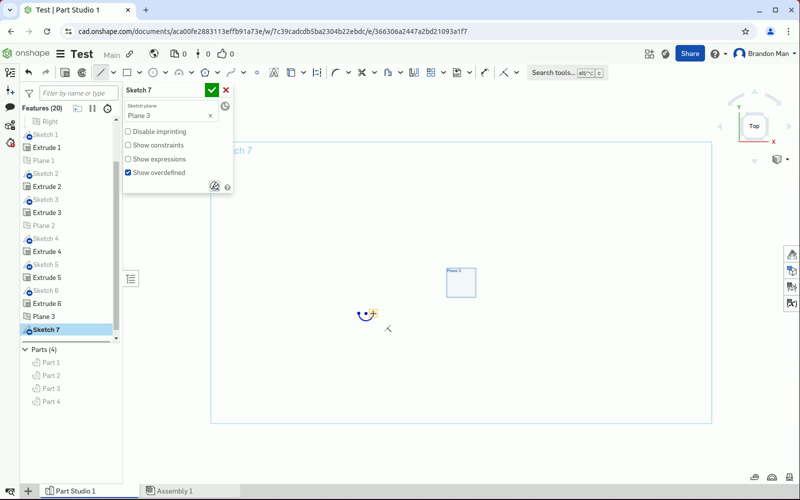
mouse_move(403, 313)
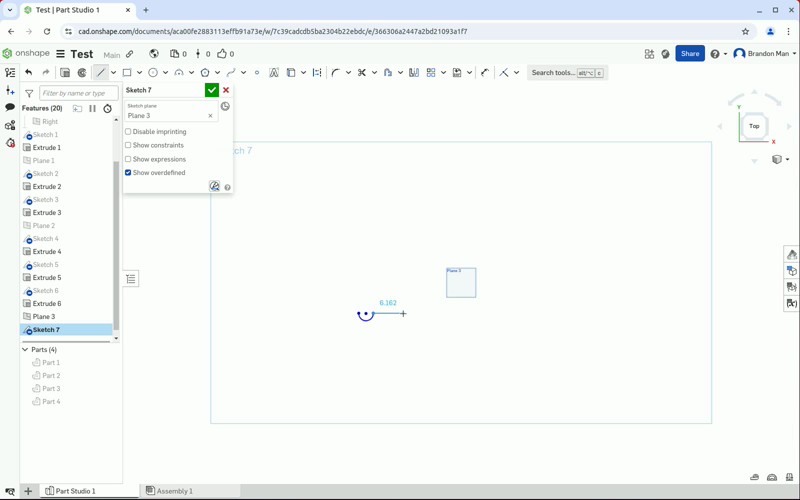
mouse_move(373, 298)
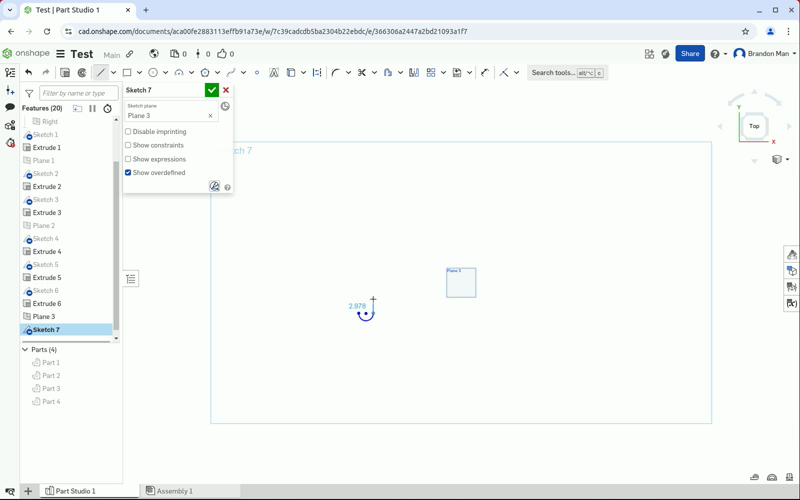
click(373, 298)
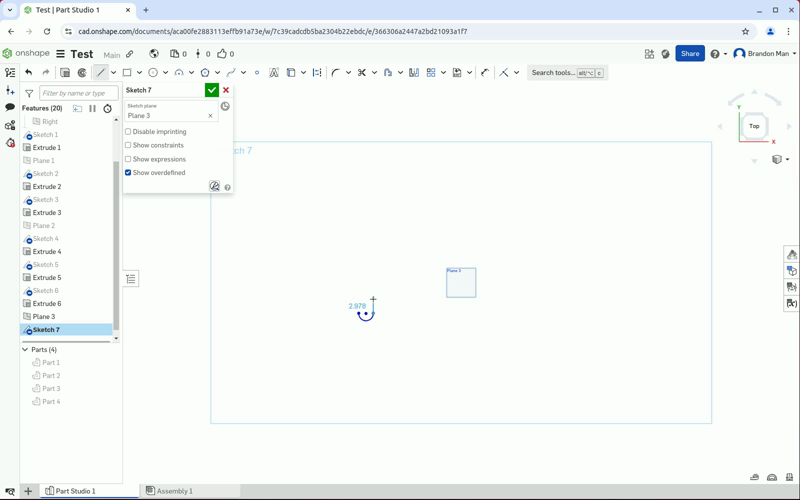
key_up(shift)
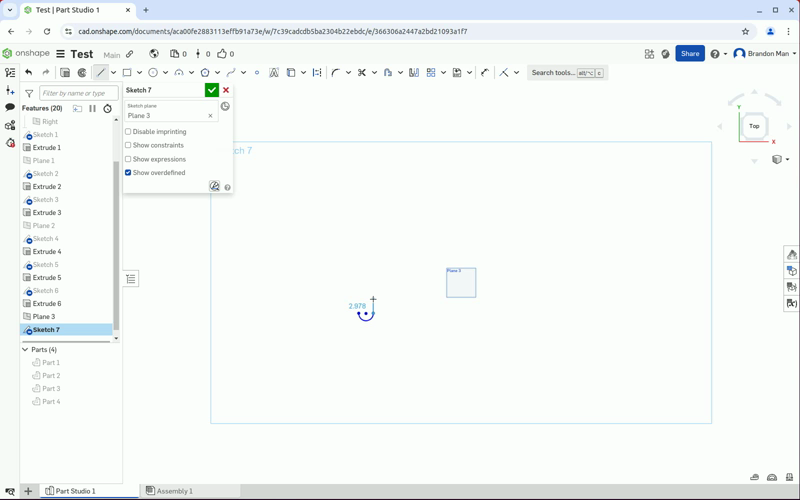
key(esc)
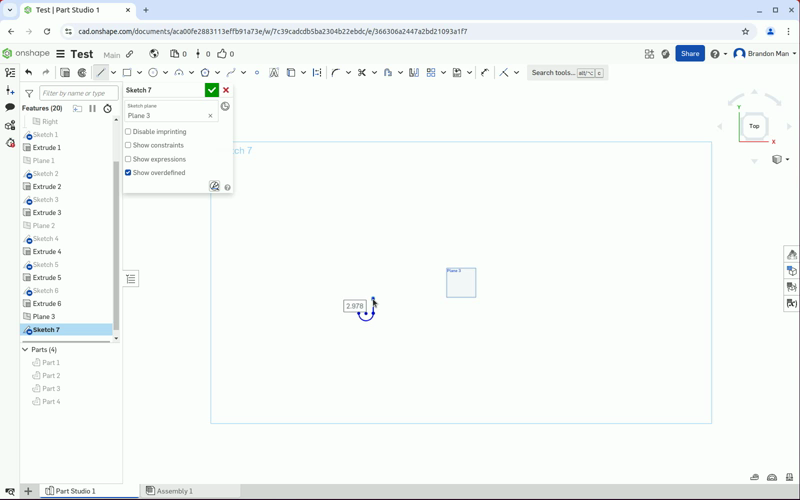
key(a)
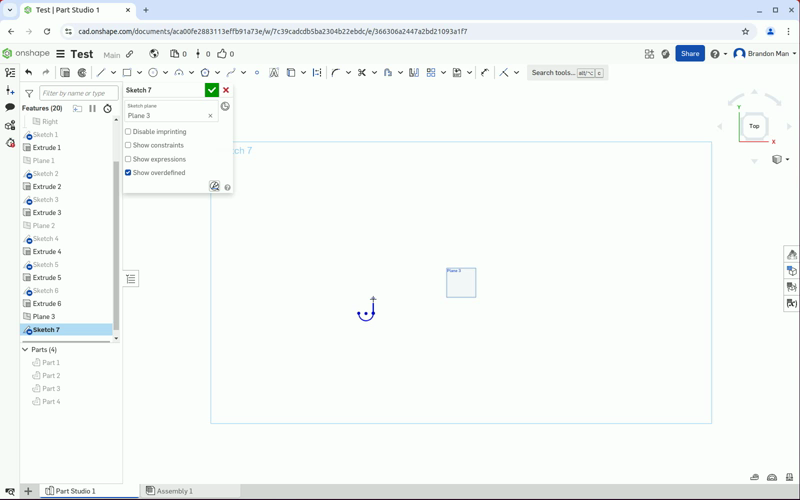
mouse_move(373, 298)
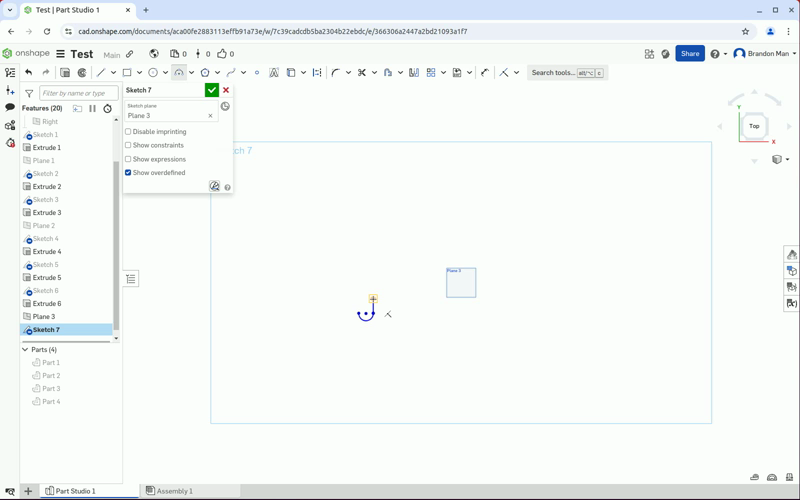
click(373, 298)
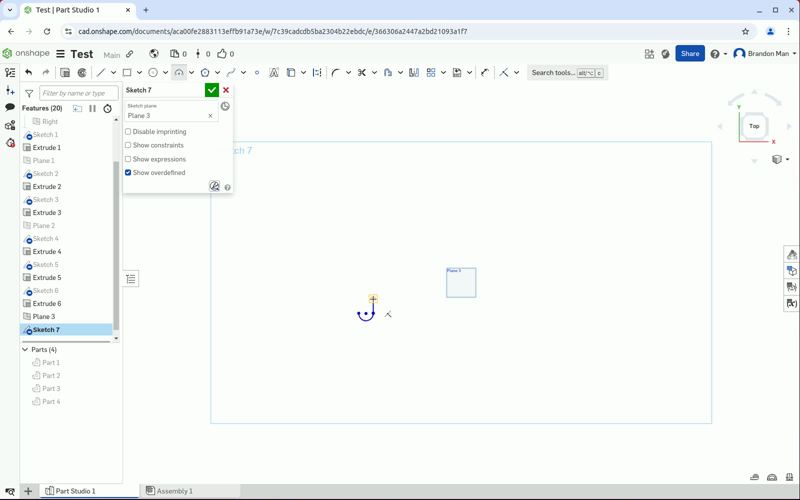
key_down(shift)
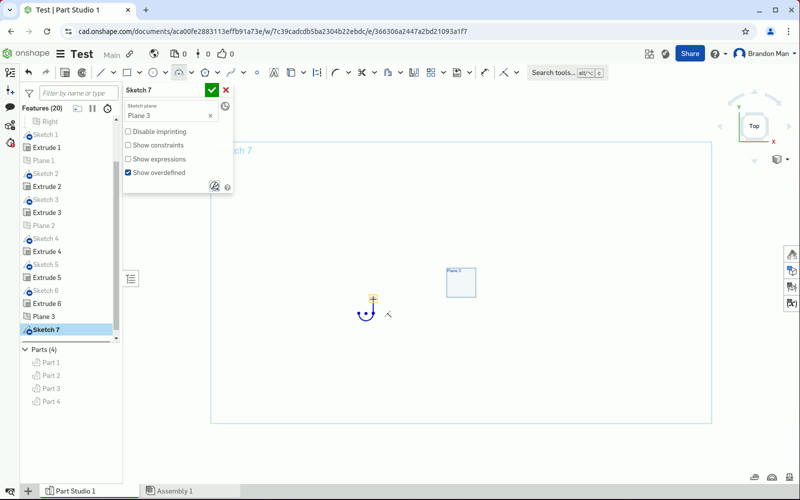
mouse_move(358, 298)
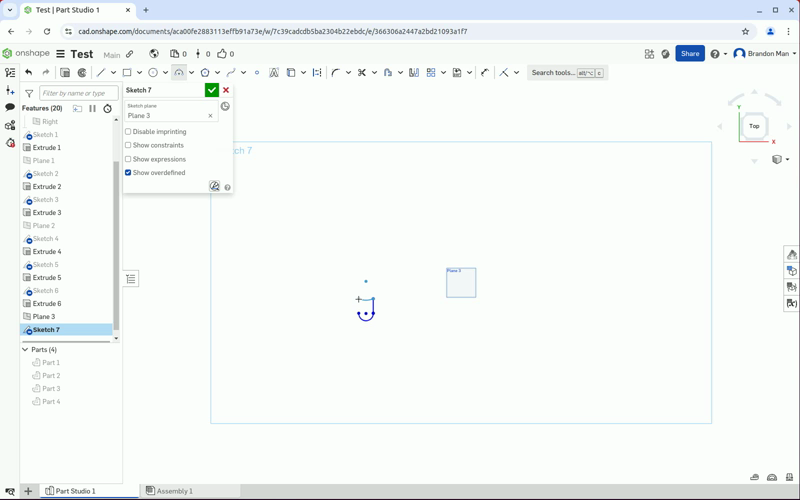
click(358, 298)
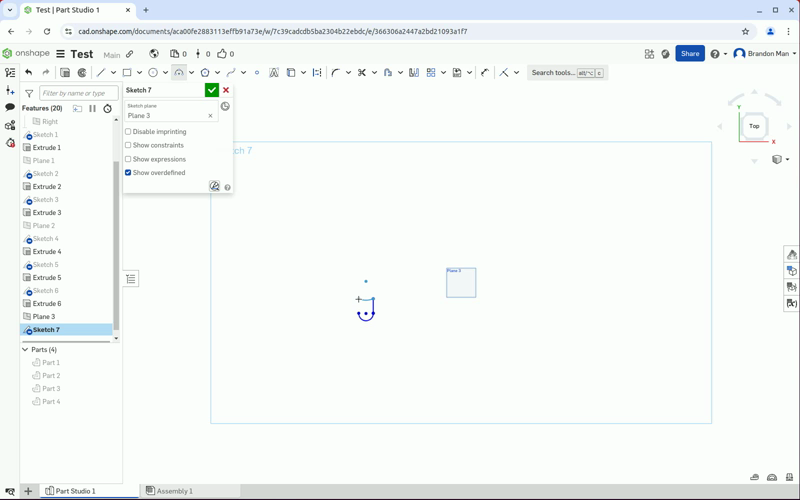
mouse_move(365, 291)
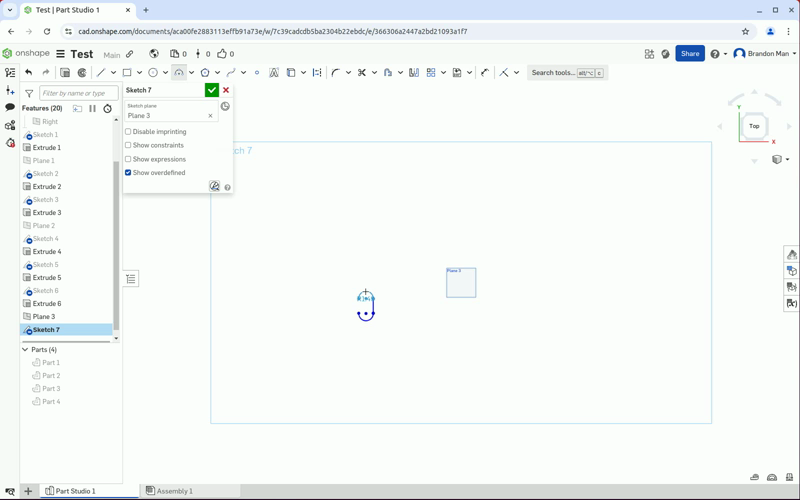
click(365, 291)
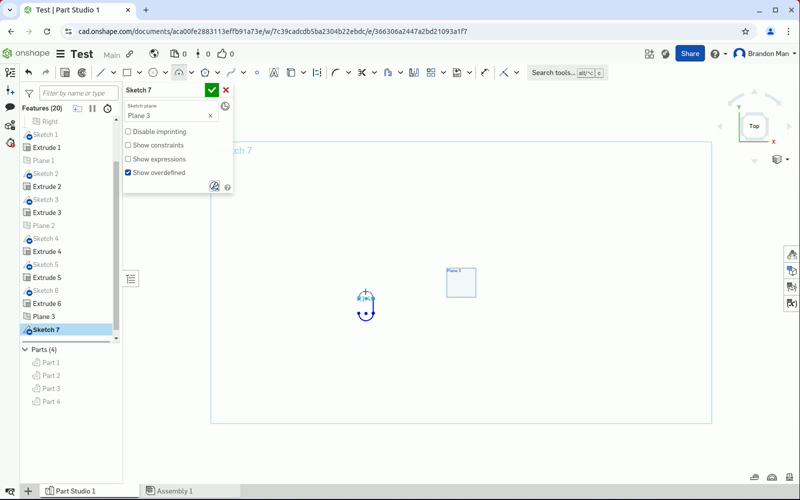
key_up(shift)
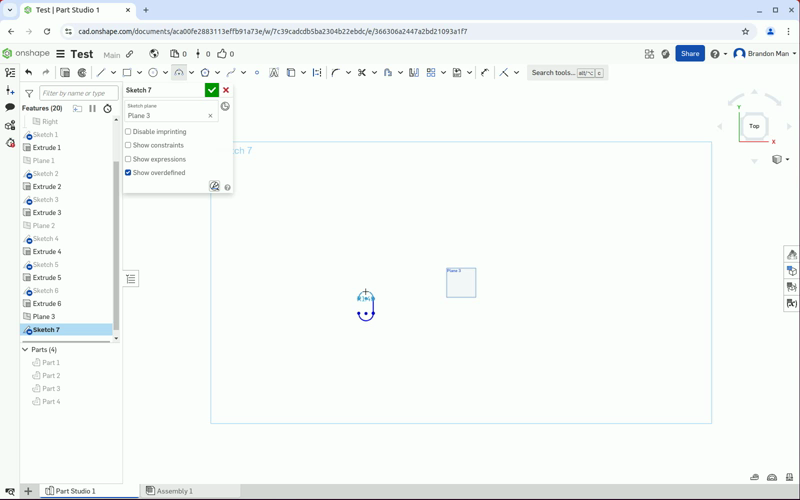
key(esc)
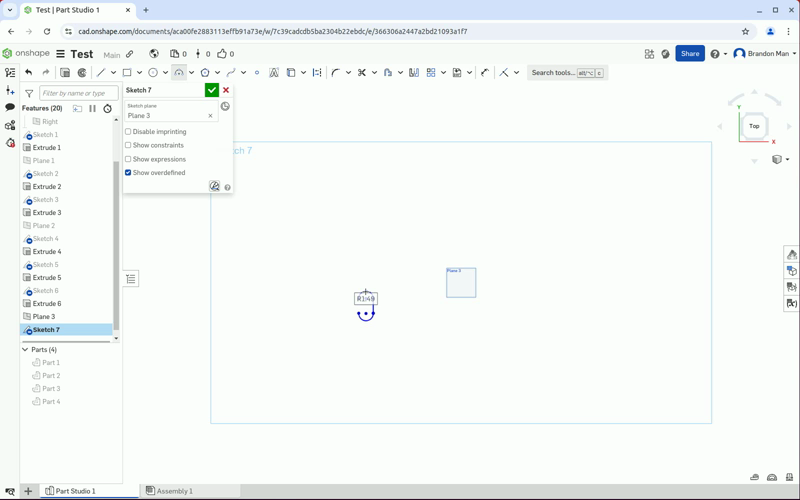
key(l)
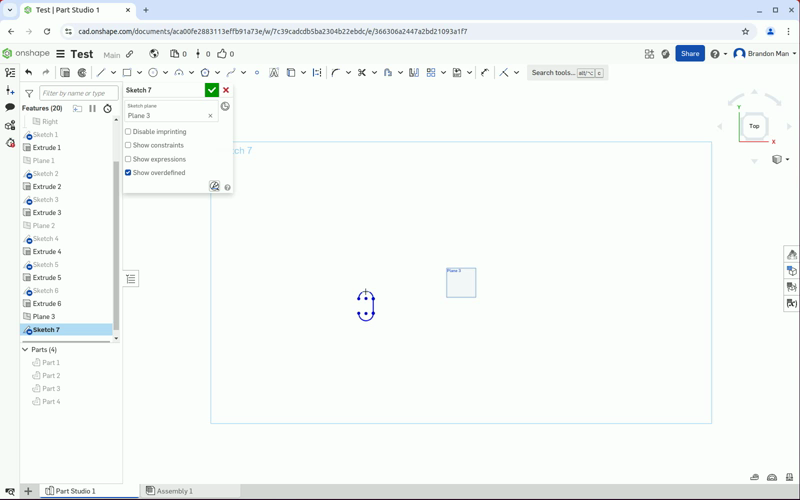
mouse_move(358, 298)
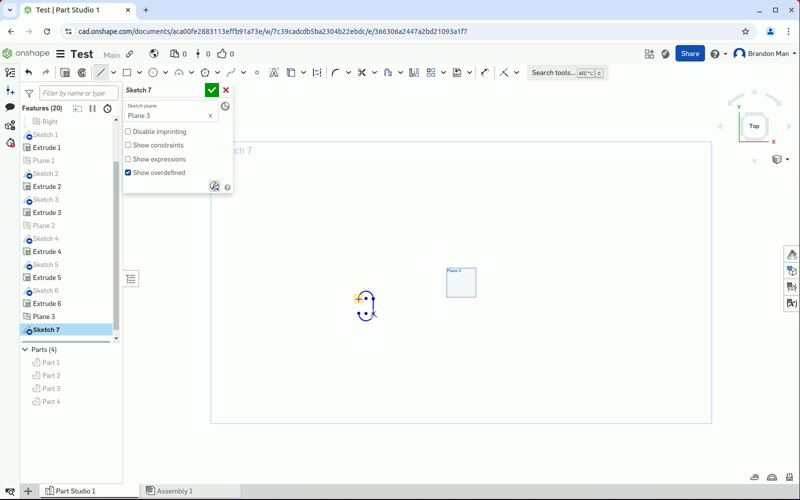
click(358, 298)
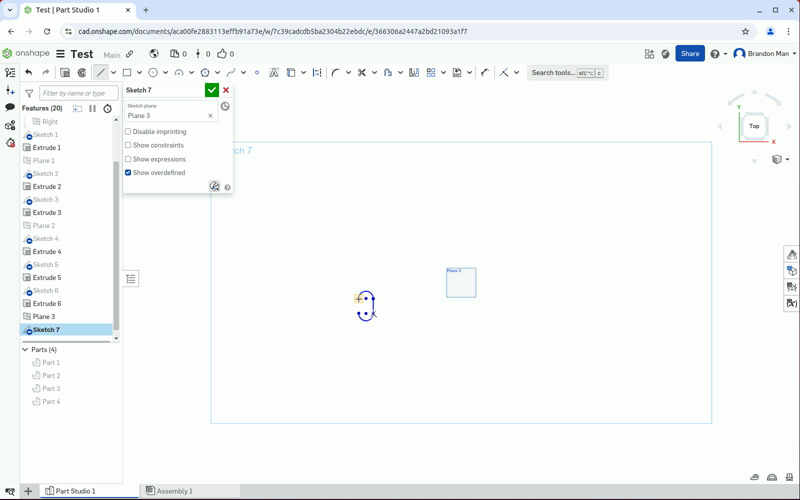
mouse_move(388, 298)
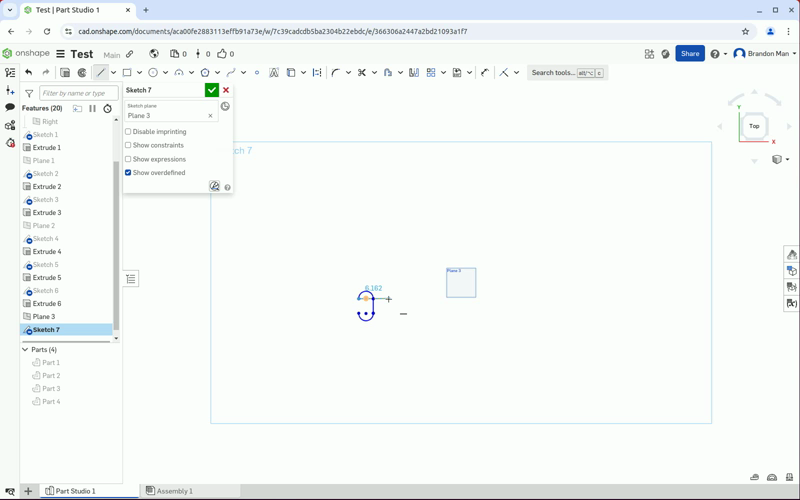
key_down(shift)
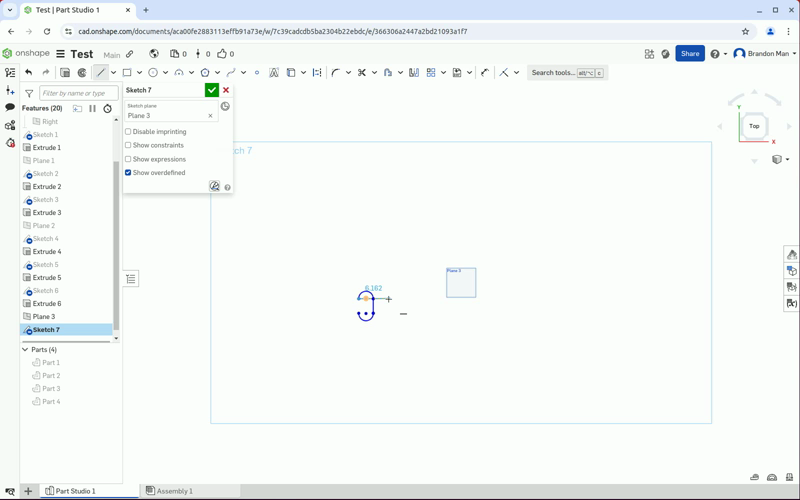
mouse_move(358, 313)
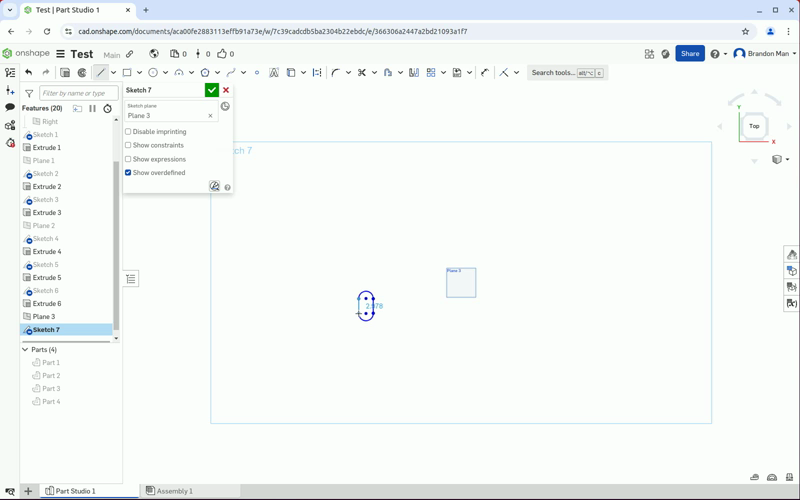
key_up(shift)
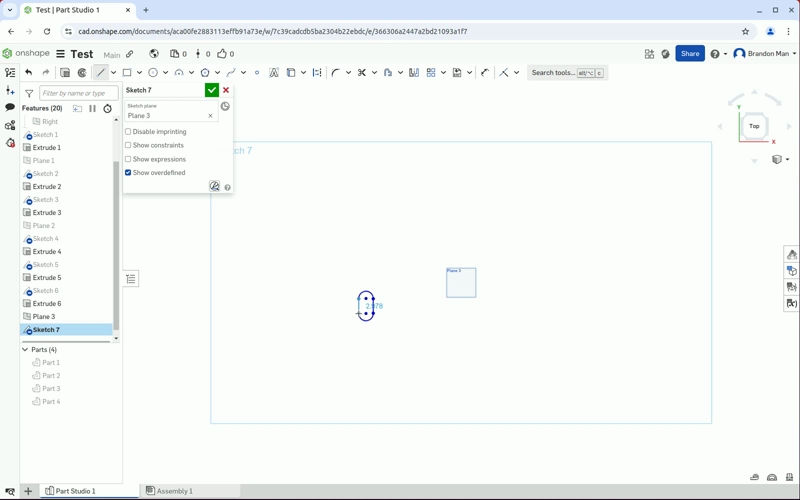
click(358, 313)
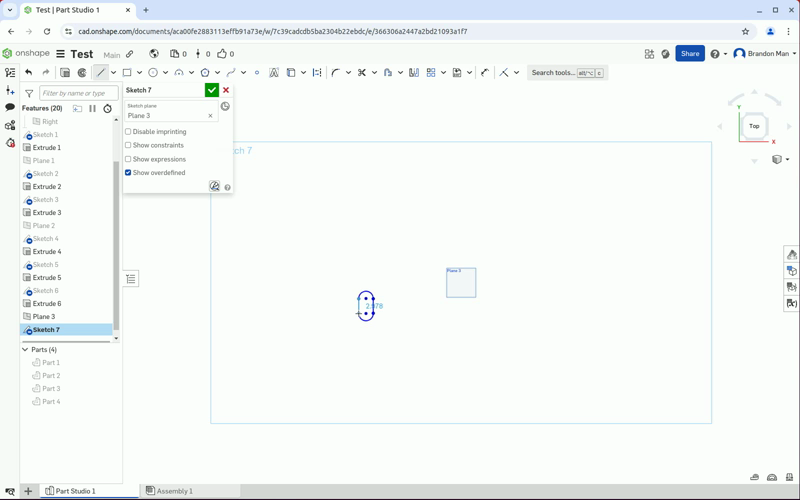
key(esc)
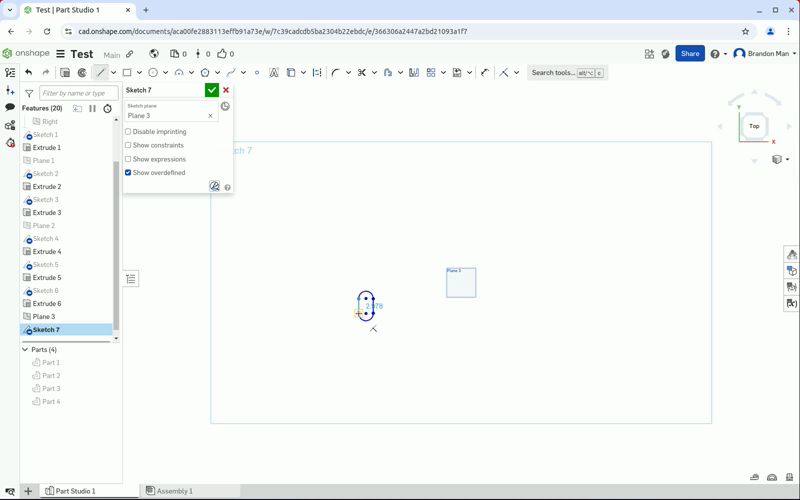
mouse_move(372, 305)
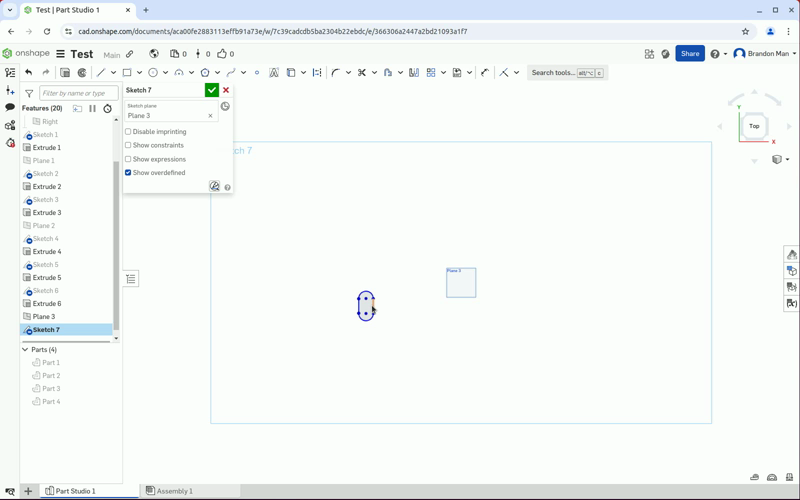
scroll(6)
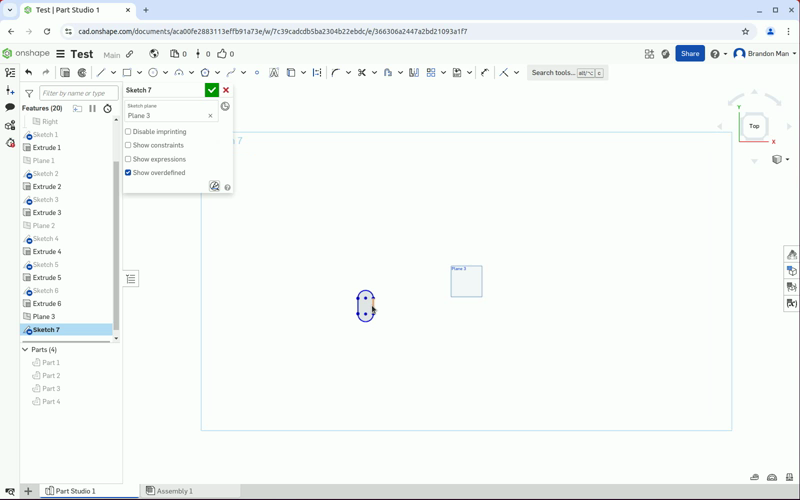
scroll(6)
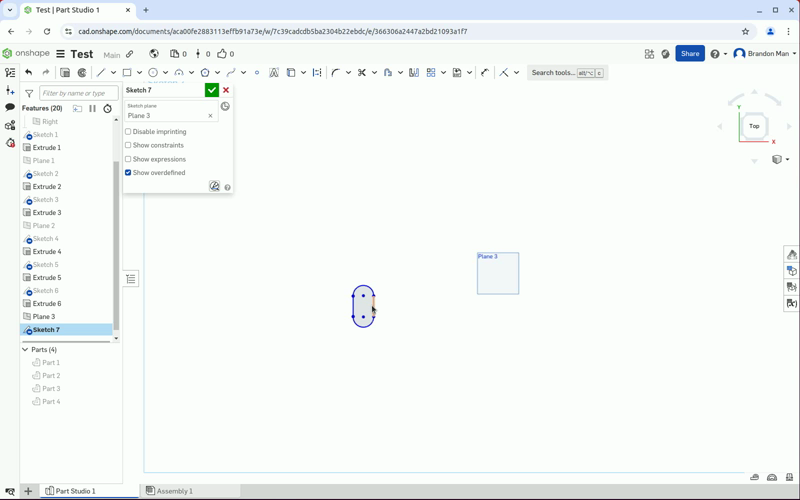
scroll(6)
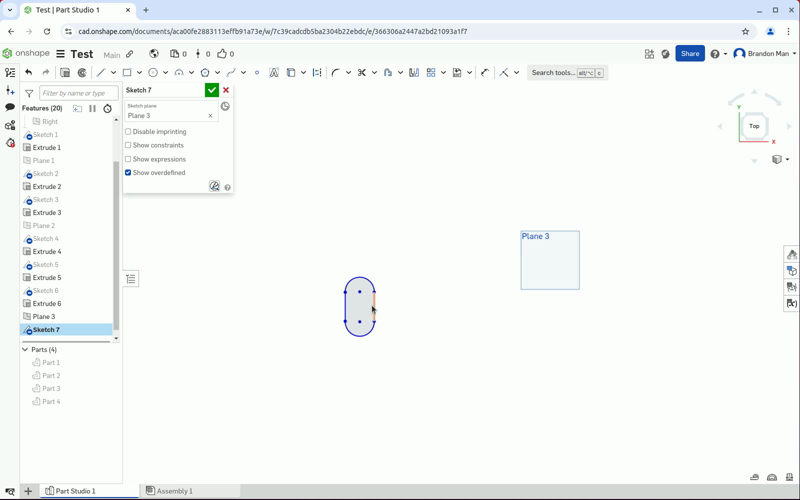
scroll(6)
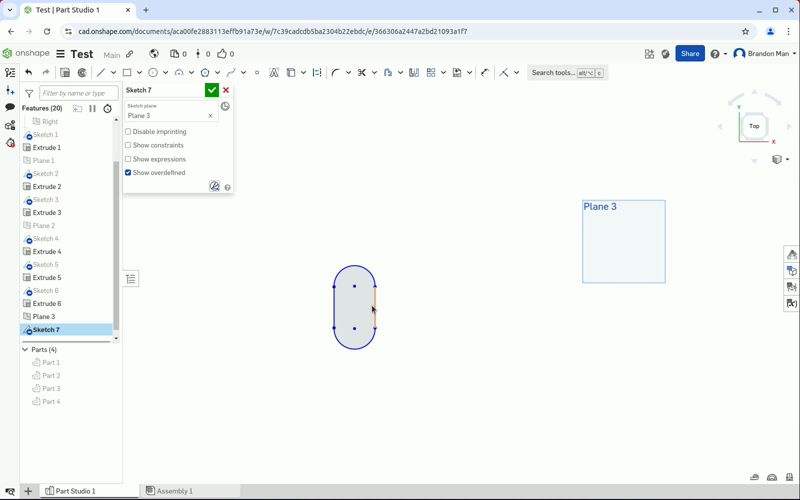
scroll(6)
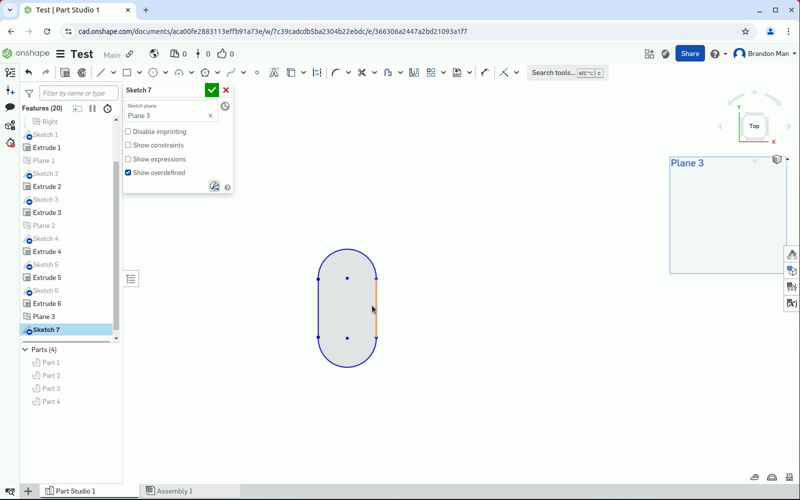
scroll(6)
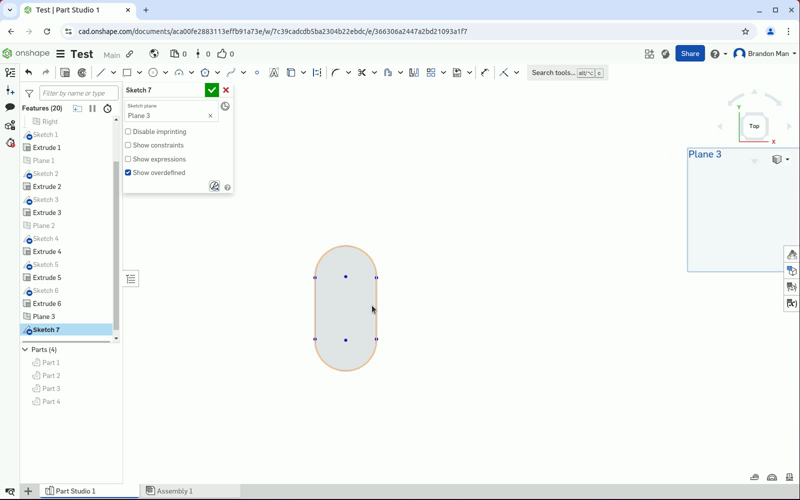
scroll(6)
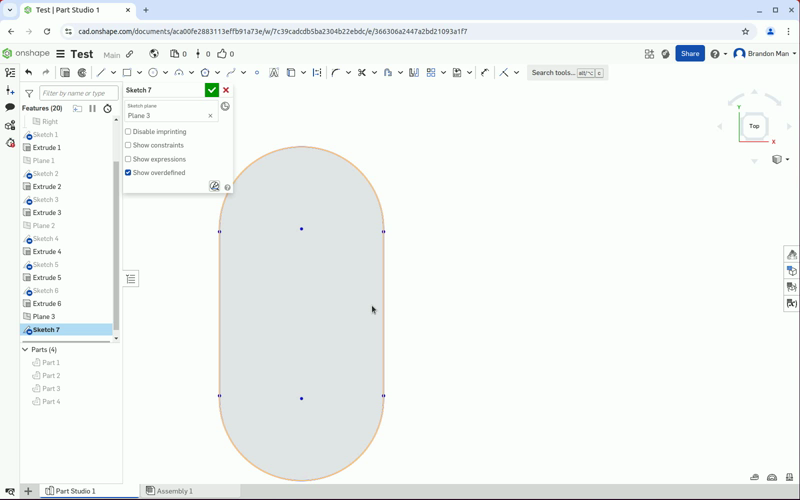
click(372, 305)
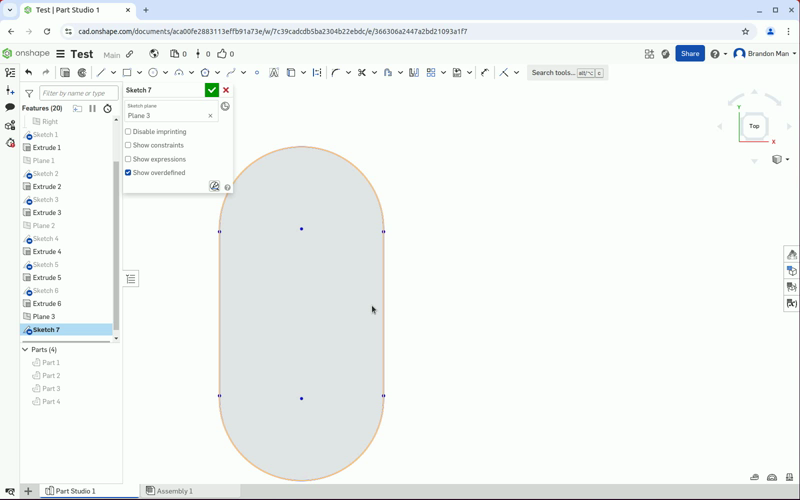
scroll(-6)
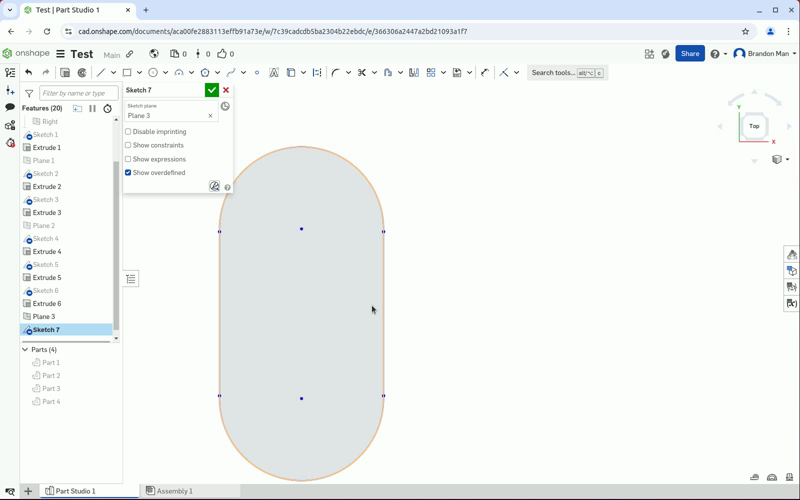
scroll(-6)
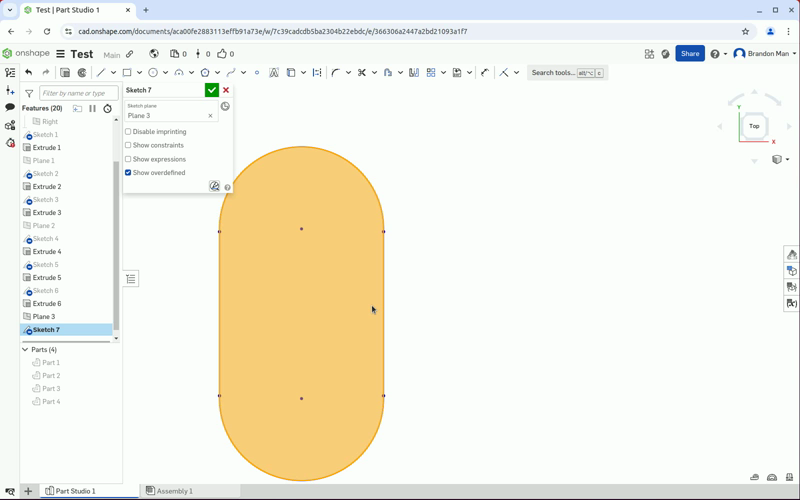
scroll(-6)
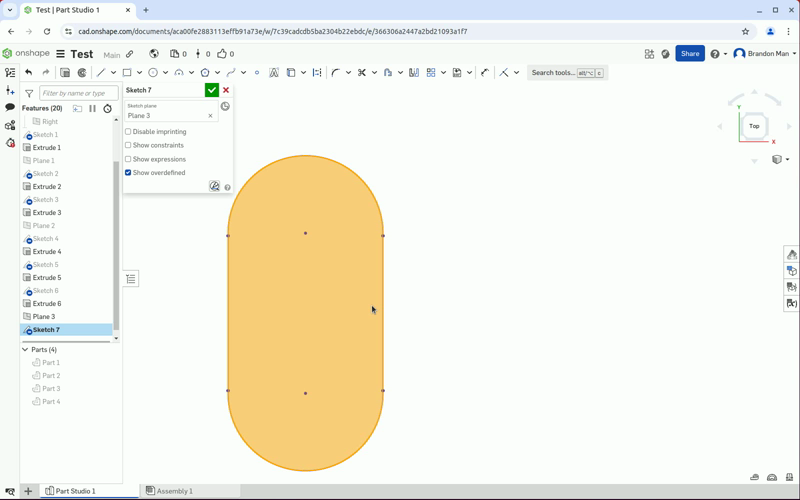
scroll(-6)
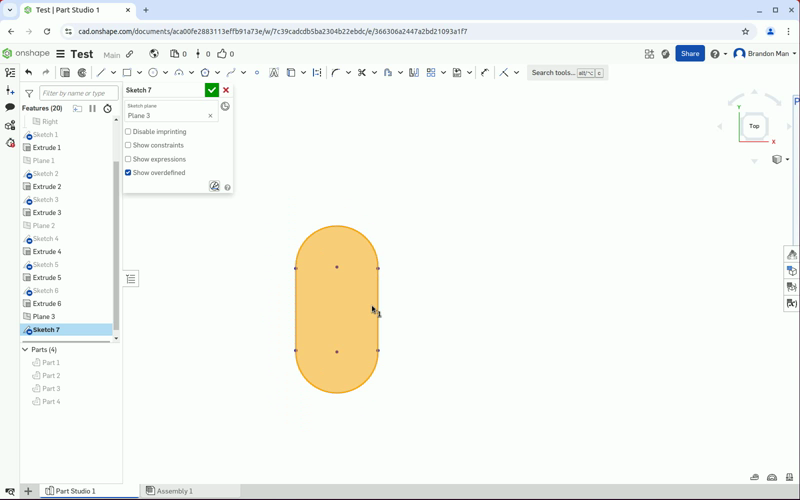
scroll(-6)
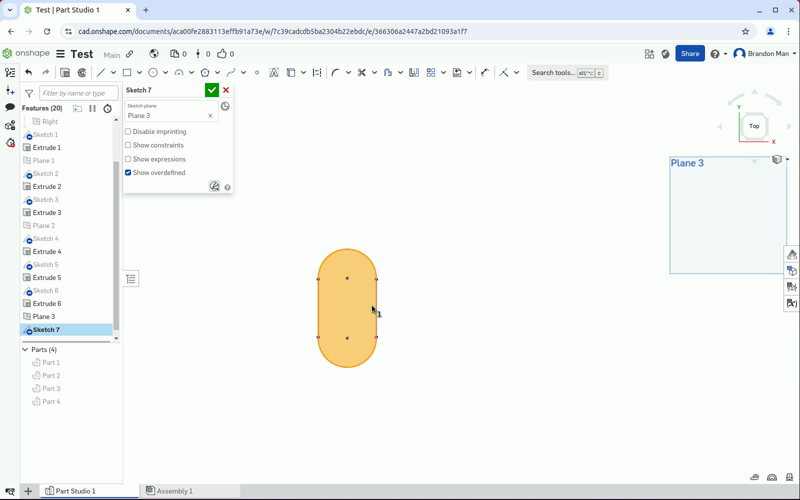
scroll(-6)
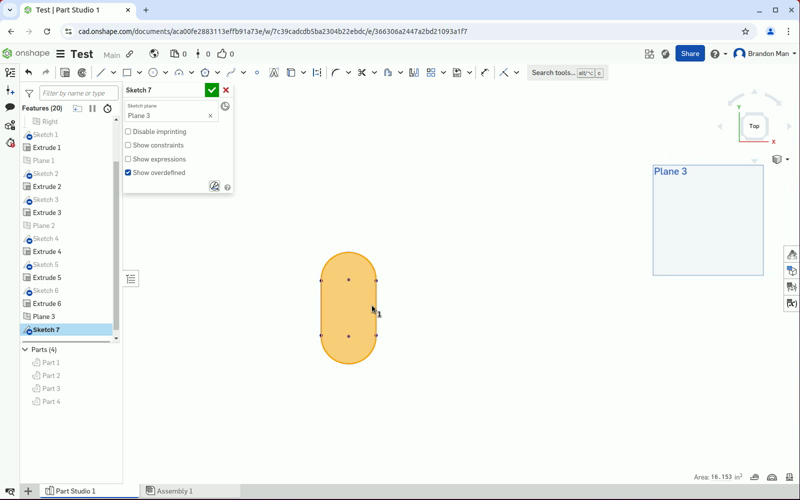
scroll(-6)
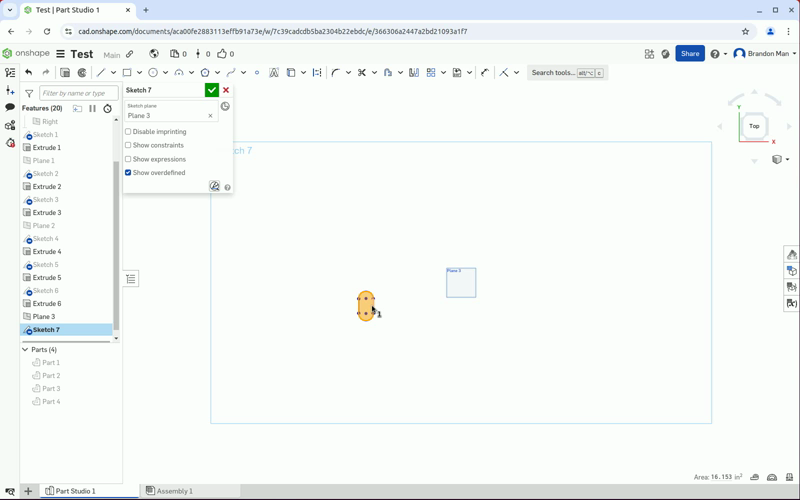
mouse_move(73, 352)
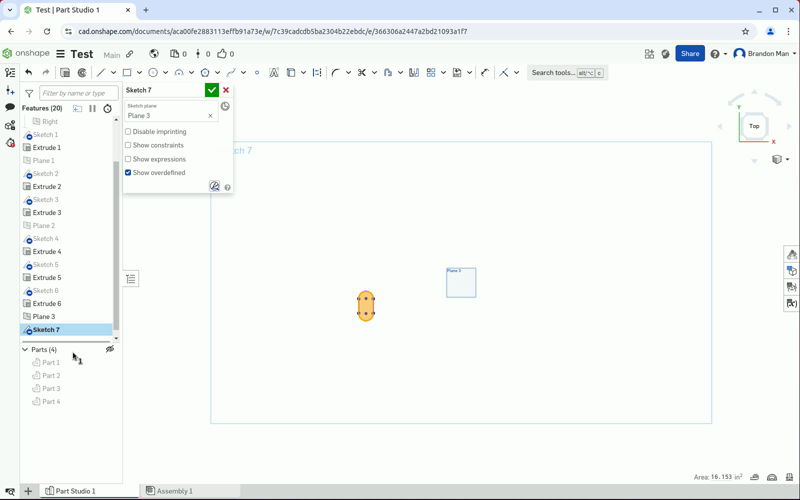
key(shift+y)
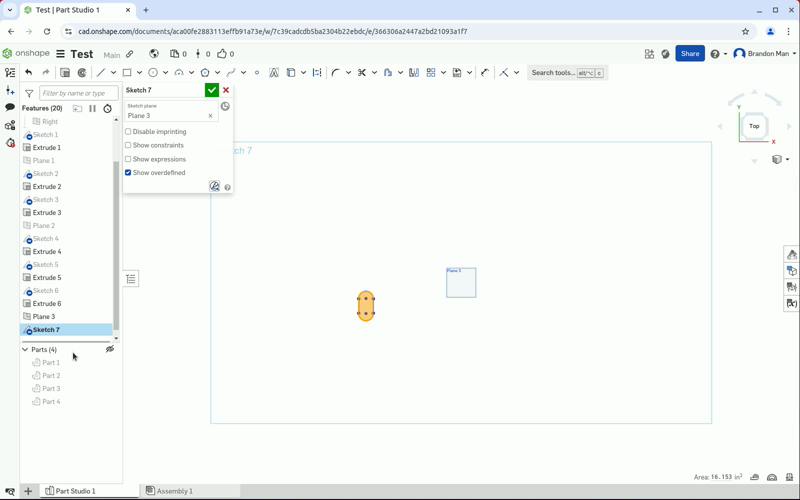
key(shift+e)
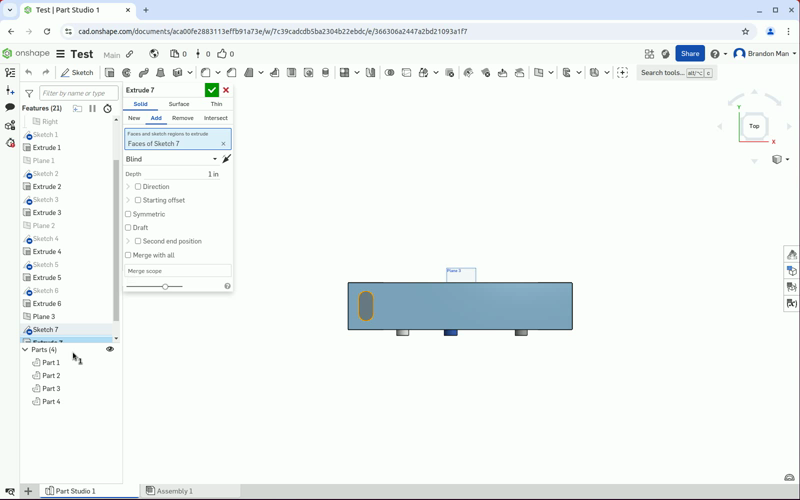
mouse_move(143, 106)
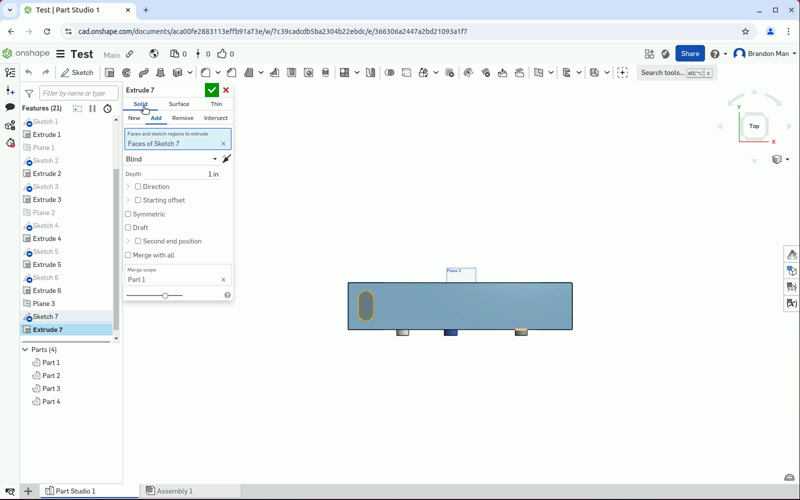
click(143, 106)
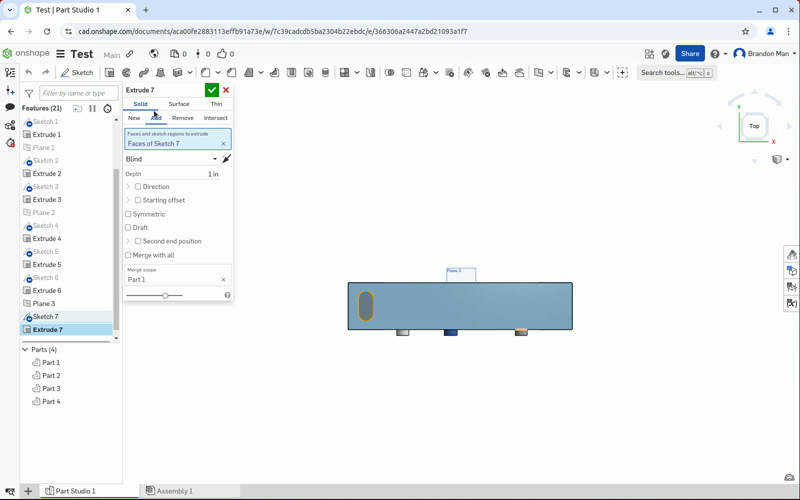
mouse_move(186, 120)
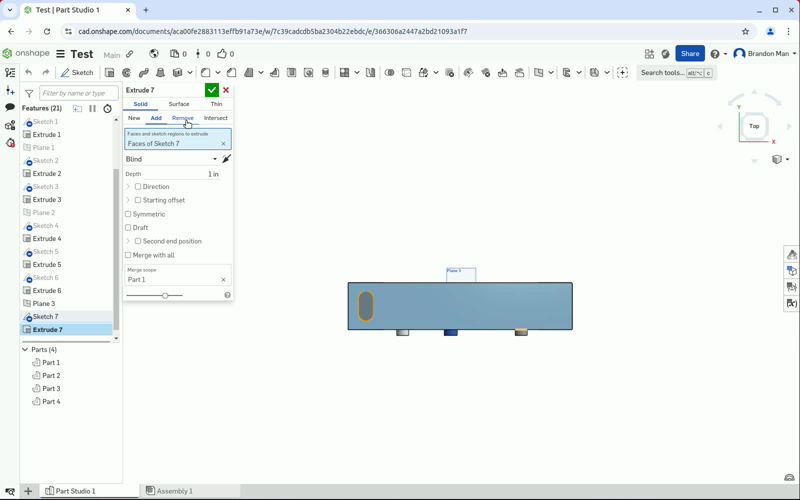
click(186, 120)
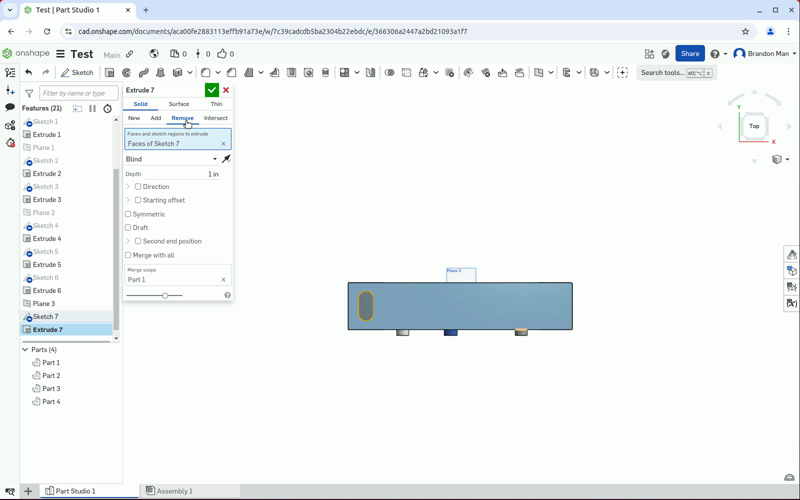
key(tab, 4)
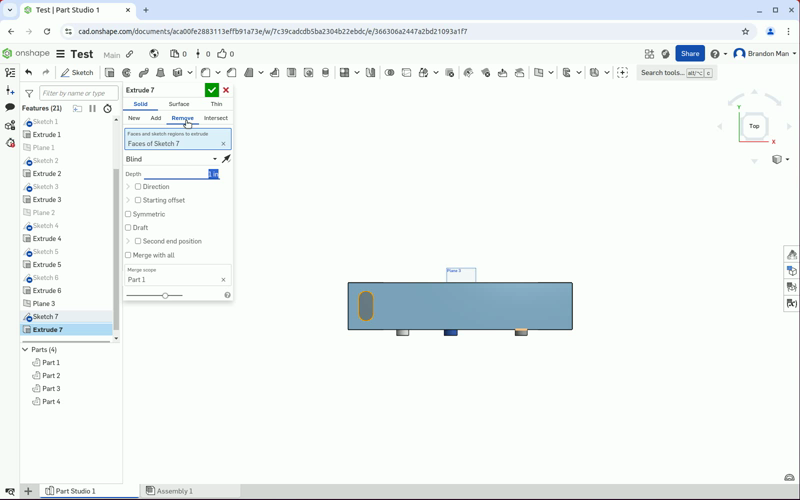
text(17.813)
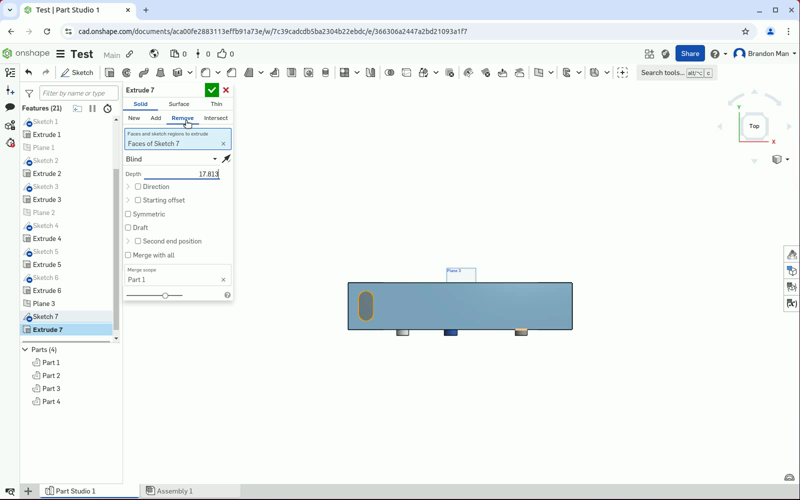
key(tab, 6)
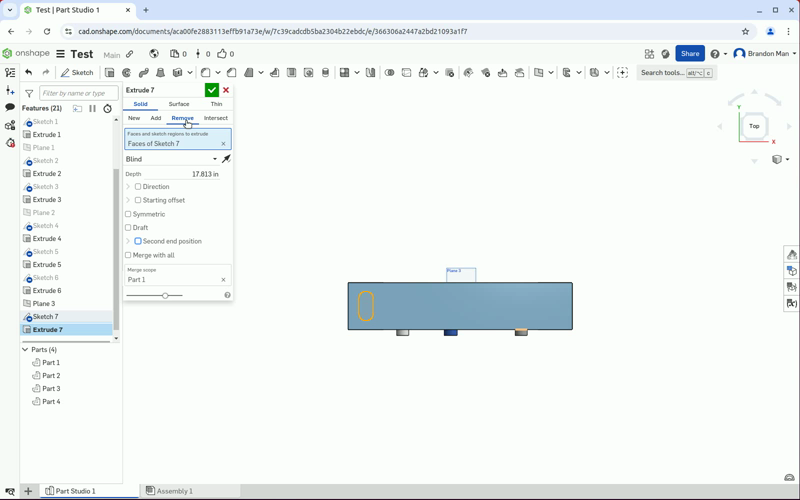
key(space)
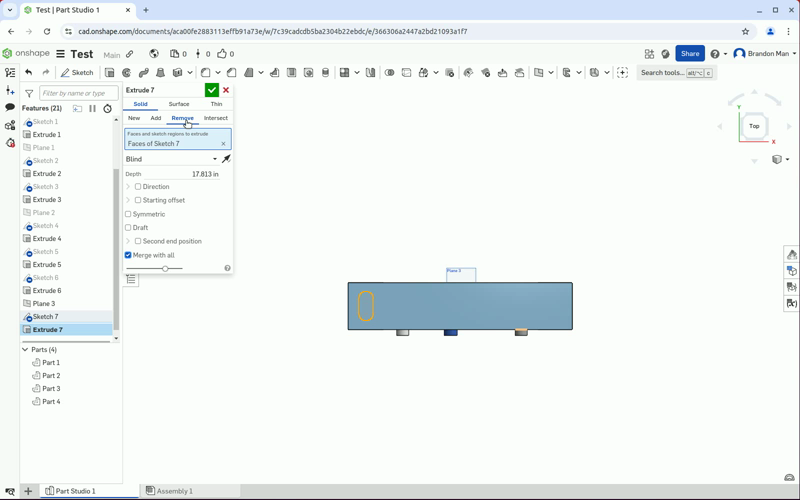
key(enter)
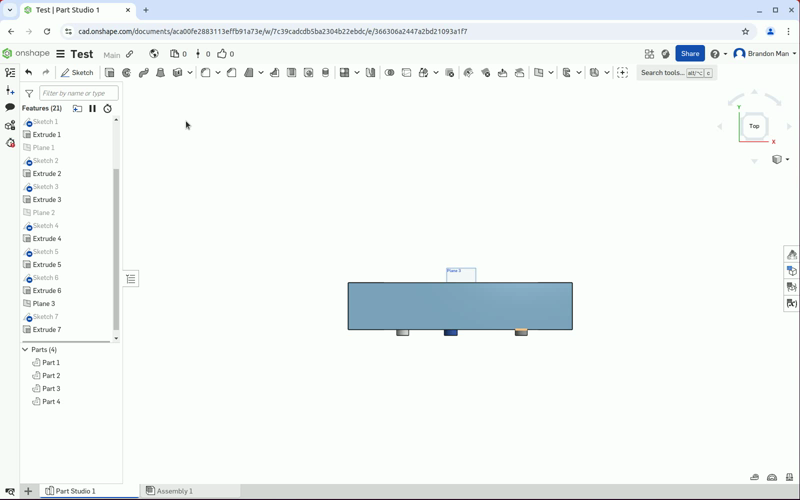
key(shift+h)
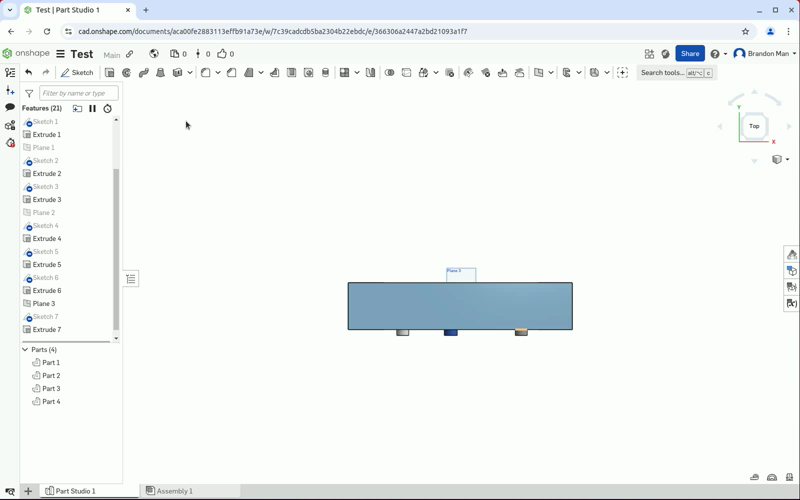
key(shift+h)
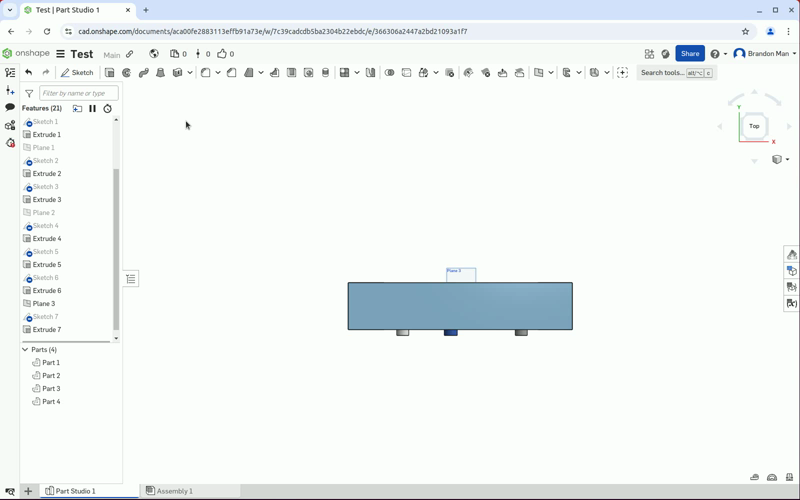
mouse_move(69, 124)
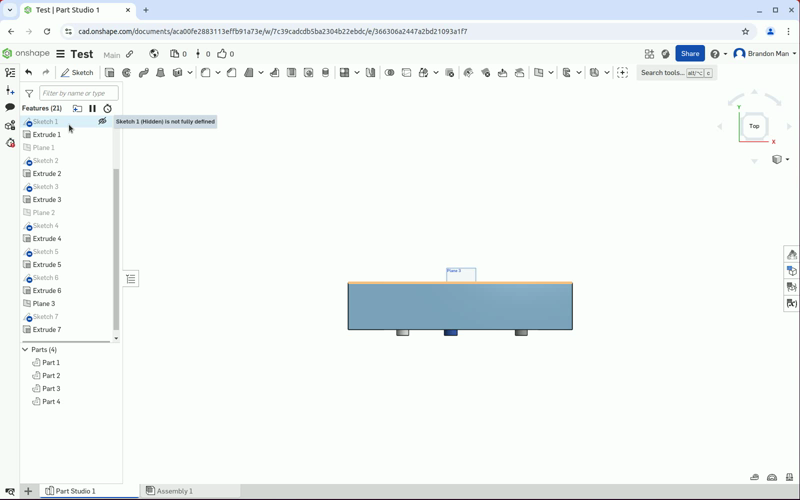
click(69, 124)
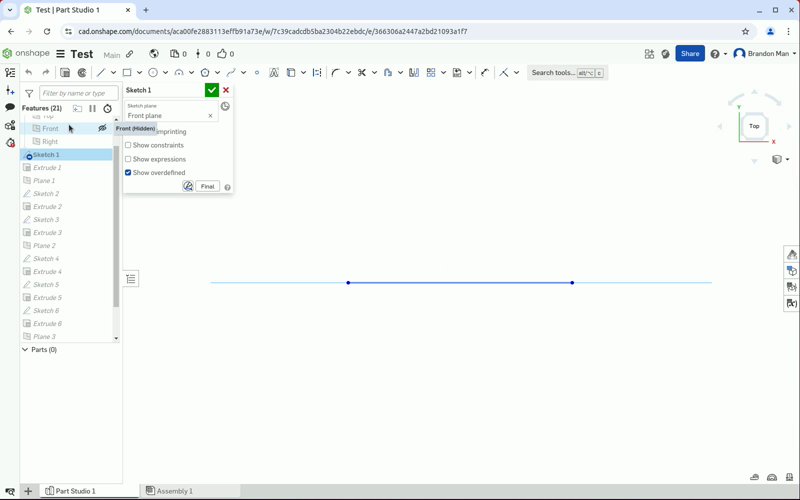
mouse_move(229, 92)
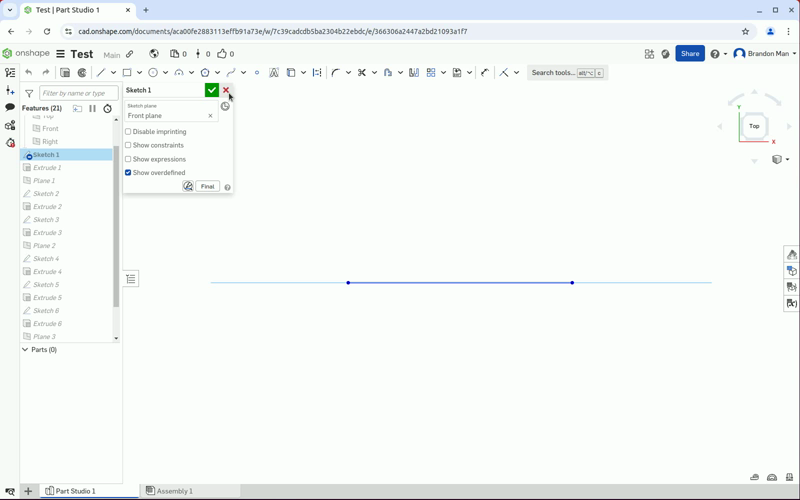
click(229, 92)
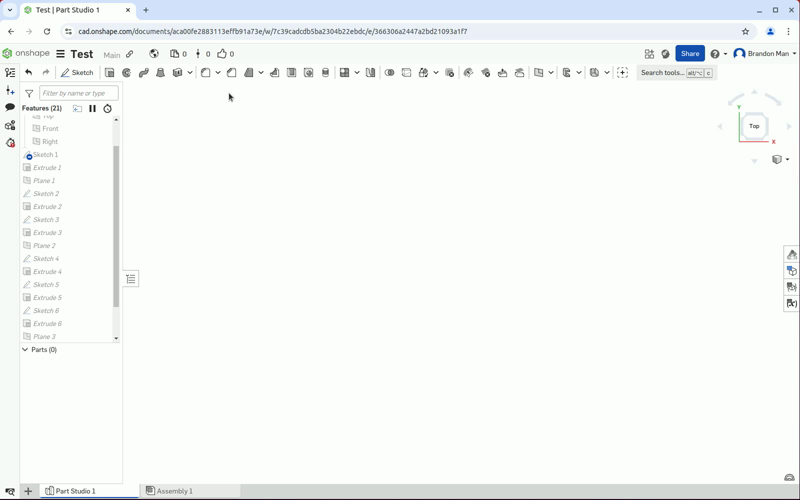
key(shift+s)
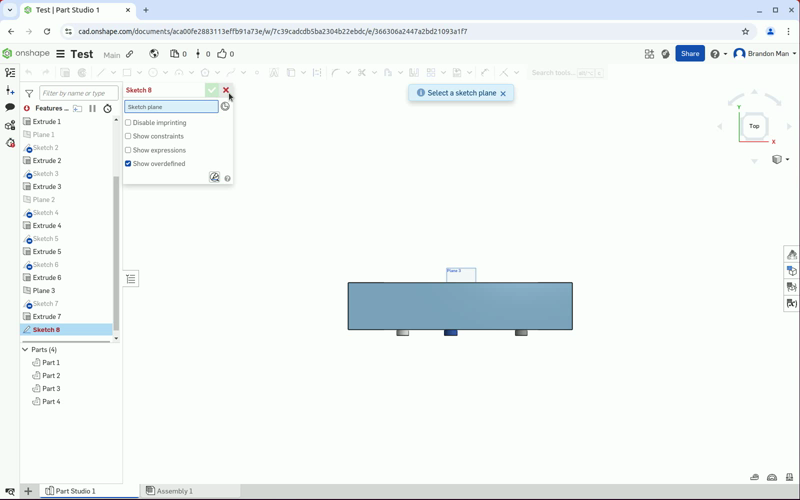
mouse_move(69, 293)
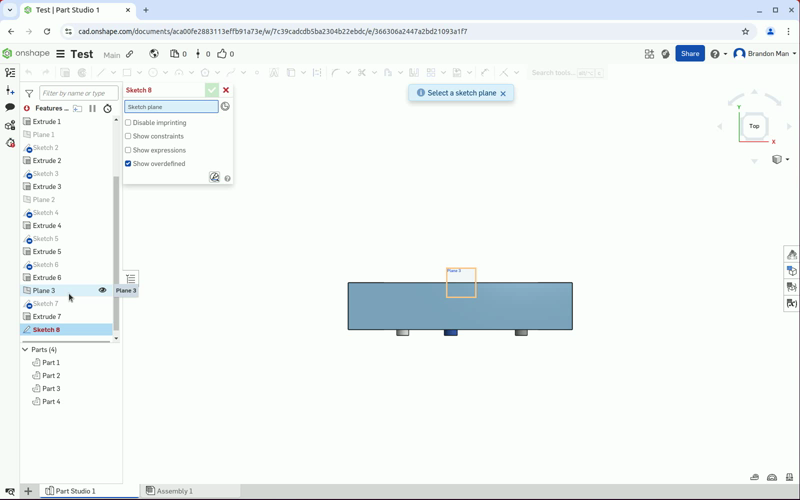
click(69, 293)
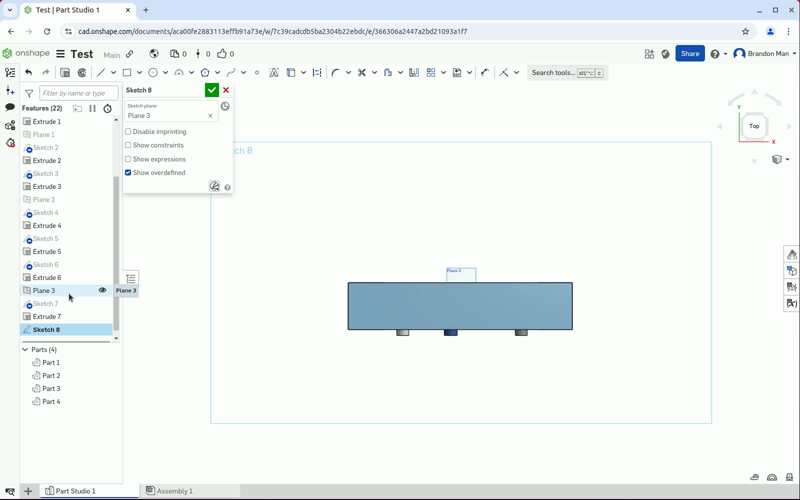
mouse_move(73, 352)
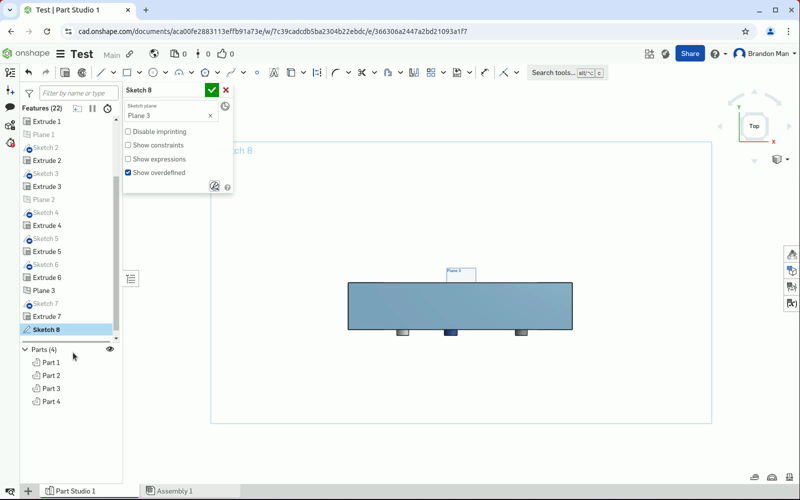
key(y)
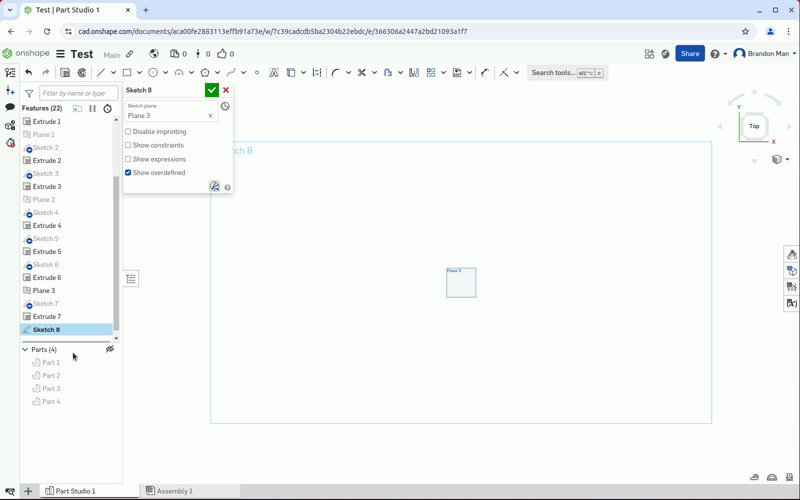
key(a)
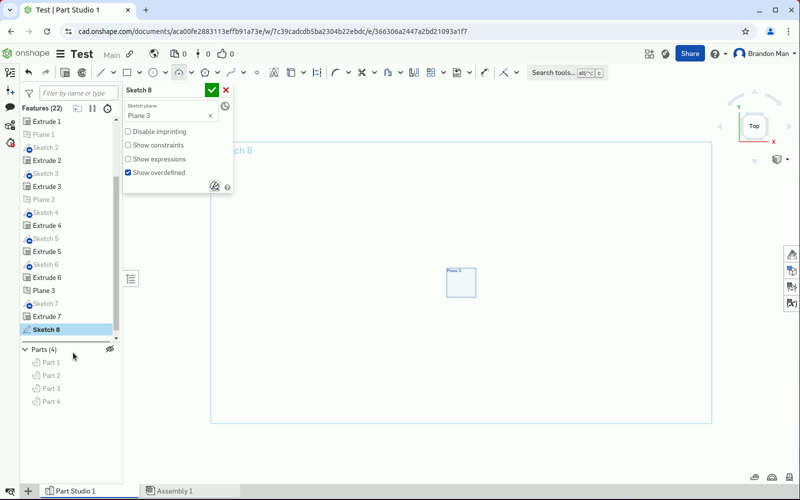
key_down(shift)
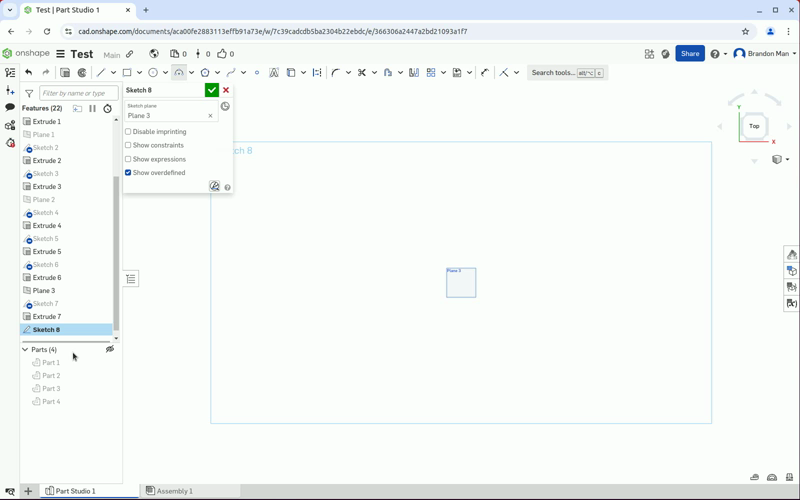
mouse_move(548, 313)
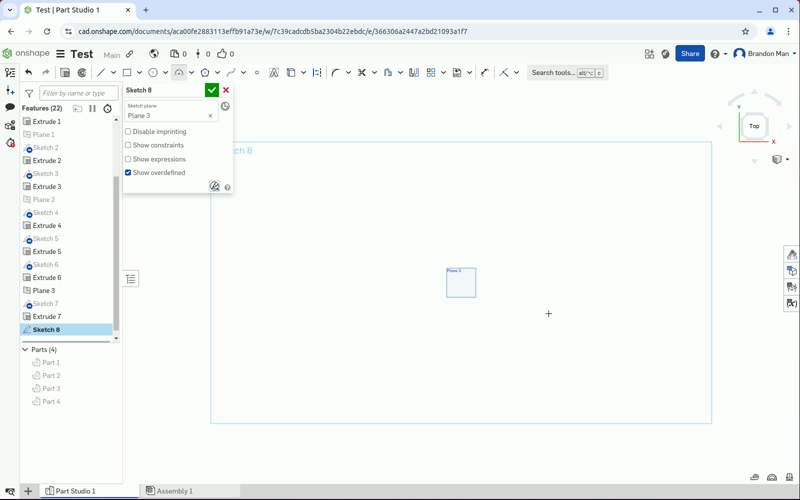
click(548, 313)
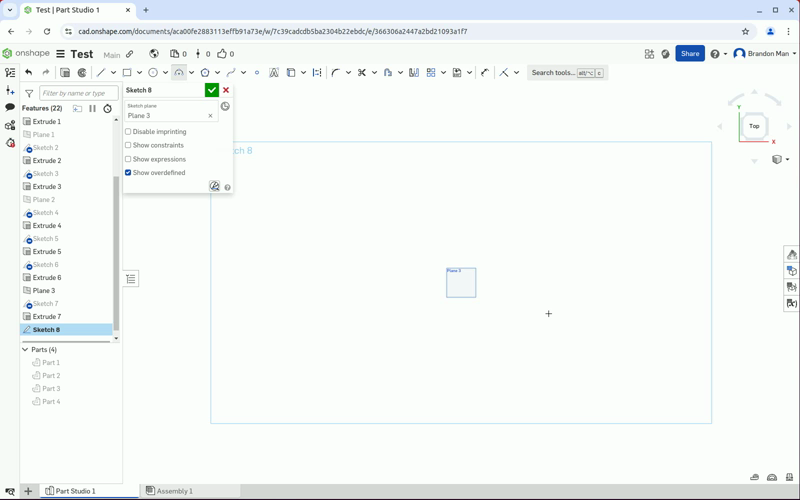
key_up(shift)
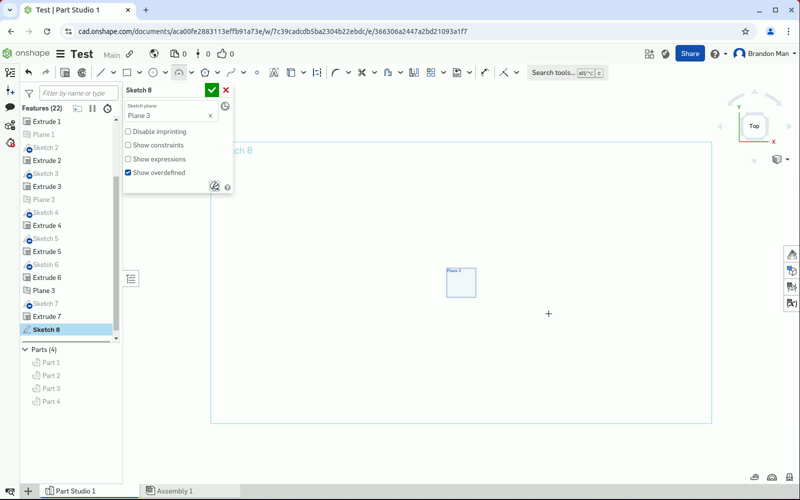
key_down(shift)
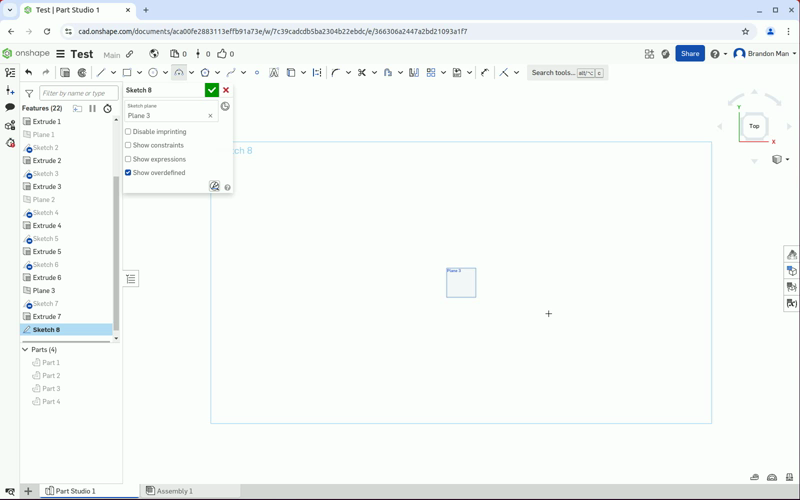
mouse_move(563, 313)
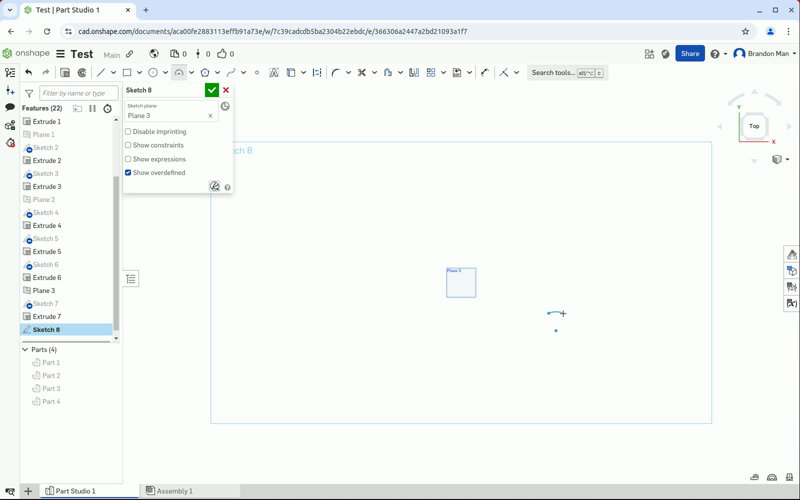
click(563, 313)
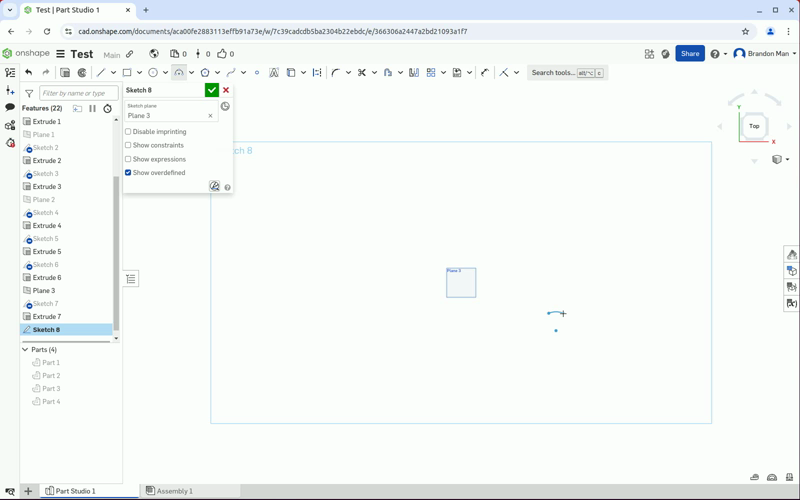
mouse_move(555, 320)
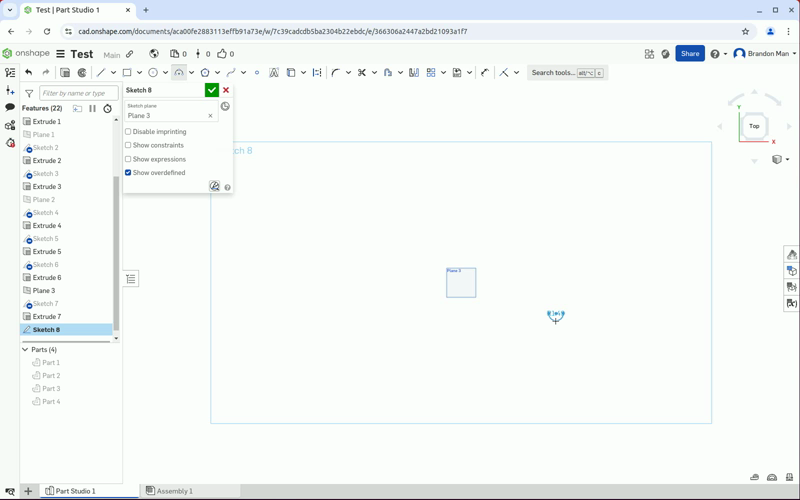
click(555, 320)
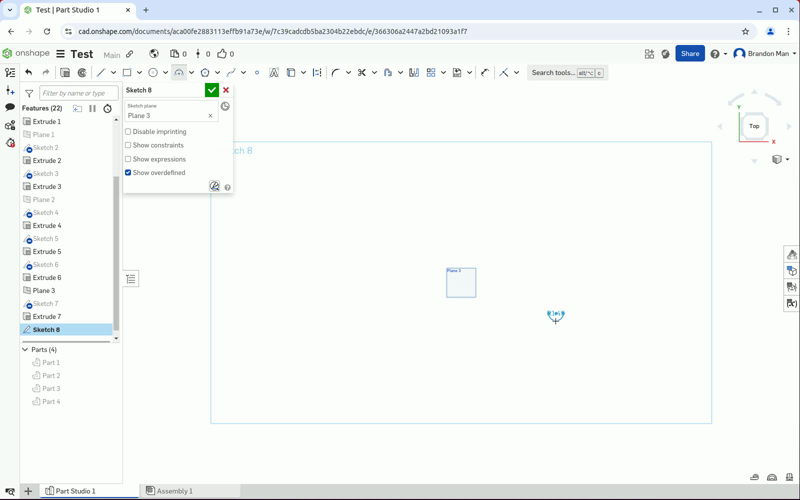
key_up(shift)
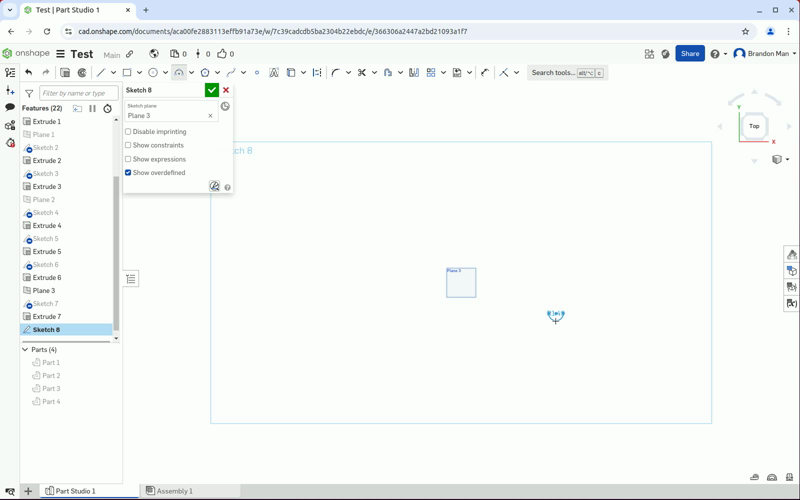
key(esc)
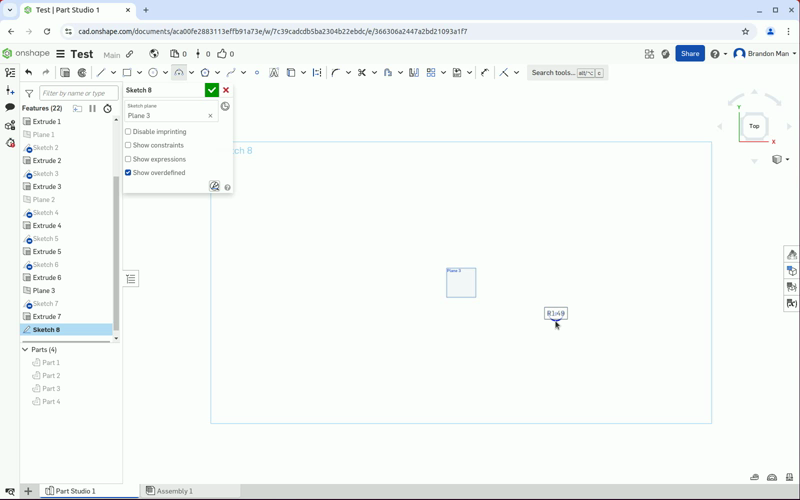
key(l)
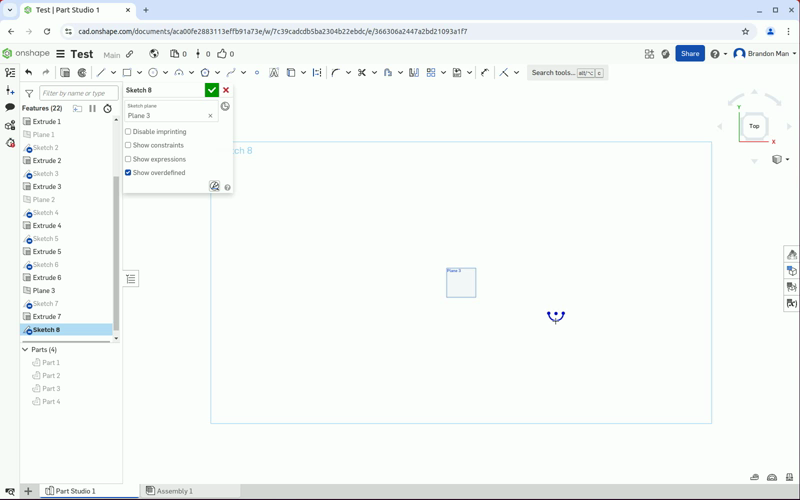
mouse_move(563, 313)
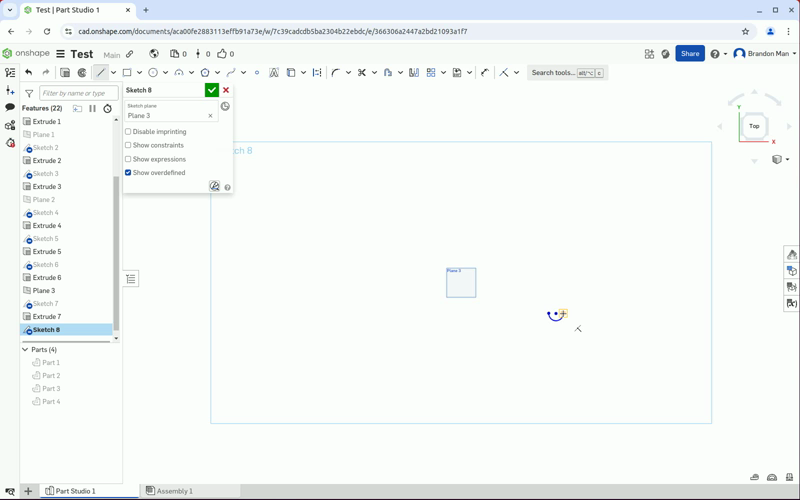
click(563, 313)
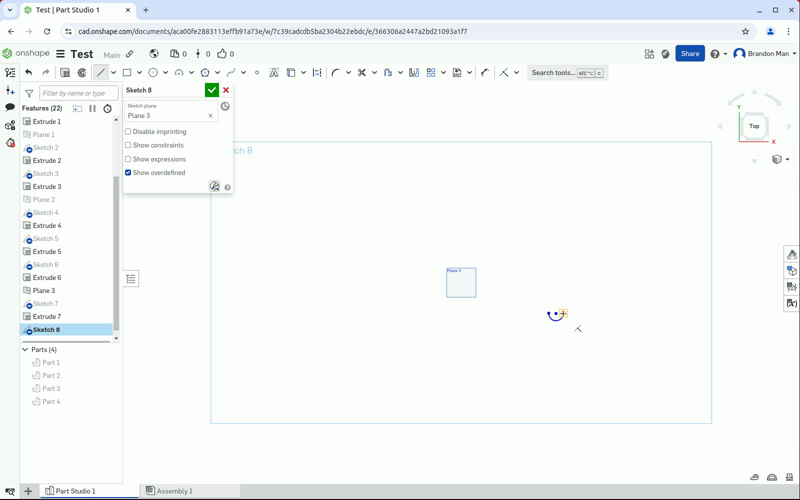
key_down(shift)
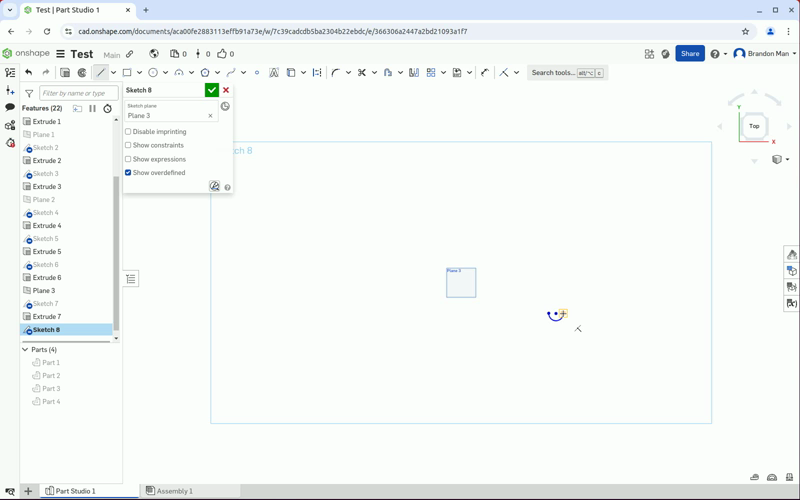
mouse_move(589, 313)
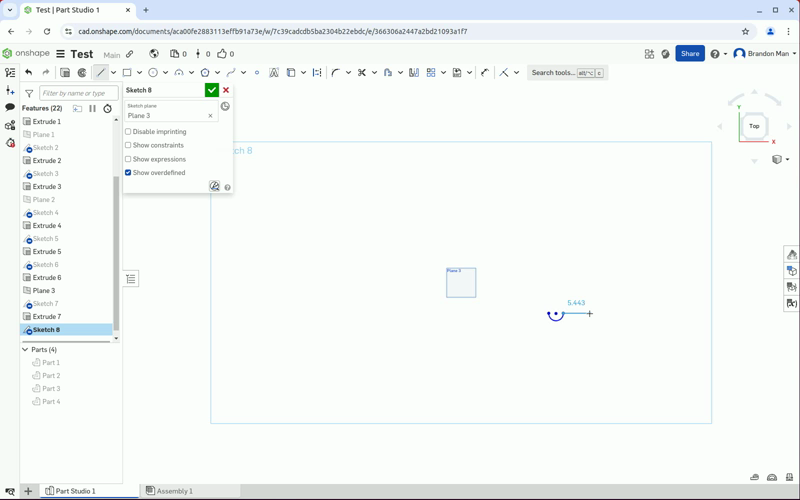
mouse_move(563, 298)
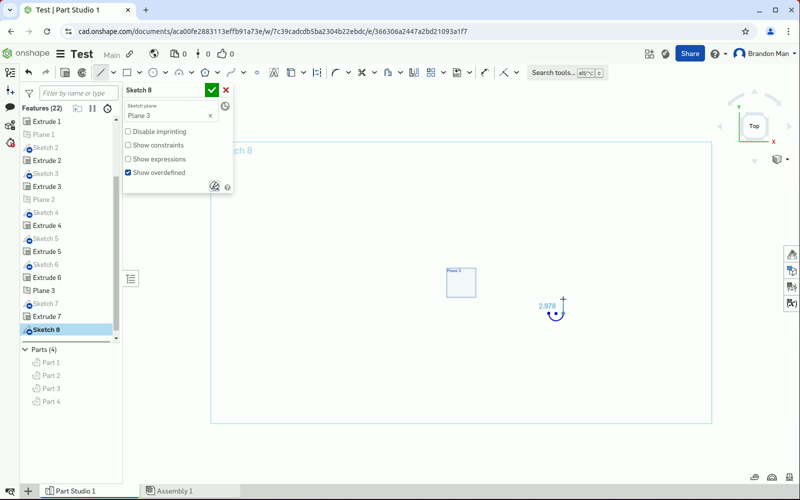
click(563, 298)
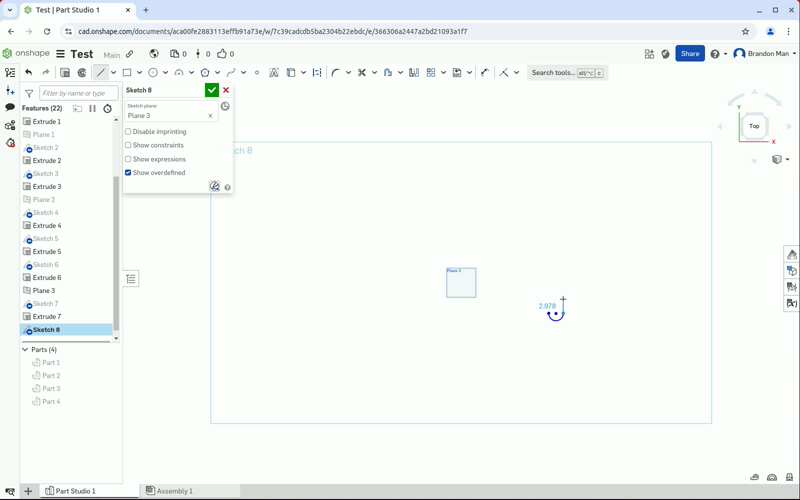
key_up(shift)
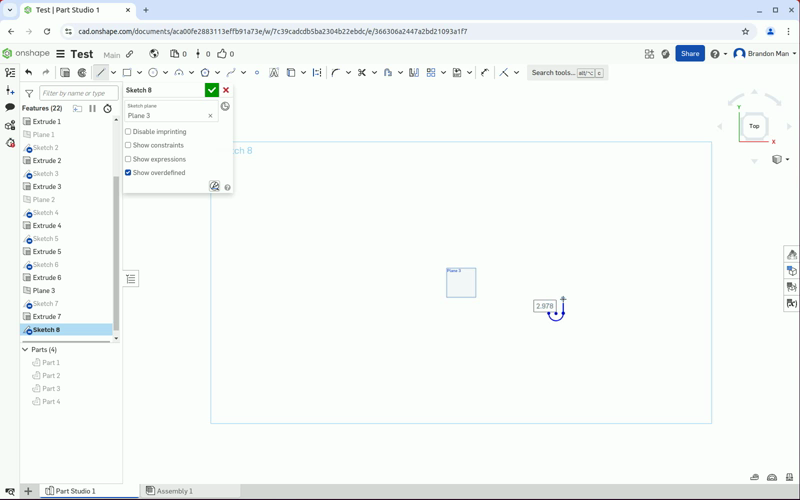
key(esc)
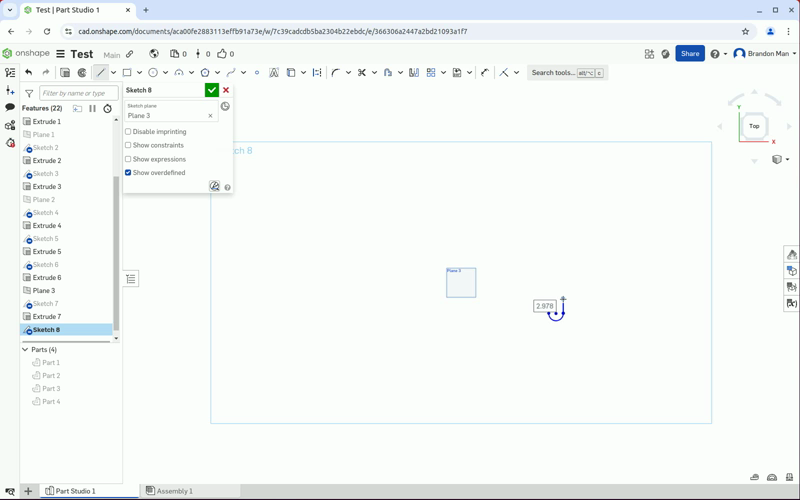
key(a)
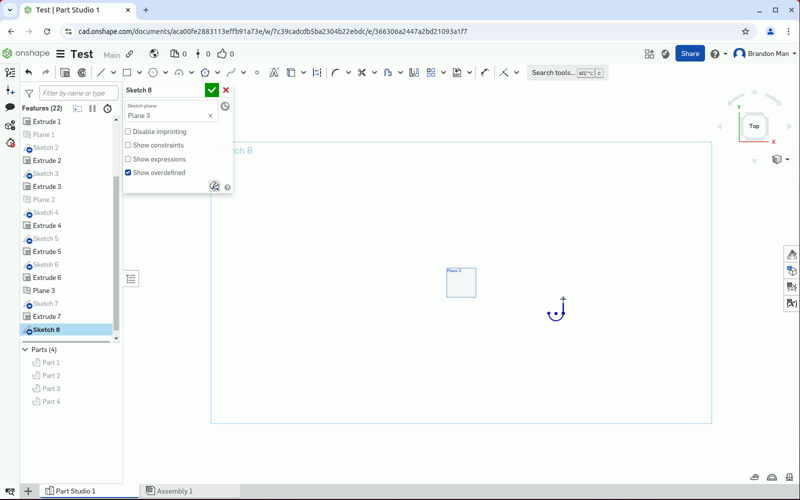
mouse_move(563, 298)
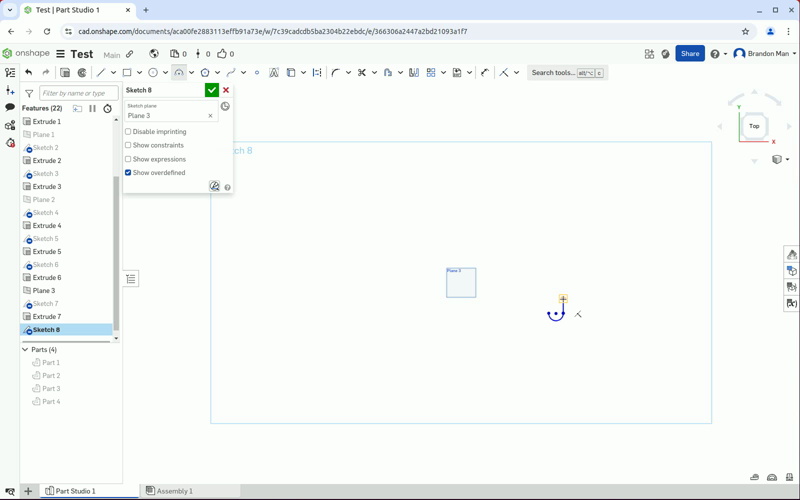
click(563, 298)
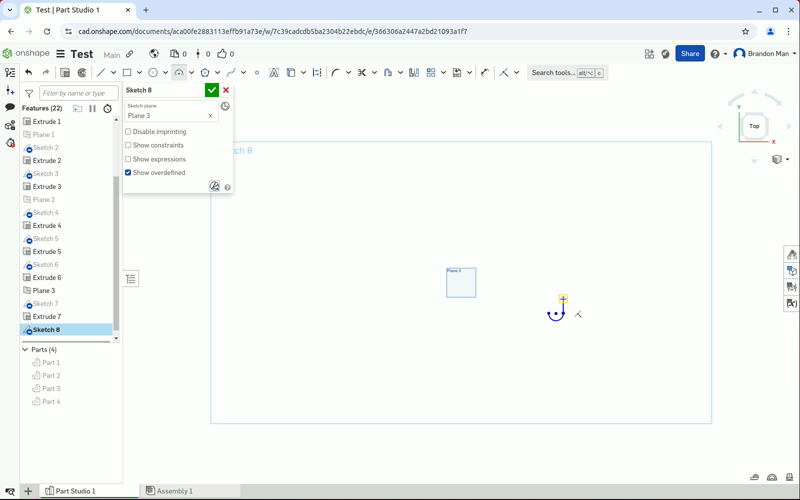
key_down(shift)
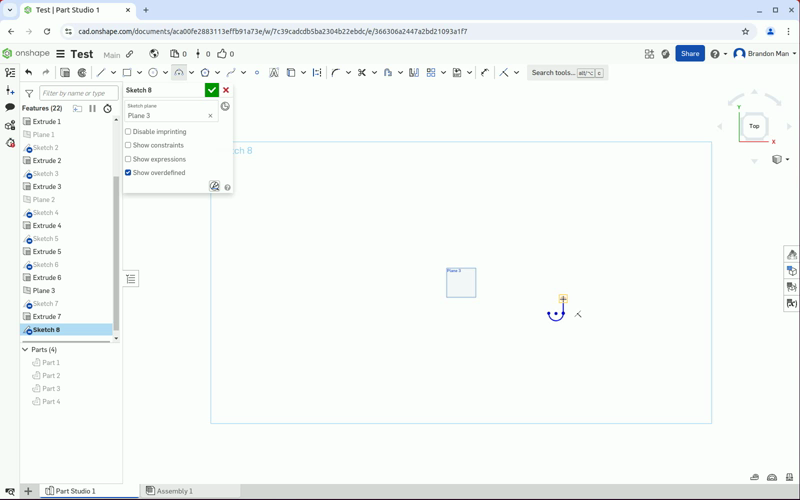
mouse_move(548, 298)
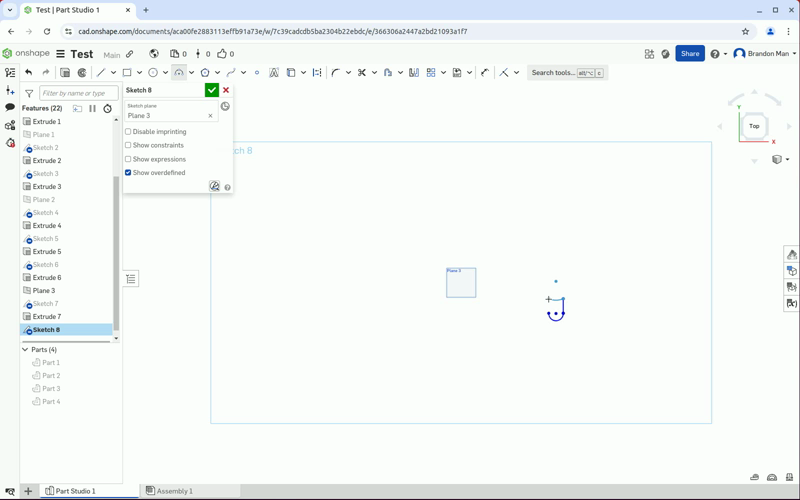
click(548, 298)
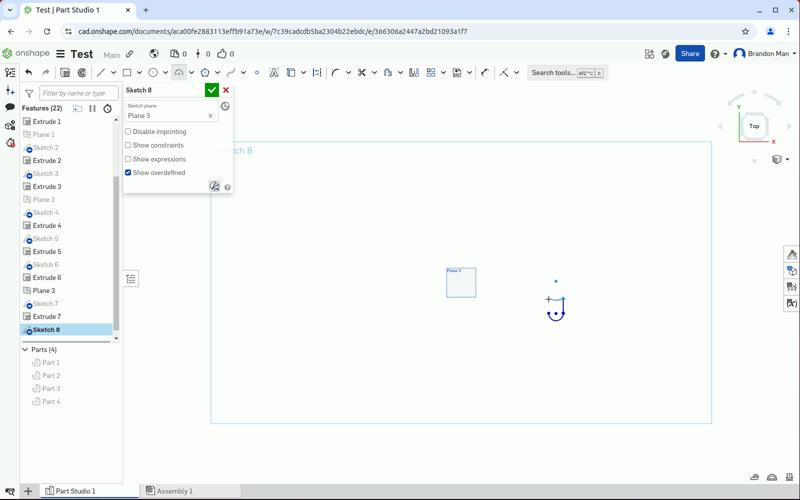
mouse_move(555, 291)
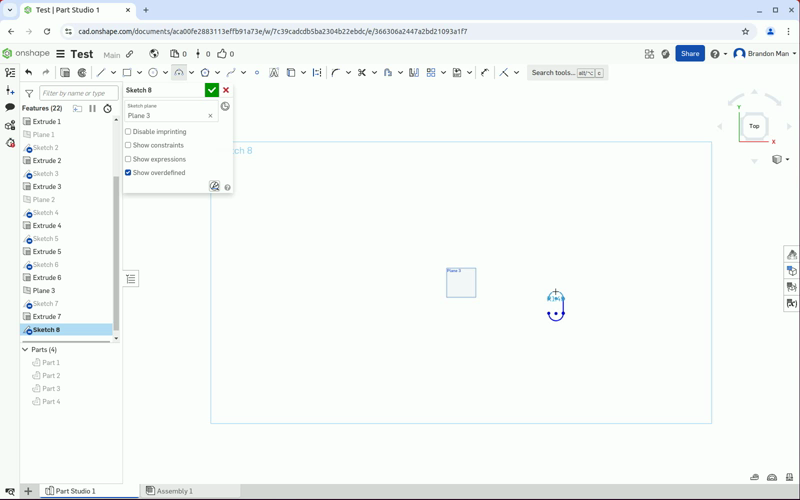
click(555, 291)
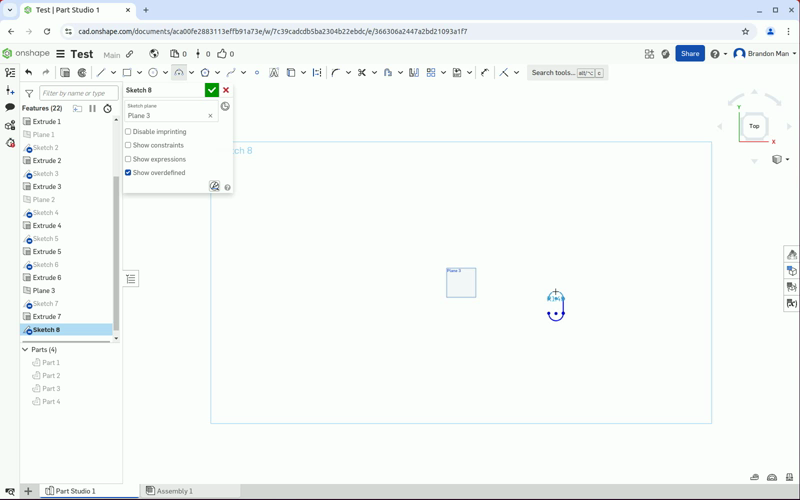
key_up(shift)
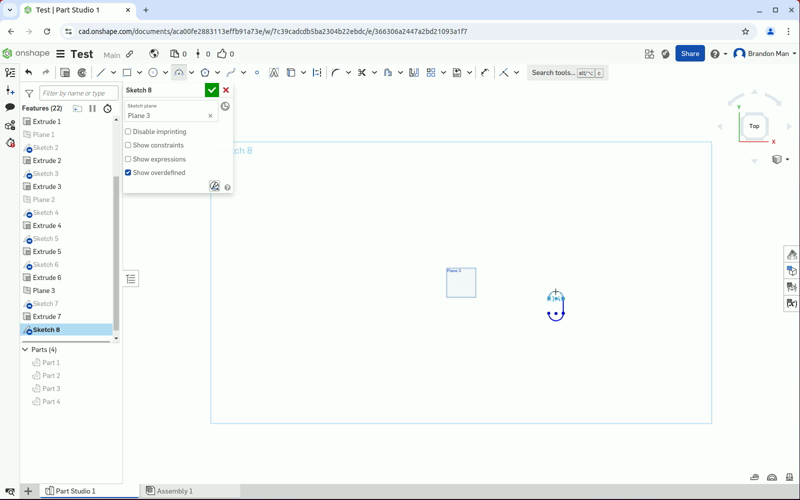
key(esc)
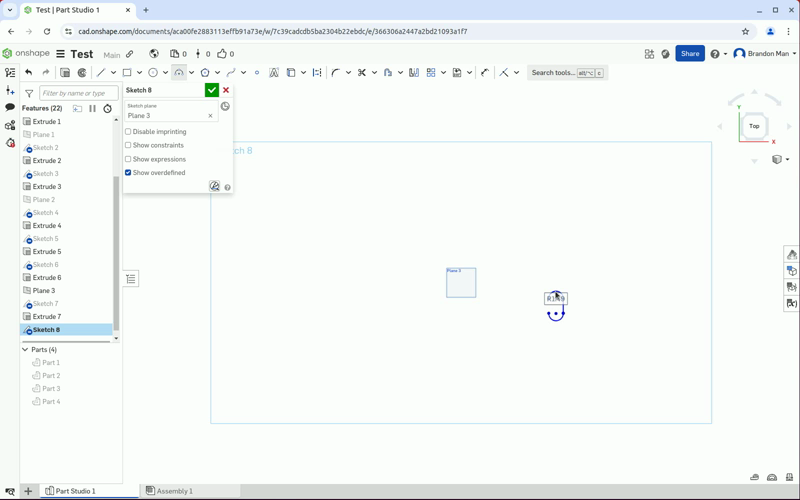
key(l)
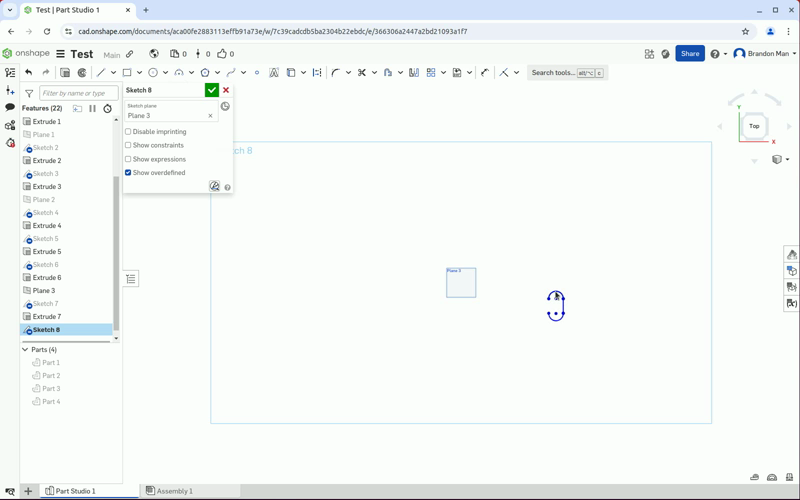
mouse_move(548, 298)
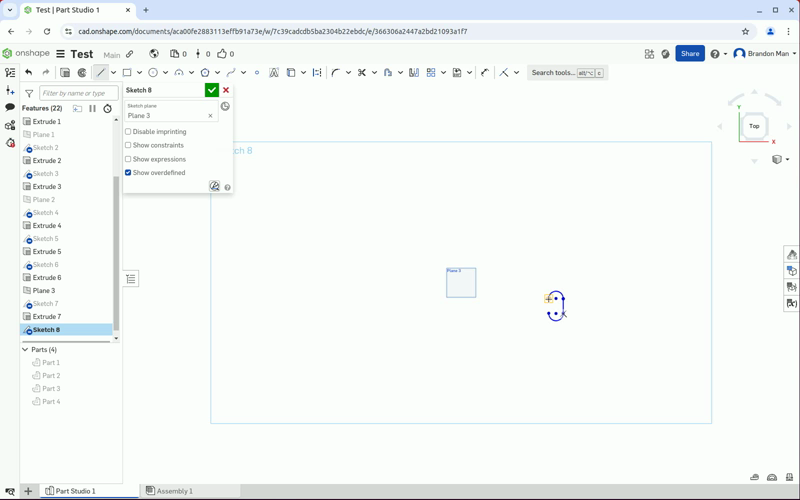
click(548, 298)
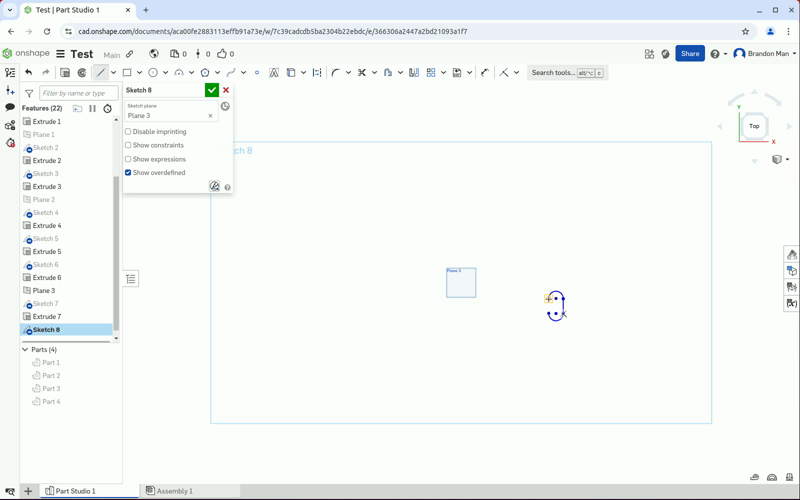
mouse_move(578, 298)
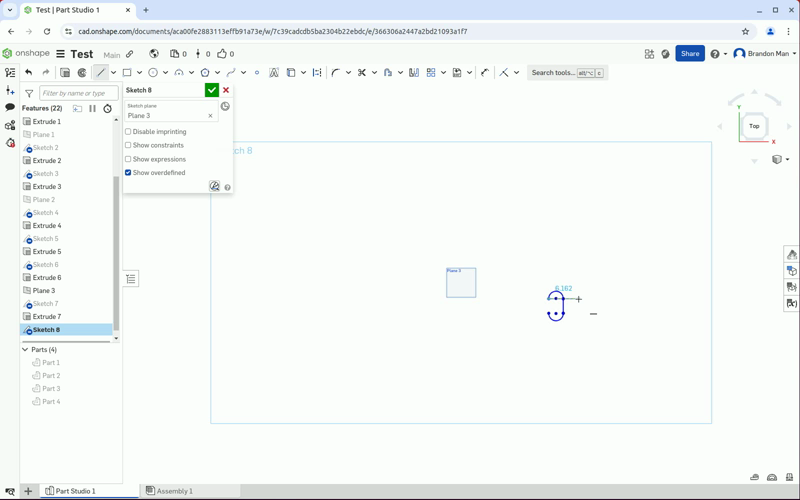
key_down(shift)
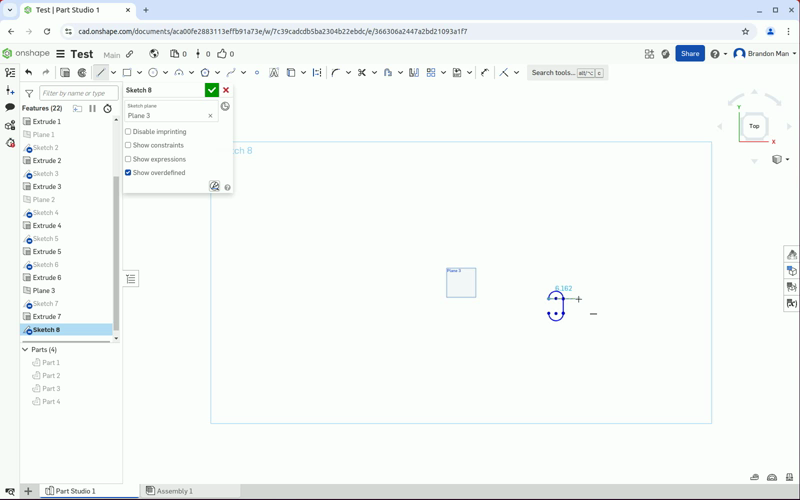
mouse_move(548, 313)
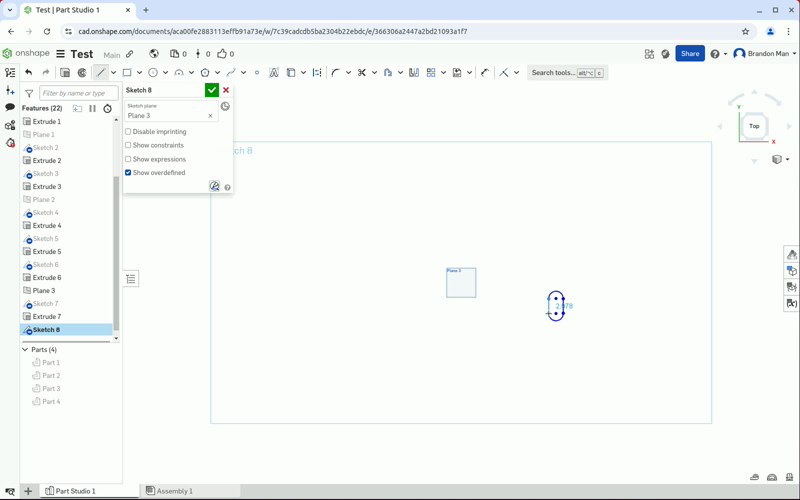
key_up(shift)
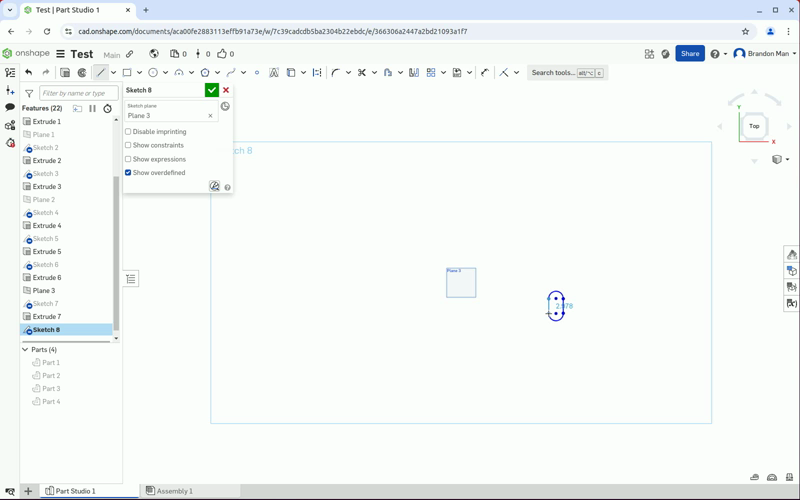
click(548, 313)
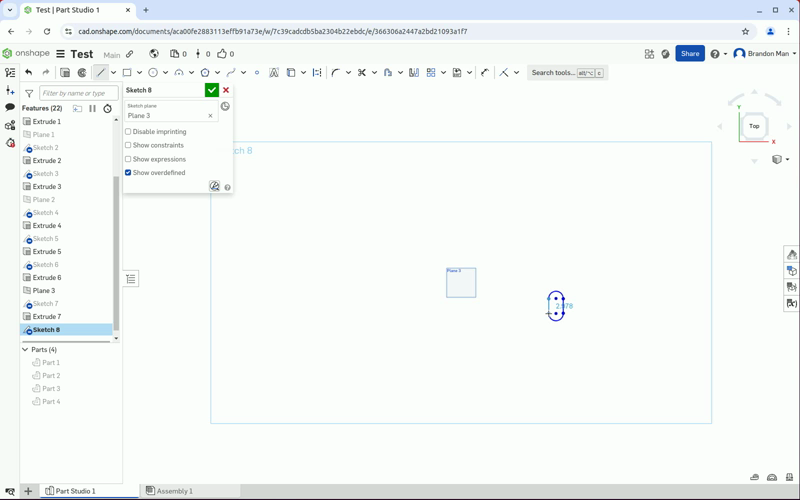
key(esc)
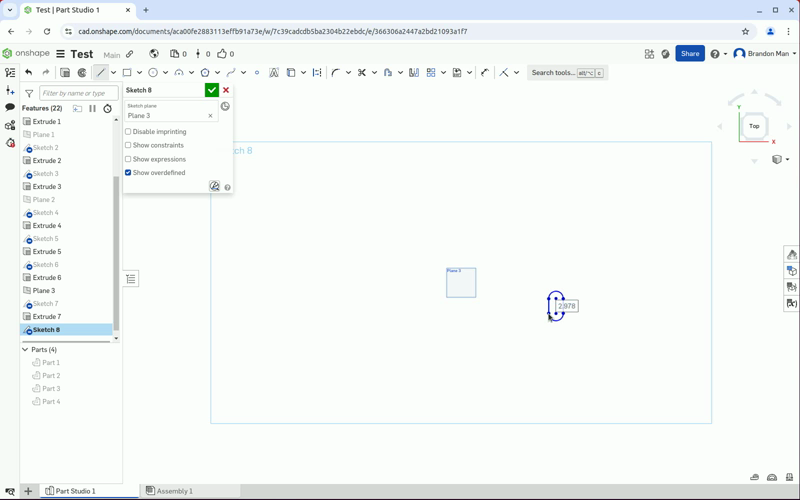
mouse_move(558, 314)
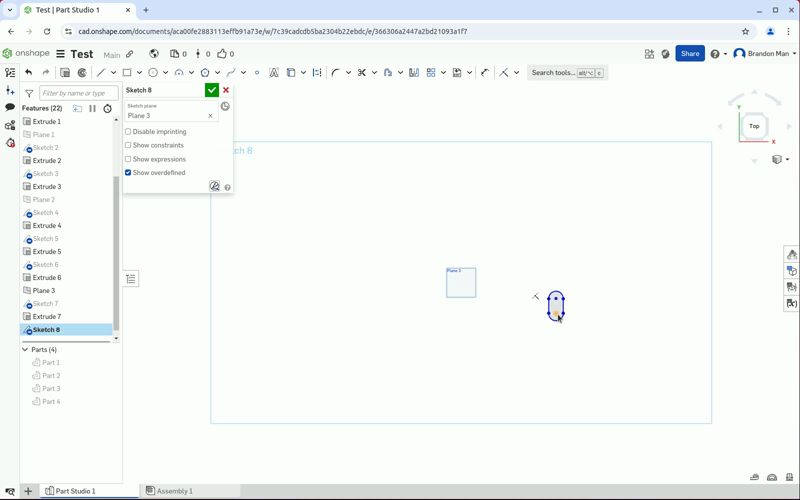
scroll(6)
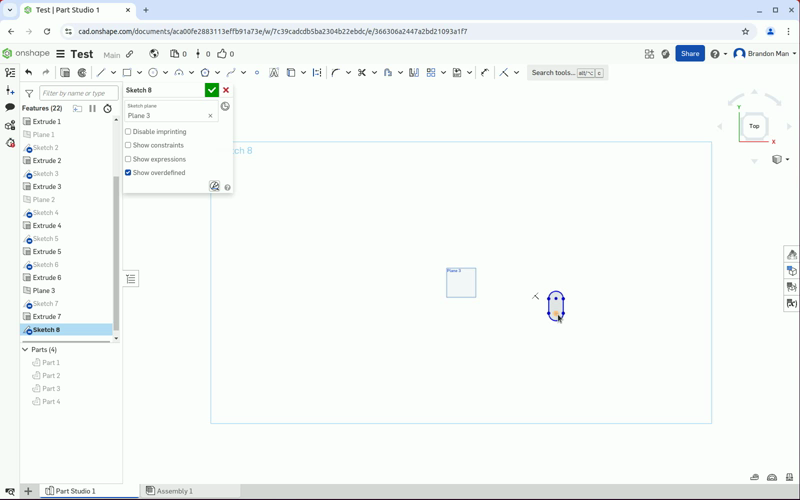
scroll(6)
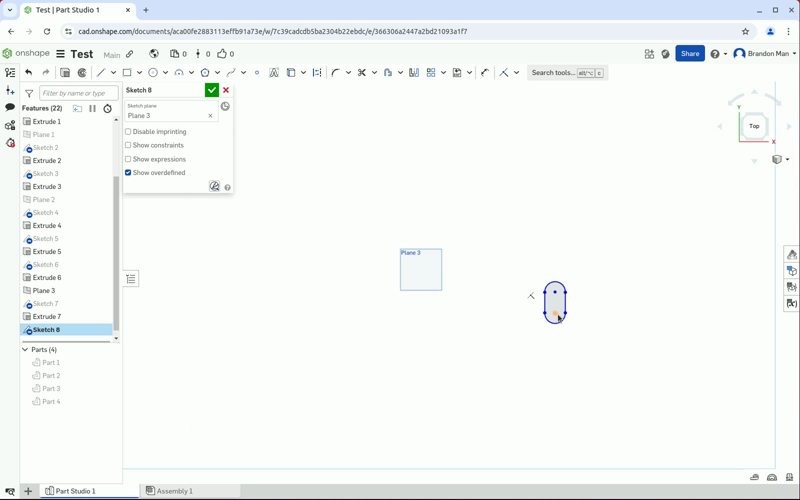
scroll(6)
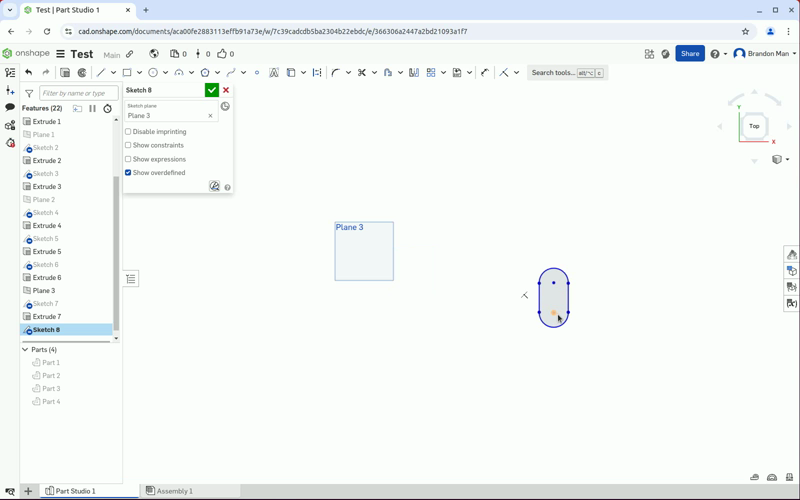
scroll(6)
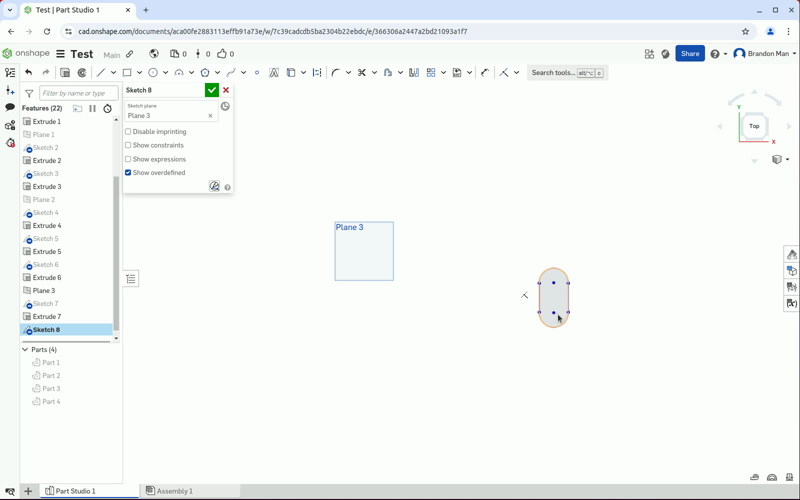
scroll(6)
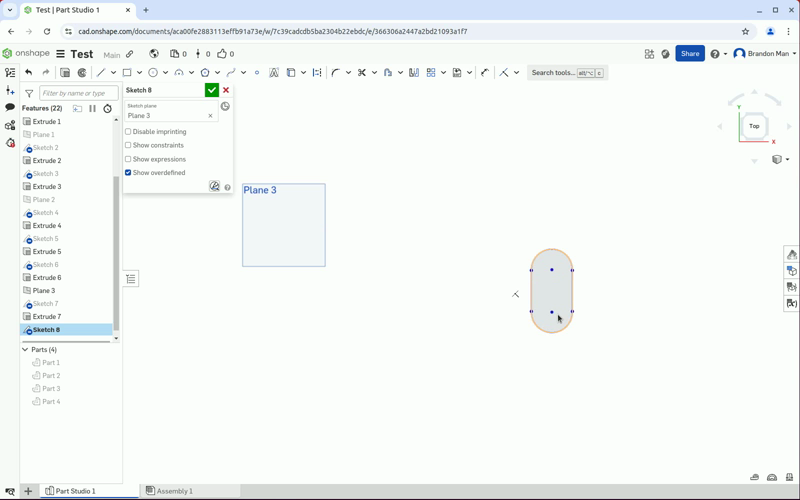
scroll(6)
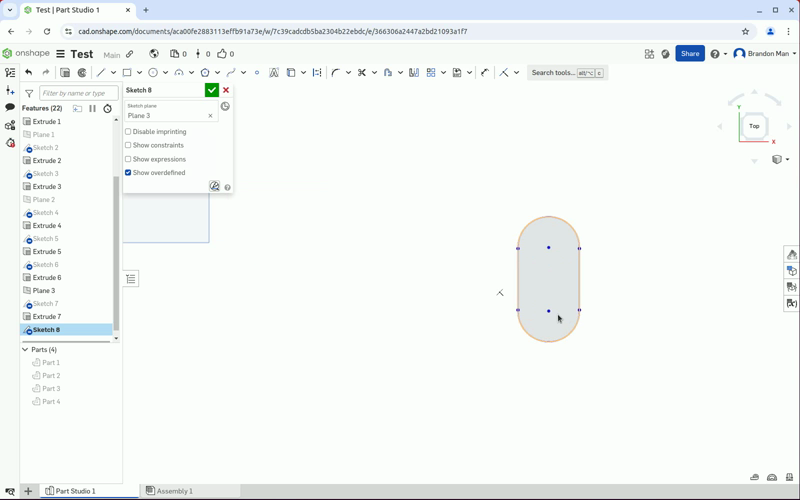
scroll(6)
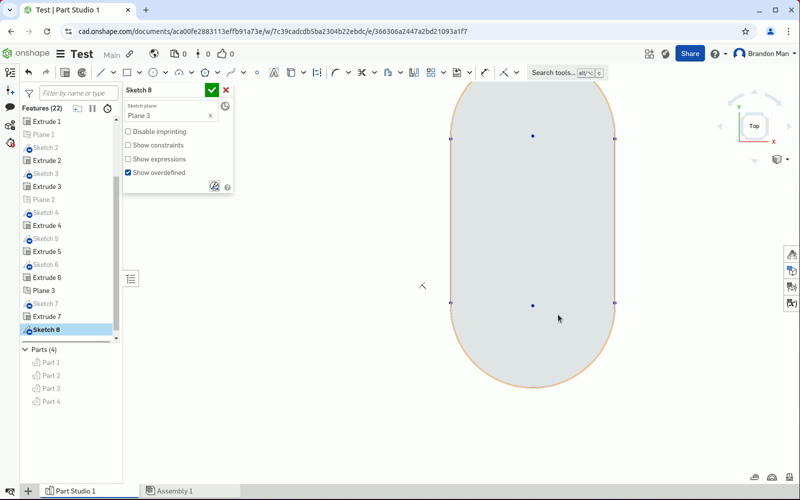
click(558, 314)
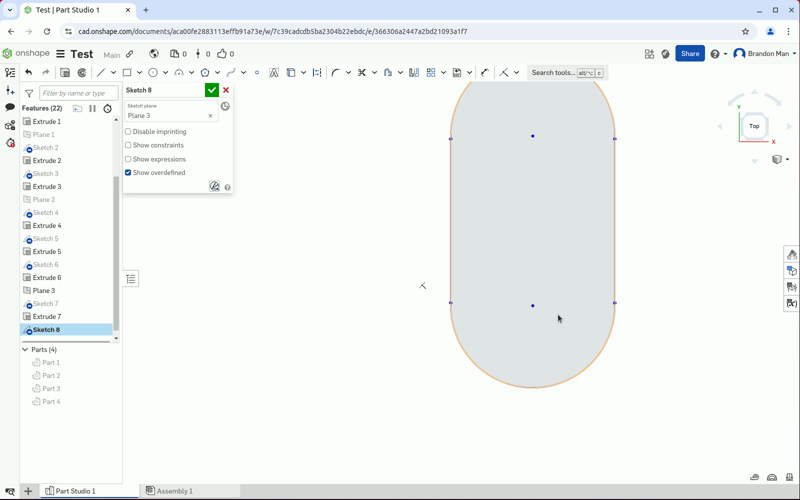
scroll(-6)
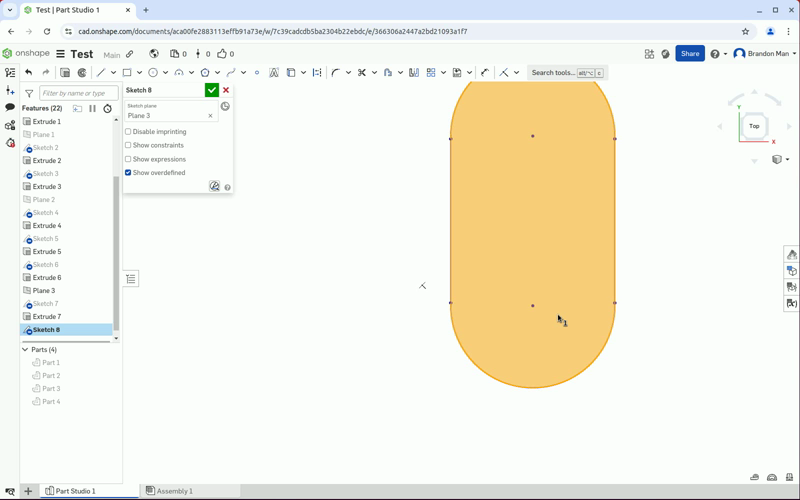
scroll(-6)
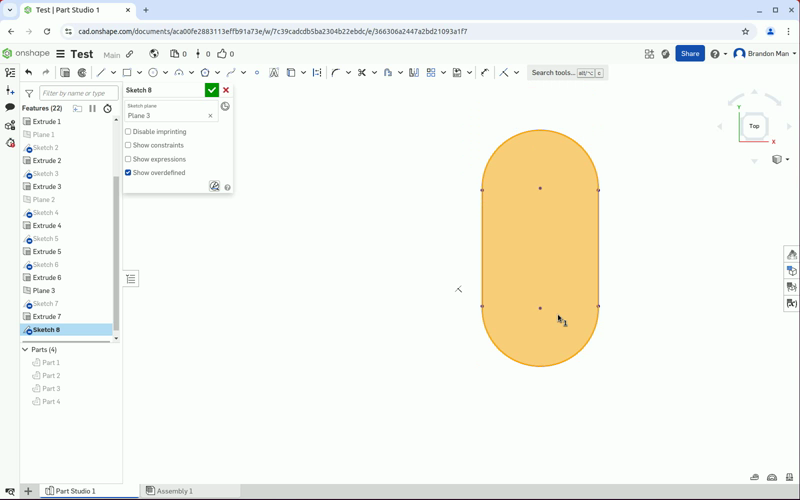
scroll(-6)
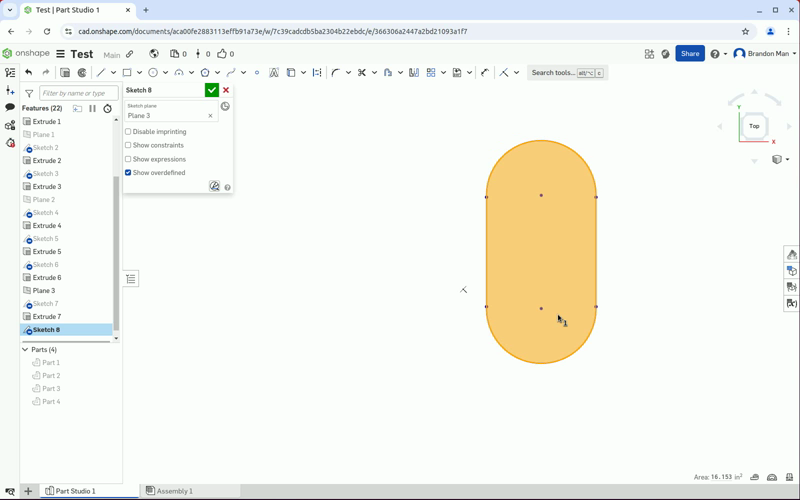
scroll(-6)
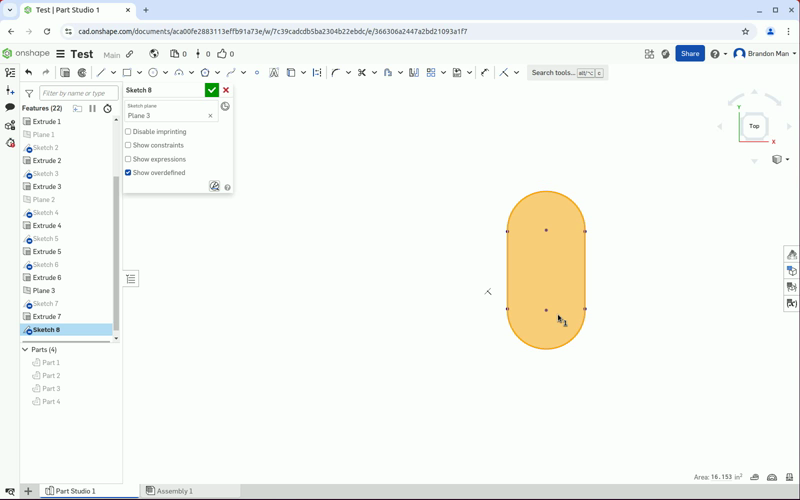
scroll(-6)
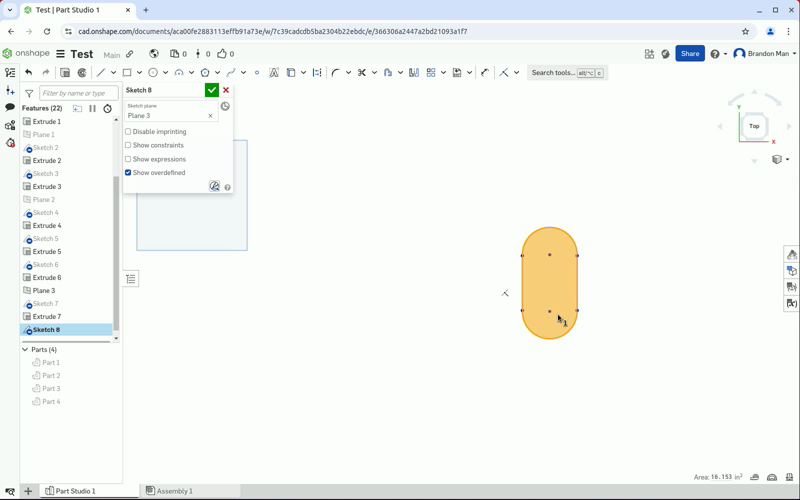
scroll(-6)
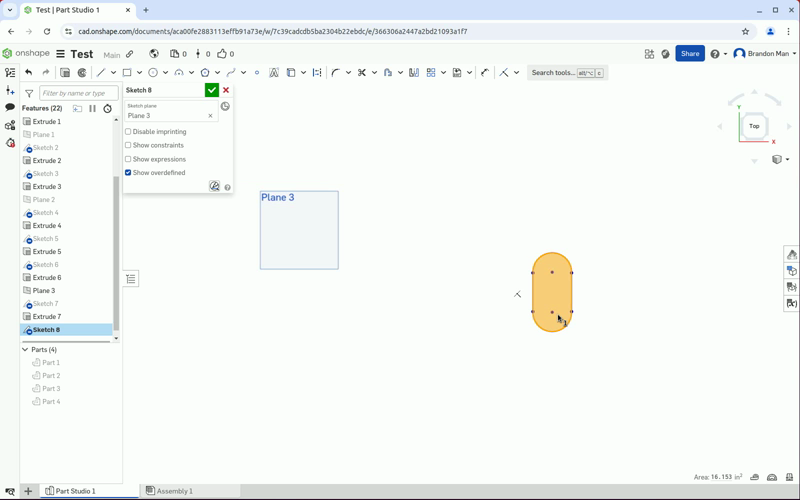
scroll(-6)
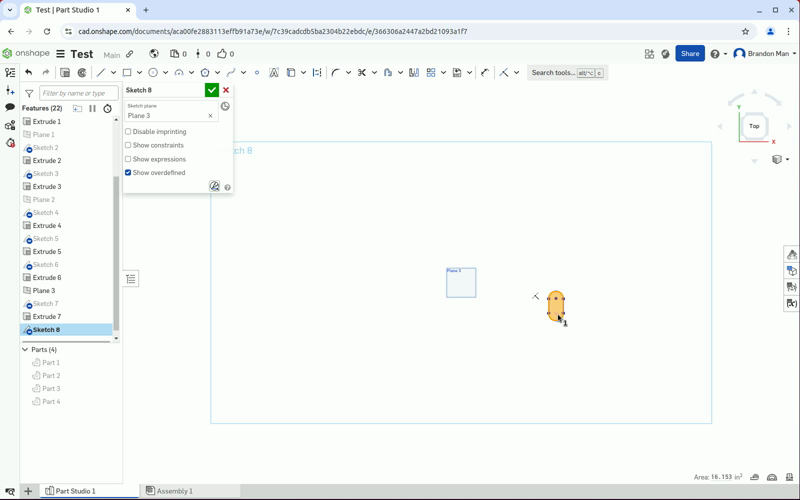
mouse_move(73, 352)
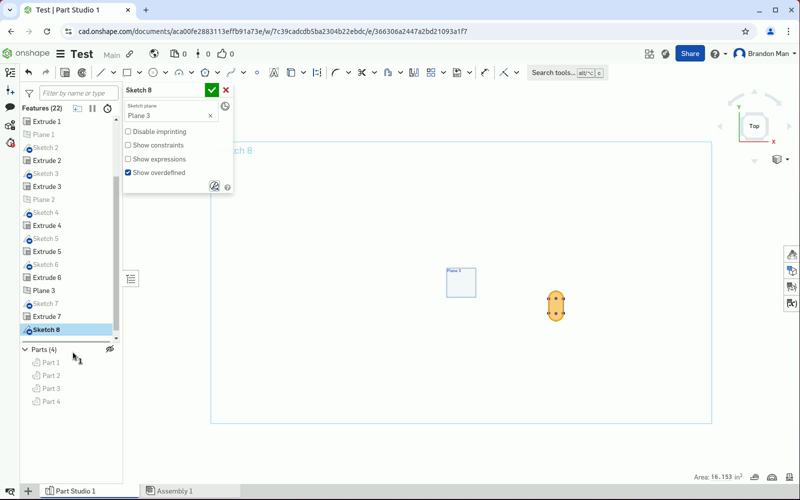
key(shift+y)
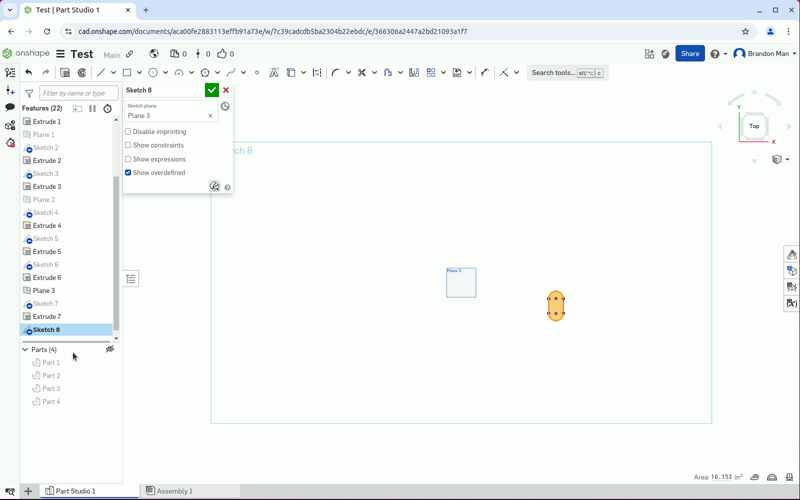
key(shift+e)
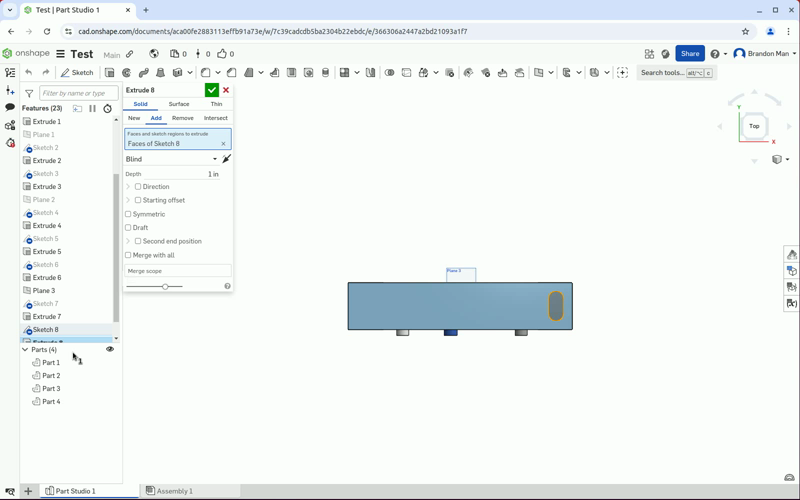
mouse_move(143, 106)
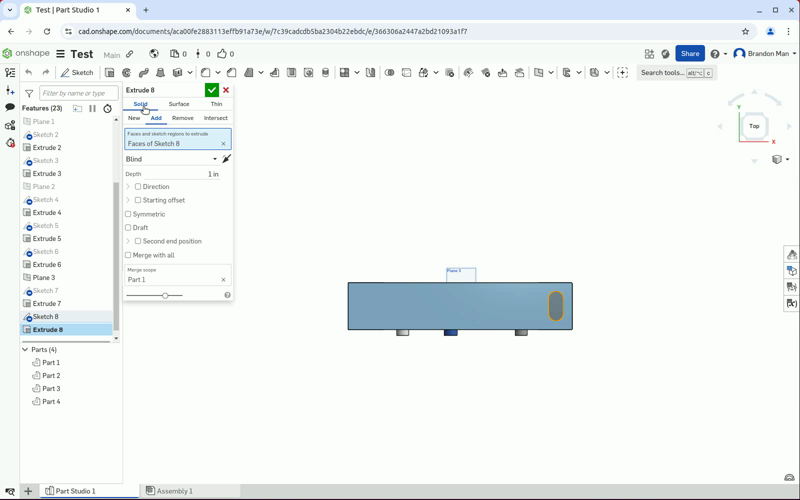
click(143, 106)
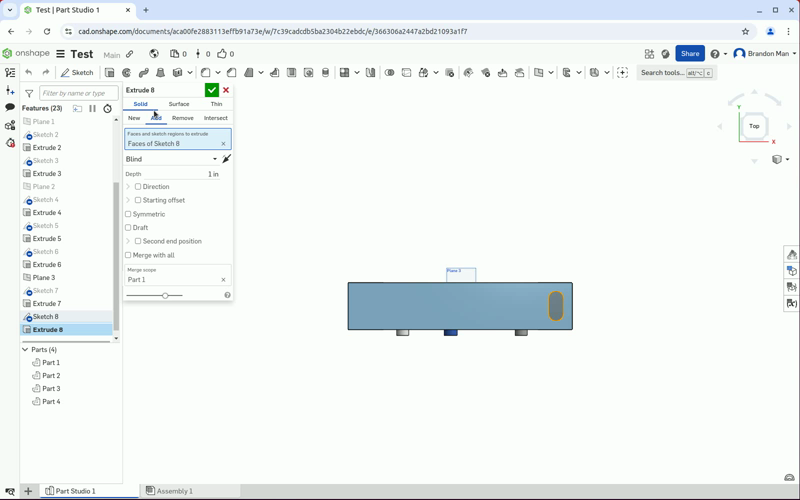
mouse_move(186, 120)
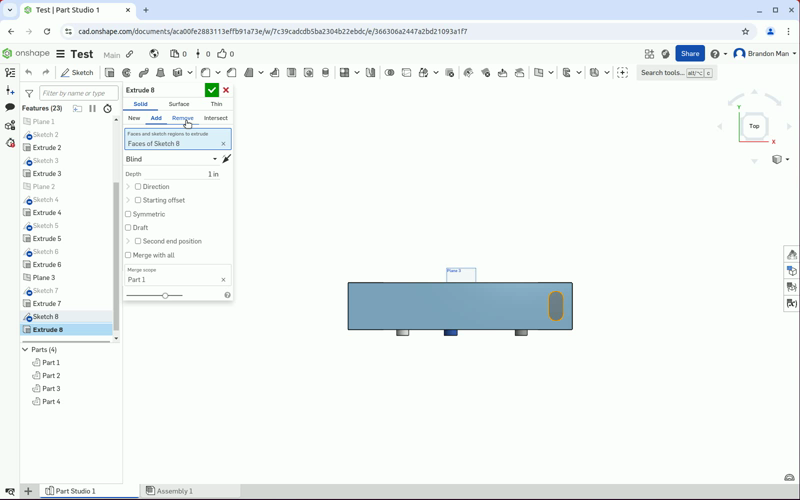
click(186, 120)
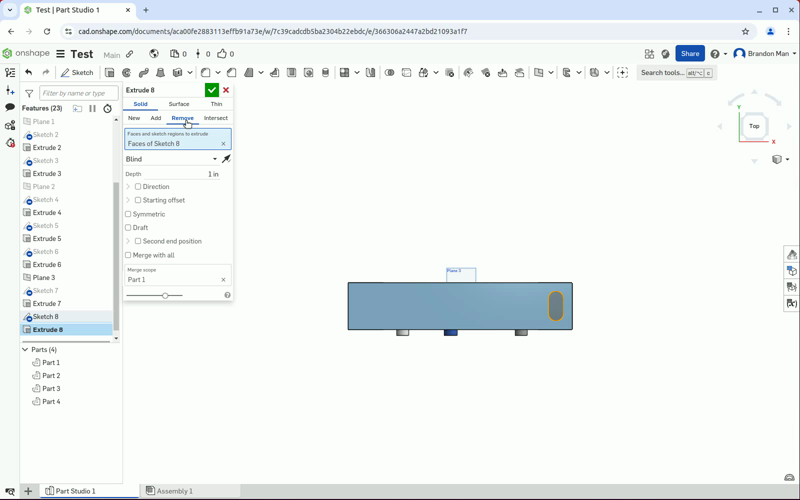
key(tab, 4)
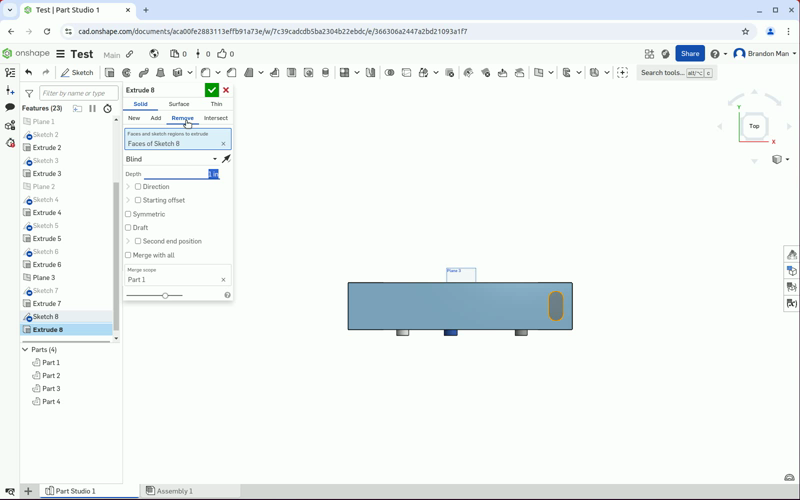
text(17.813)
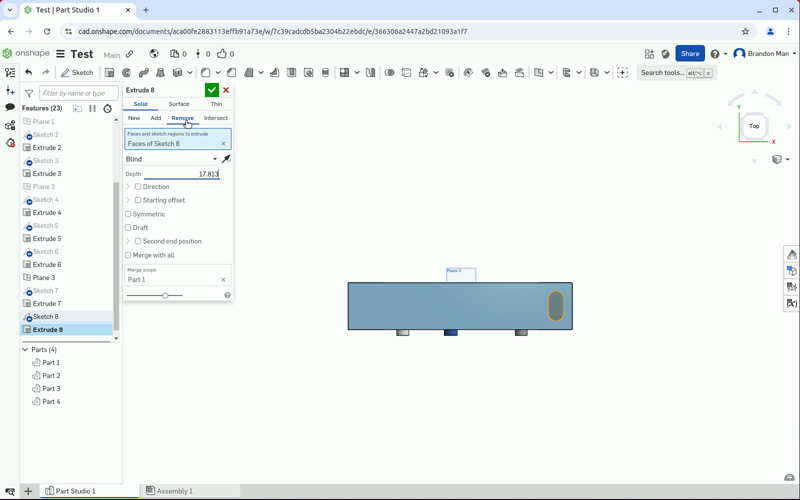
key(tab, 6)
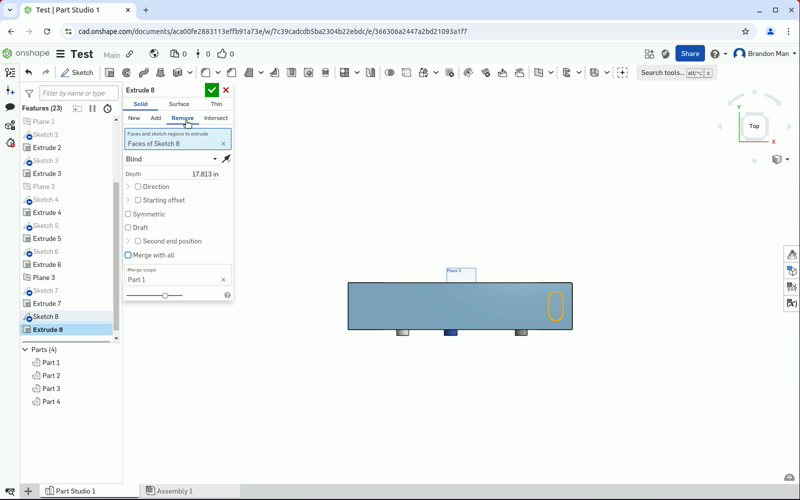
key(space)
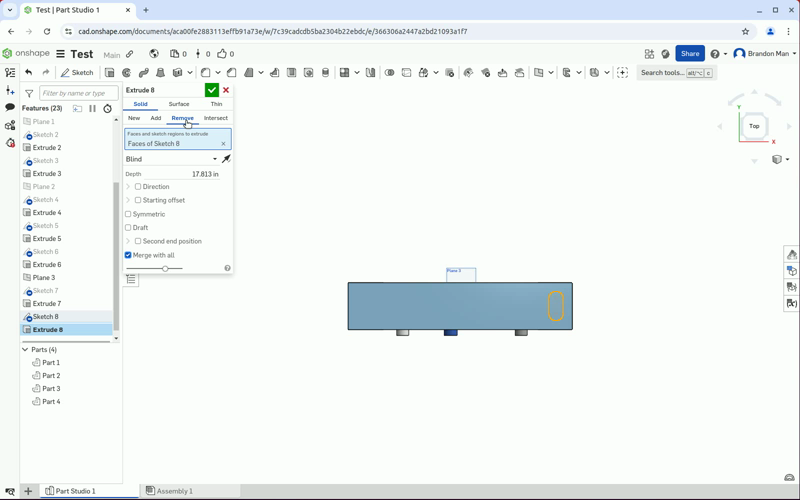
key(enter)
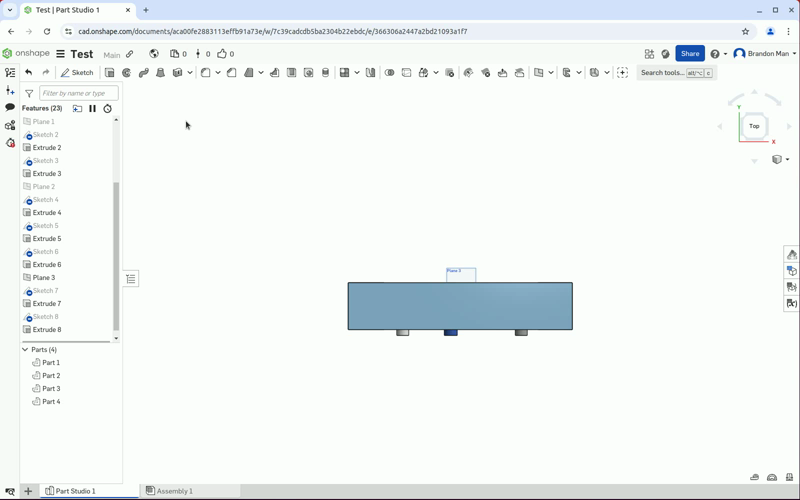
key(shift+h)
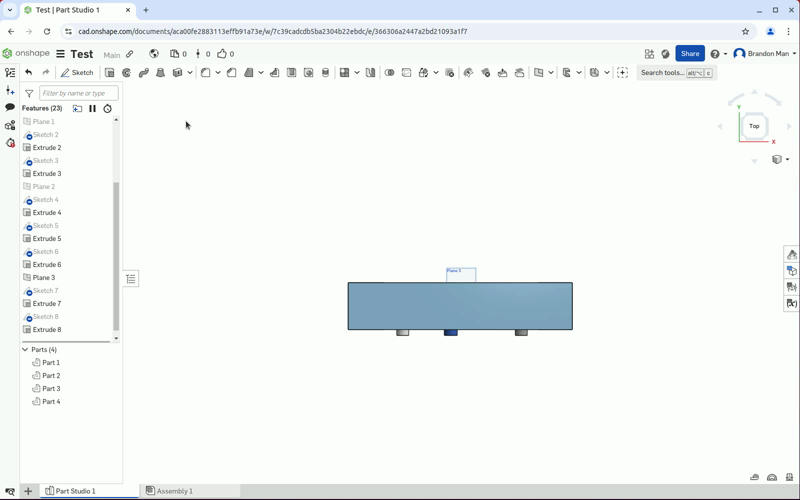
key(shift+h)
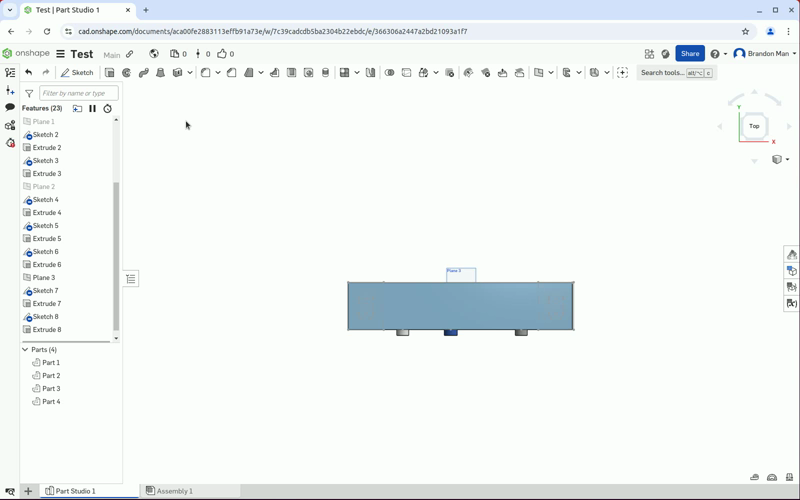
key(shift+7)
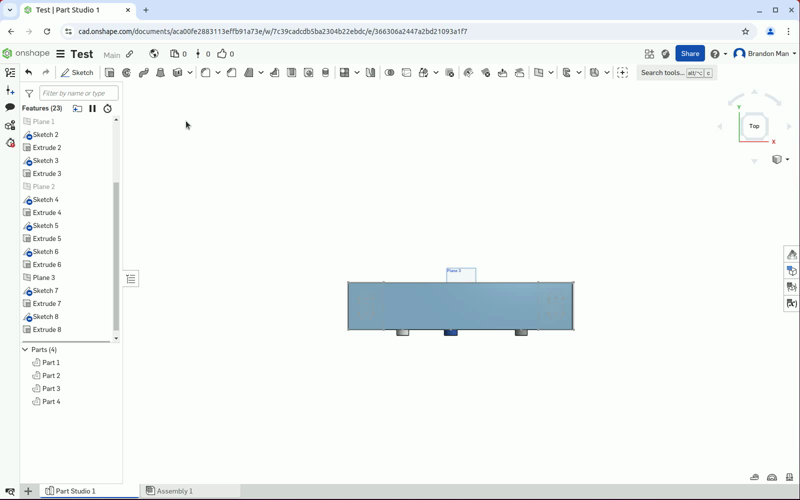
key(up, 3)
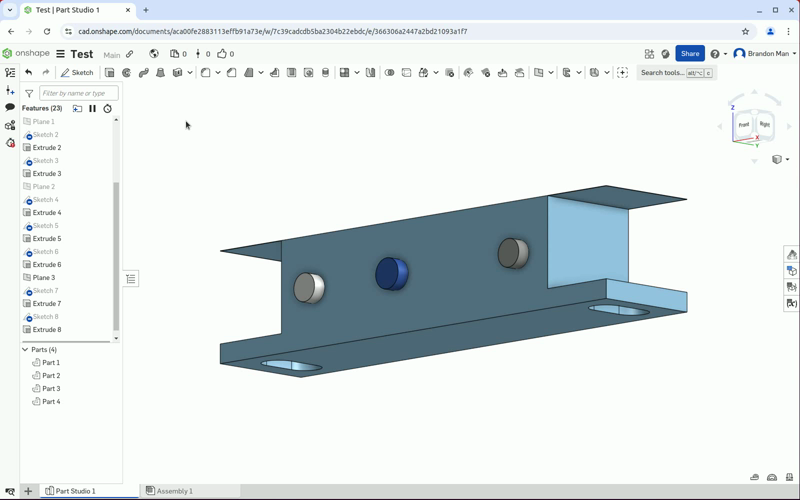
key(left, 3)
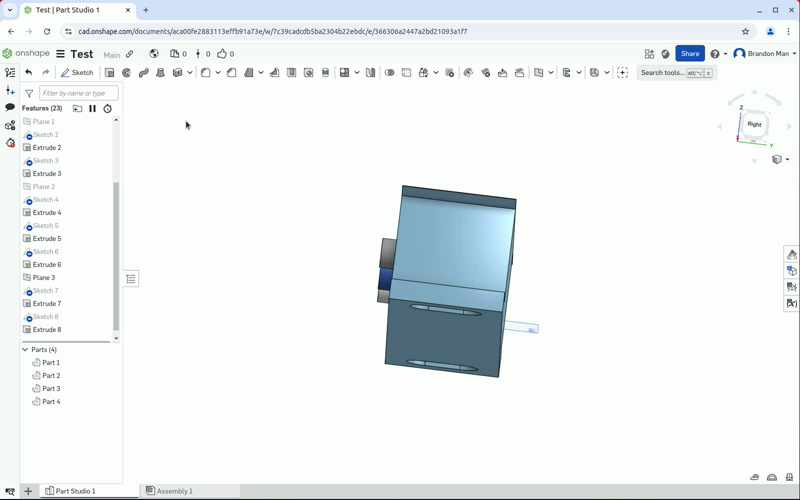
key(right, 3)
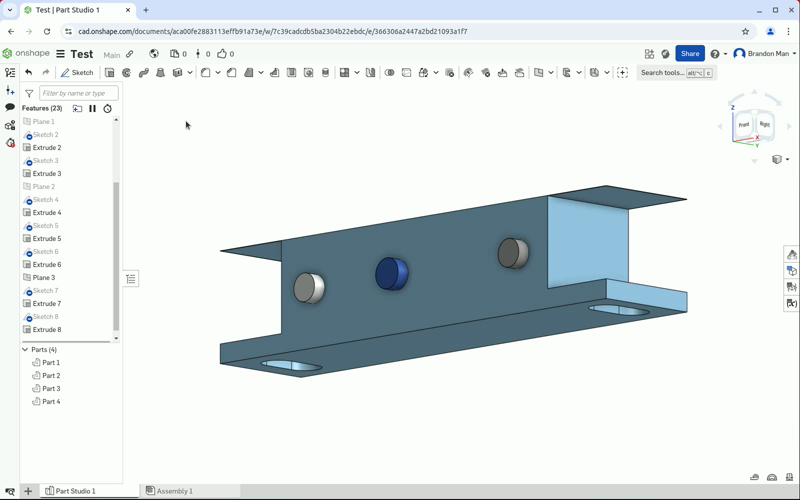
key(down, 3)
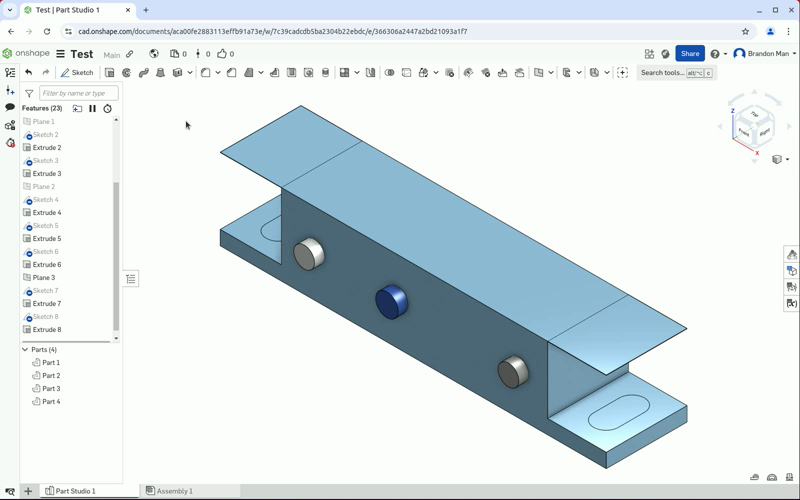
mouse_move(69, 98)
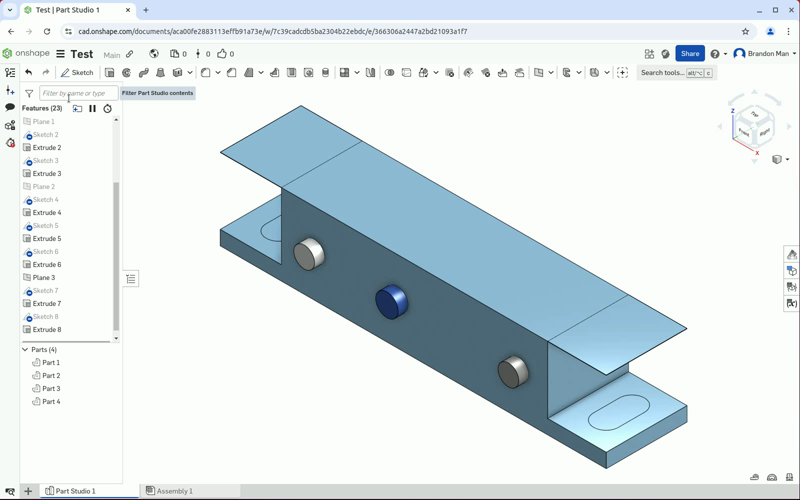
click(69, 98)